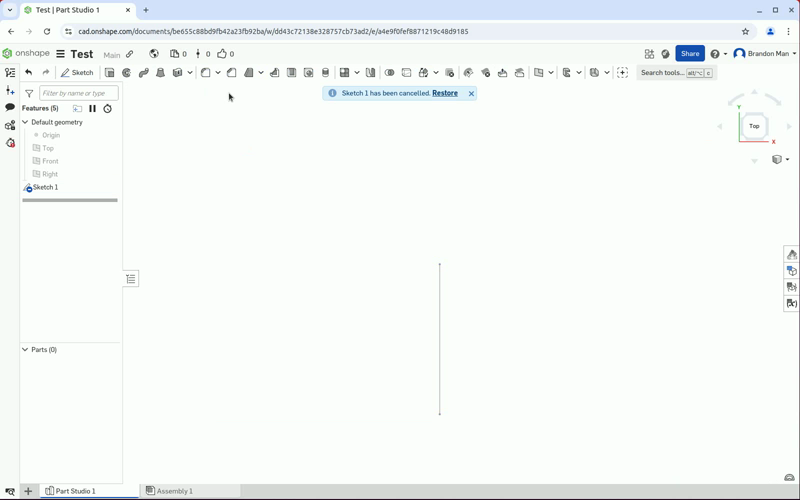
key(shift+h)
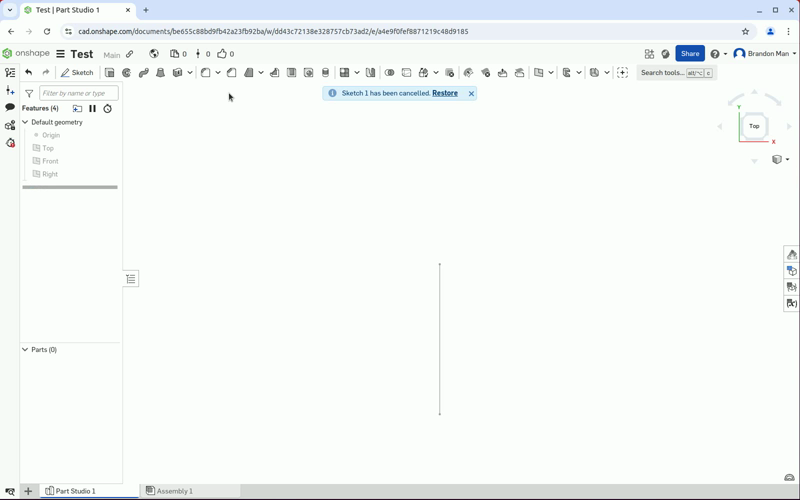
key(shift+s)
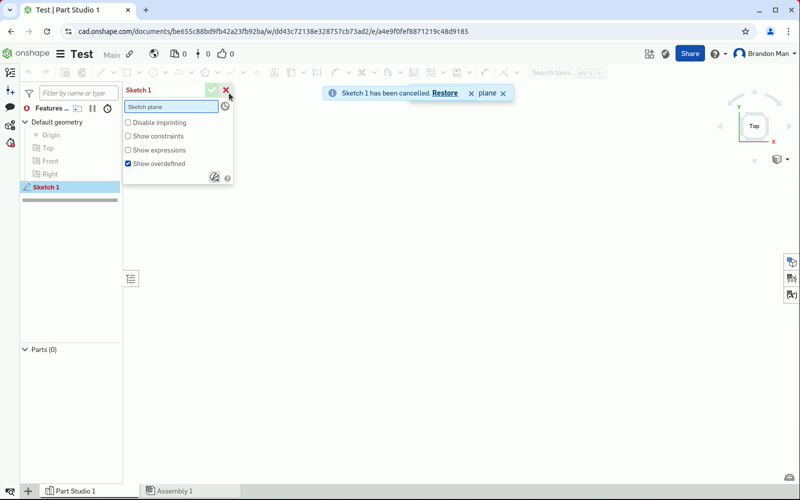
mouse_move(73, 150)
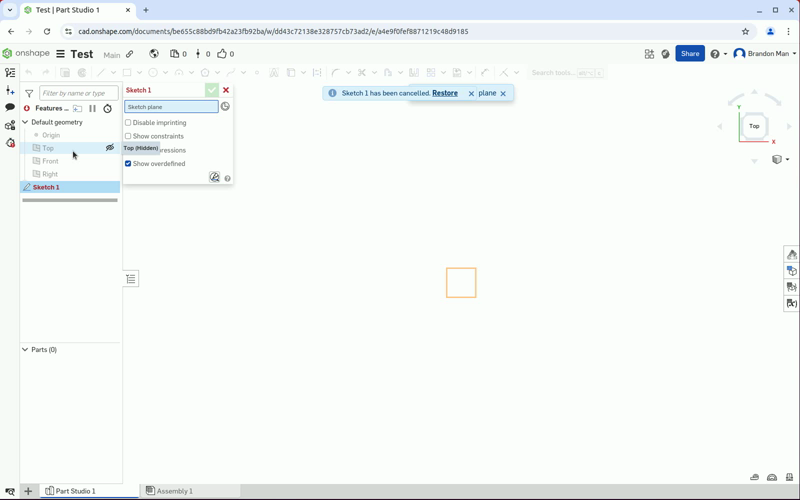
click(73, 150)
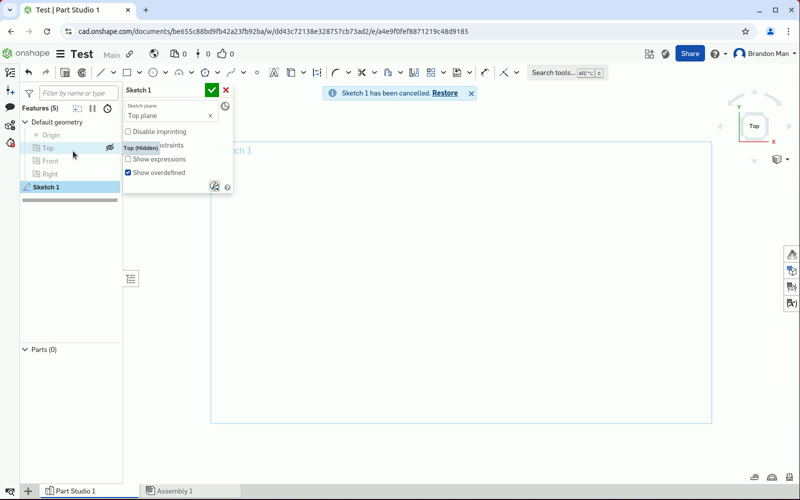
mouse_move(73, 352)
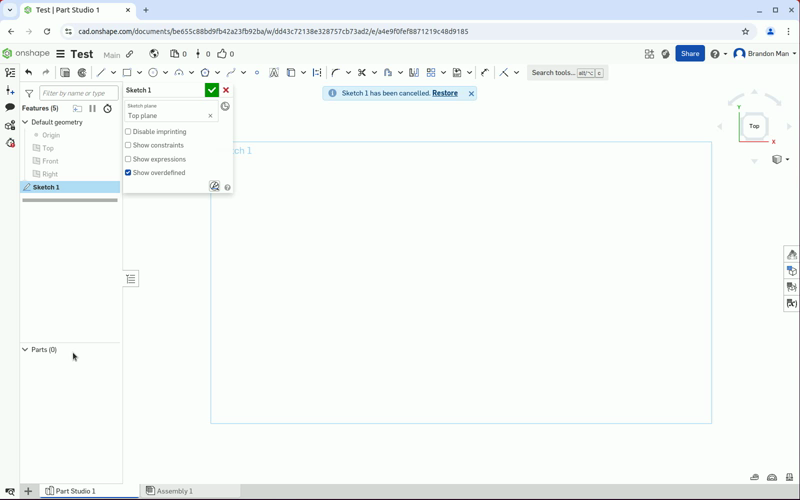
key(y)
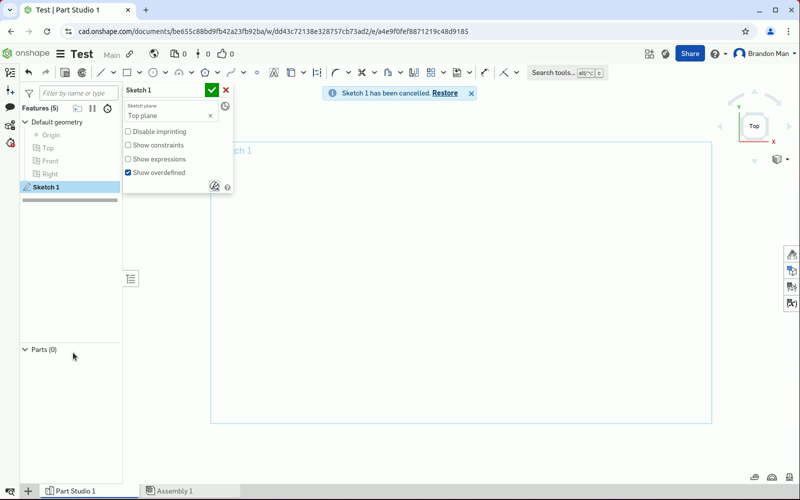
key(l)
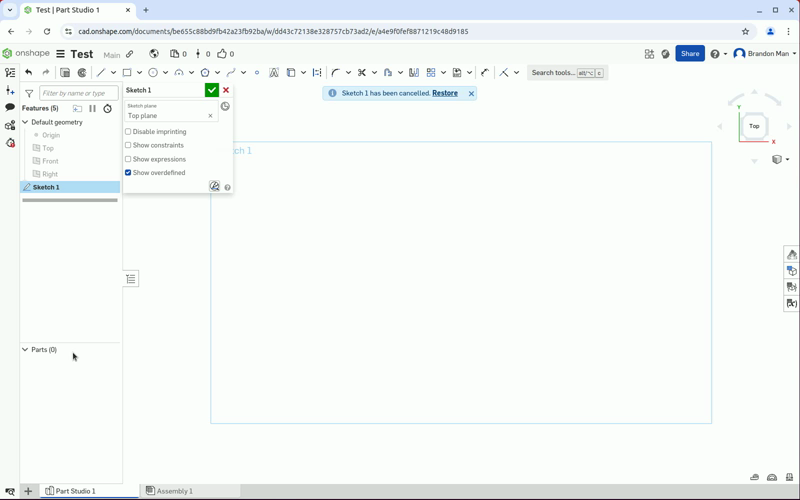
key_down(shift)
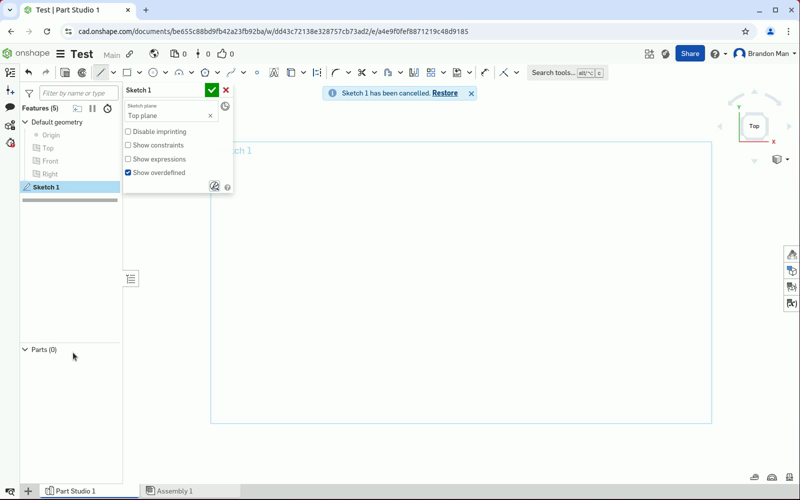
mouse_move(416, 282)
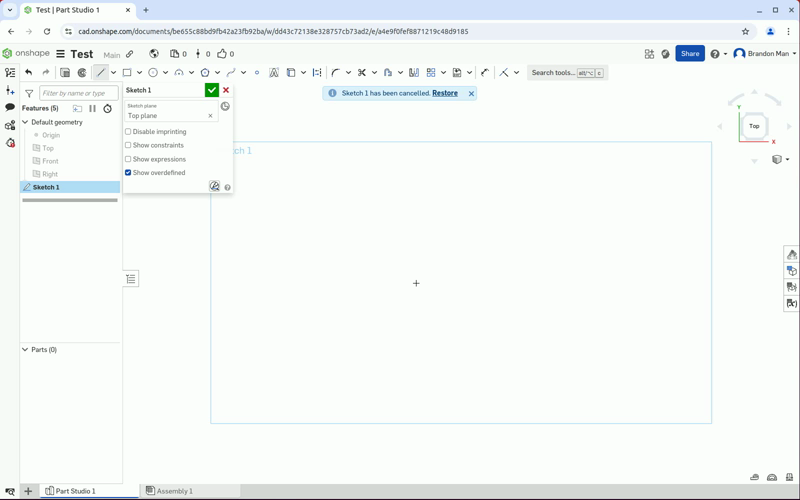
click(416, 282)
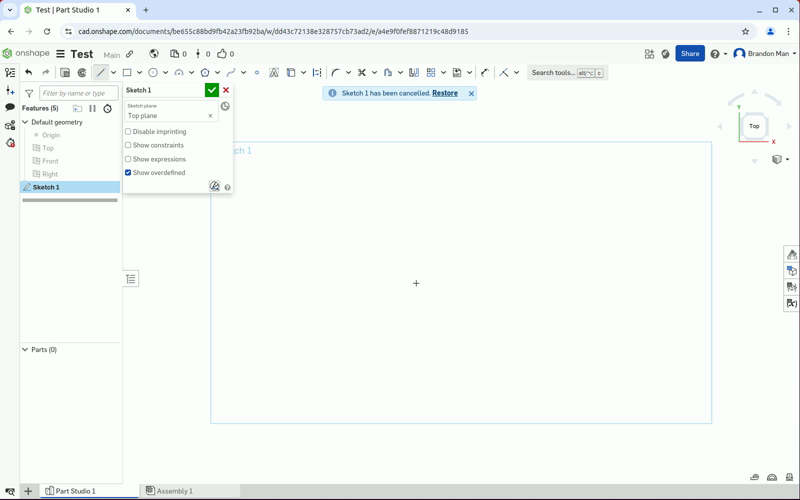
key_up(shift)
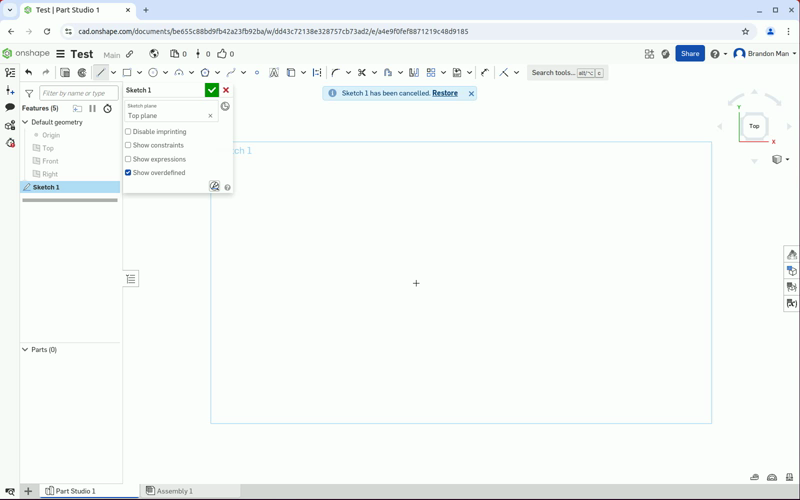
key_down(shift)
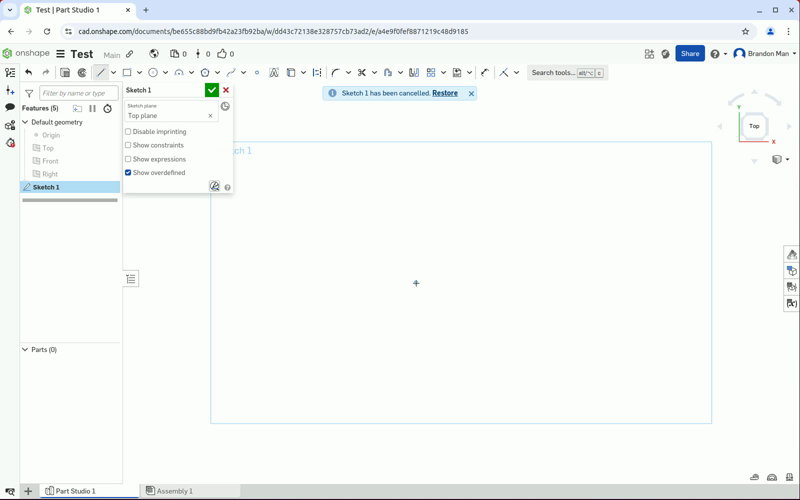
mouse_move(506, 282)
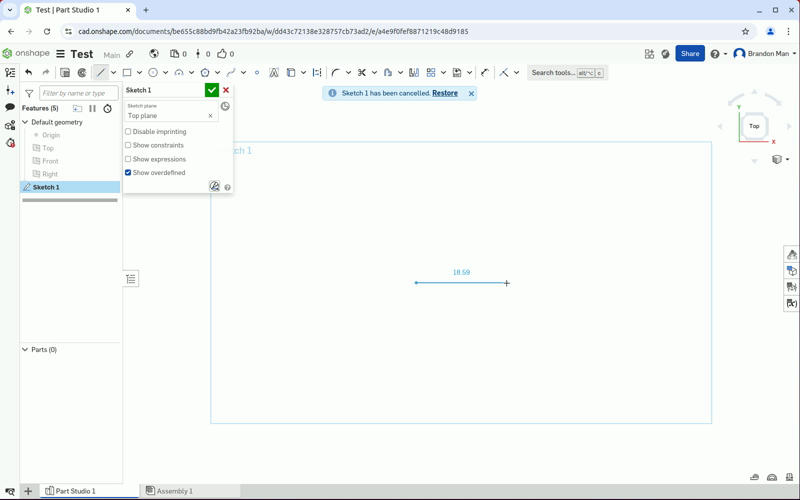
click(506, 282)
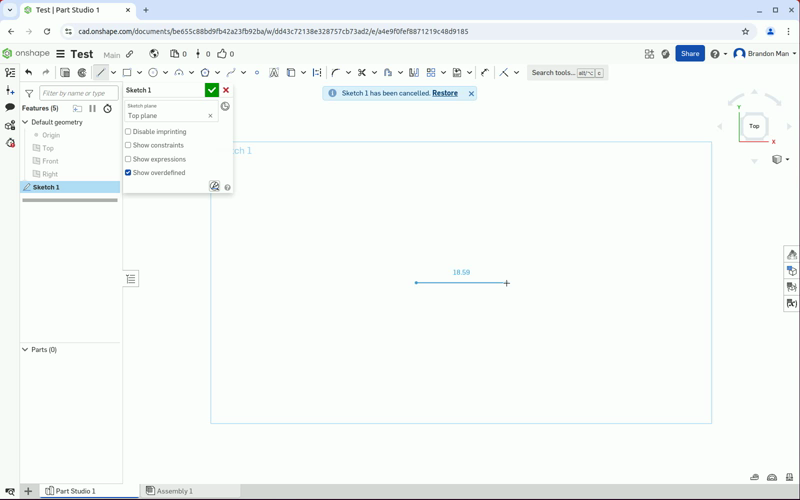
key_up(shift)
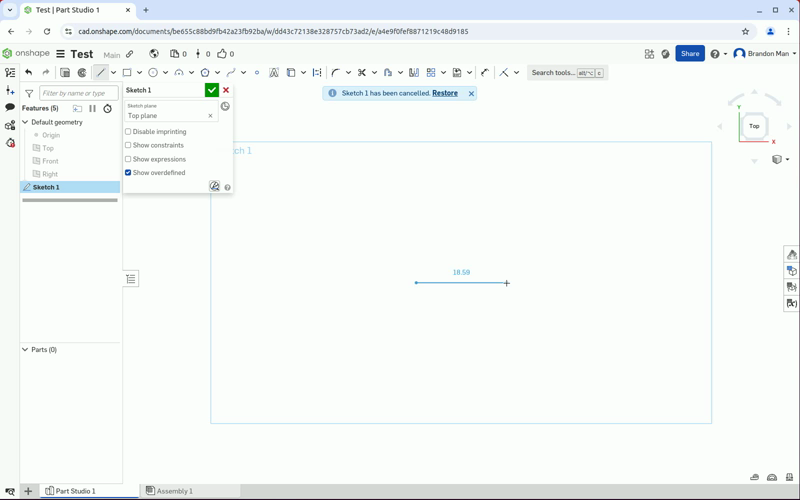
key_down(shift)
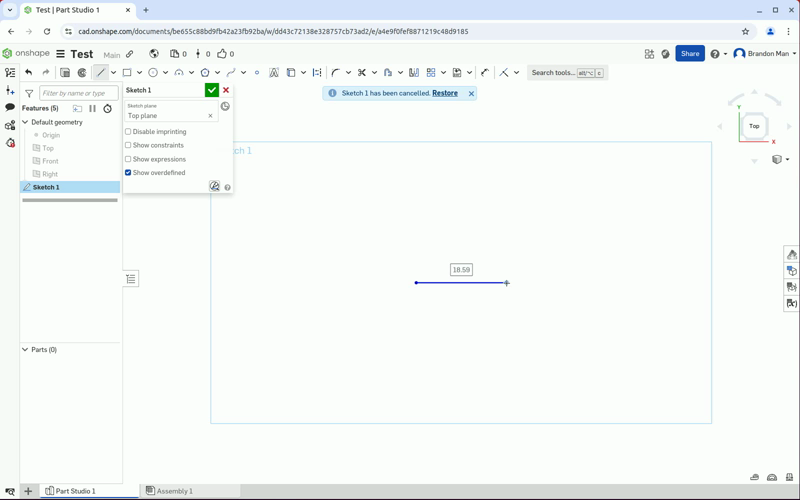
mouse_move(506, 215)
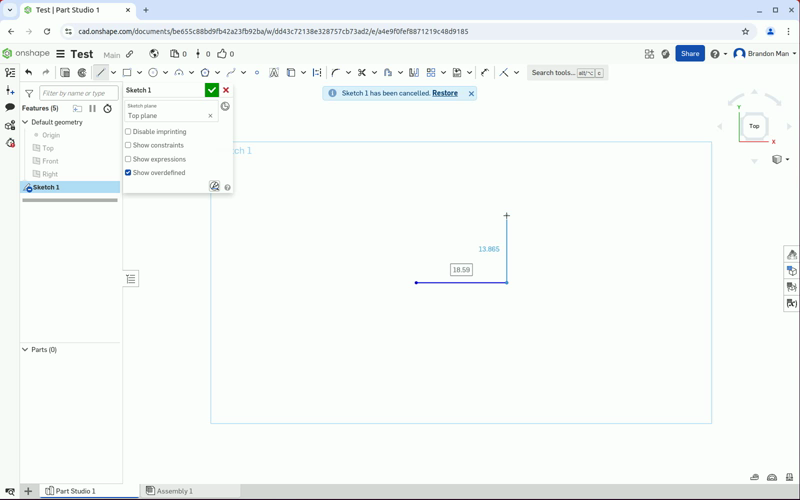
click(506, 215)
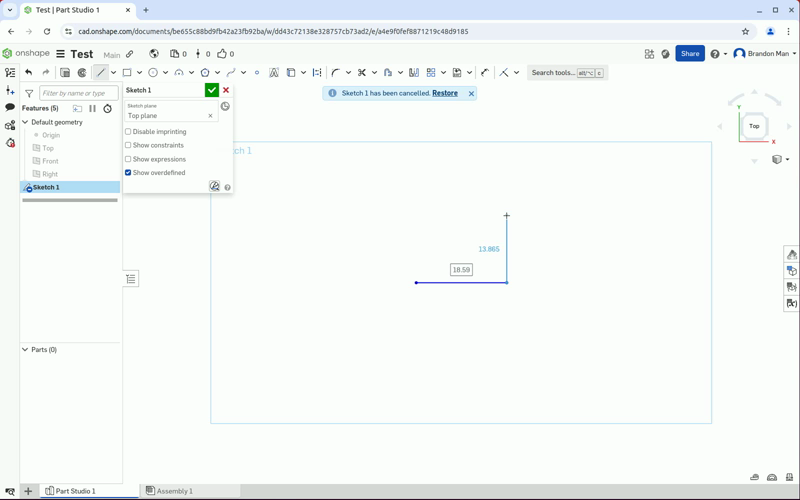
key_up(shift)
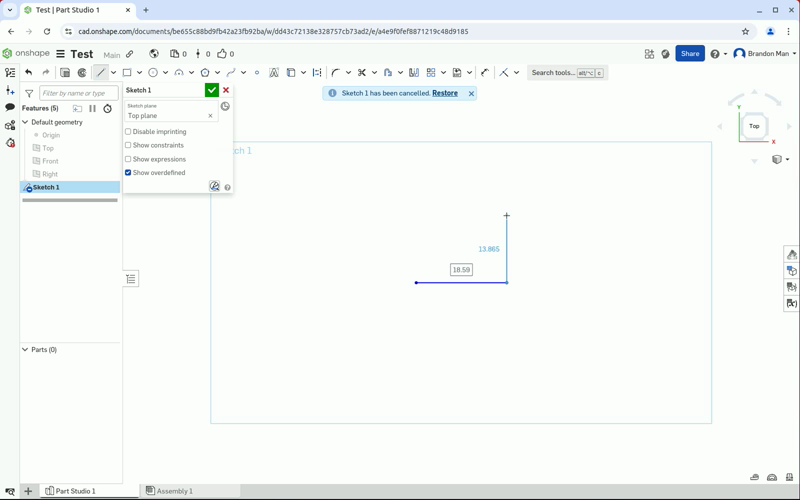
key_down(shift)
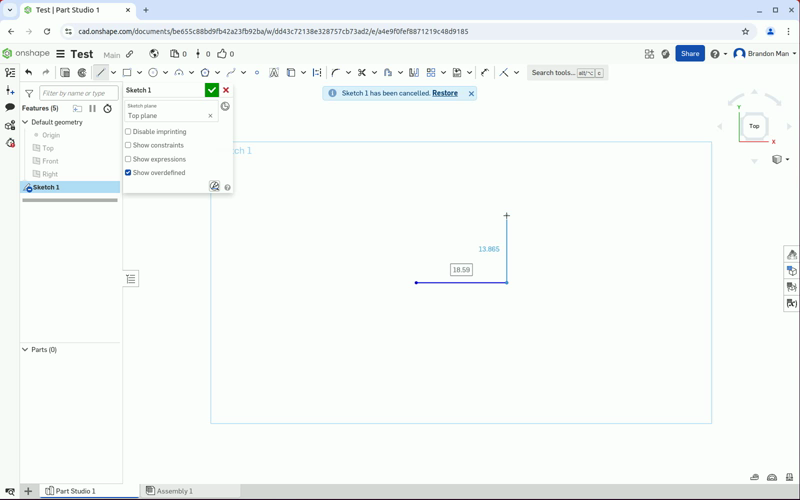
mouse_move(536, 215)
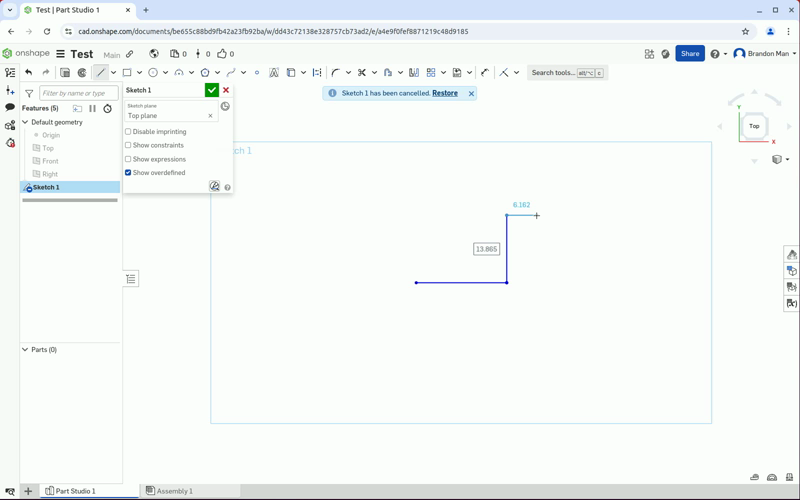
mouse_move(483, 215)
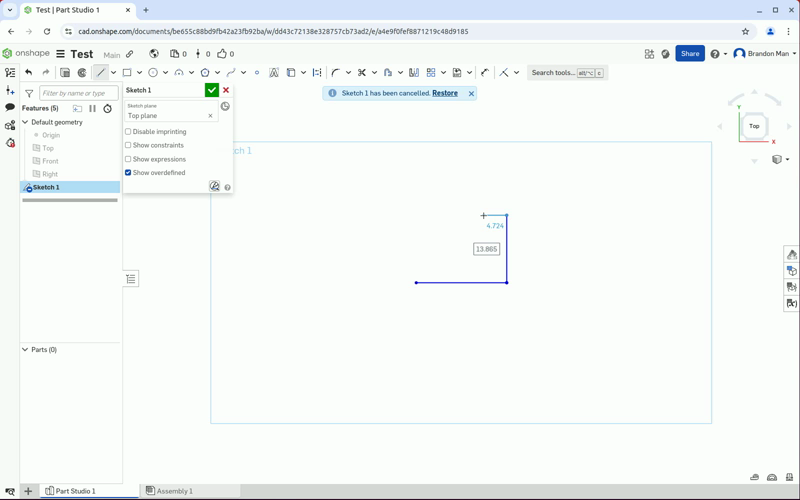
click(483, 215)
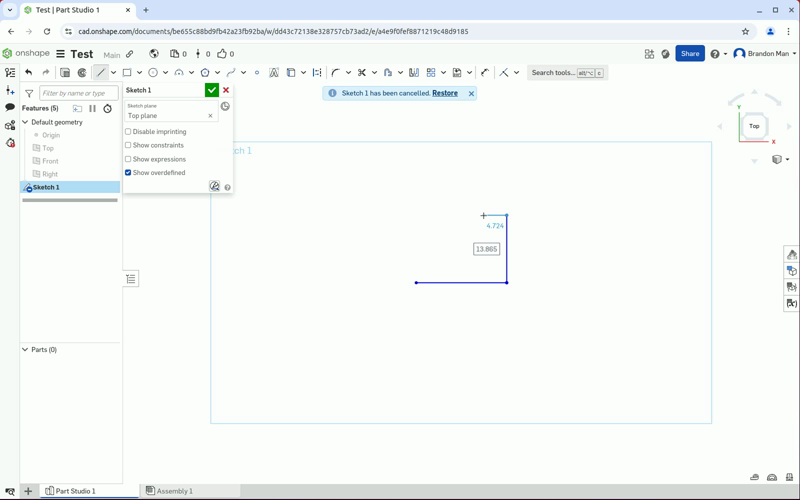
key_up(shift)
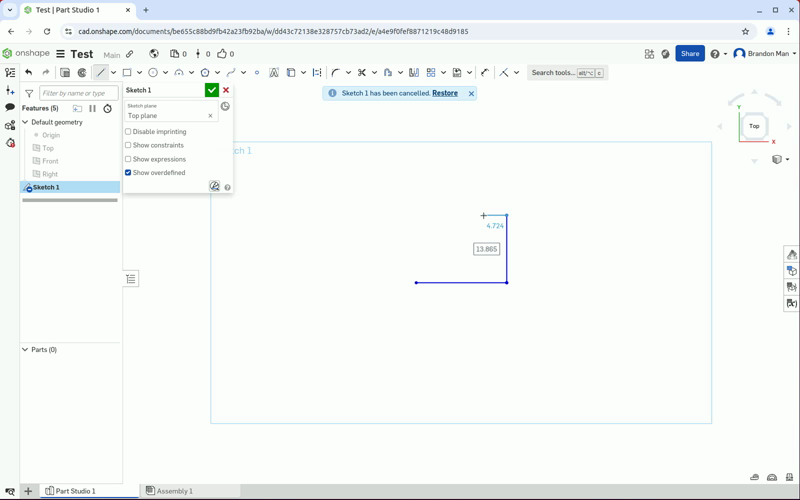
key(esc)
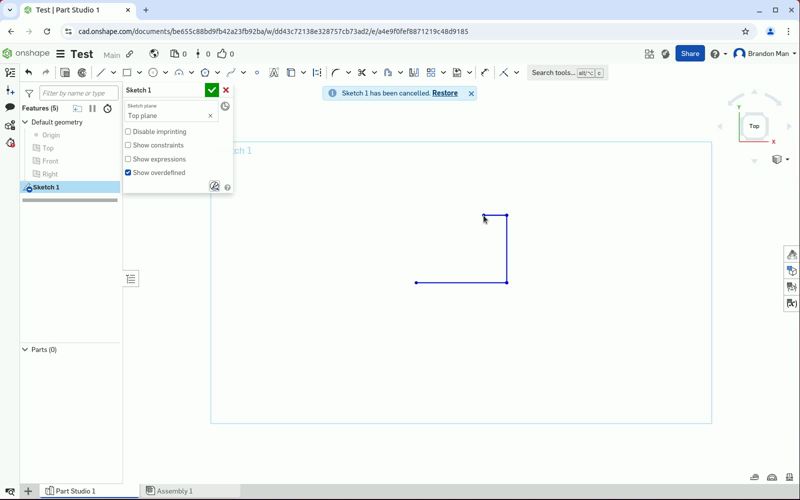
key(a)
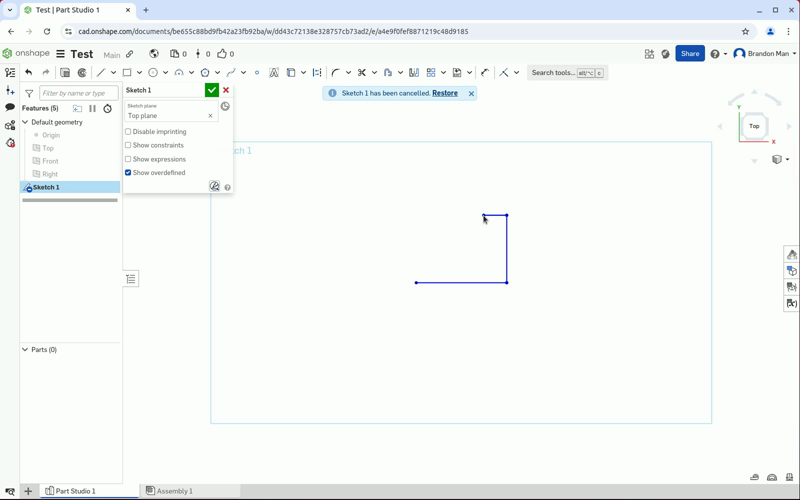
mouse_move(483, 215)
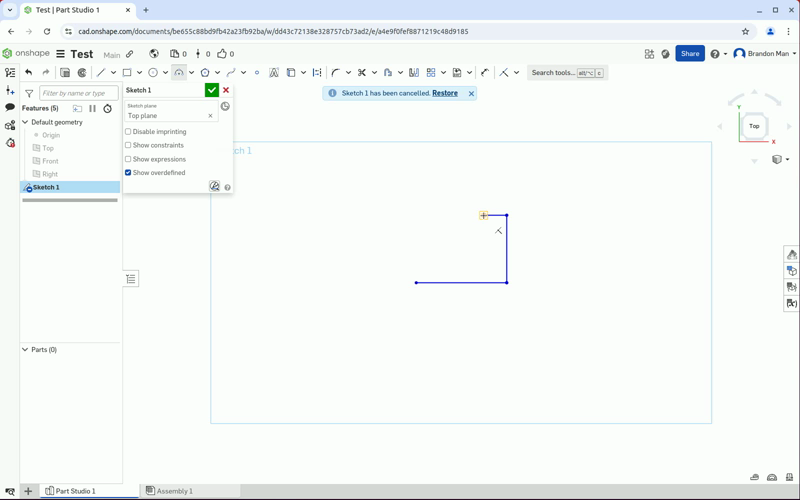
click(483, 215)
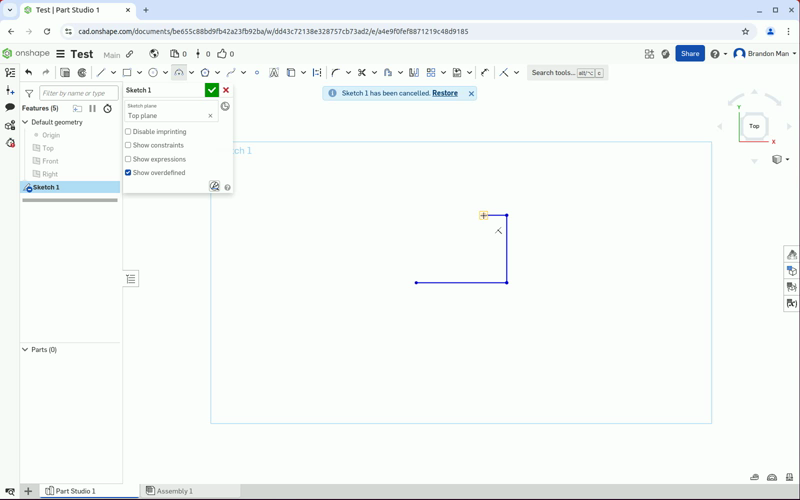
key_down(shift)
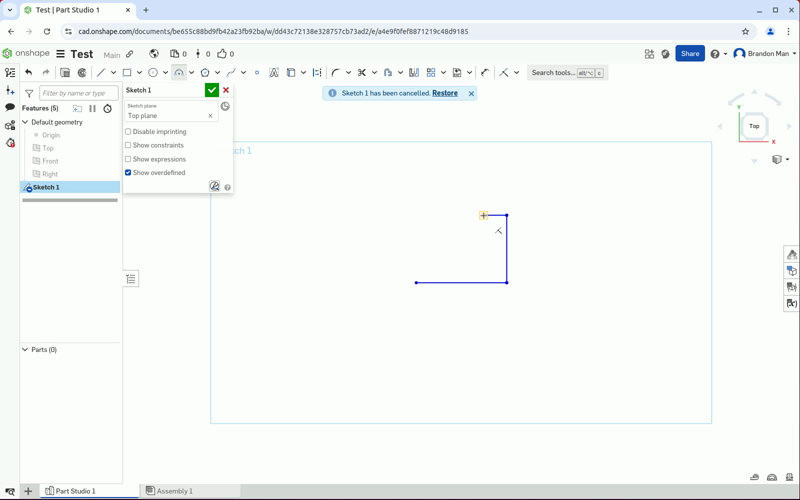
mouse_move(439, 215)
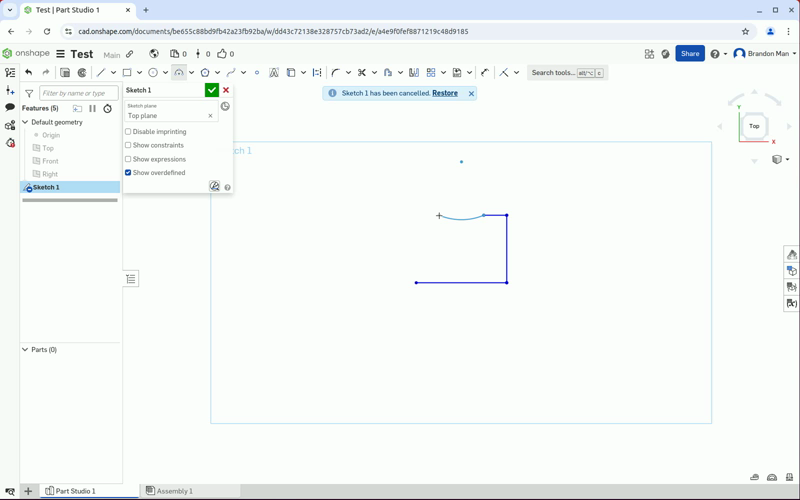
click(439, 215)
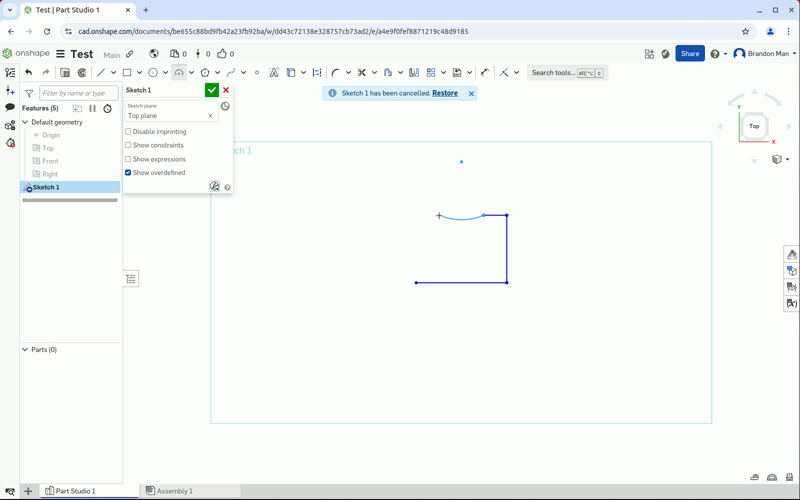
mouse_move(461, 237)
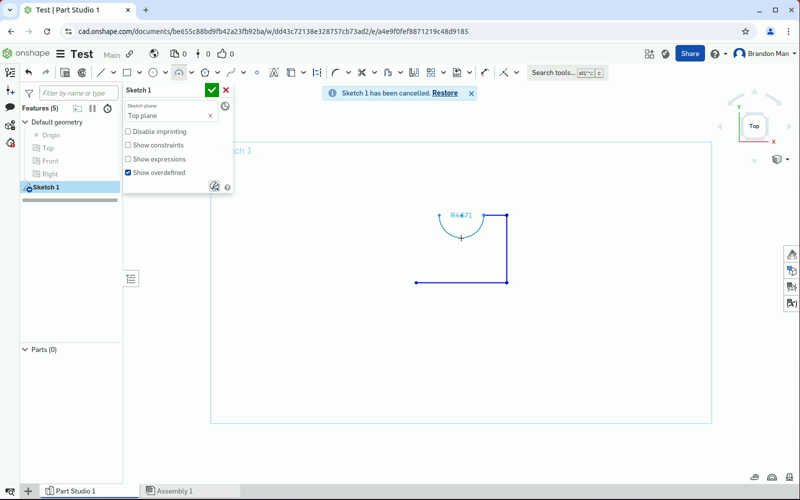
click(461, 237)
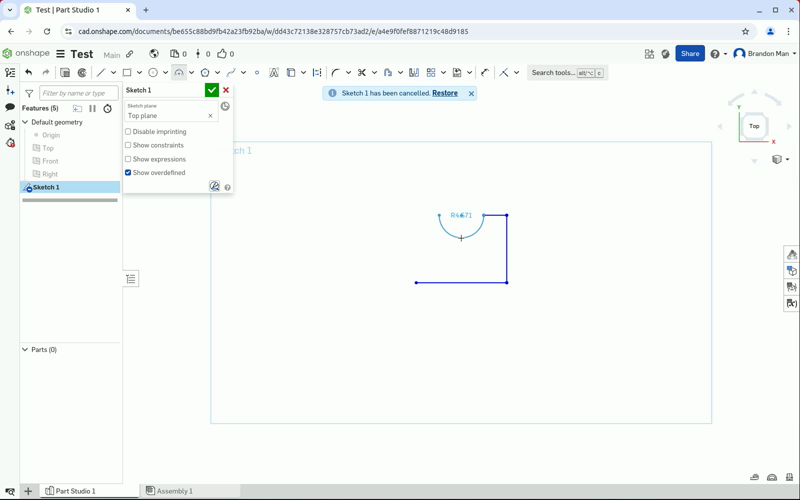
key_up(shift)
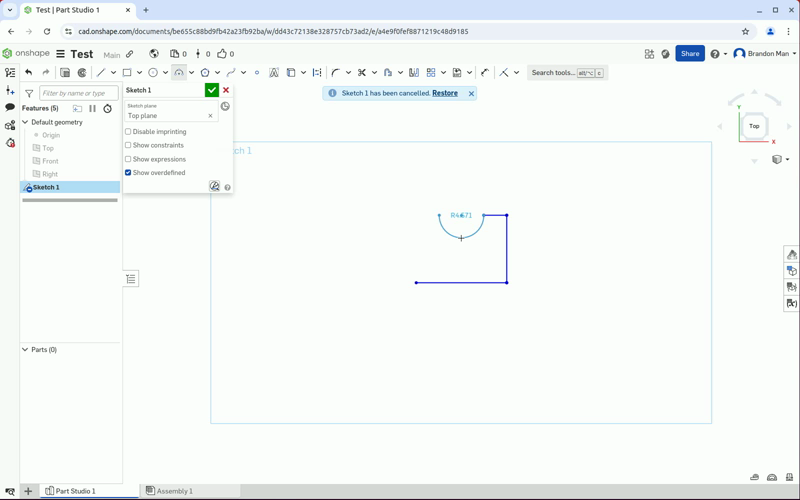
key(esc)
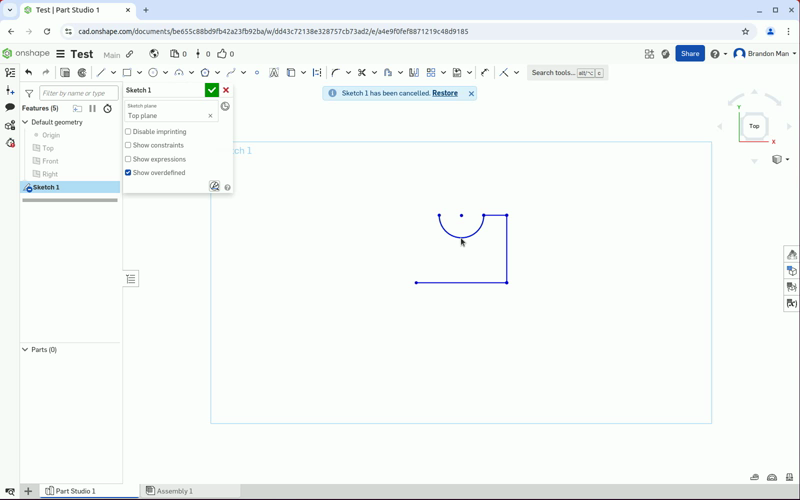
key(l)
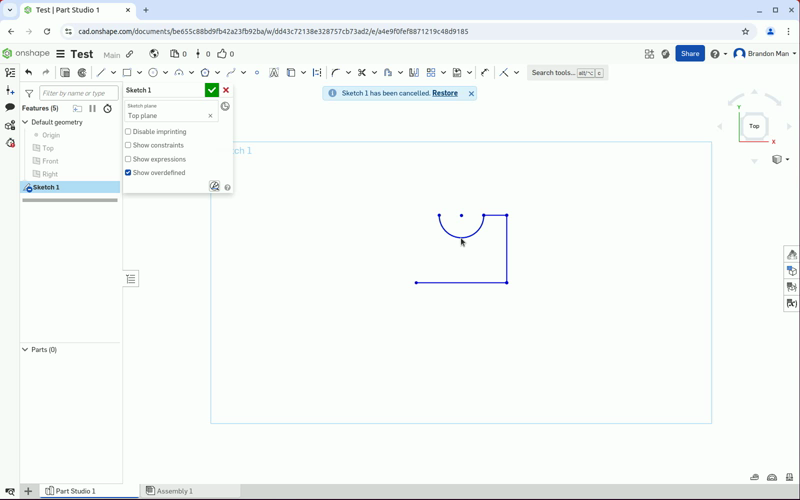
mouse_move(439, 215)
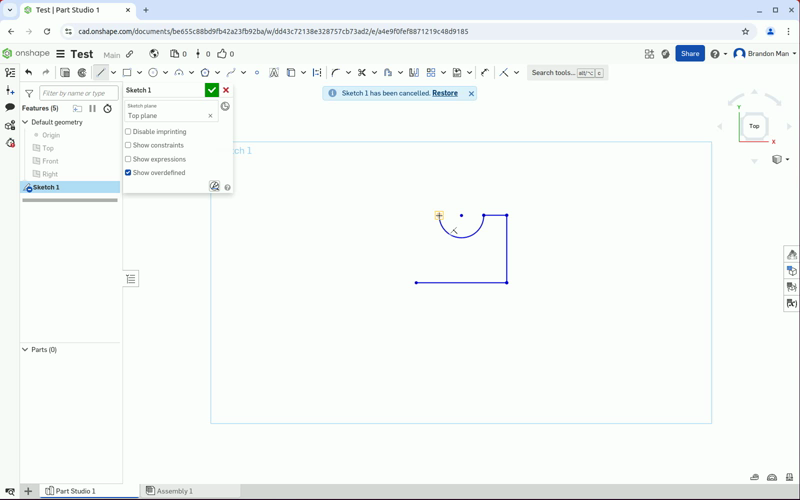
click(439, 215)
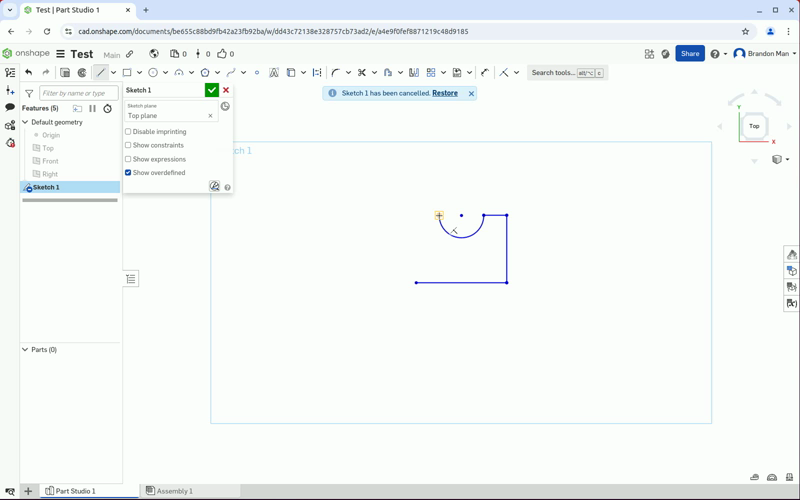
key_down(shift)
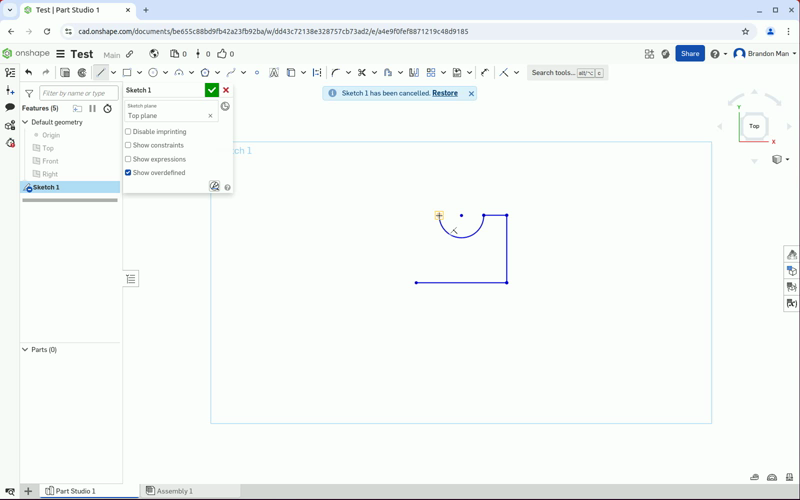
mouse_move(469, 215)
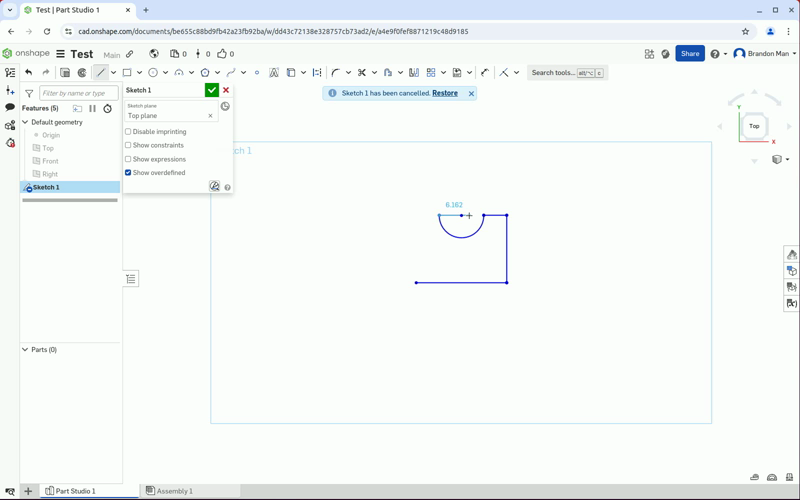
mouse_move(416, 215)
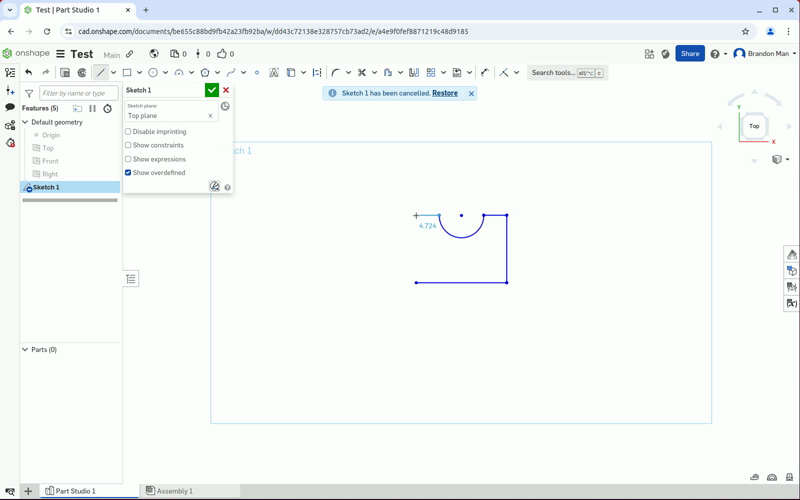
click(416, 215)
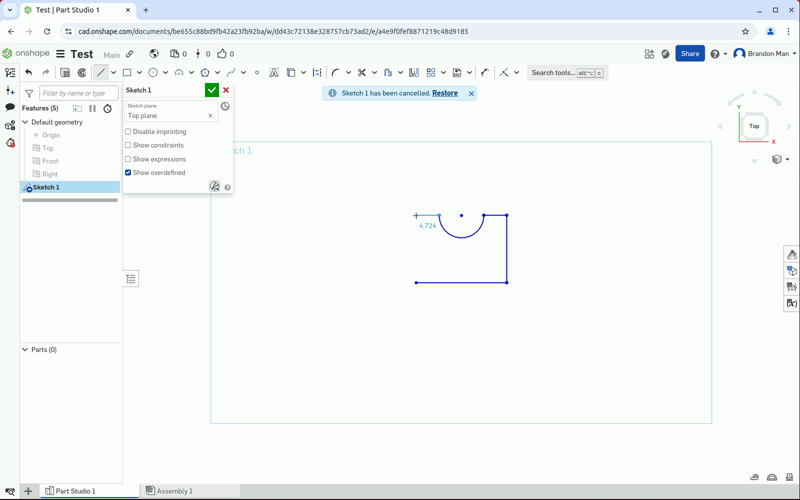
key_up(shift)
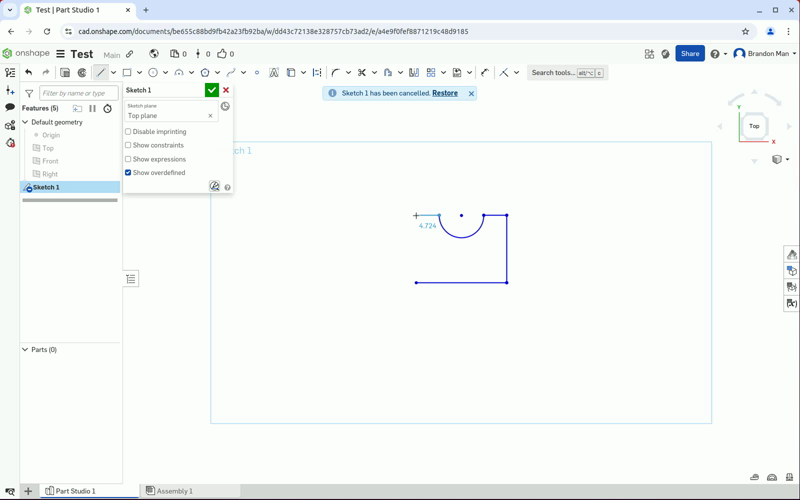
key_down(shift)
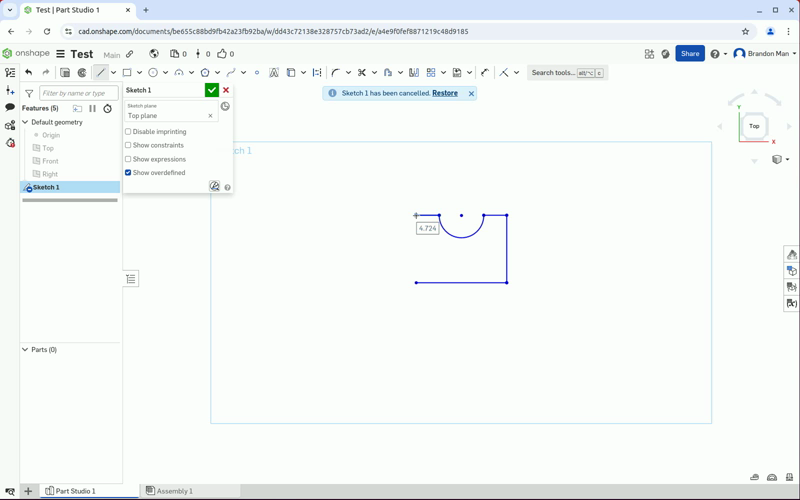
mouse_move(416, 282)
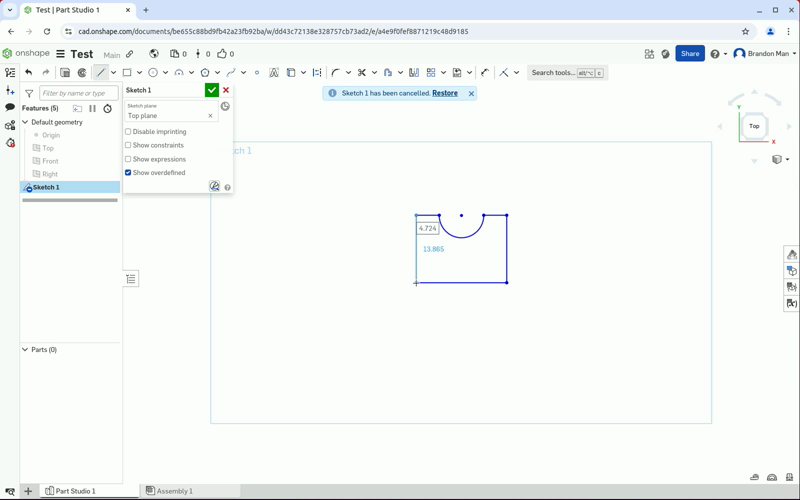
key_up(shift)
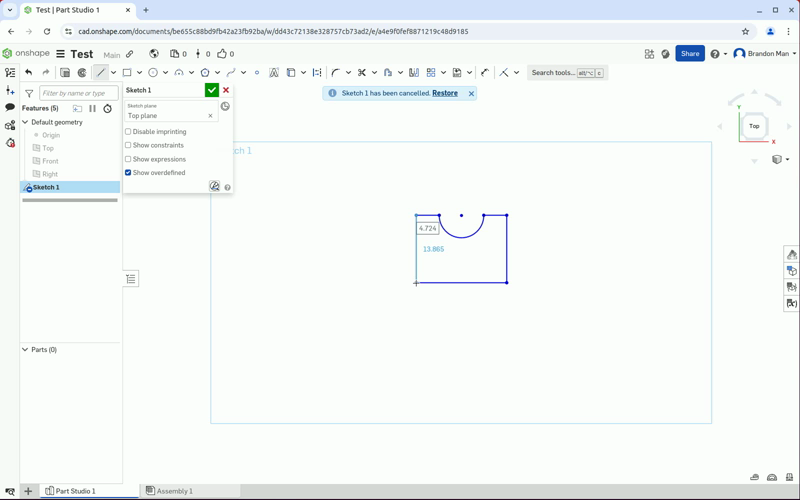
click(416, 282)
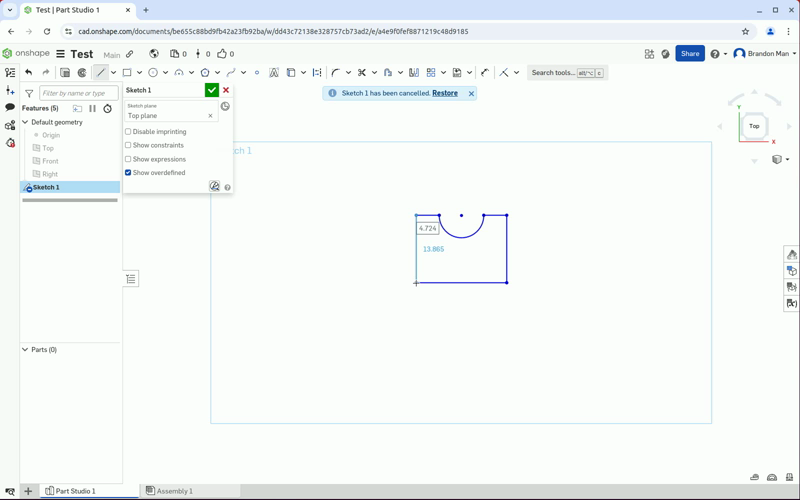
key(esc)
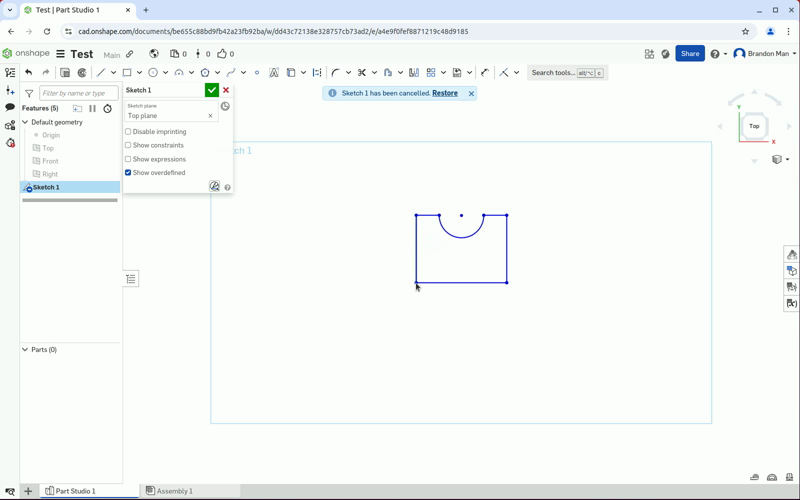
mouse_move(465, 237)
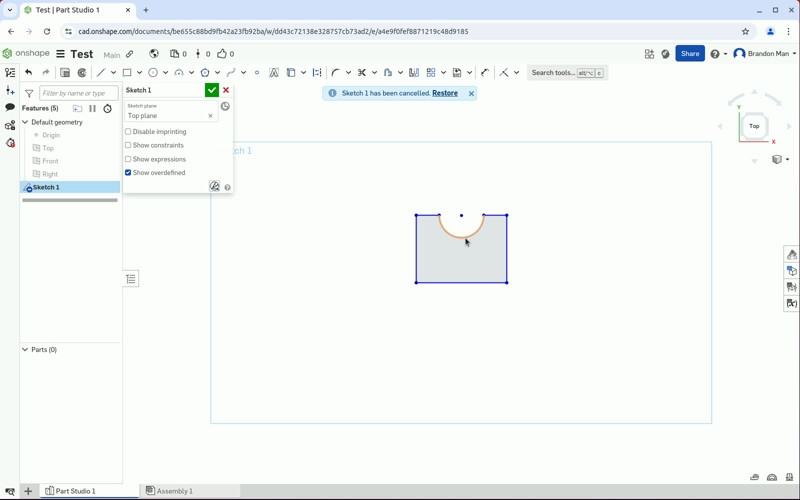
scroll(6)
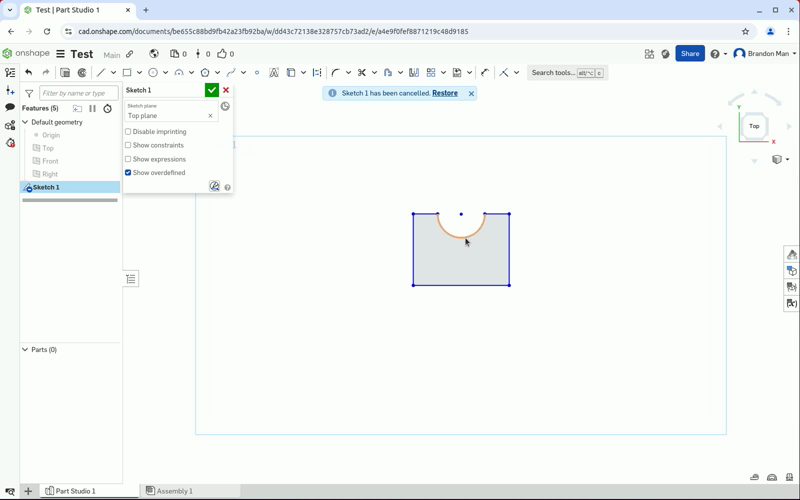
scroll(6)
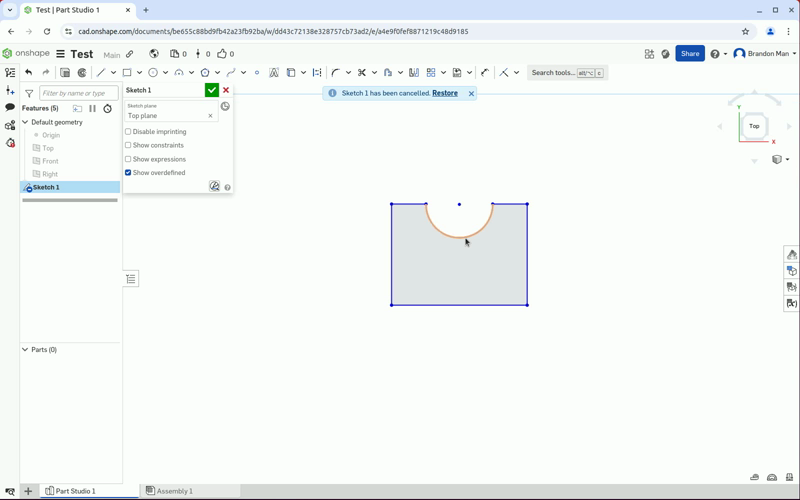
scroll(6)
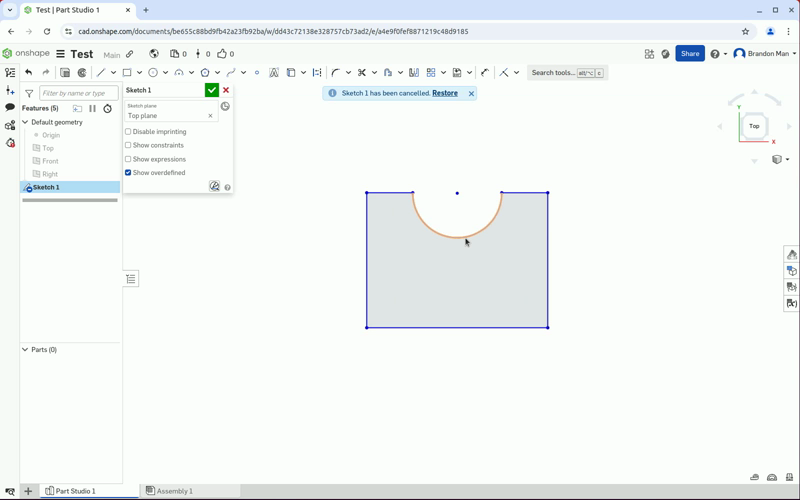
scroll(6)
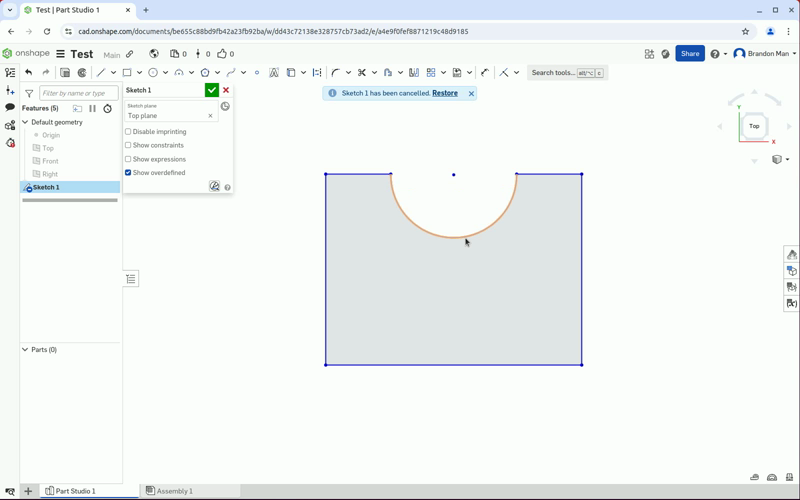
scroll(6)
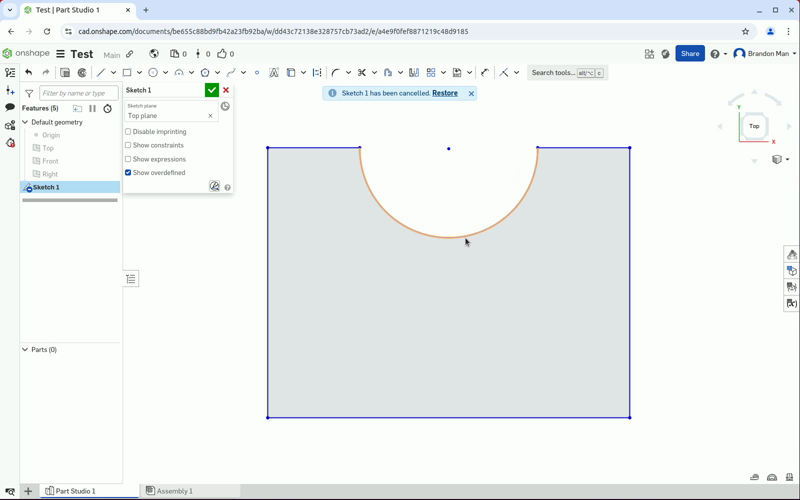
scroll(6)
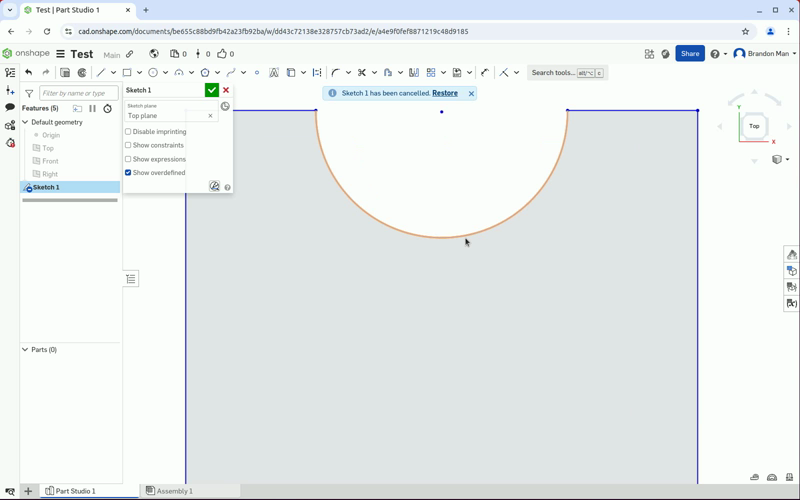
scroll(6)
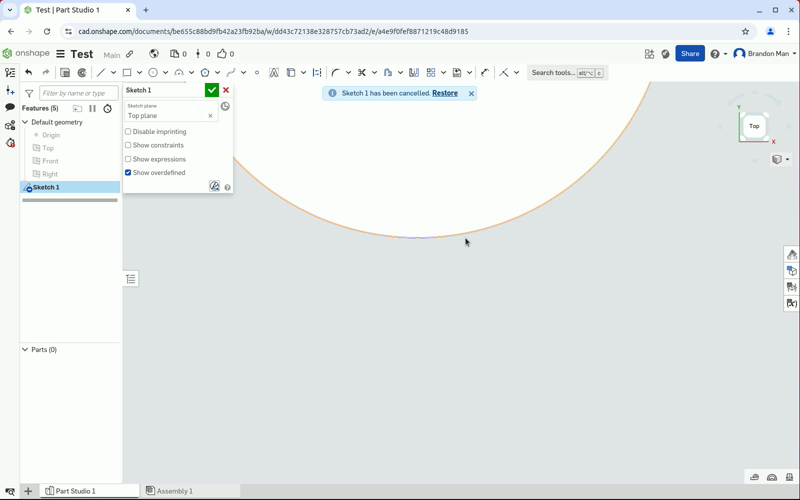
click(465, 237)
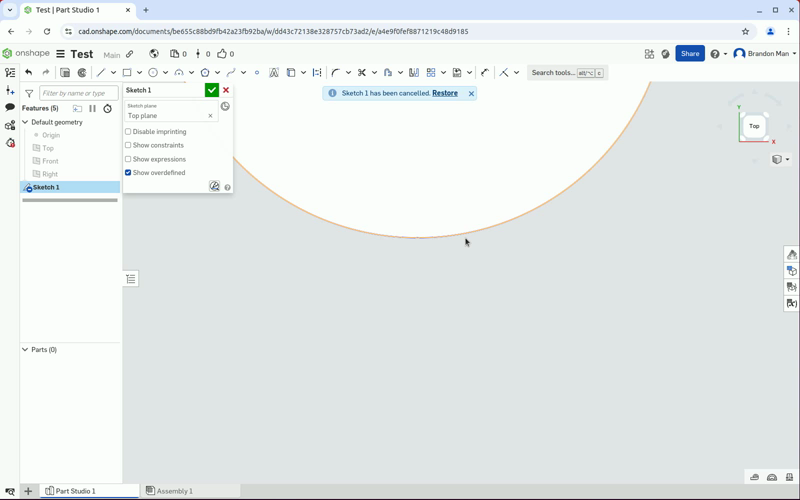
scroll(-6)
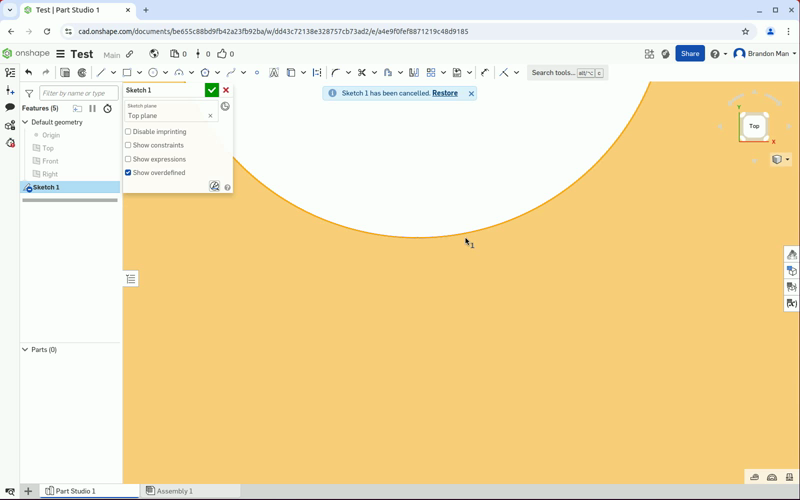
scroll(-6)
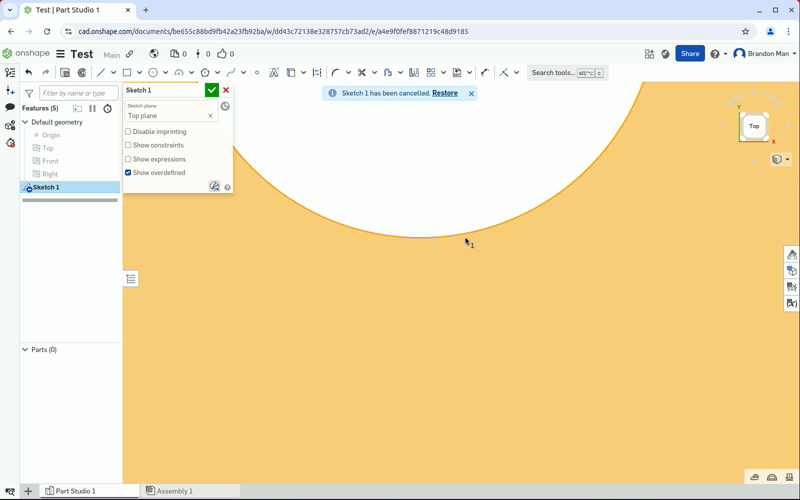
scroll(-6)
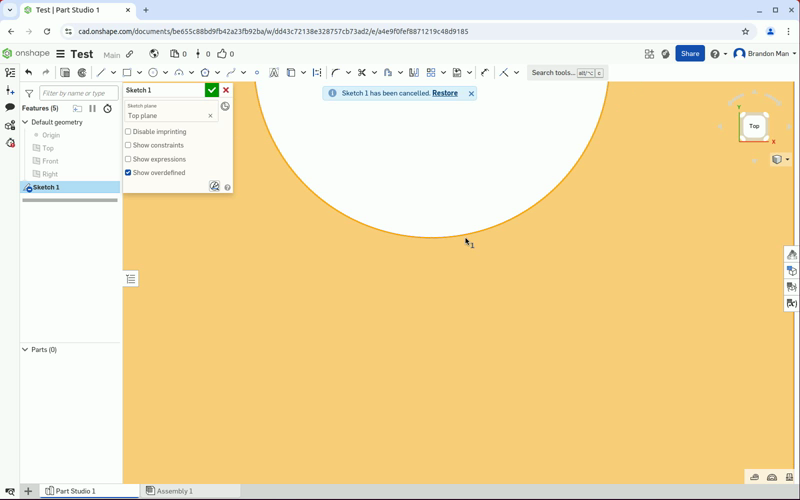
scroll(-6)
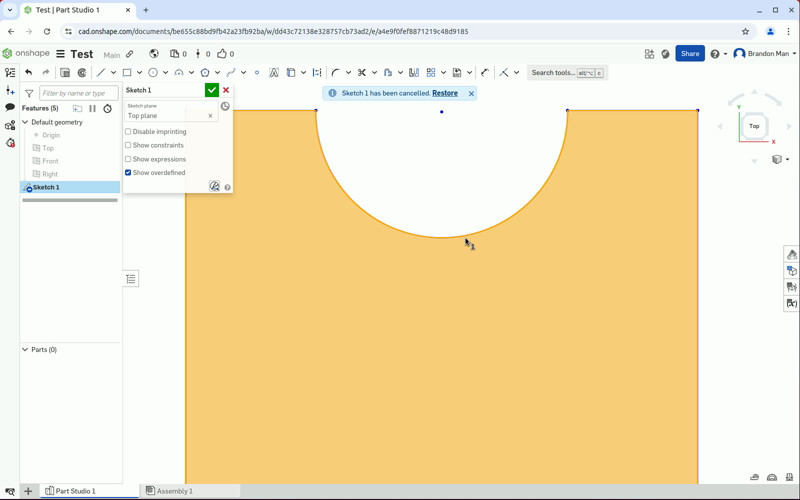
scroll(-6)
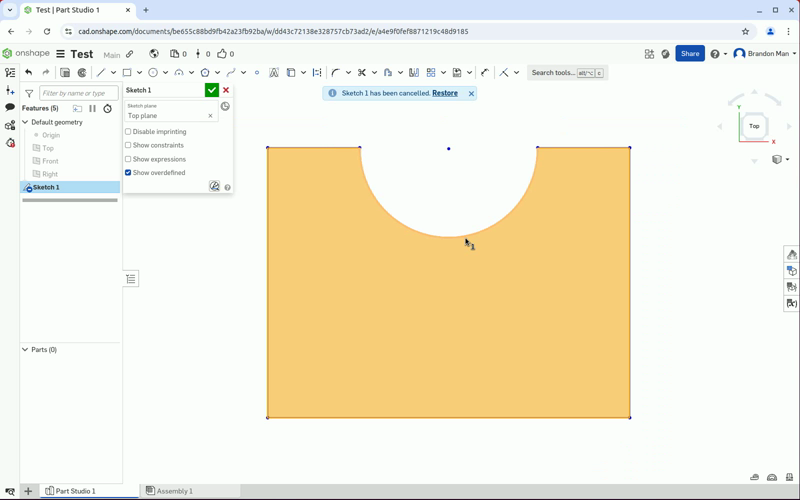
scroll(-6)
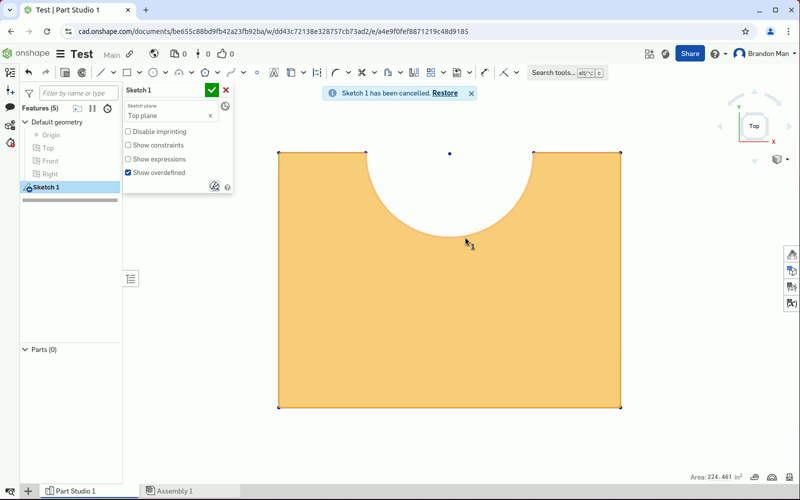
scroll(-6)
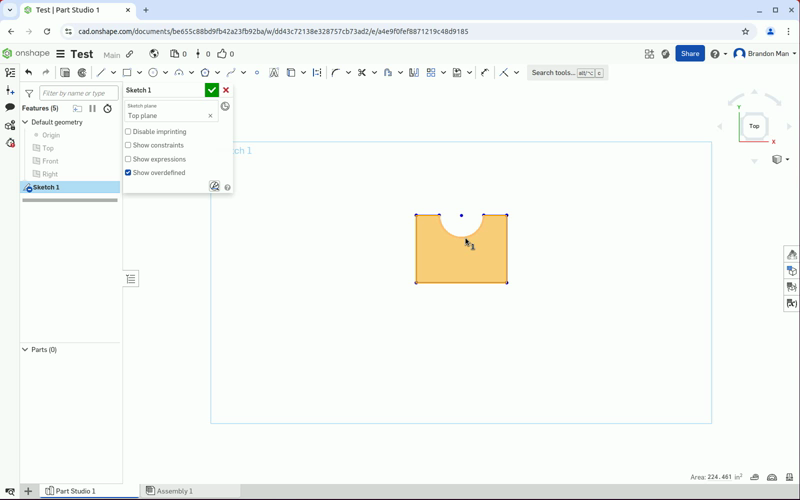
mouse_move(73, 352)
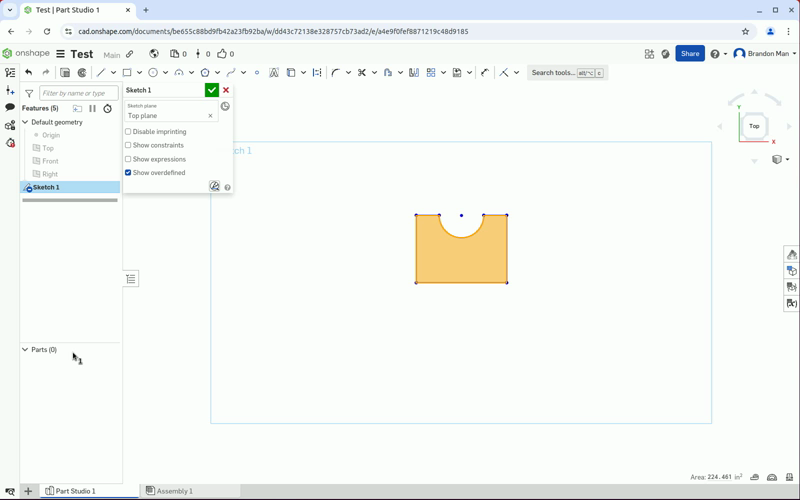
key(shift+y)
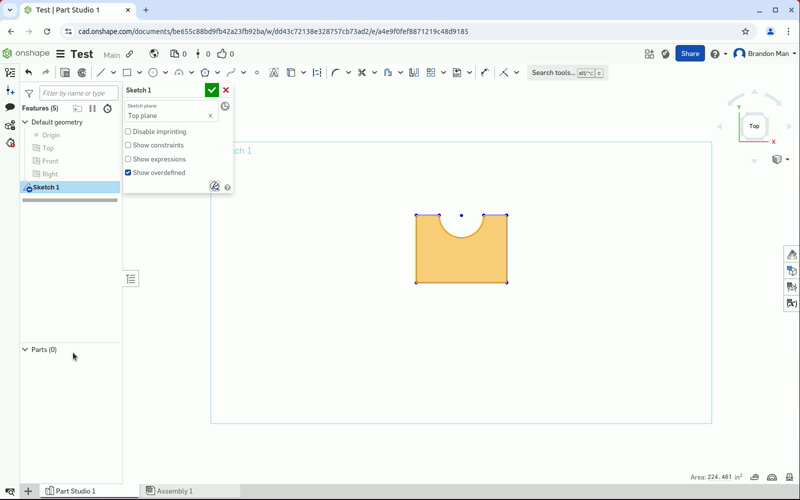
key(shift+e)
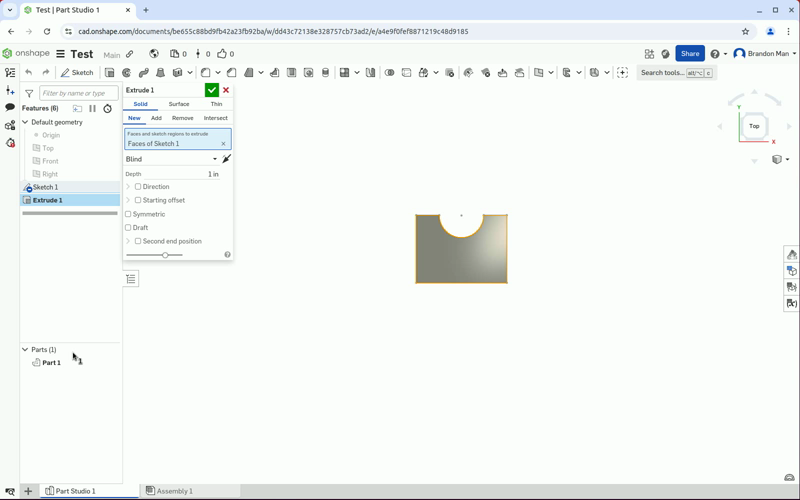
mouse_move(143, 106)
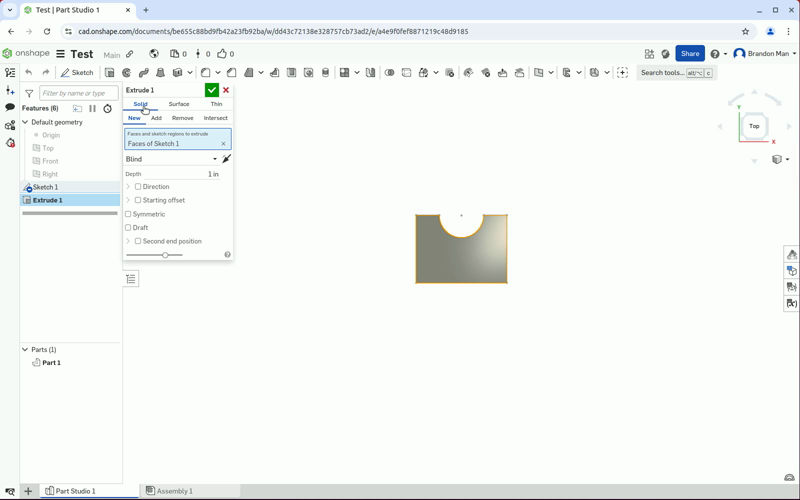
click(143, 106)
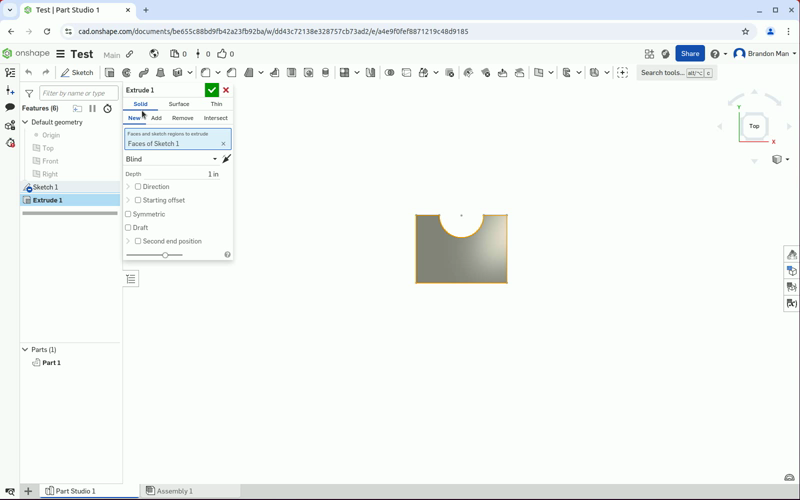
mouse_move(137, 120)
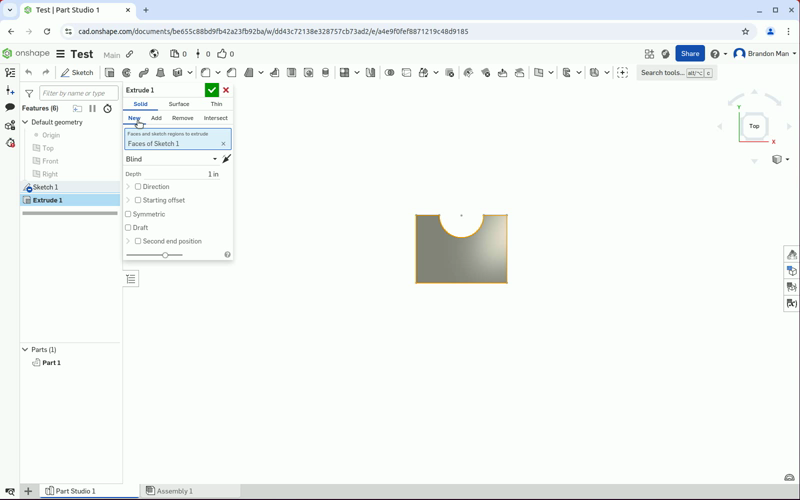
click(137, 120)
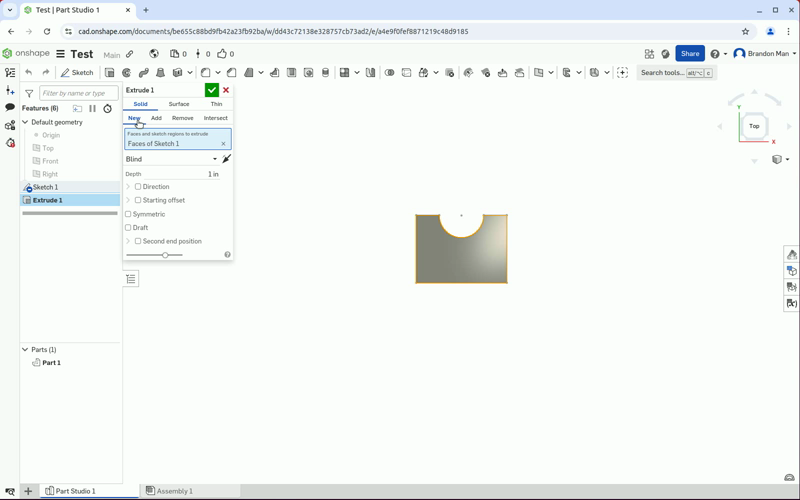
key(tab, 4)
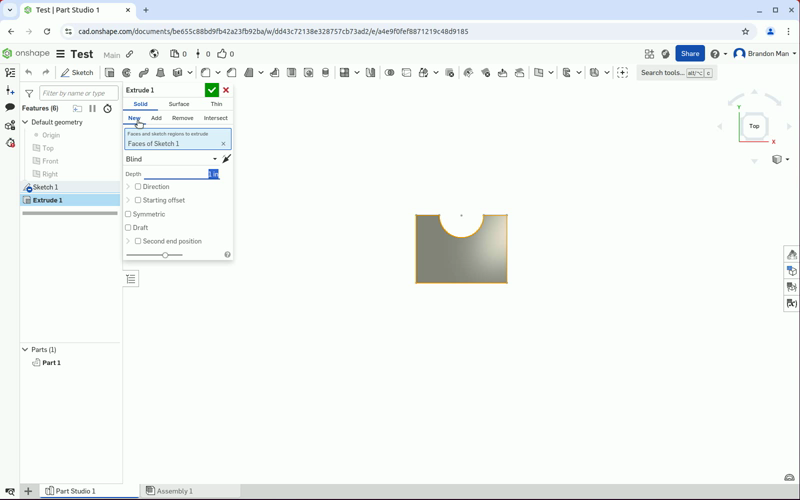
text(4.574)
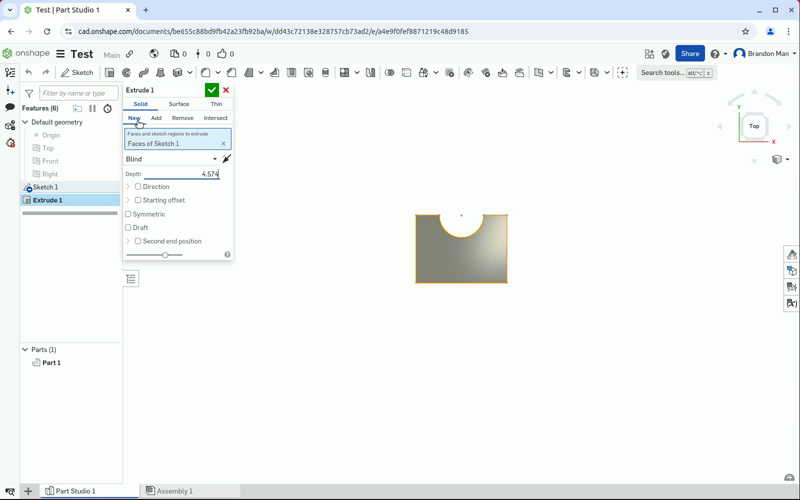
key(enter)
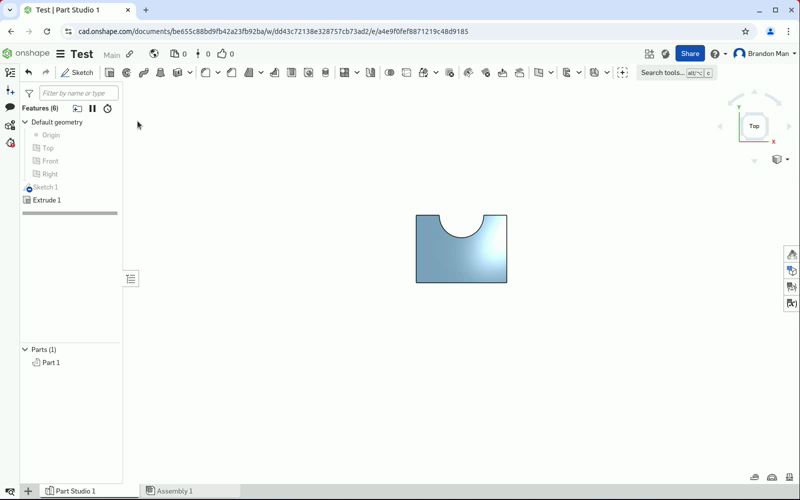
key(shift+h)
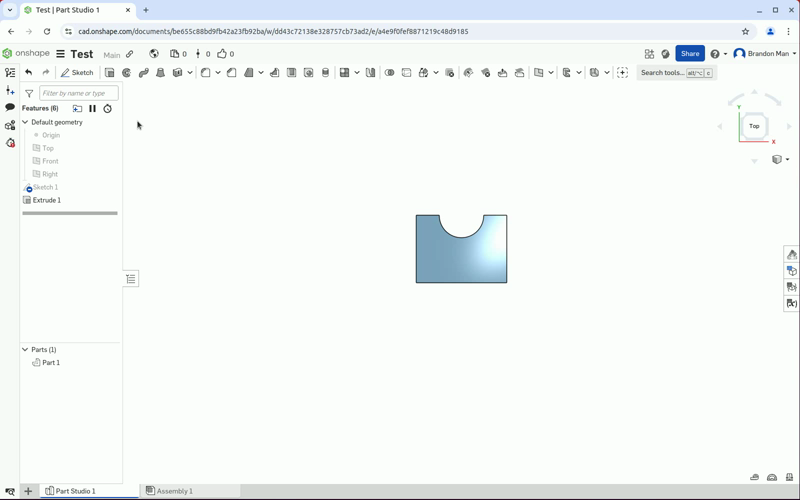
key(shift+h)
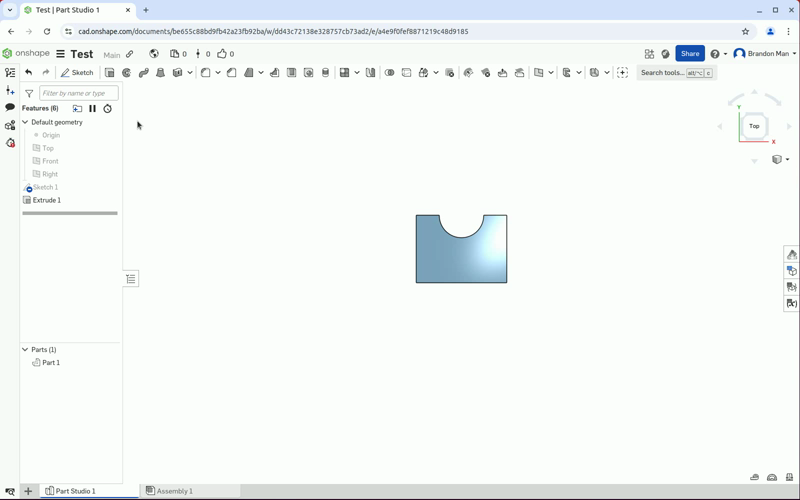
mouse_move(73, 189)
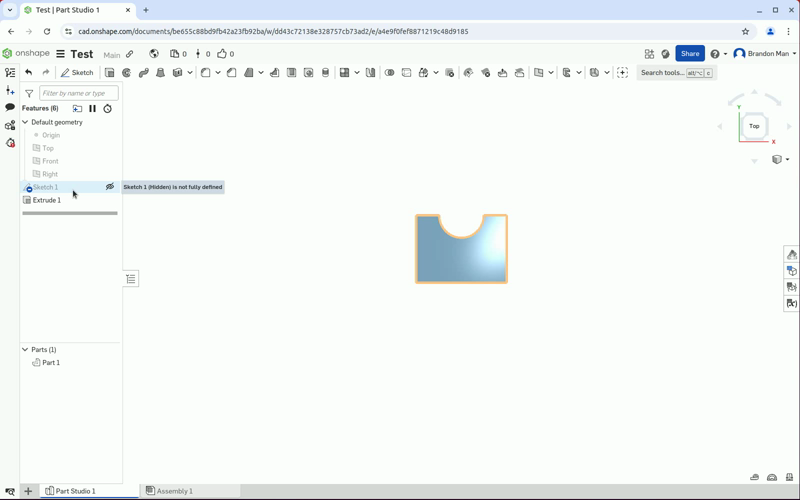
click(73, 189)
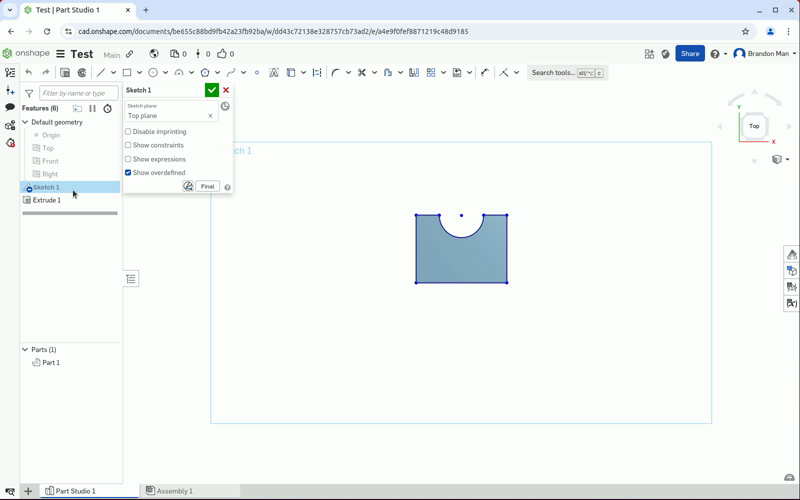
mouse_move(229, 92)
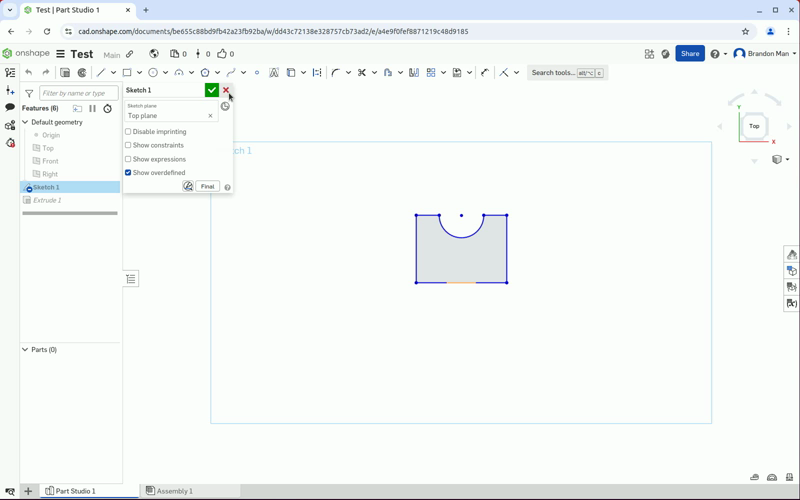
click(229, 92)
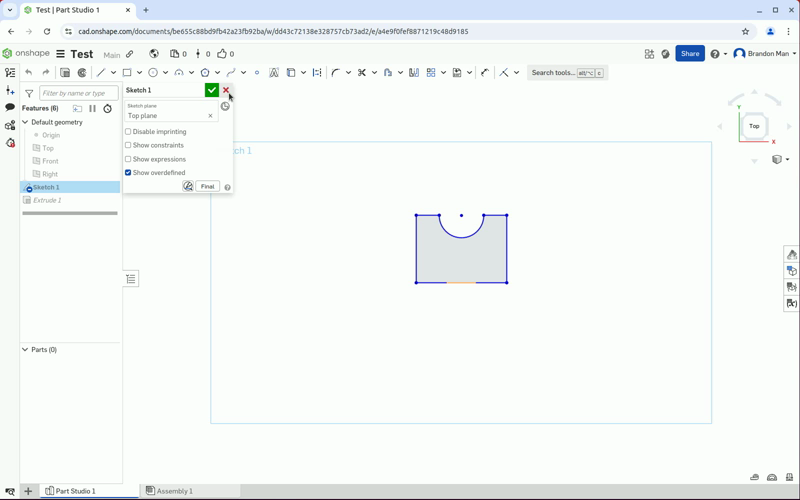
key(shift+s)
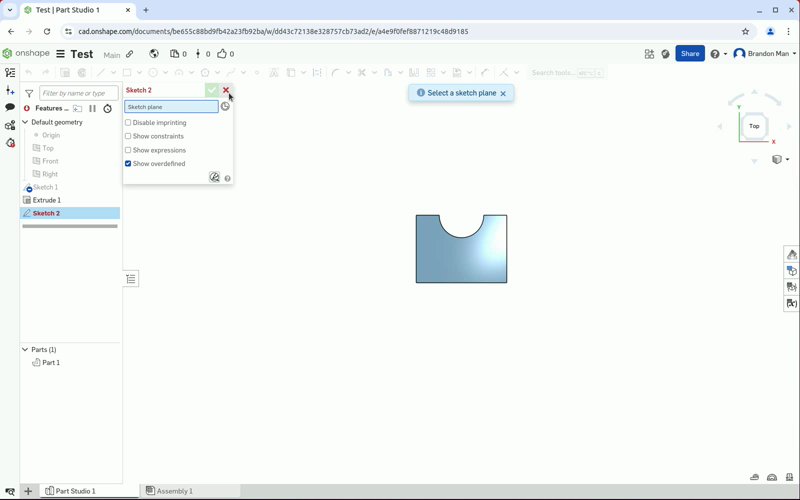
mouse_move(73, 150)
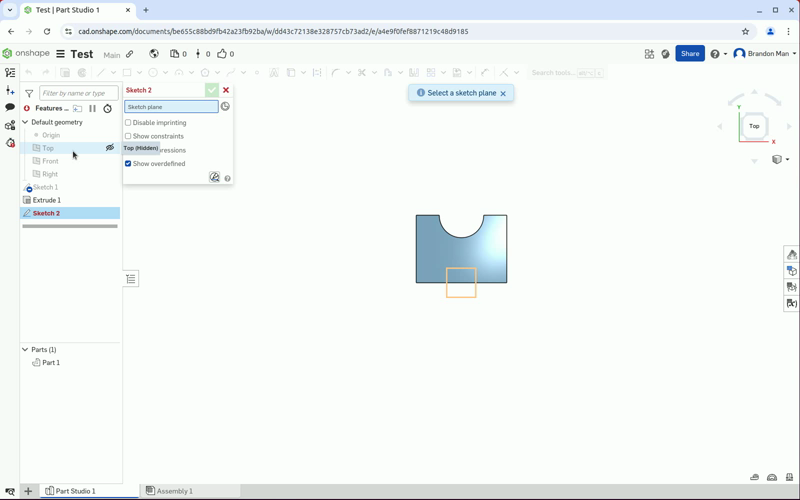
click(73, 150)
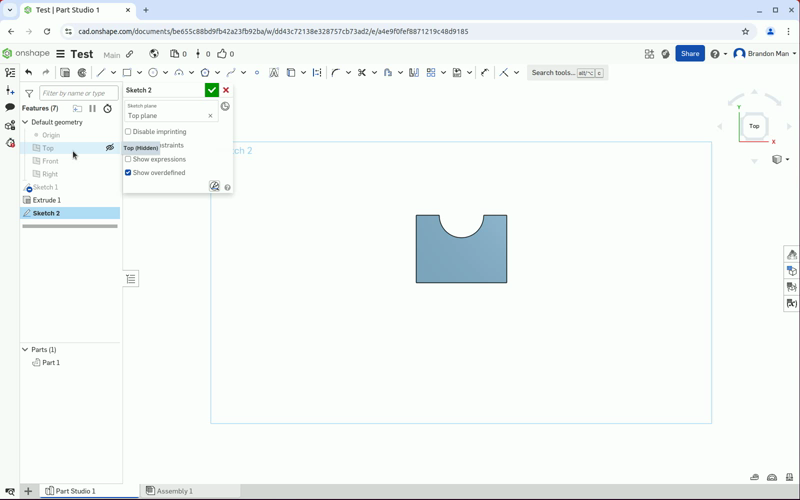
mouse_move(73, 352)
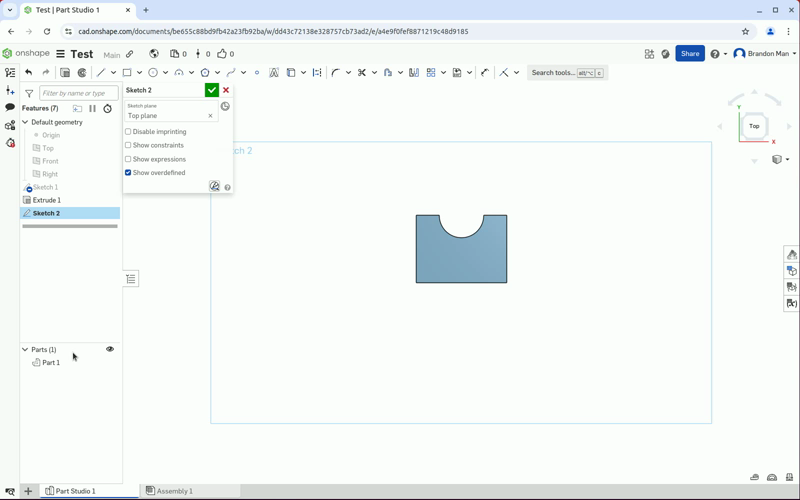
key(y)
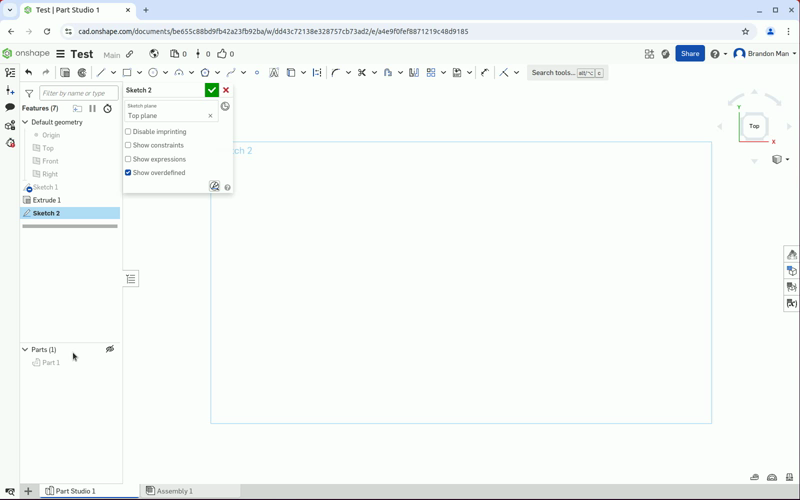
key(l)
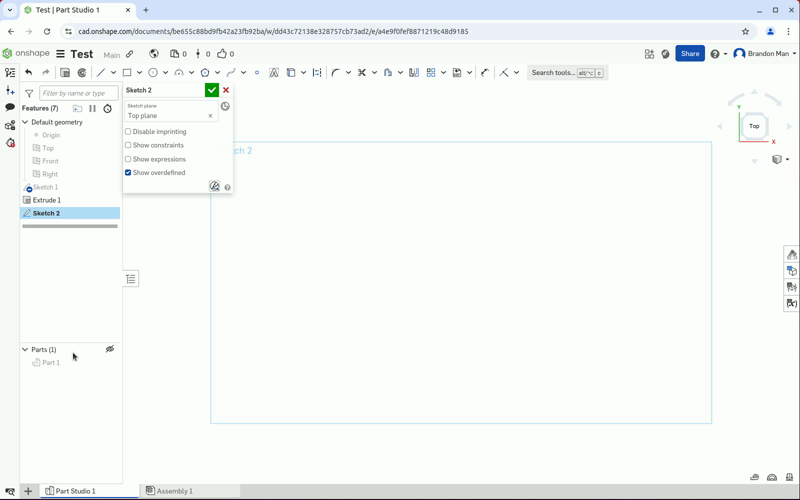
key_down(shift)
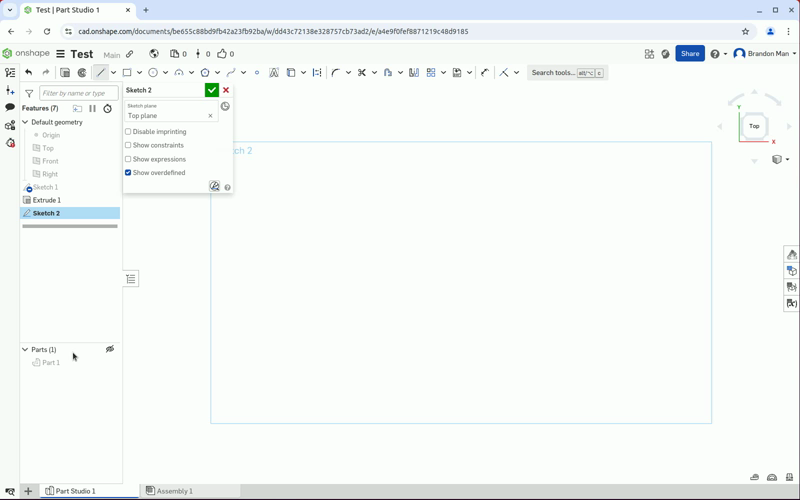
mouse_move(416, 215)
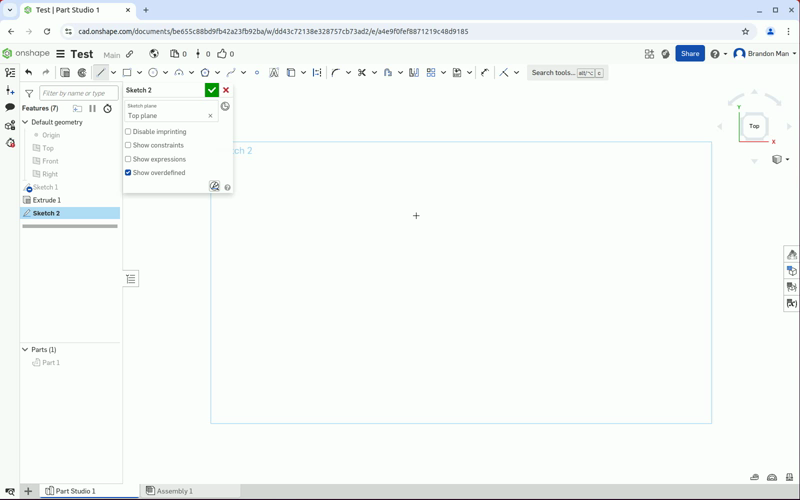
click(416, 215)
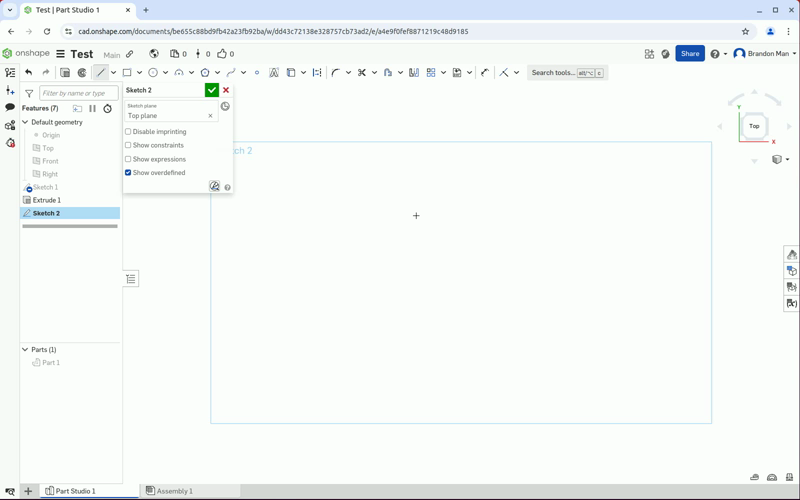
key_up(shift)
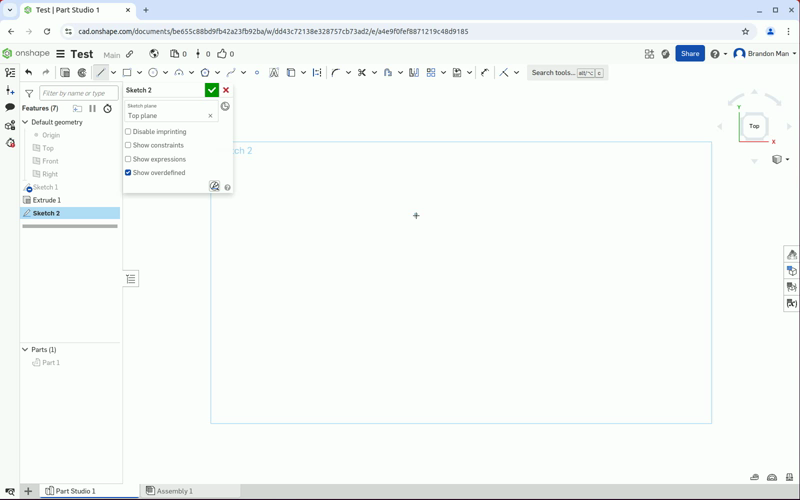
key_down(shift)
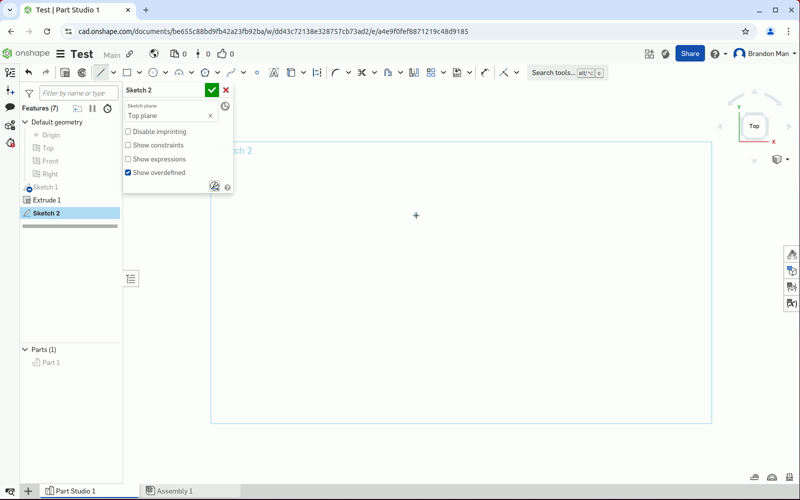
mouse_move(446, 215)
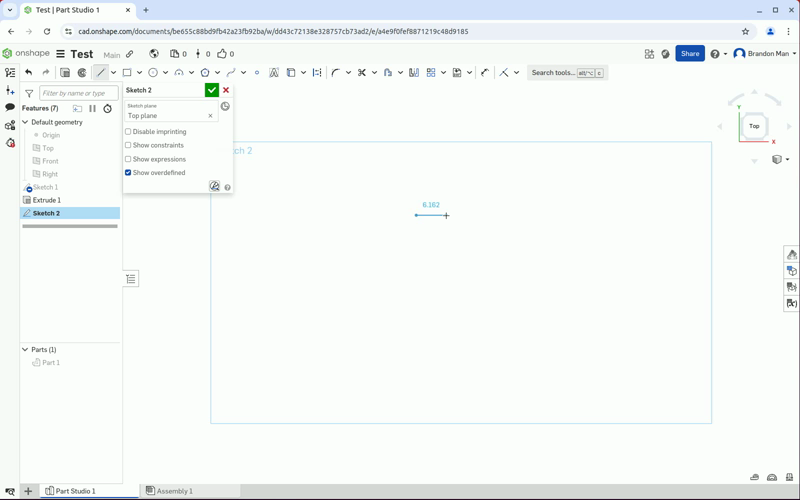
mouse_move(439, 215)
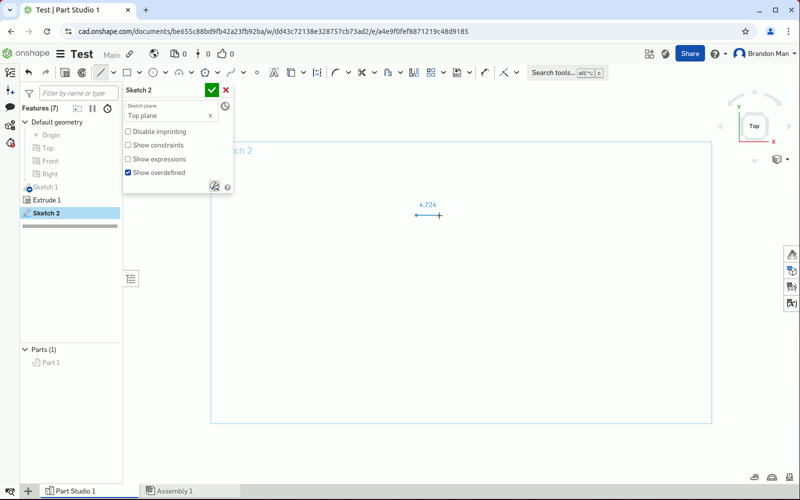
click(439, 215)
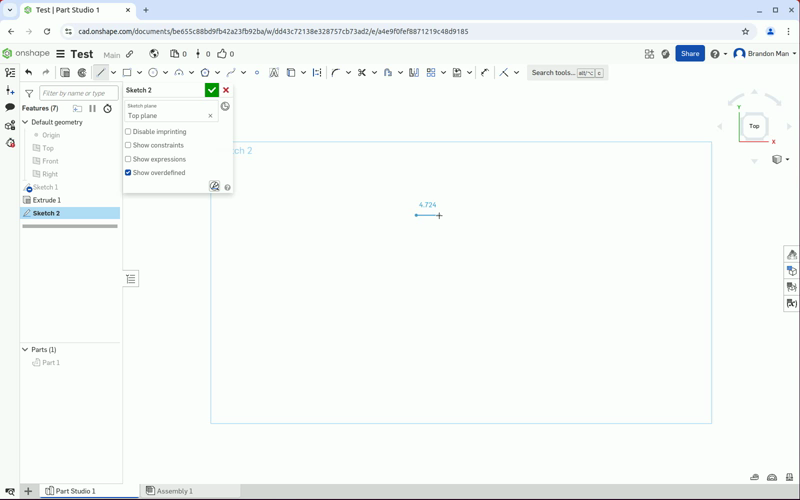
key_up(shift)
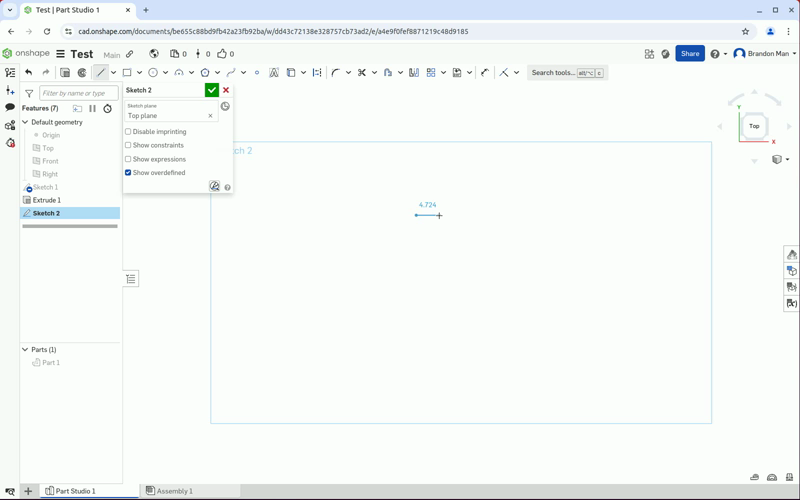
key(esc)
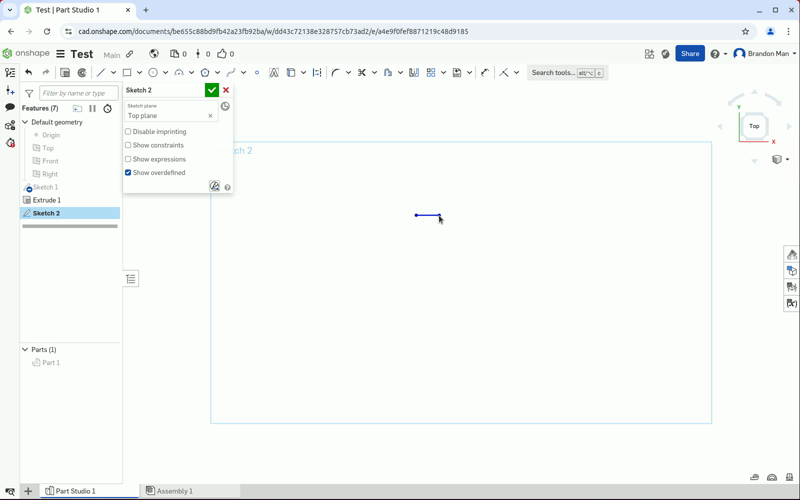
key(a)
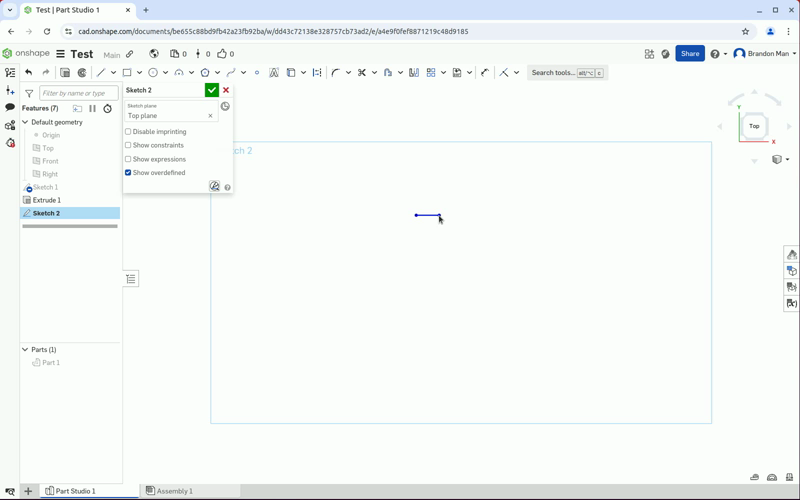
mouse_move(439, 215)
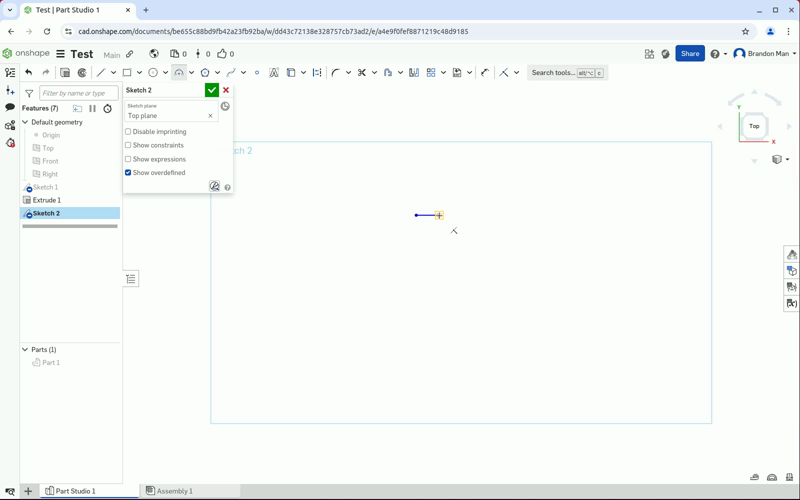
click(439, 215)
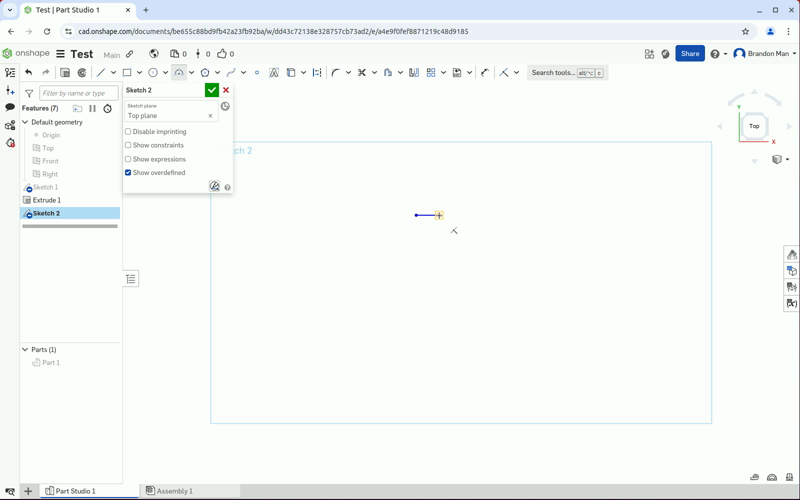
key_down(shift)
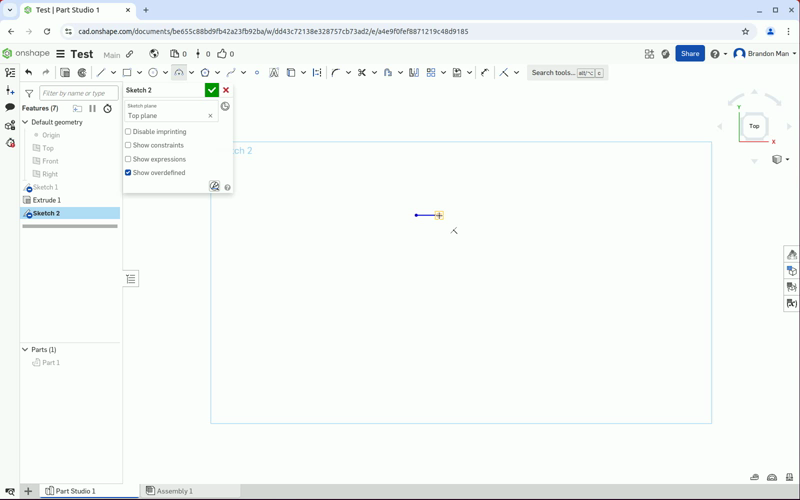
mouse_move(483, 215)
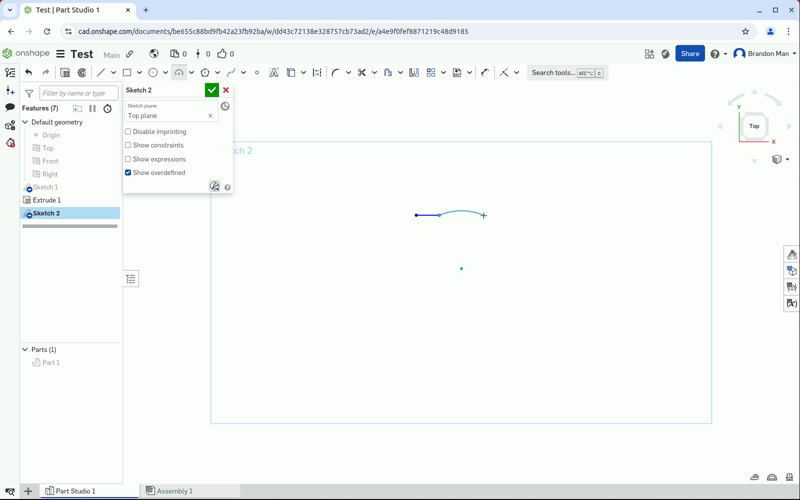
click(483, 215)
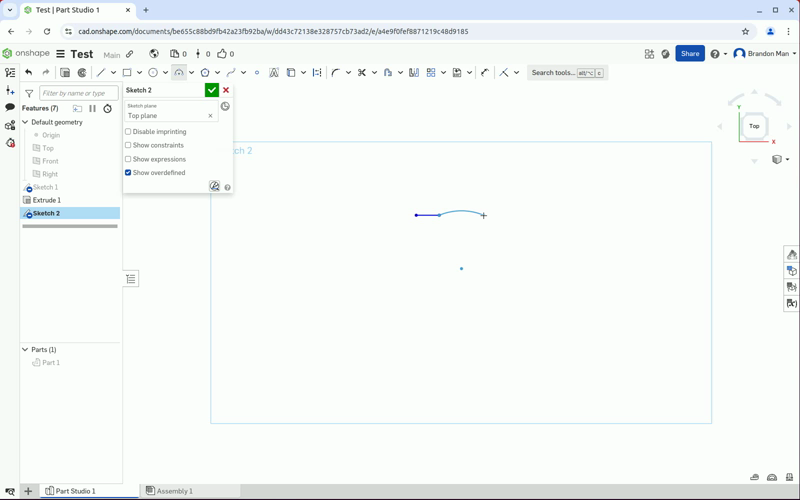
mouse_move(461, 192)
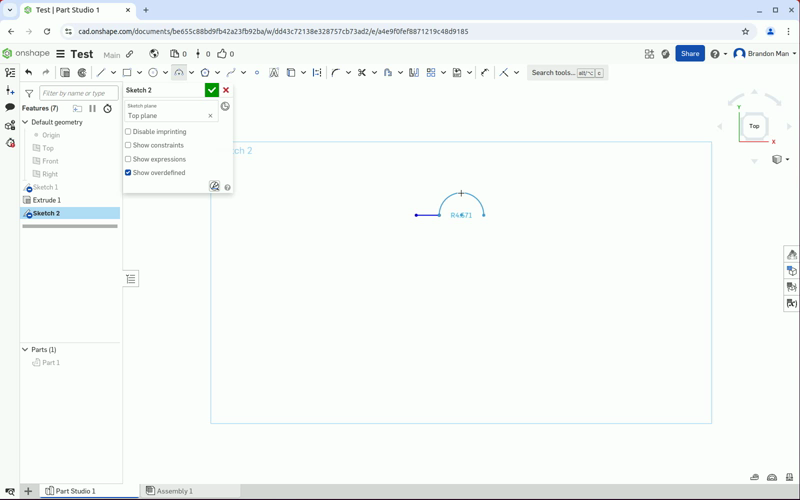
click(461, 192)
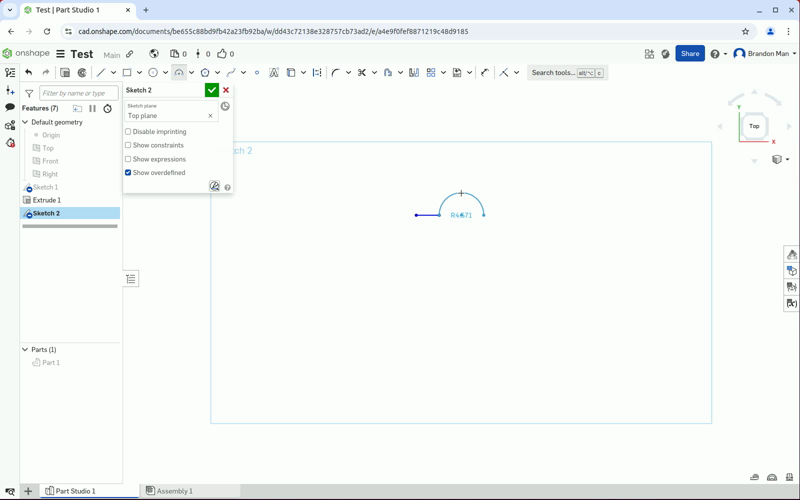
key_up(shift)
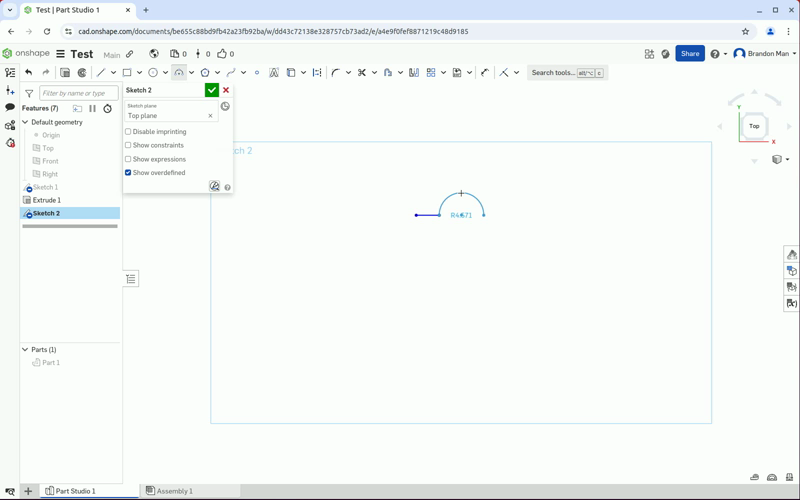
key(esc)
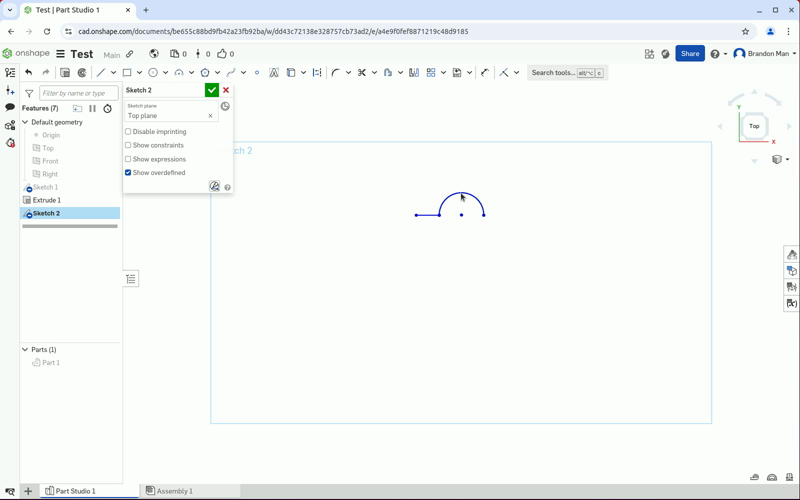
key(l)
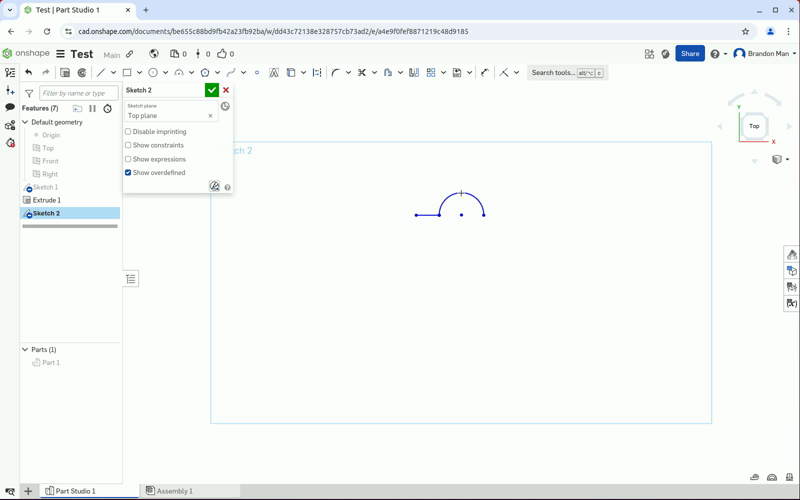
mouse_move(483, 215)
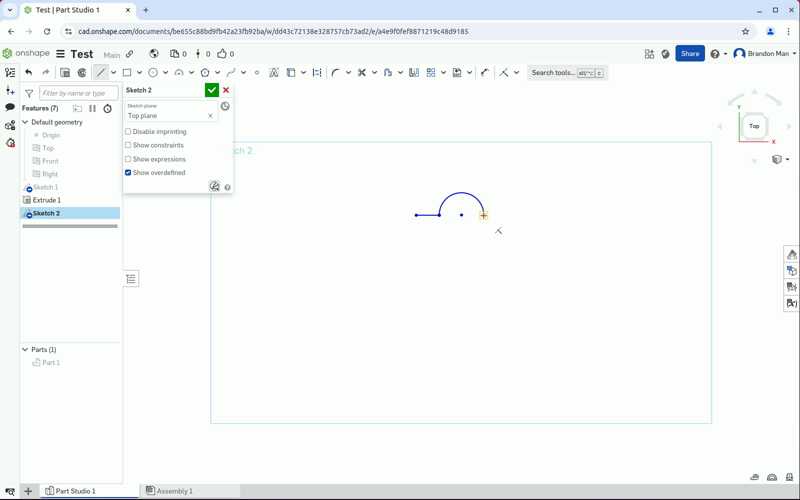
click(483, 215)
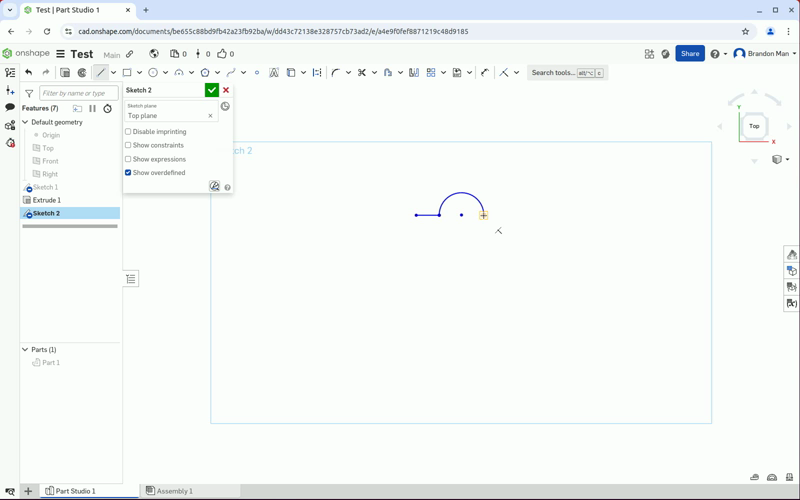
key_down(shift)
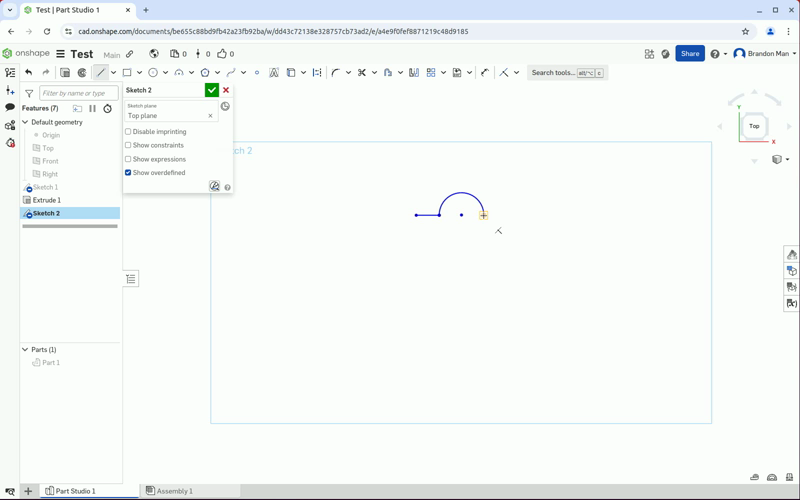
mouse_move(513, 215)
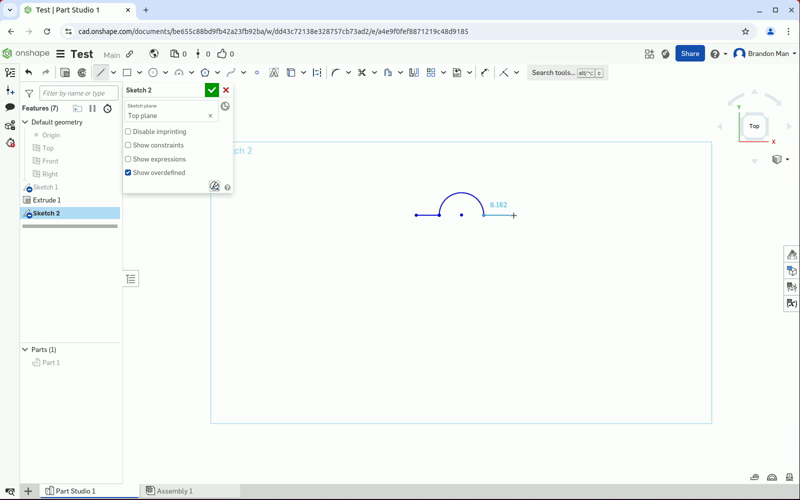
mouse_move(506, 215)
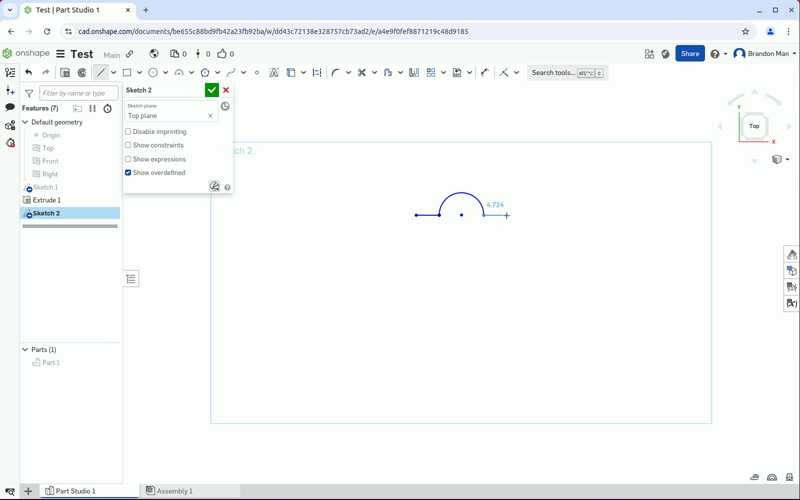
click(506, 215)
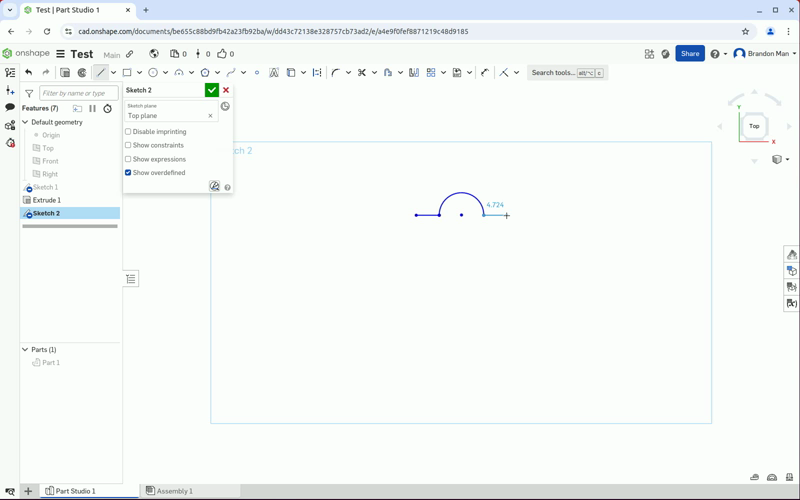
key_up(shift)
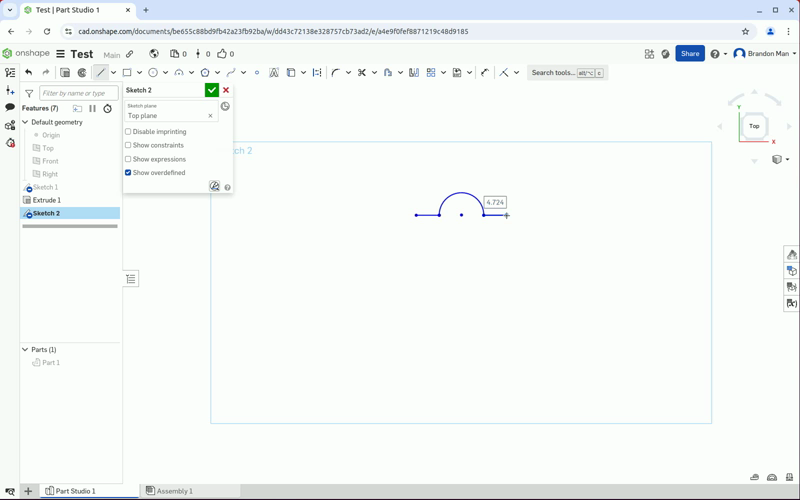
key(esc)
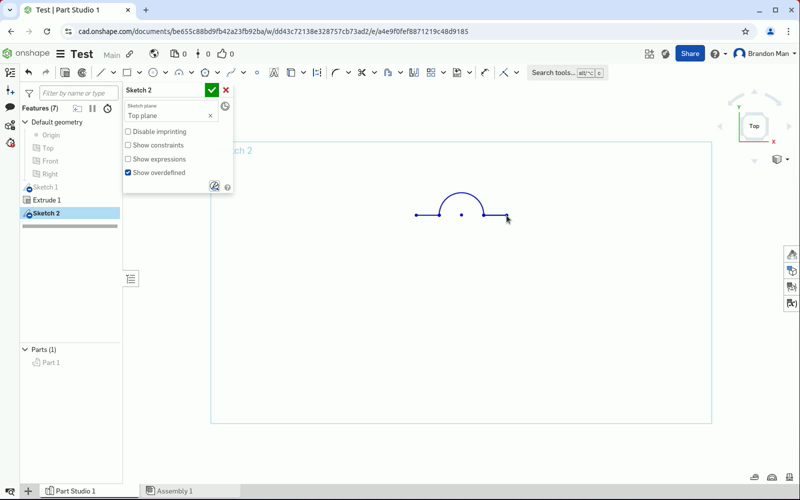
key(a)
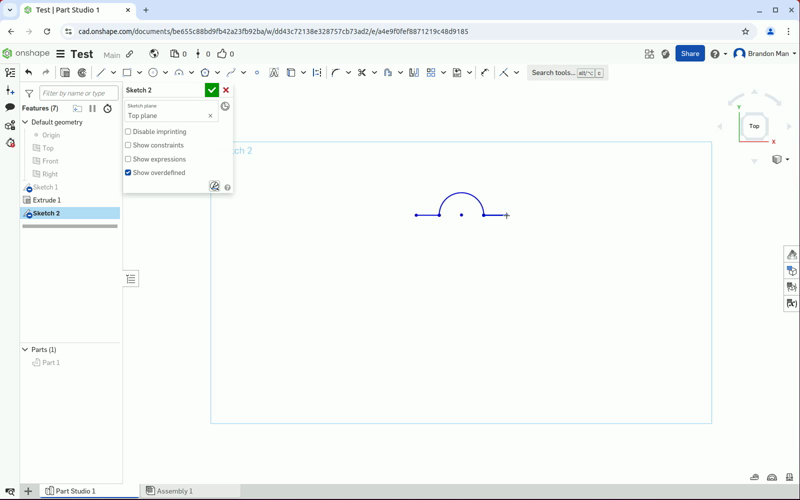
mouse_move(506, 215)
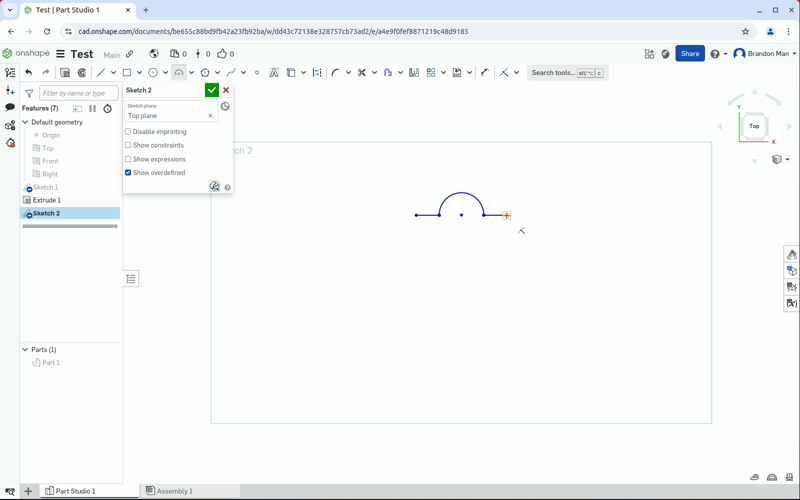
click(506, 215)
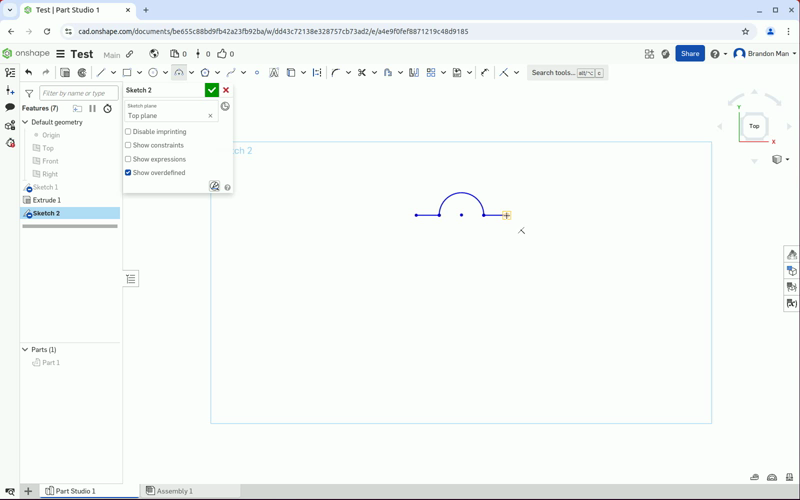
mouse_move(416, 215)
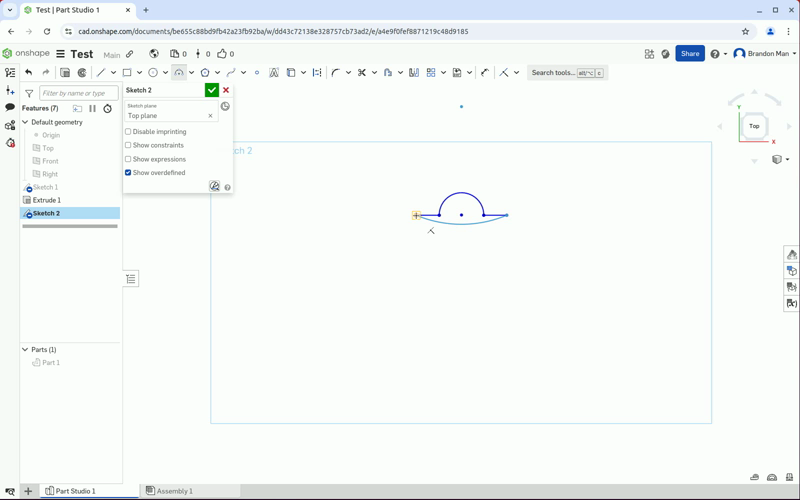
click(416, 215)
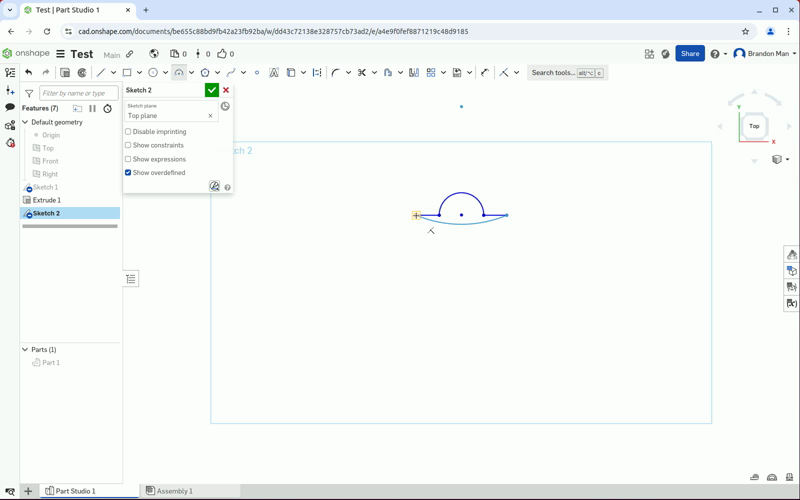
key_down(shift)
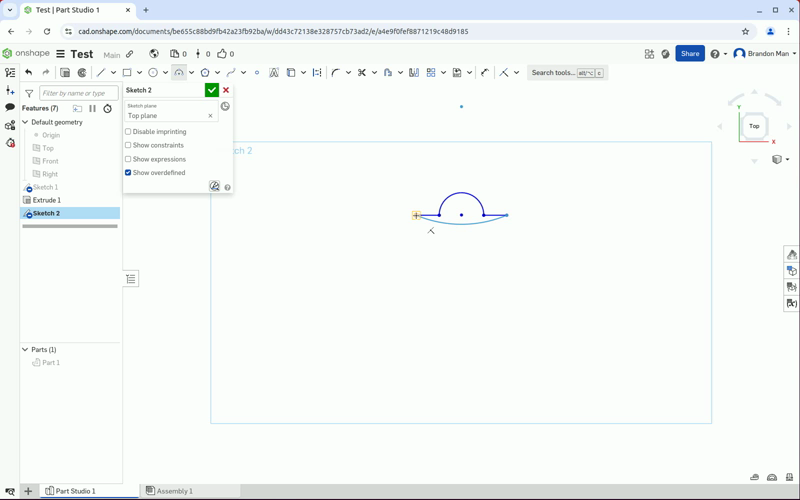
mouse_move(461, 169)
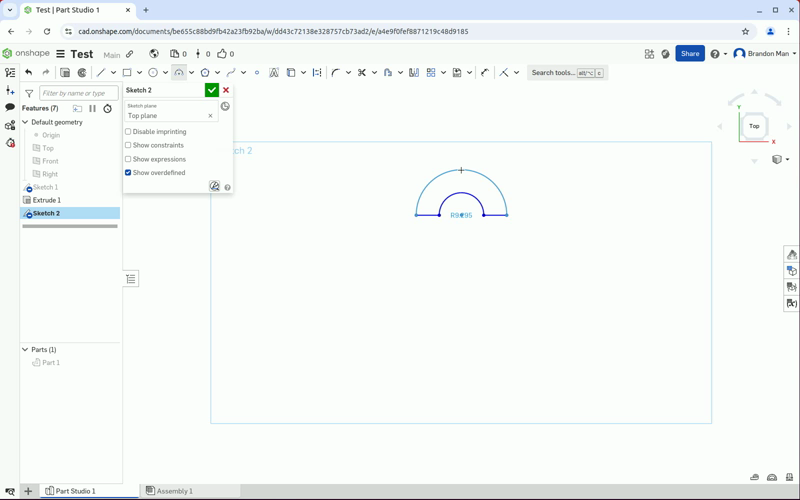
click(461, 169)
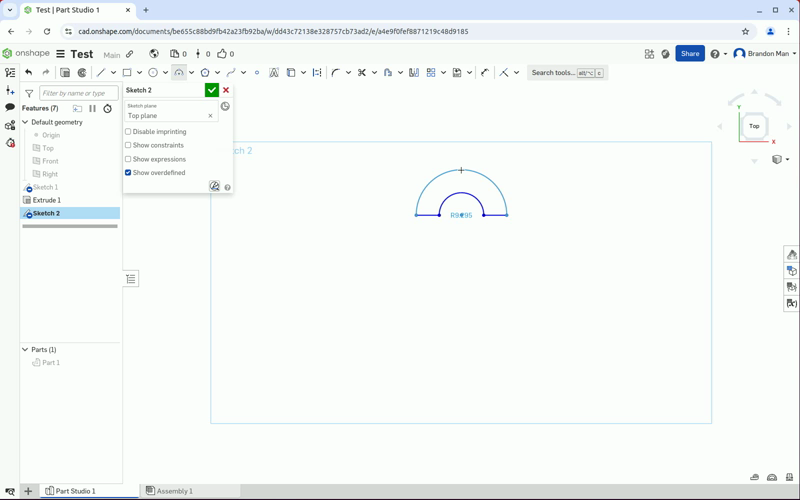
key_up(shift)
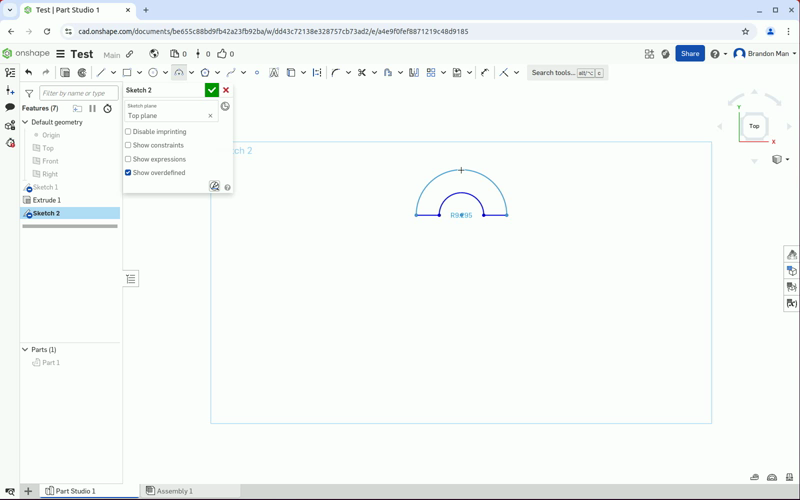
key(esc)
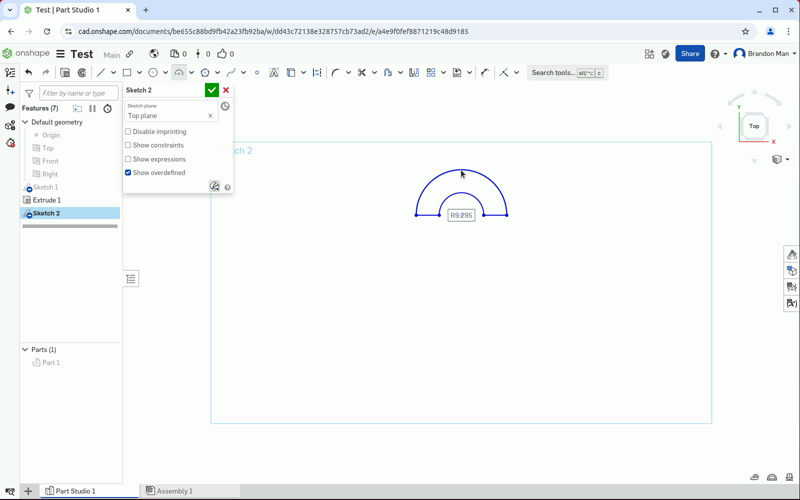
mouse_move(469, 192)
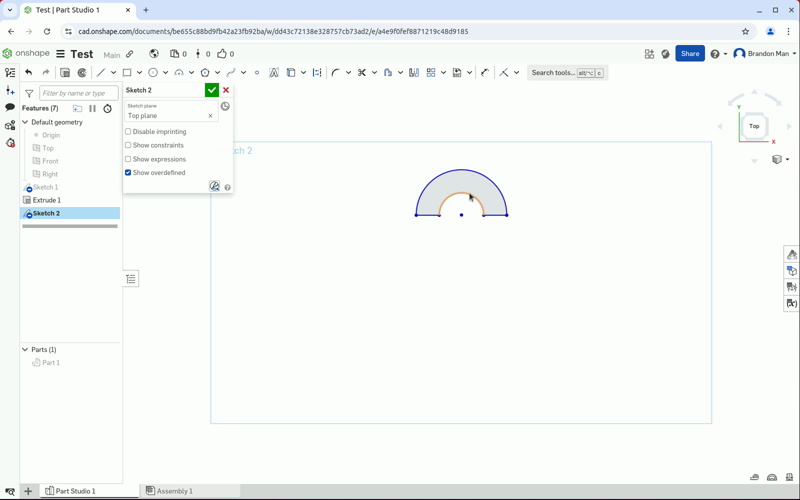
scroll(6)
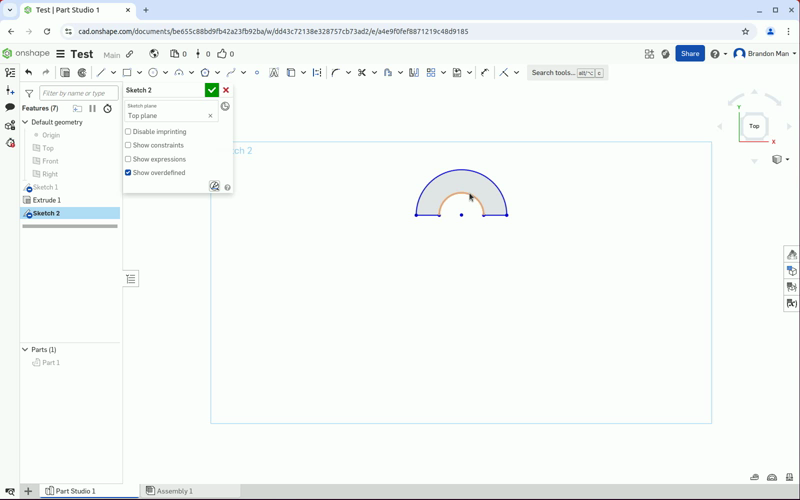
scroll(6)
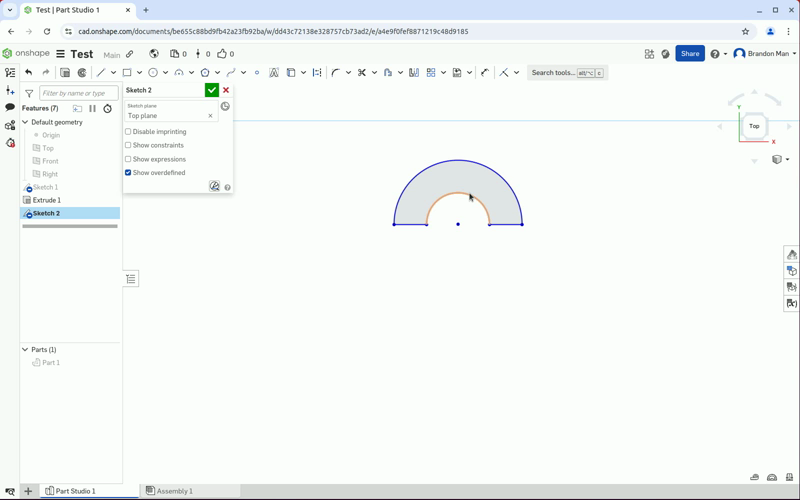
scroll(6)
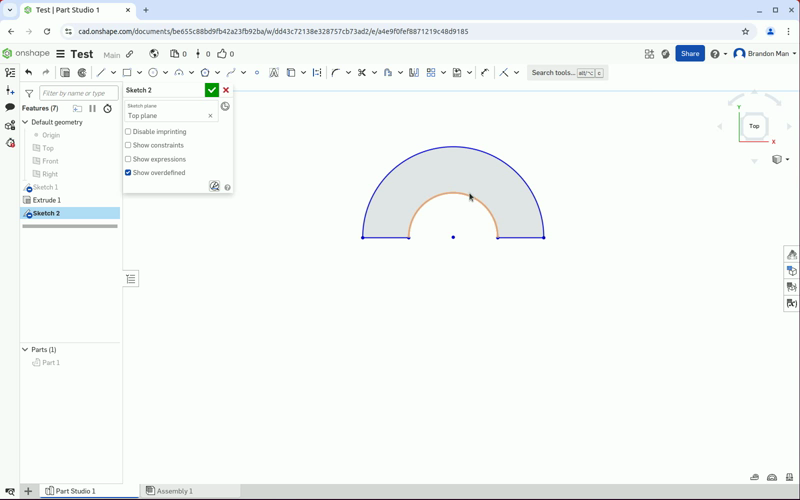
scroll(6)
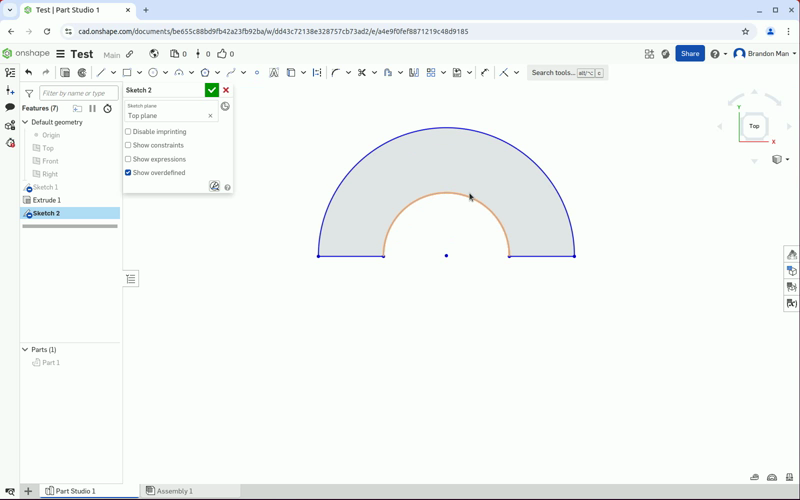
scroll(6)
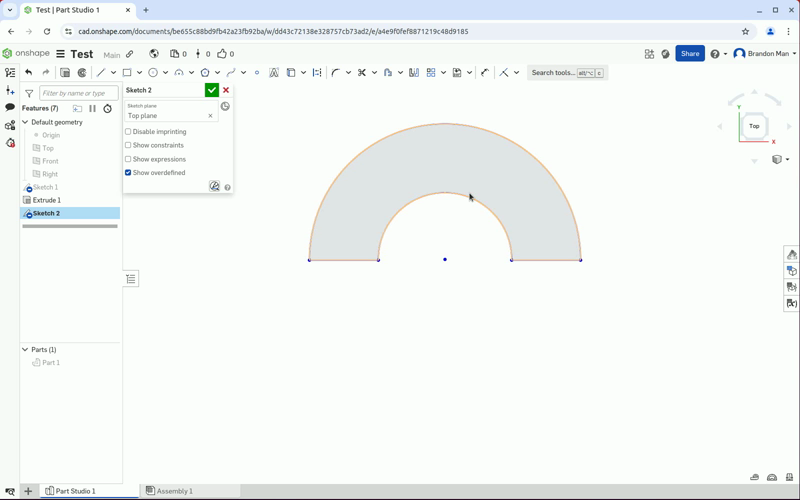
scroll(6)
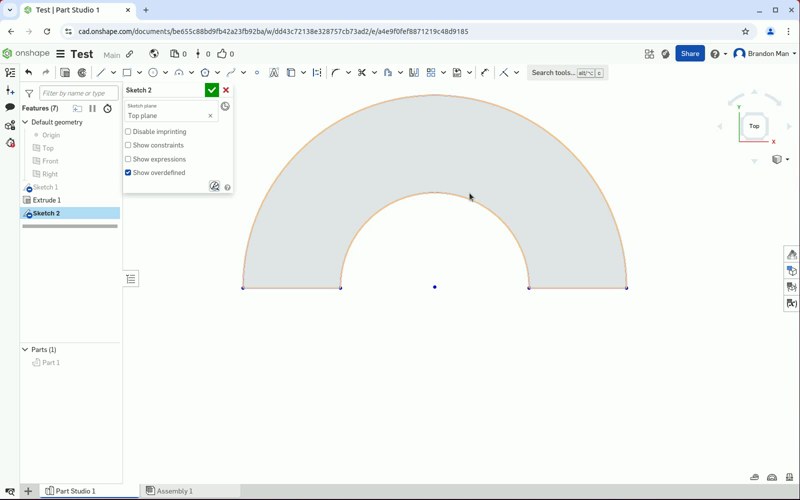
scroll(6)
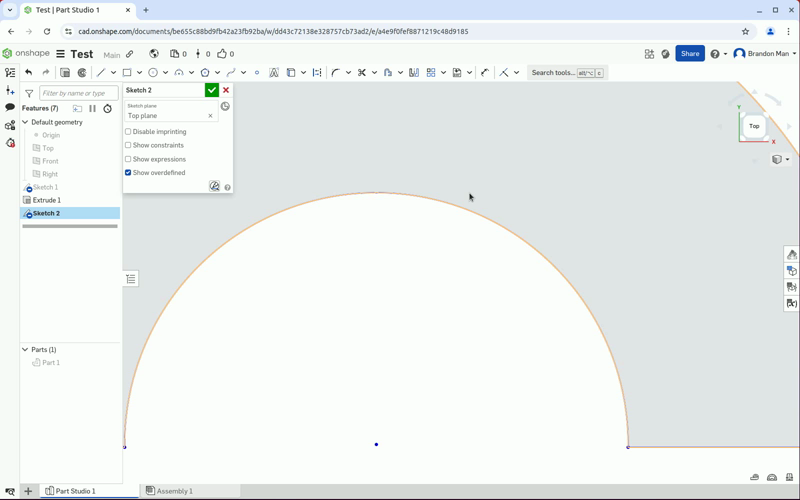
click(469, 192)
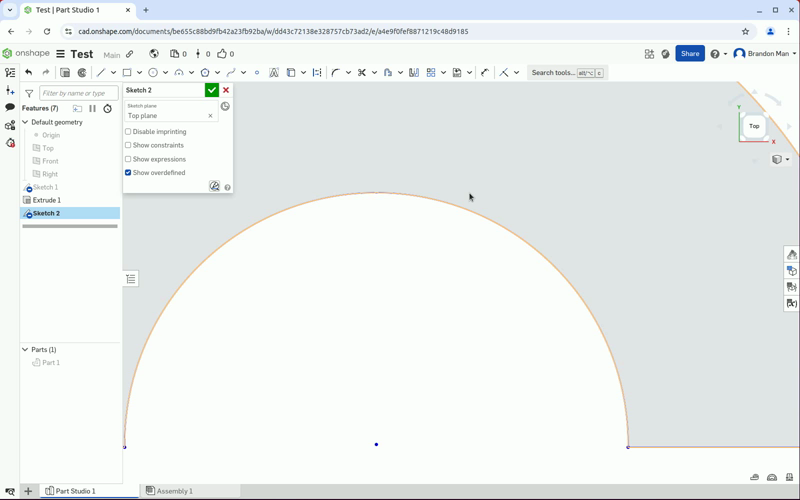
scroll(-6)
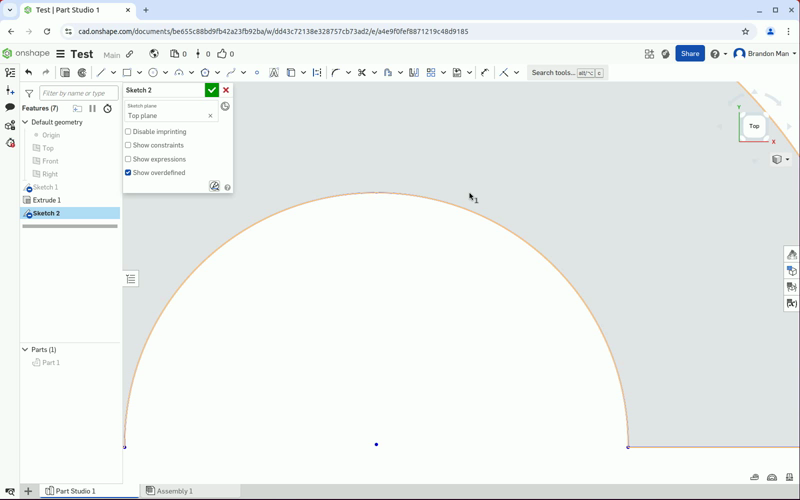
scroll(-6)
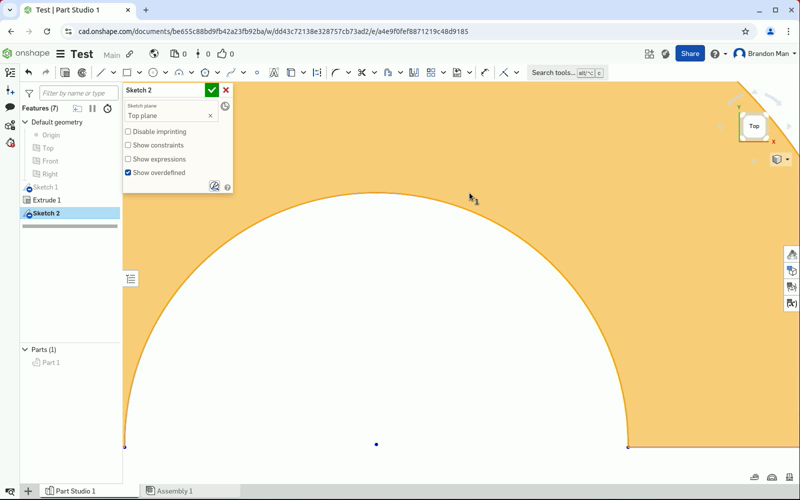
scroll(-6)
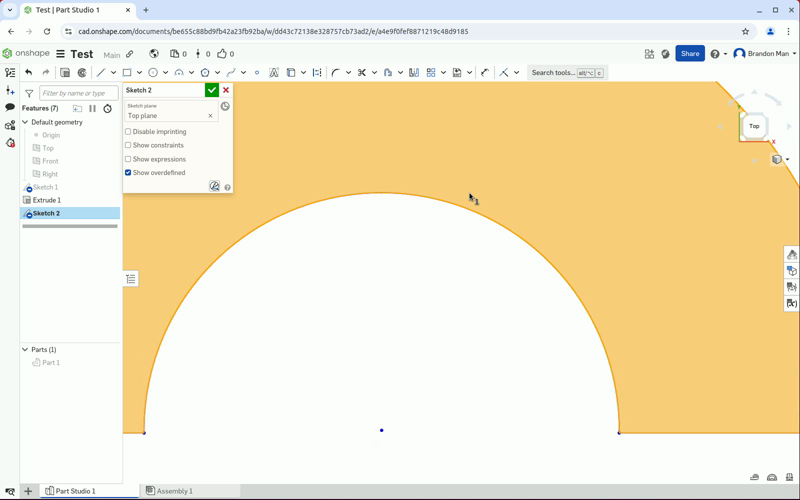
scroll(-6)
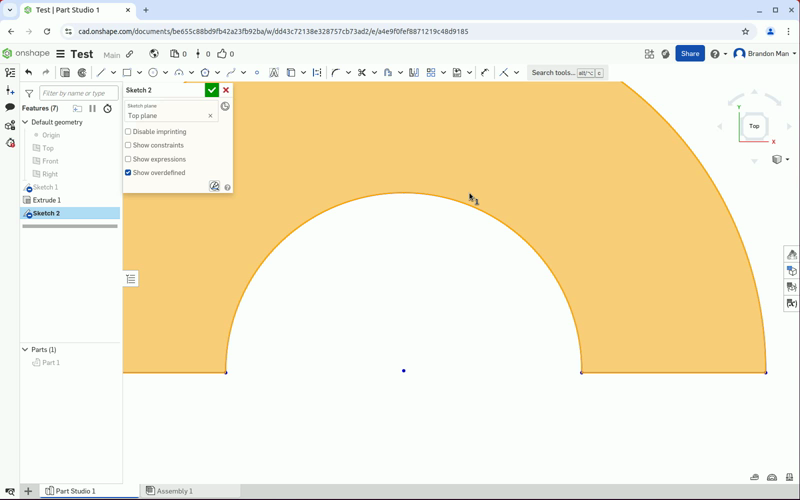
scroll(-6)
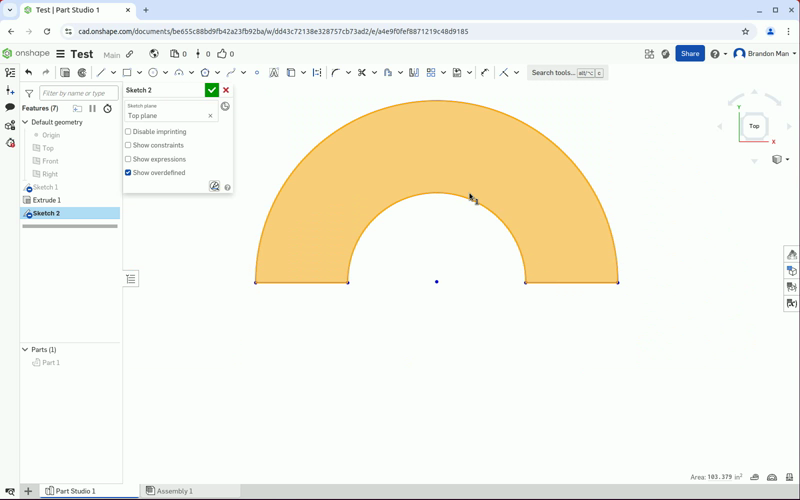
scroll(-6)
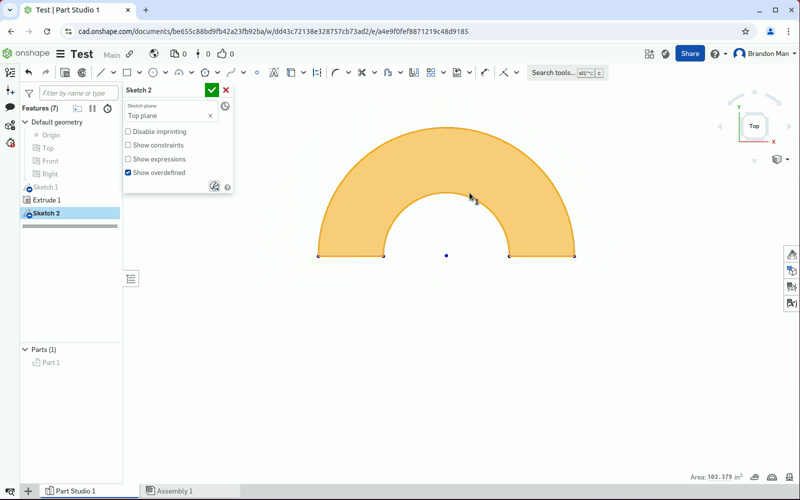
scroll(-6)
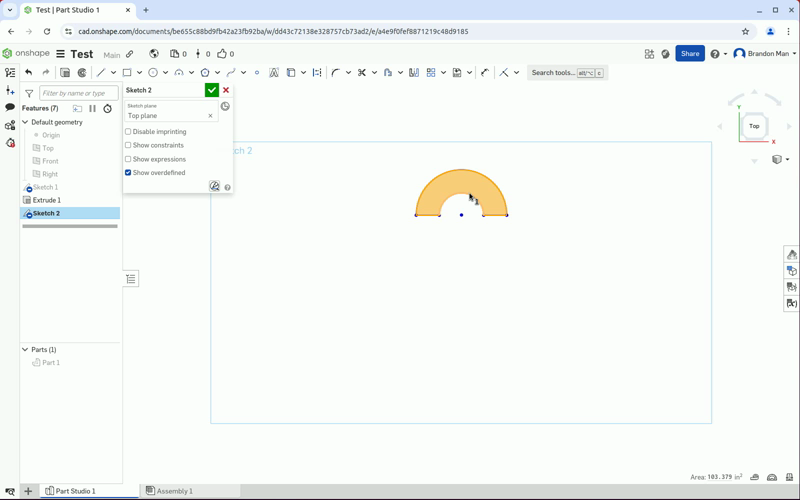
mouse_move(73, 352)
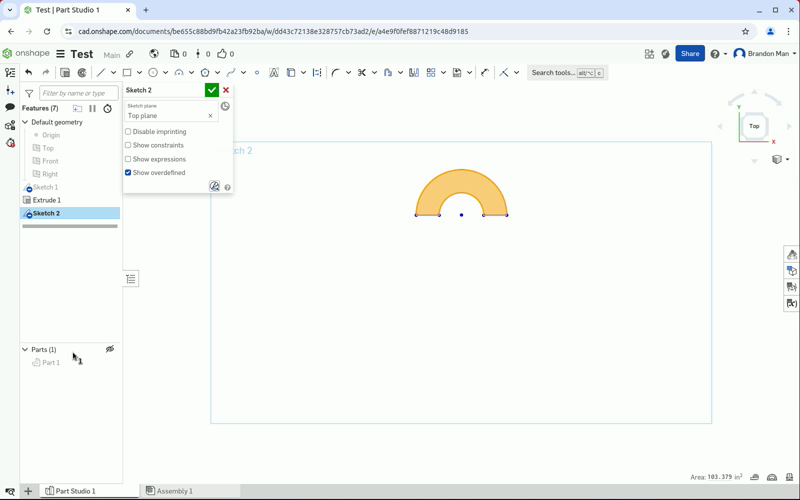
key(shift+y)
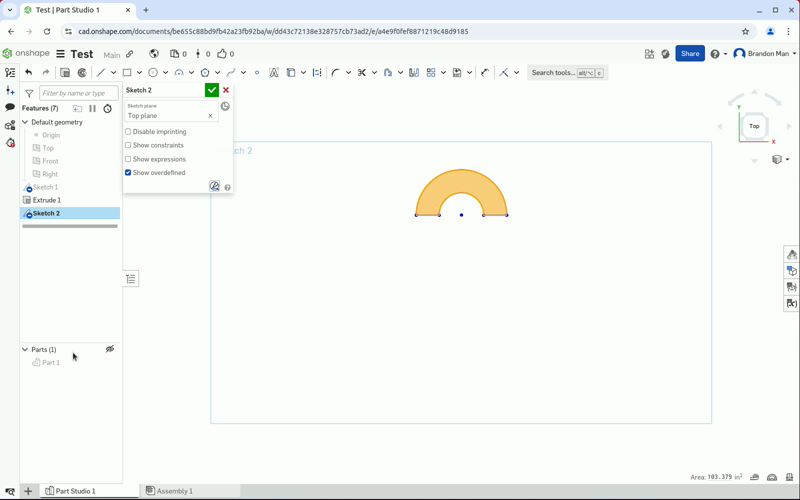
key(shift+e)
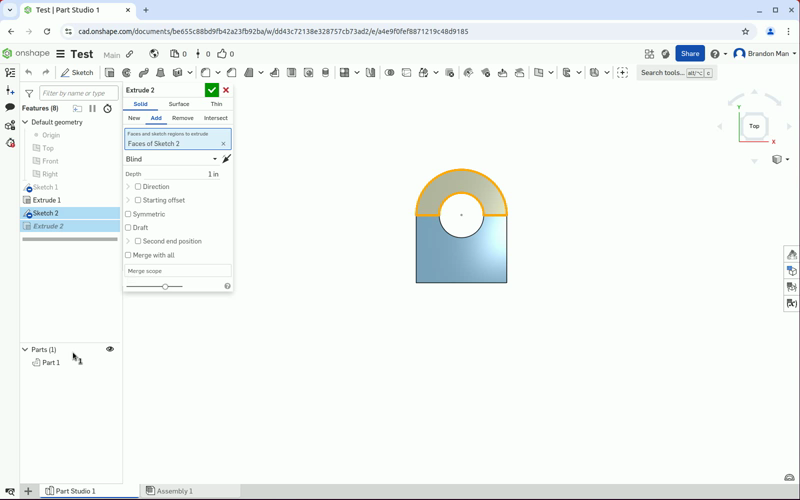
mouse_move(143, 106)
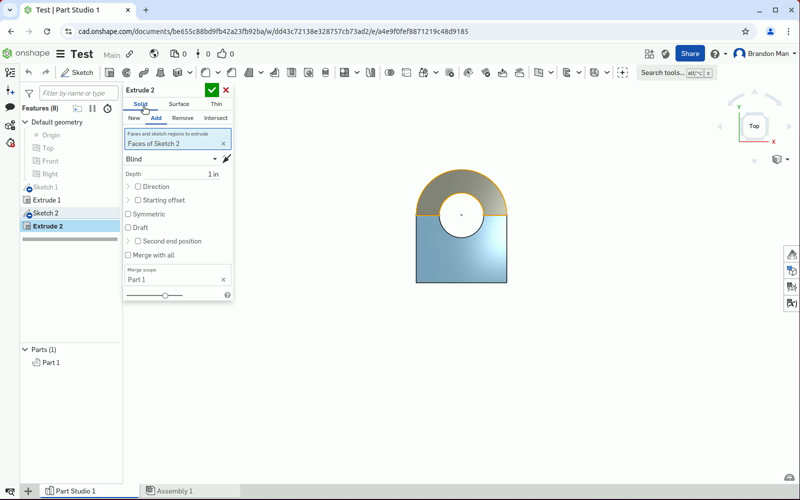
click(143, 106)
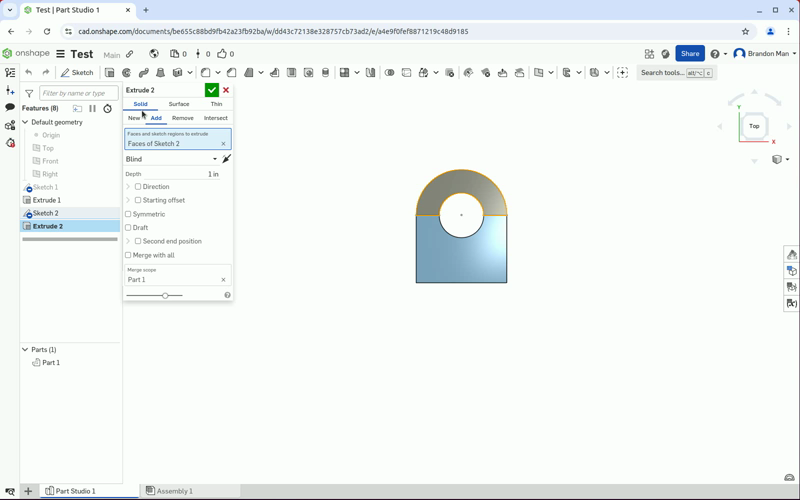
mouse_move(137, 120)
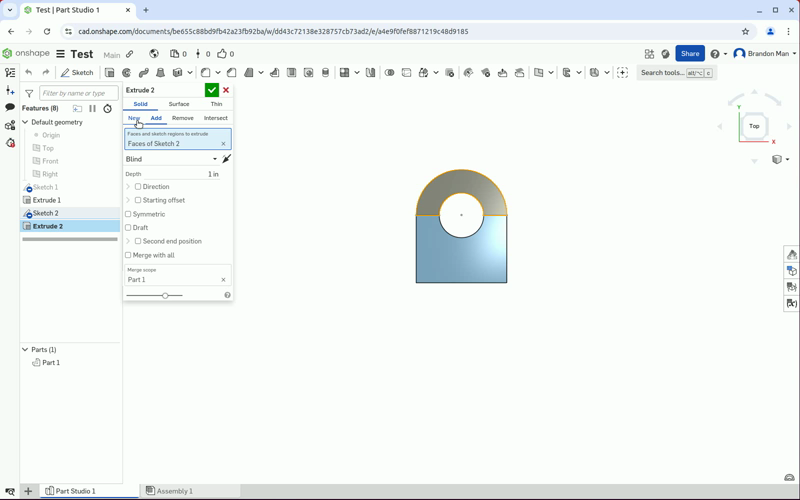
click(137, 120)
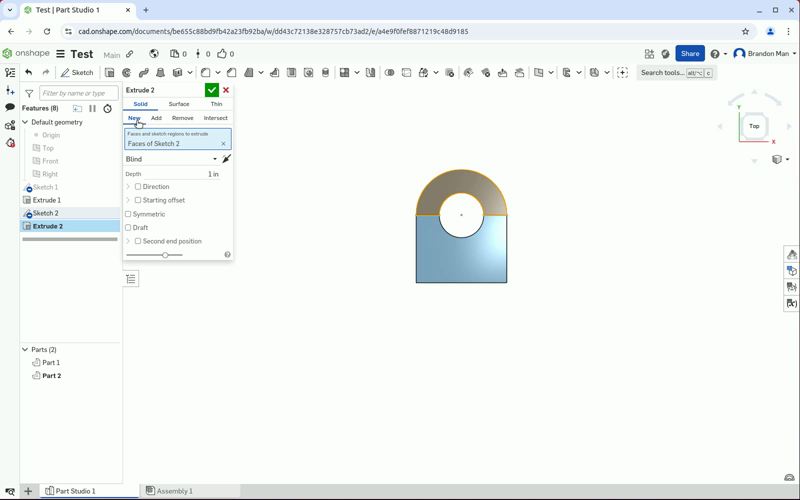
key(tab, 4)
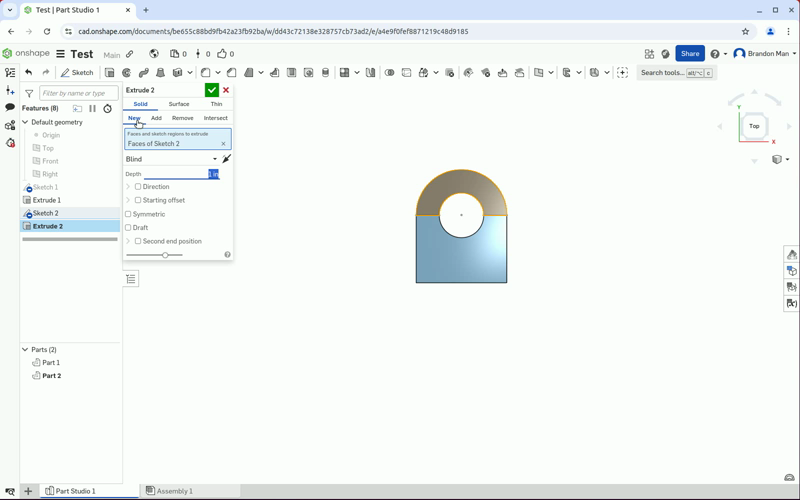
text(4.574)
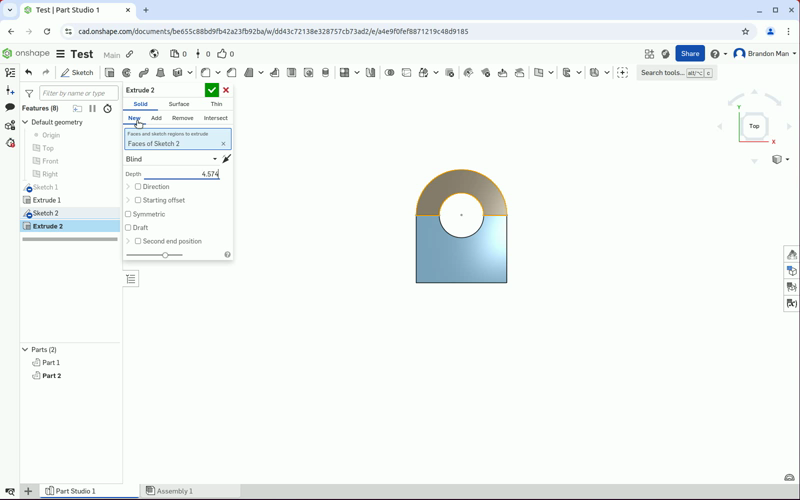
key(enter)
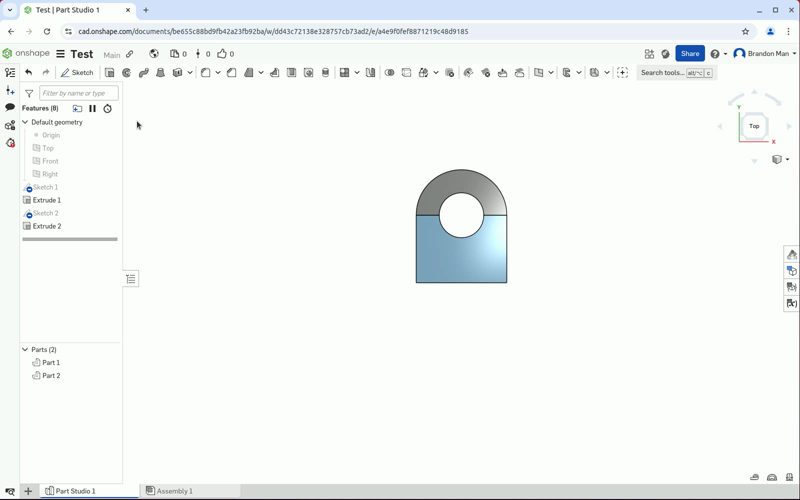
key(shift+h)
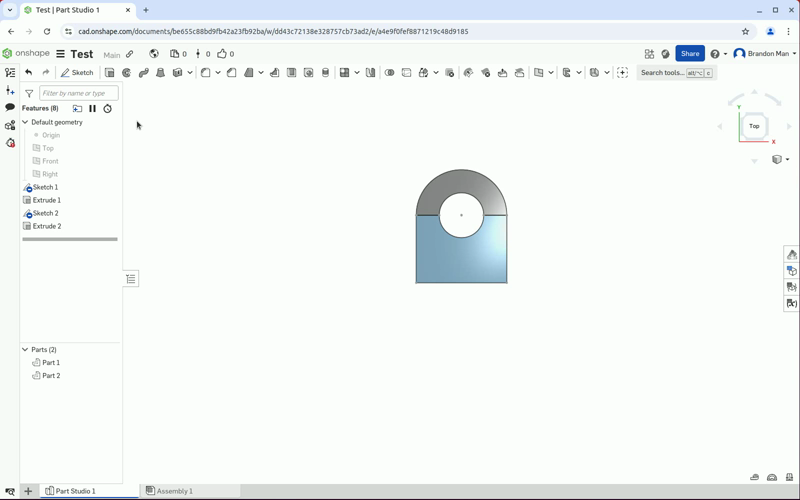
key(shift+h)
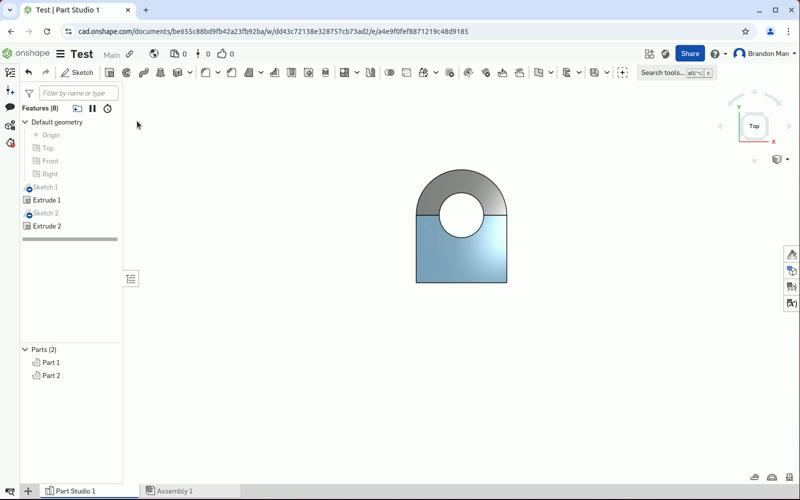
mouse_move(73, 189)
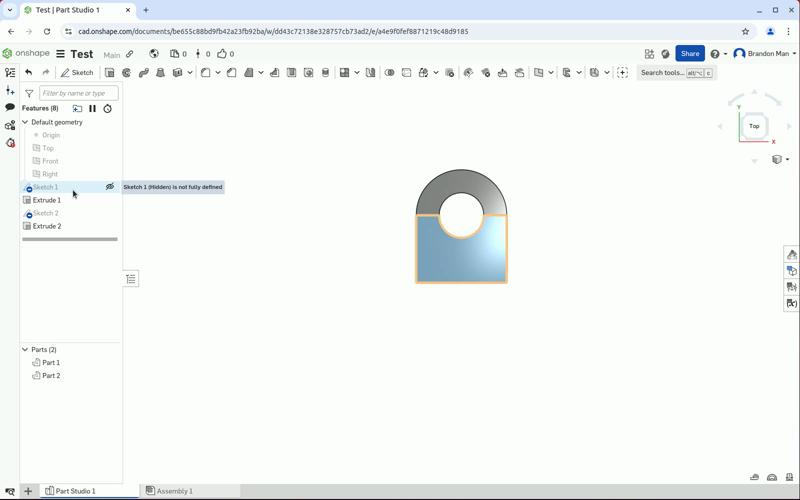
click(73, 189)
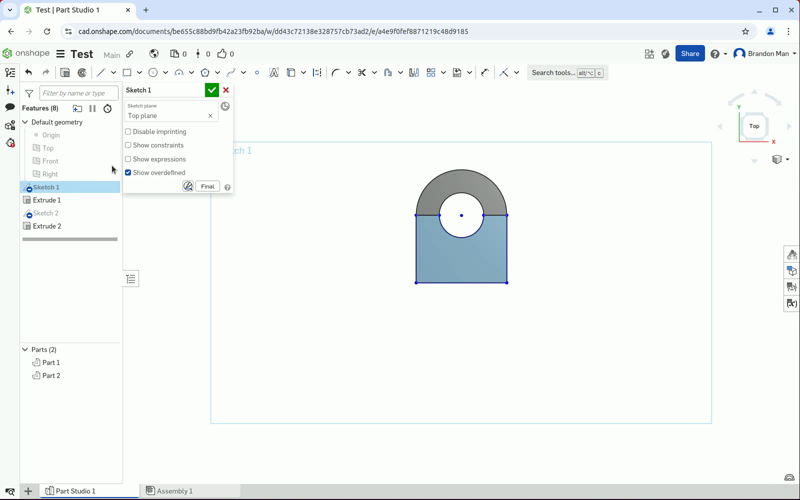
mouse_move(229, 92)
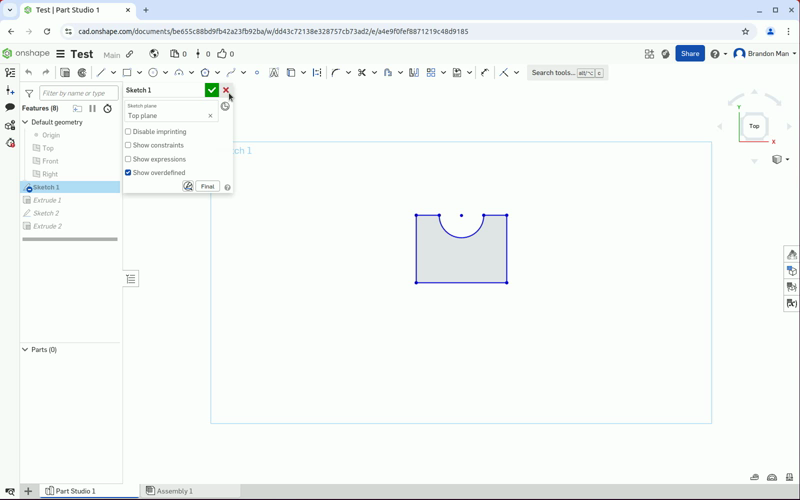
click(229, 92)
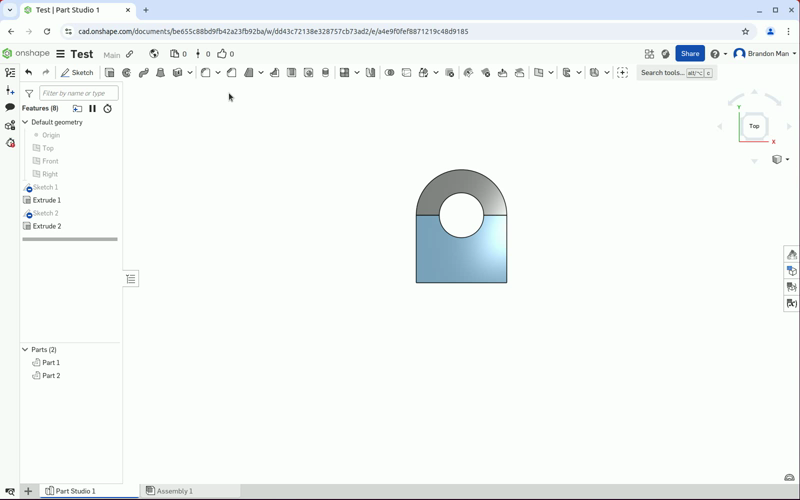
mouse_move(541, 75)
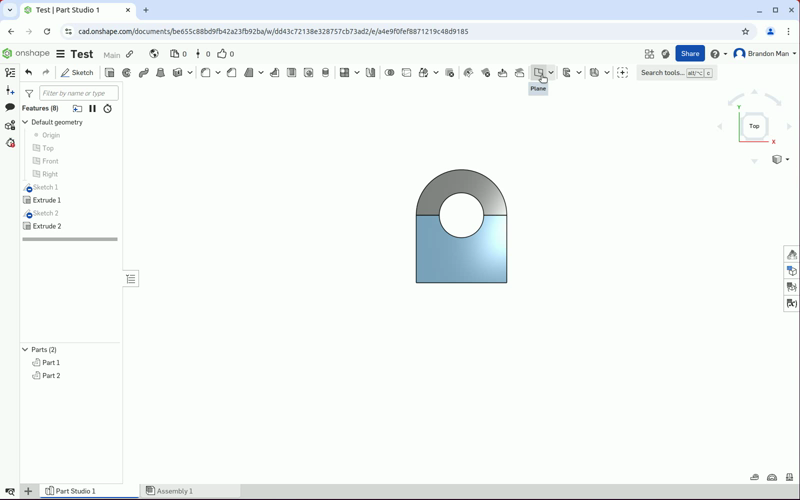
click(541, 75)
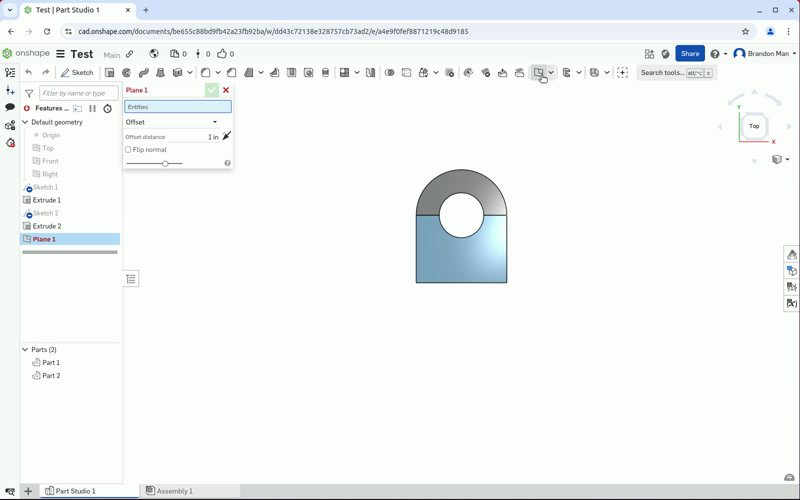
mouse_move(73, 150)
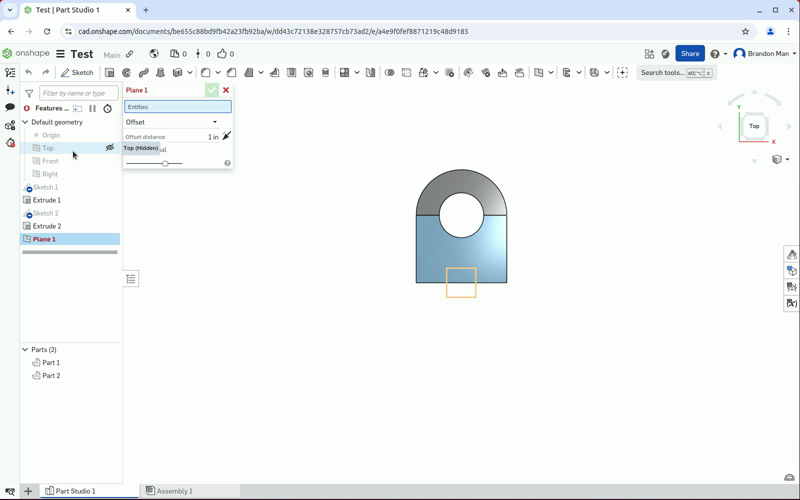
click(73, 150)
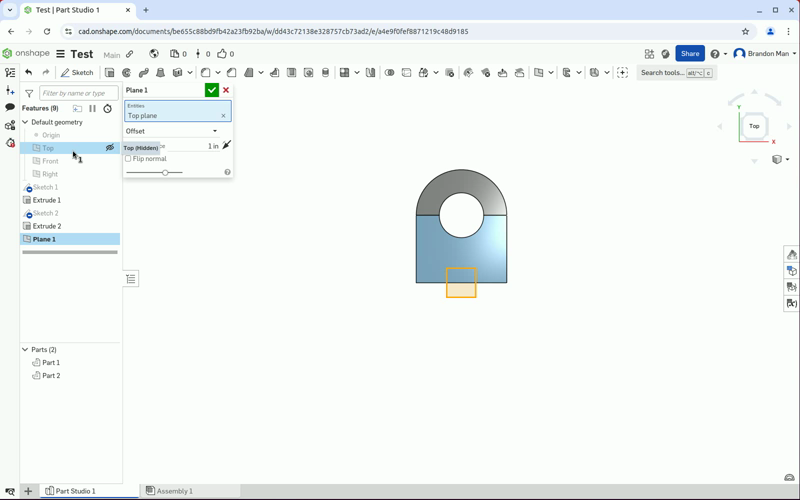
key(tab, 2)
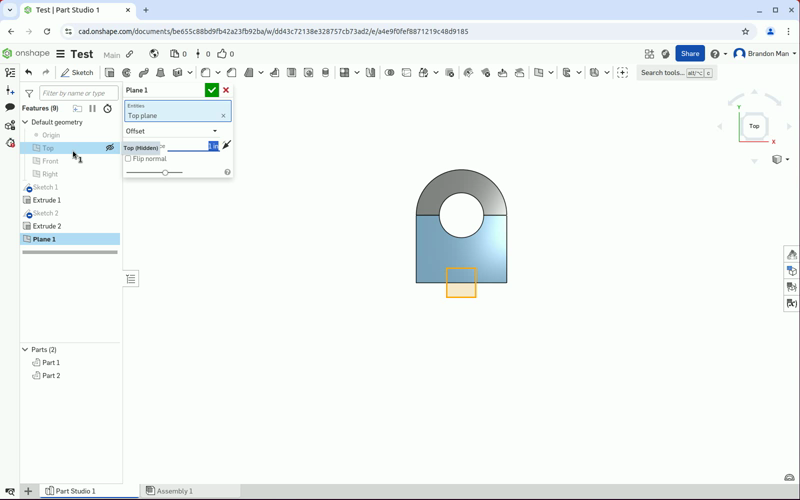
text(4.56)
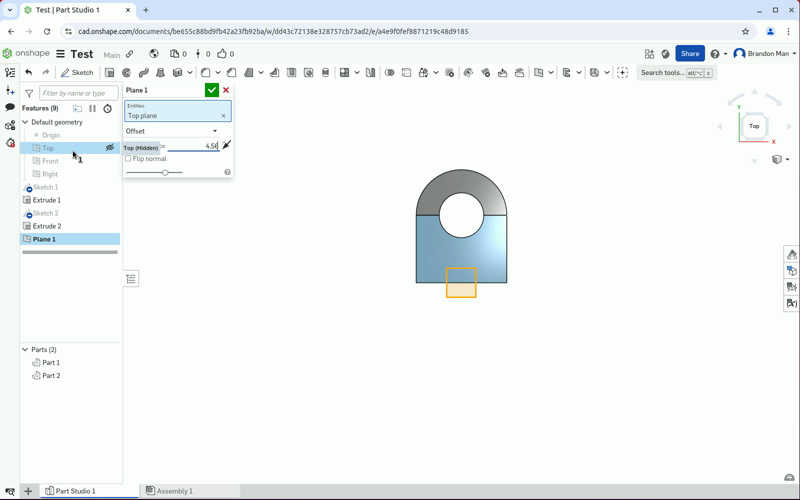
key(enter, 2)
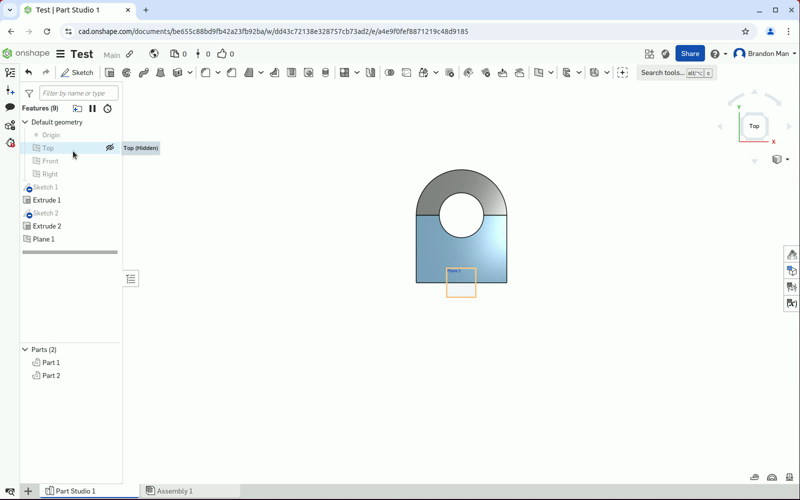
key(shift+s)
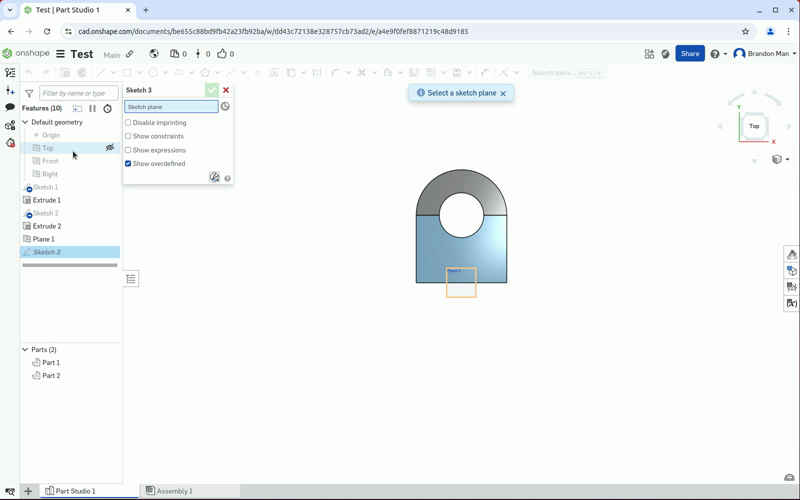
mouse_move(73, 241)
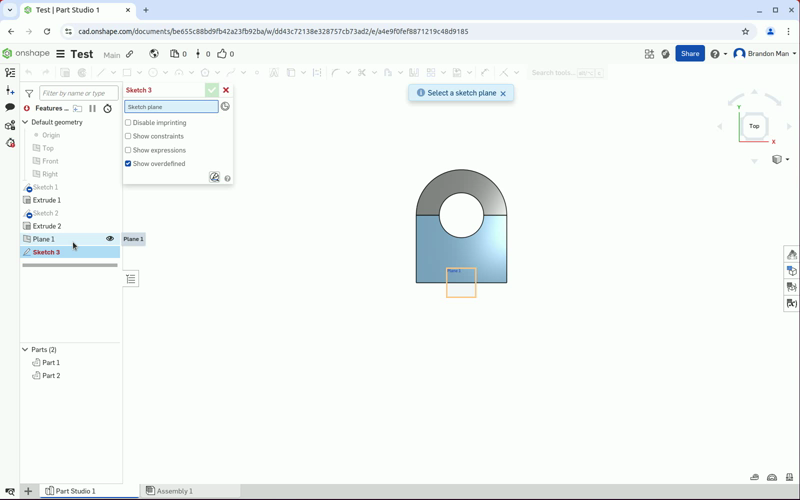
click(73, 241)
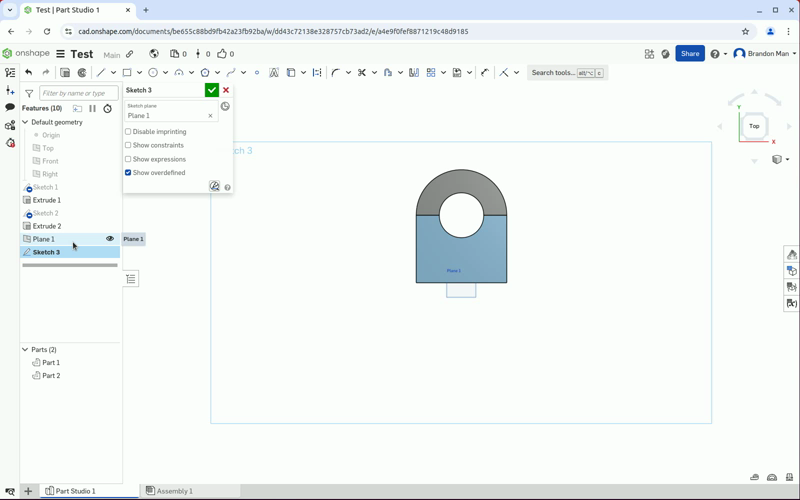
mouse_move(73, 352)
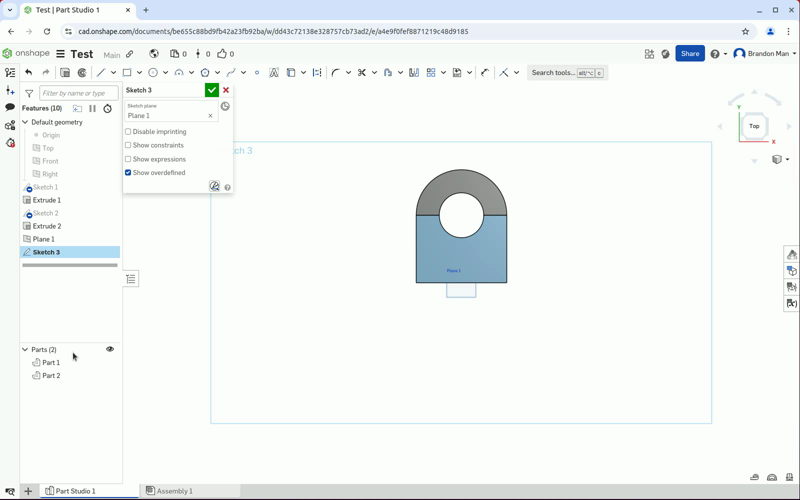
key(y)
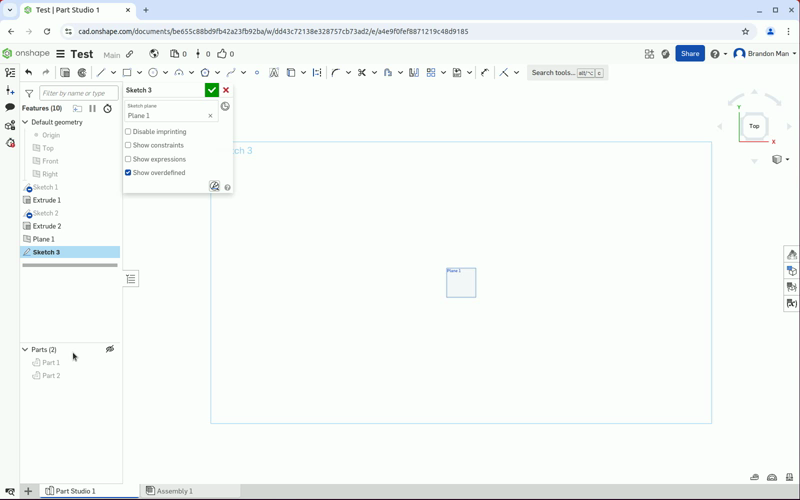
key(l)
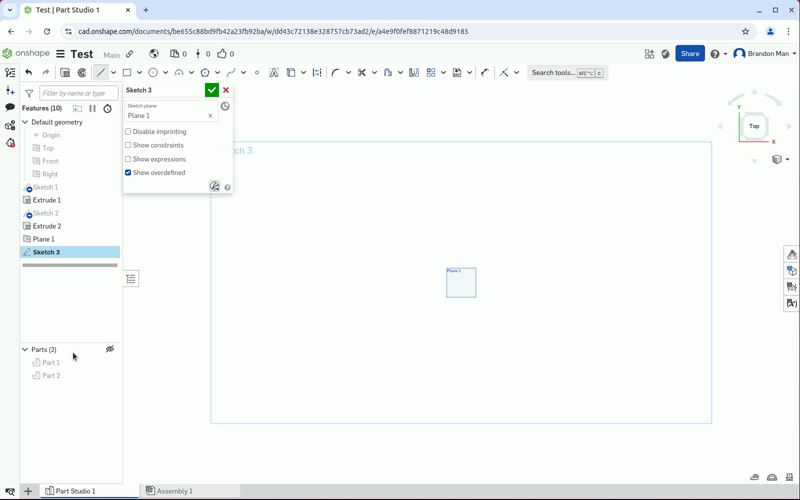
key_down(shift)
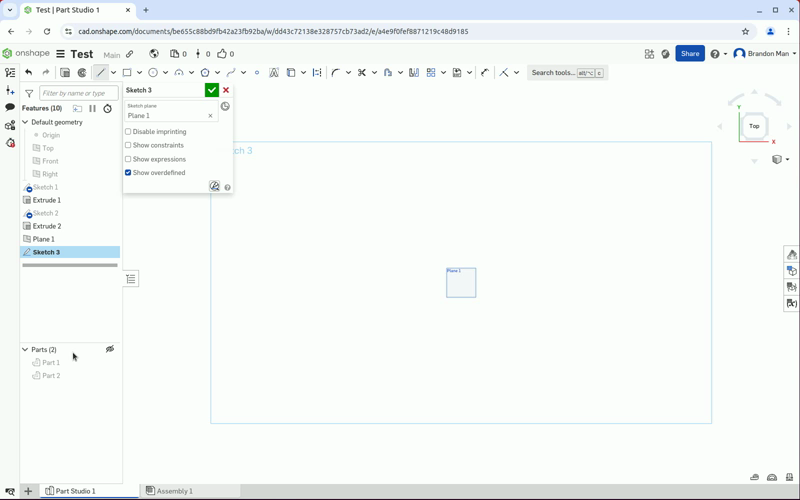
mouse_move(438, 282)
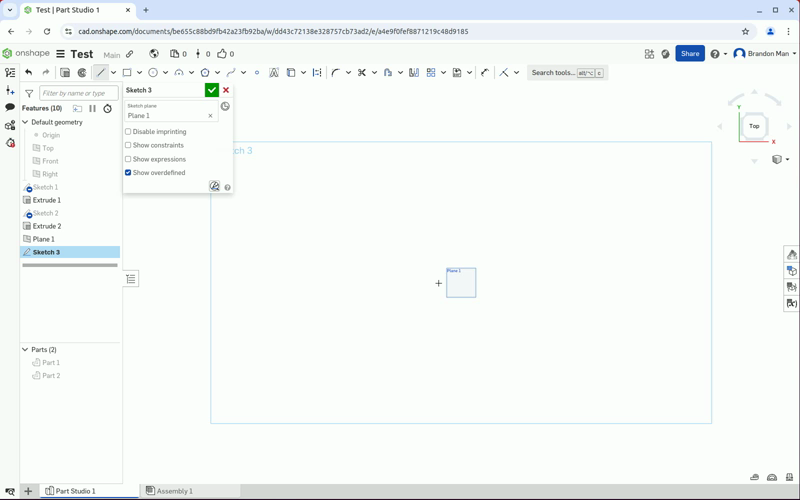
click(438, 282)
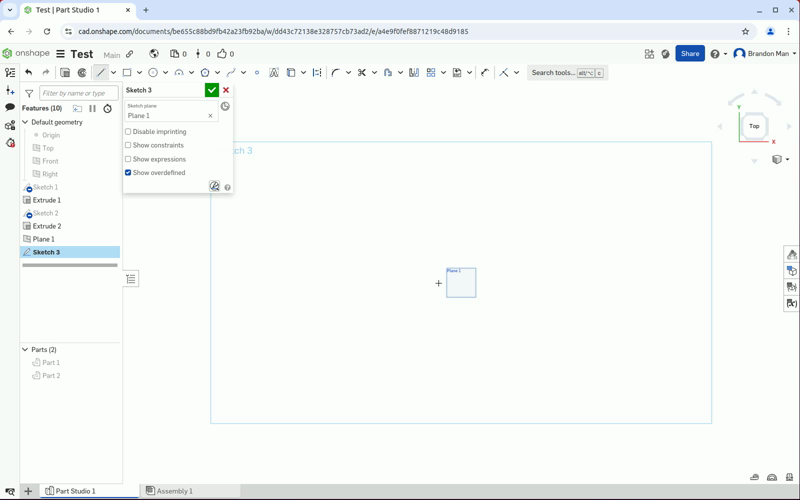
key_up(shift)
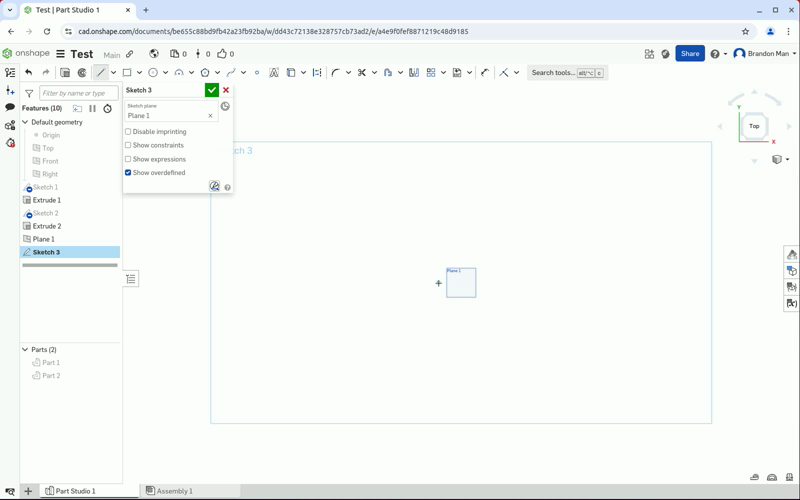
key_down(shift)
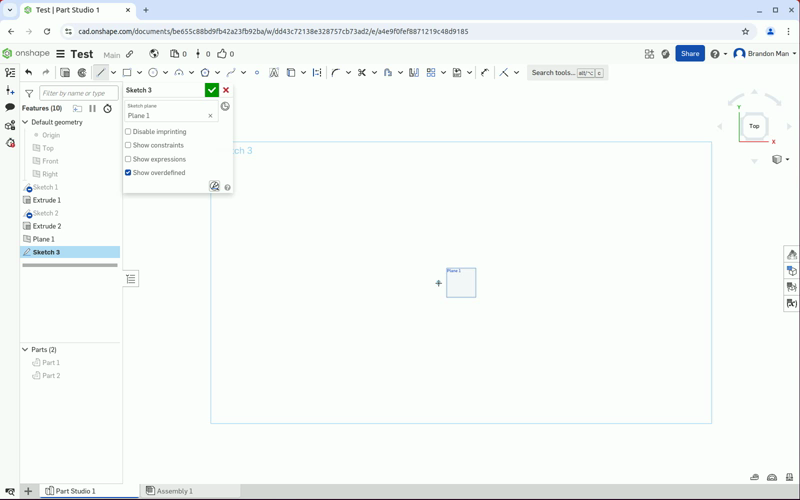
mouse_move(507, 282)
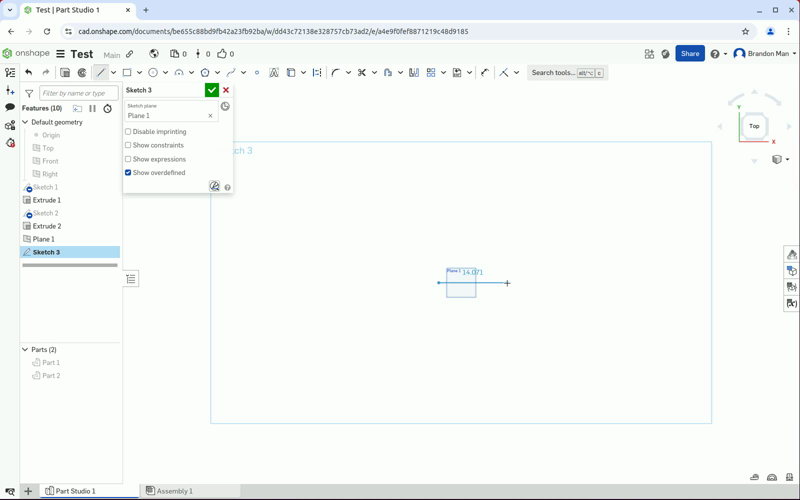
click(507, 282)
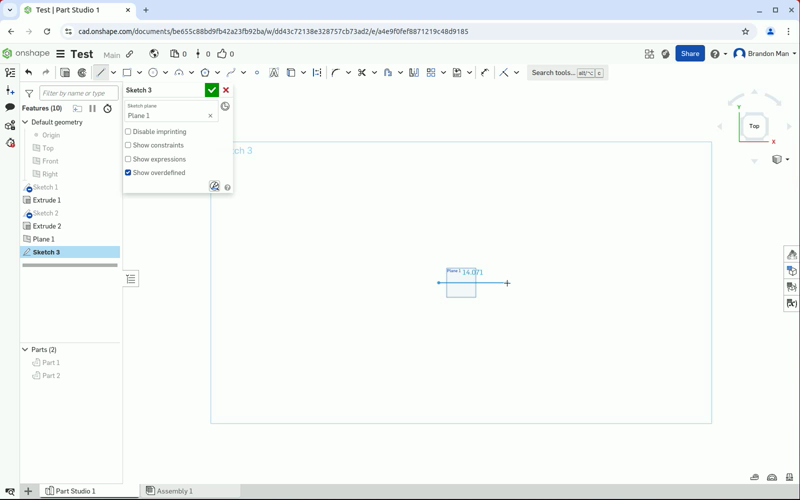
key_up(shift)
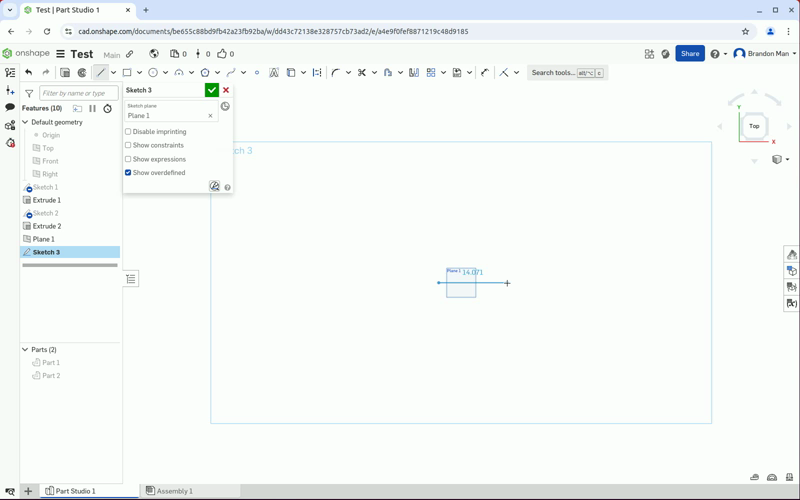
key_down(shift)
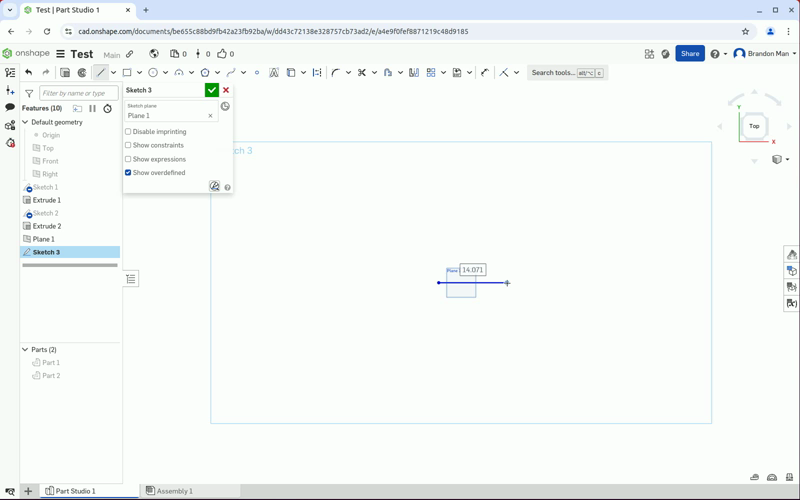
mouse_move(537, 282)
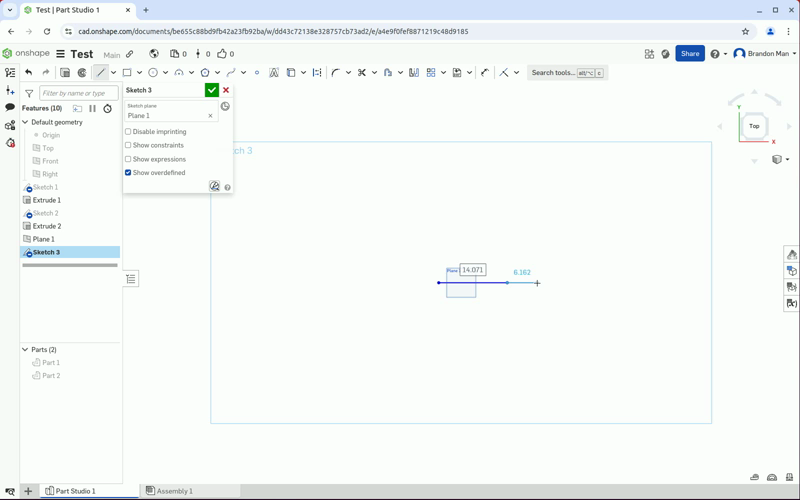
mouse_move(507, 259)
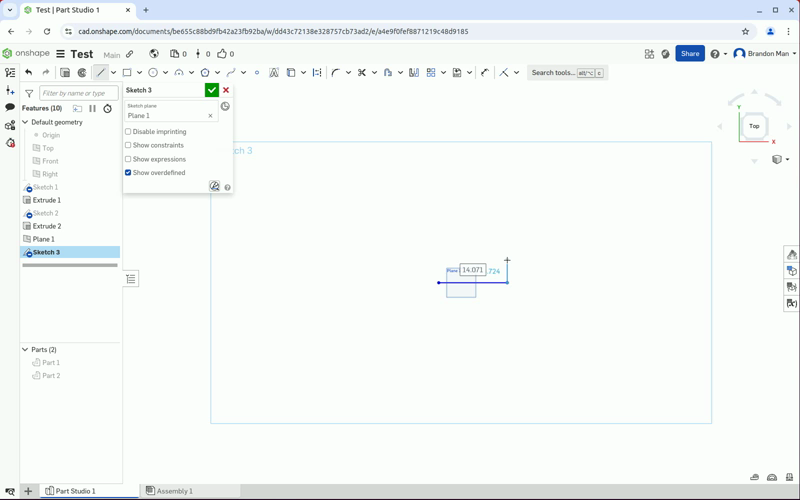
click(507, 259)
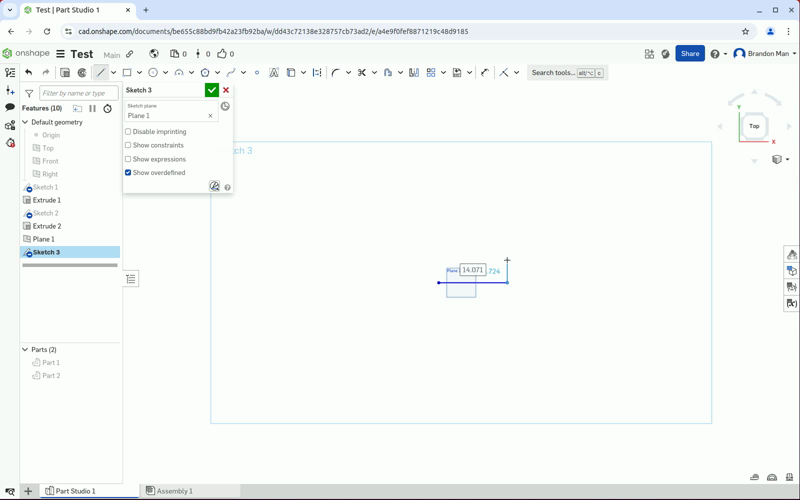
key_up(shift)
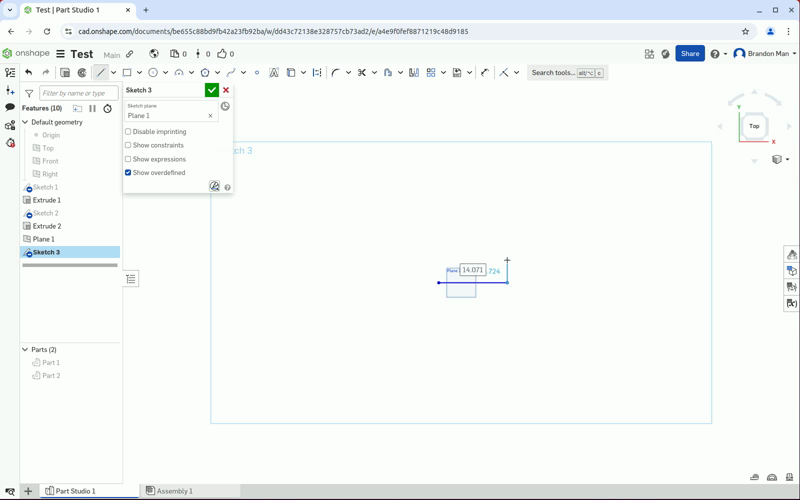
key_down(shift)
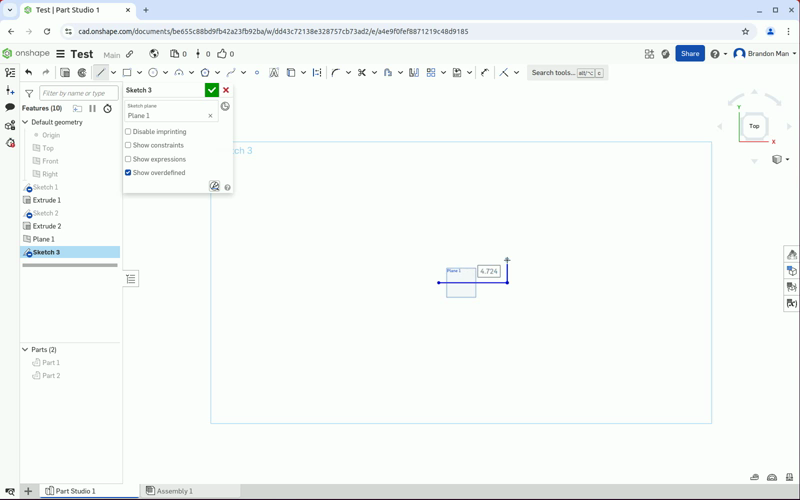
mouse_move(438, 259)
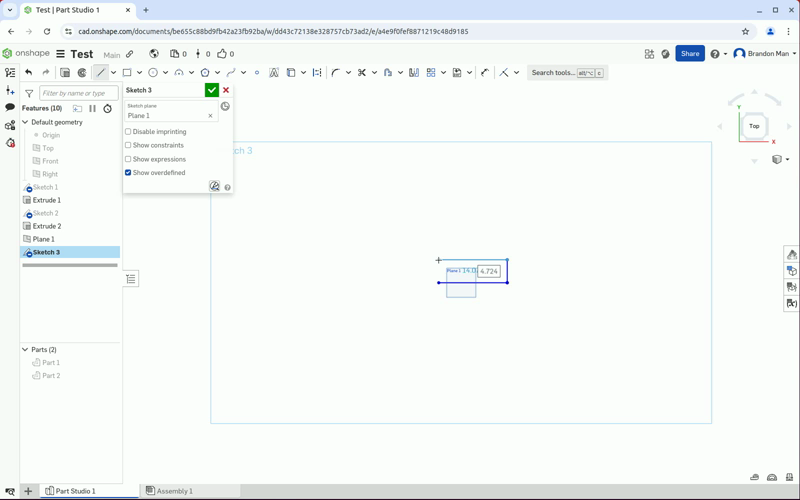
click(438, 259)
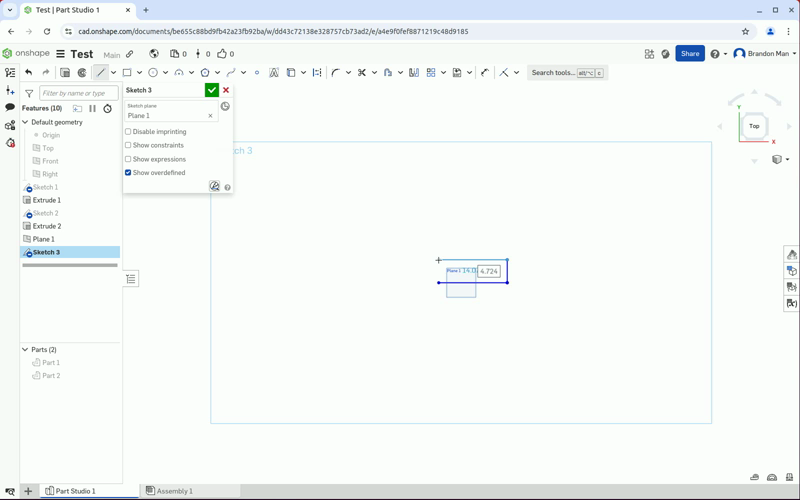
key_up(shift)
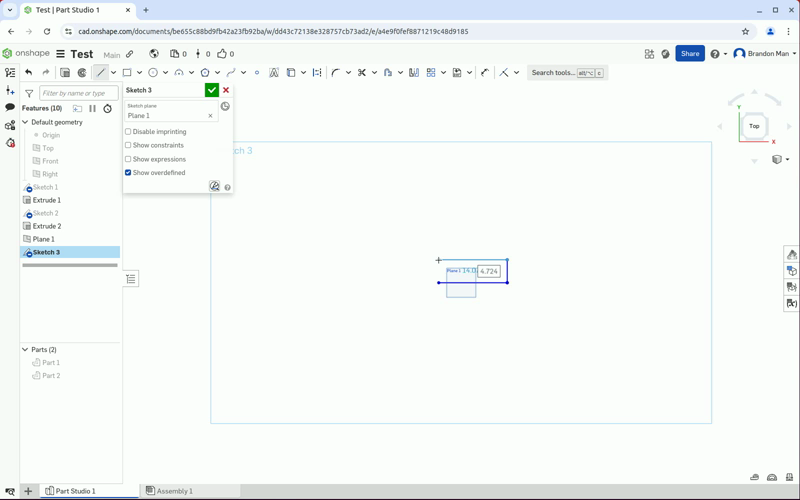
mouse_move(468, 259)
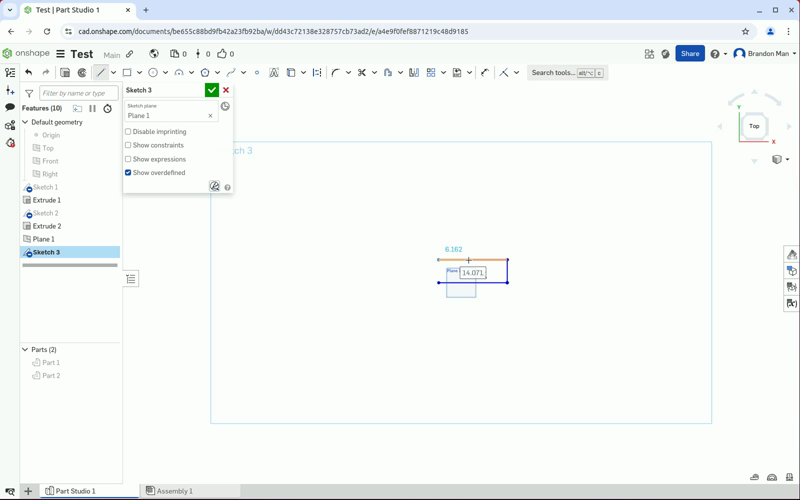
key_down(shift)
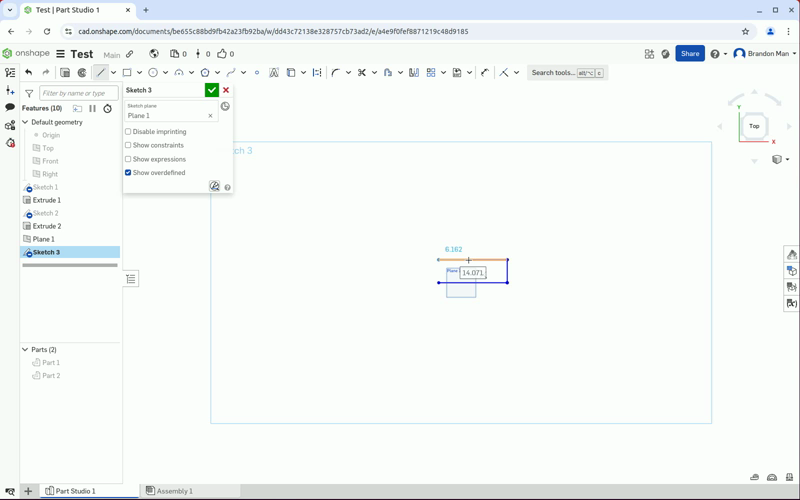
mouse_move(438, 282)
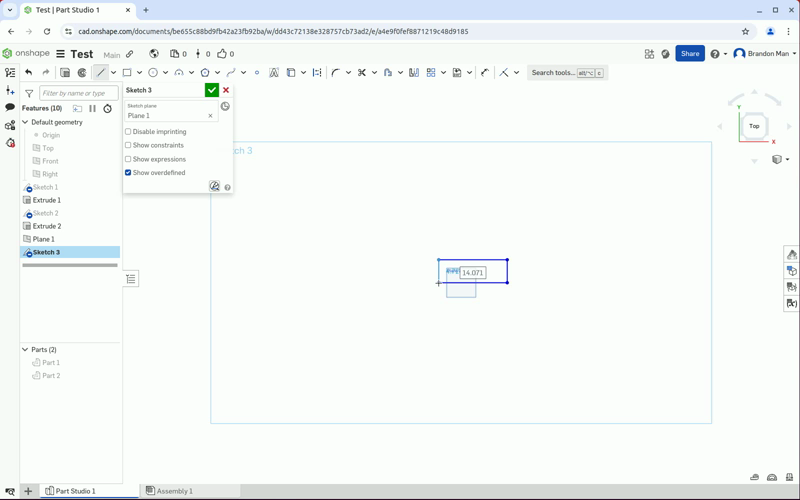
key_up(shift)
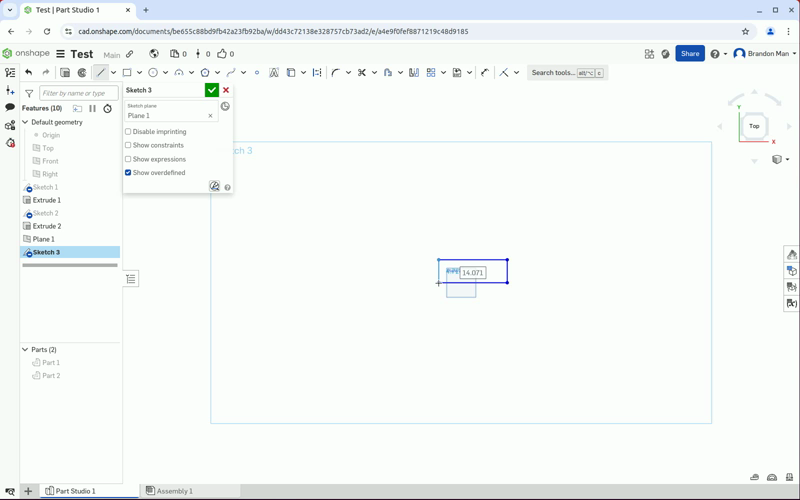
click(438, 282)
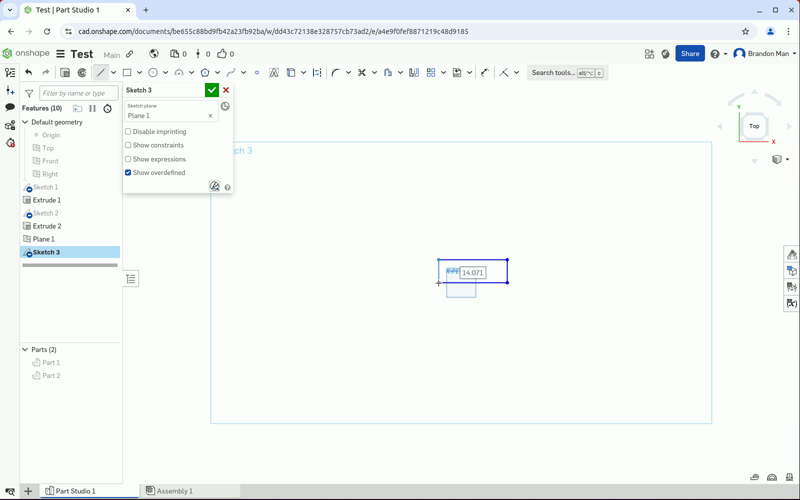
key(esc)
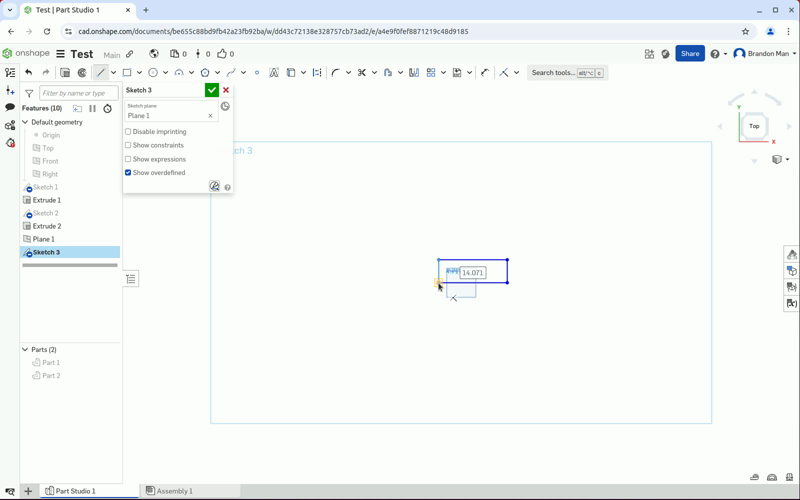
mouse_move(440, 279)
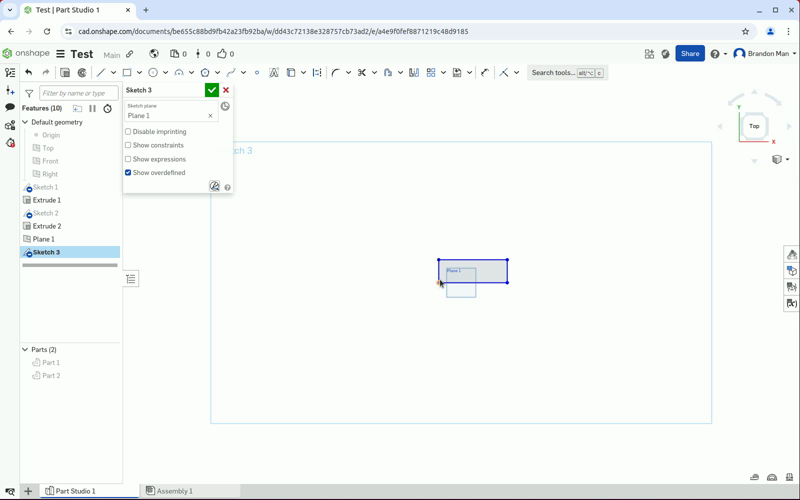
scroll(6)
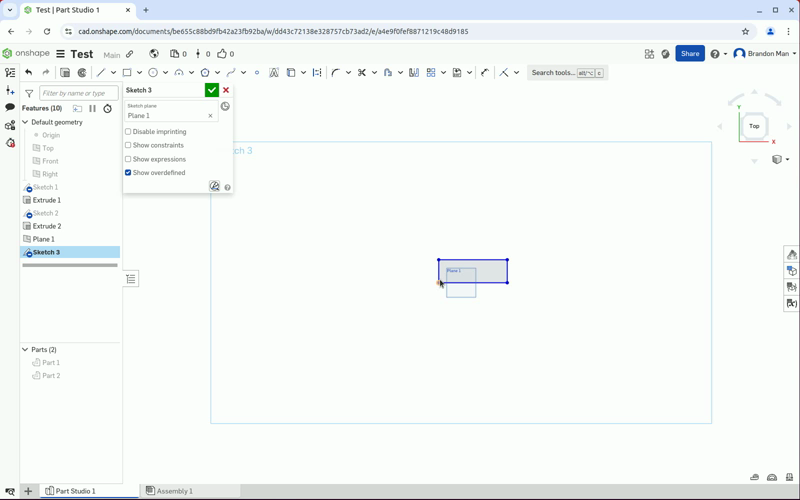
scroll(6)
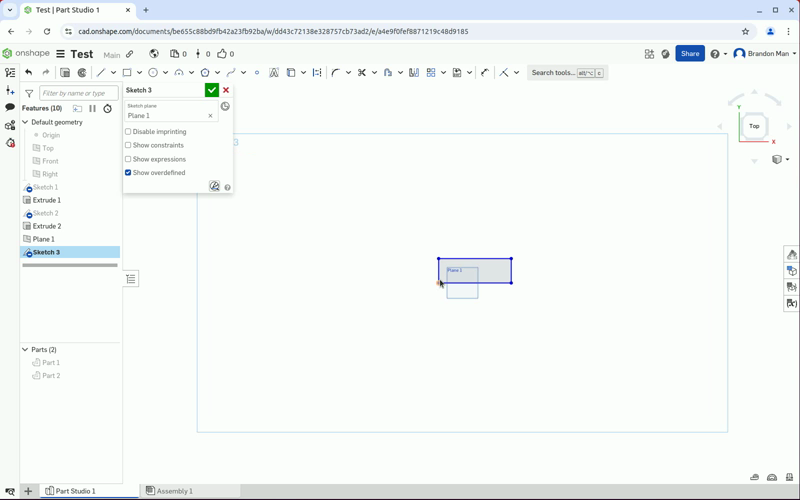
scroll(6)
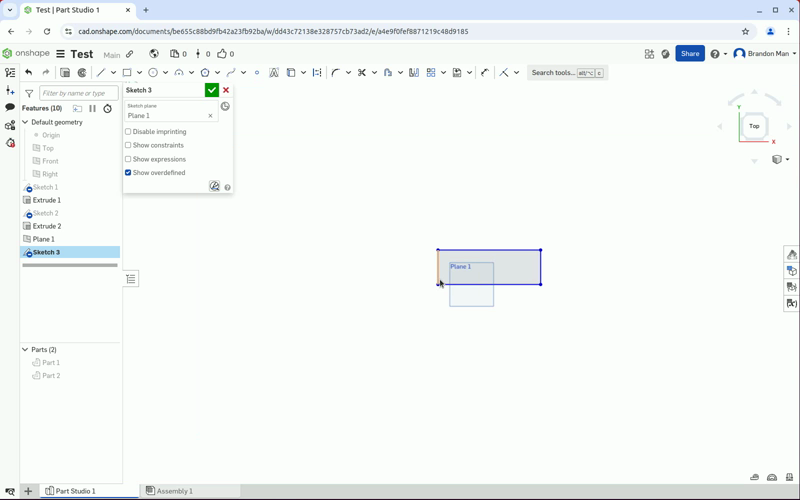
scroll(6)
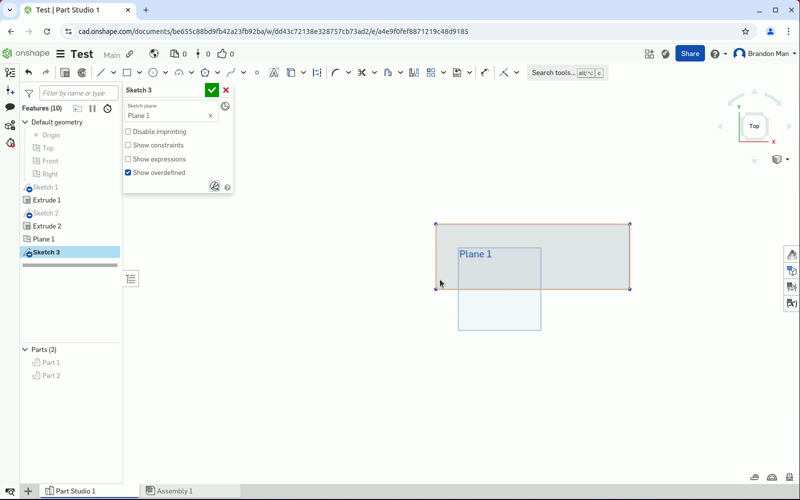
scroll(6)
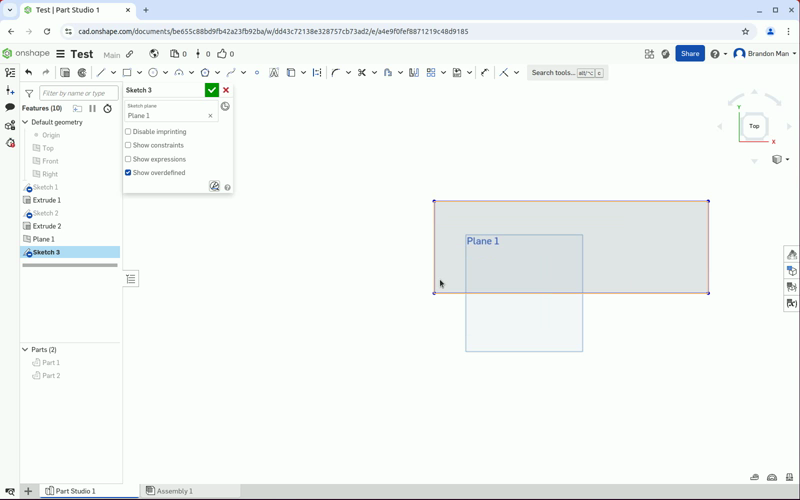
scroll(6)
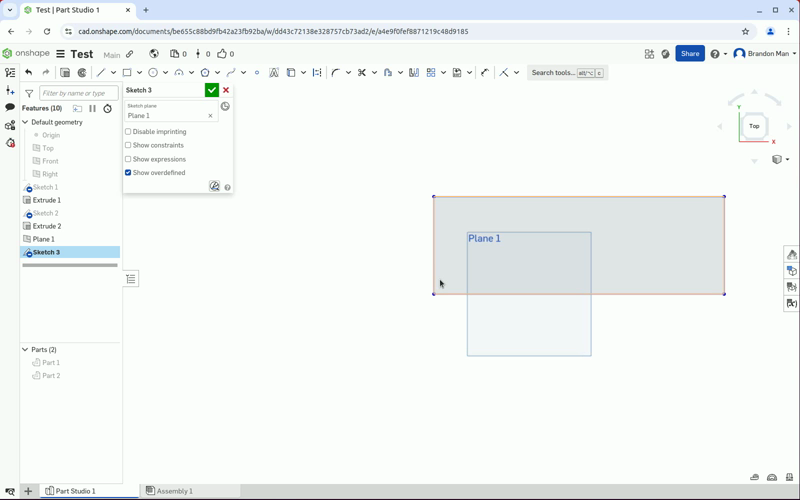
scroll(6)
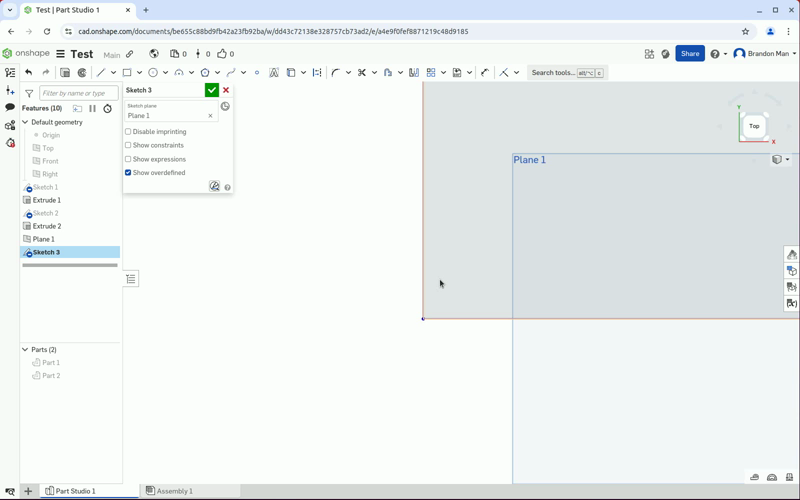
click(440, 279)
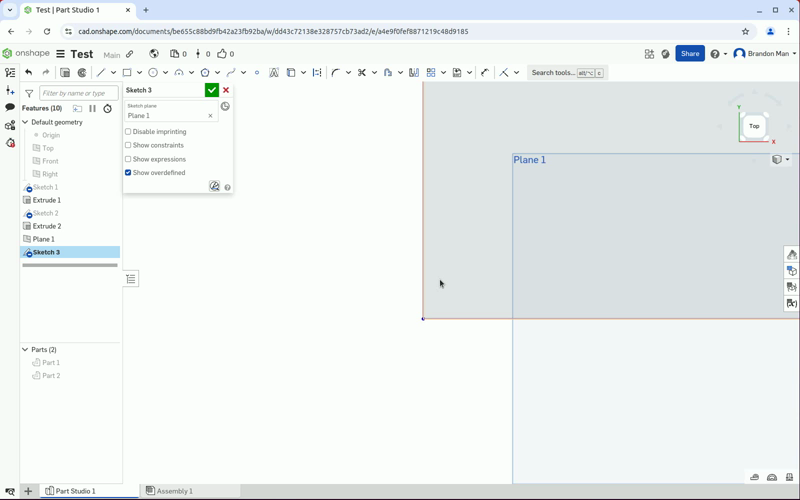
scroll(-6)
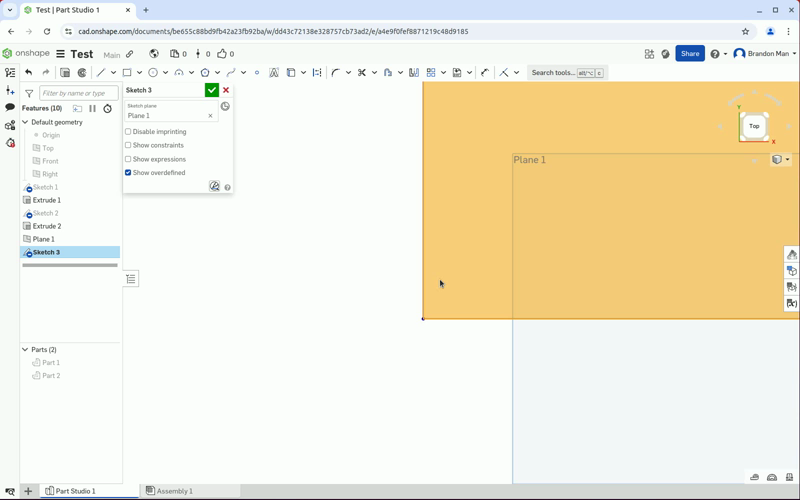
scroll(-6)
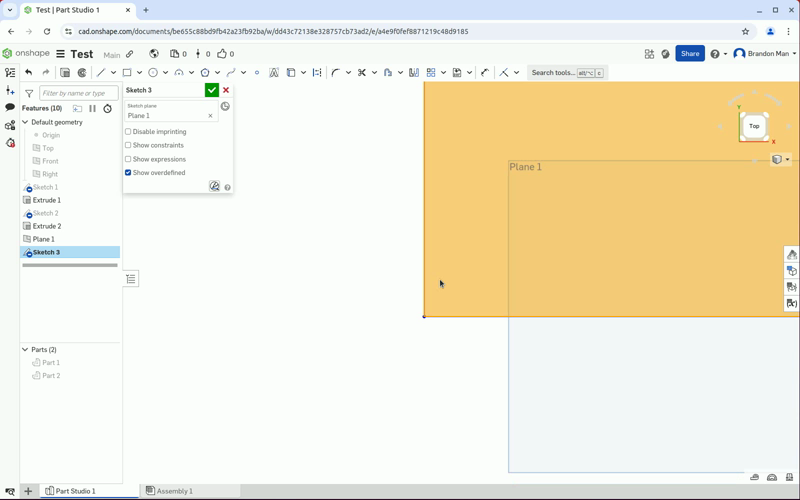
scroll(-6)
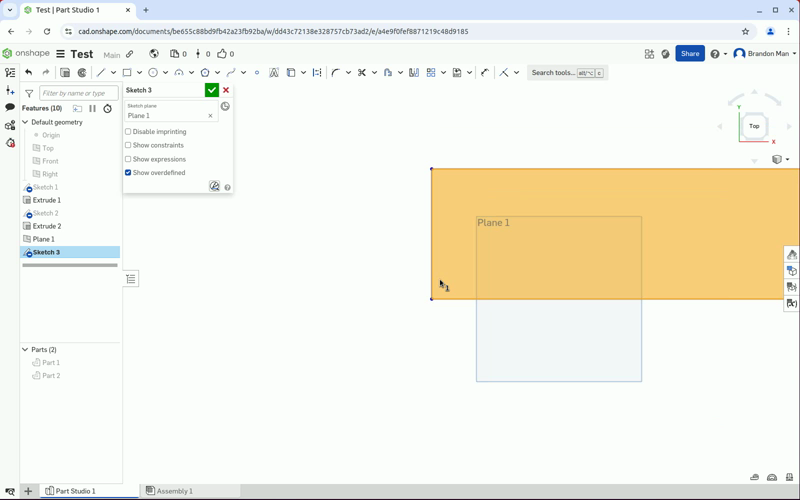
scroll(-6)
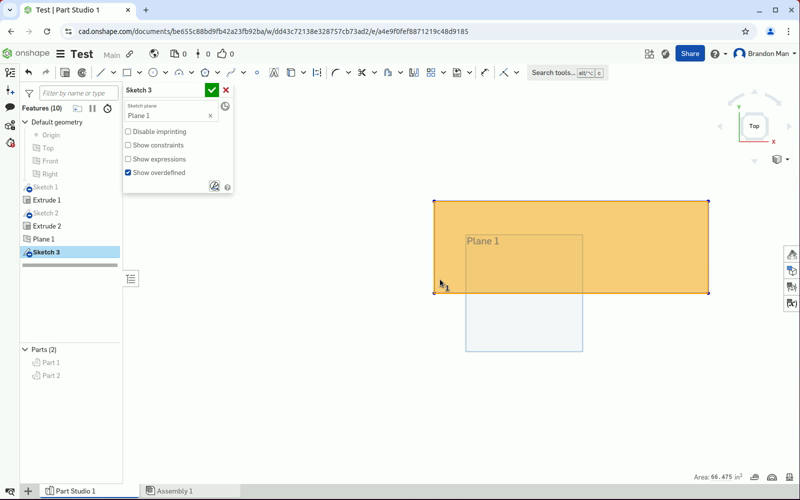
scroll(-6)
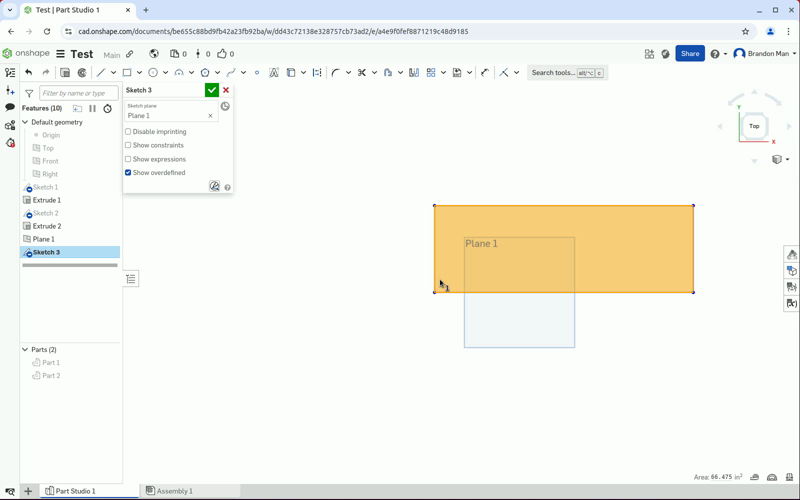
scroll(-6)
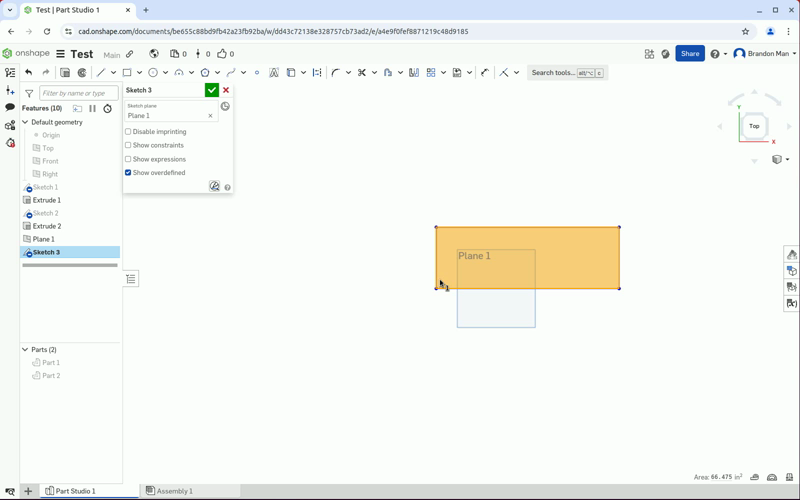
scroll(-6)
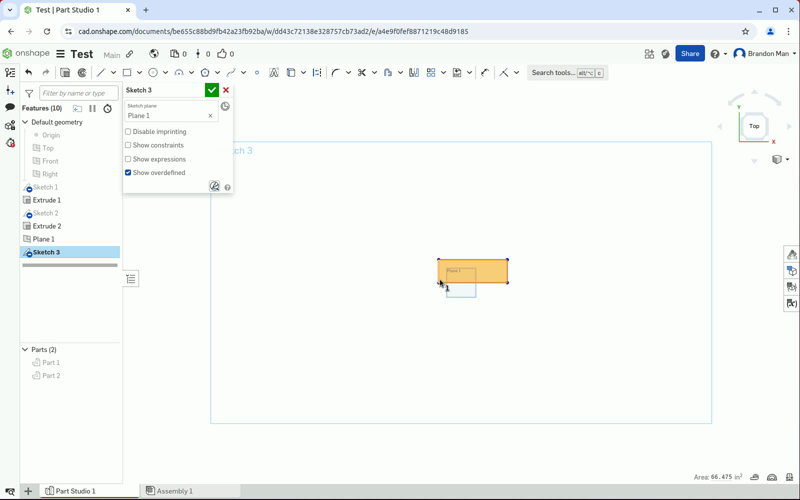
mouse_move(73, 352)
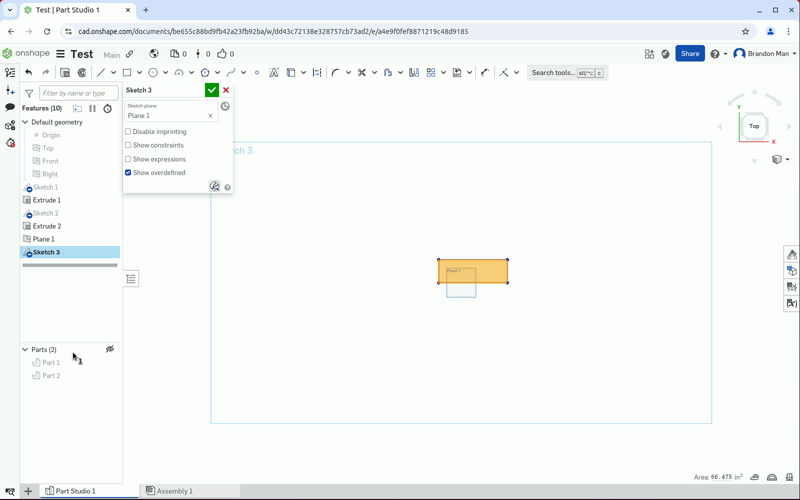
key(shift+y)
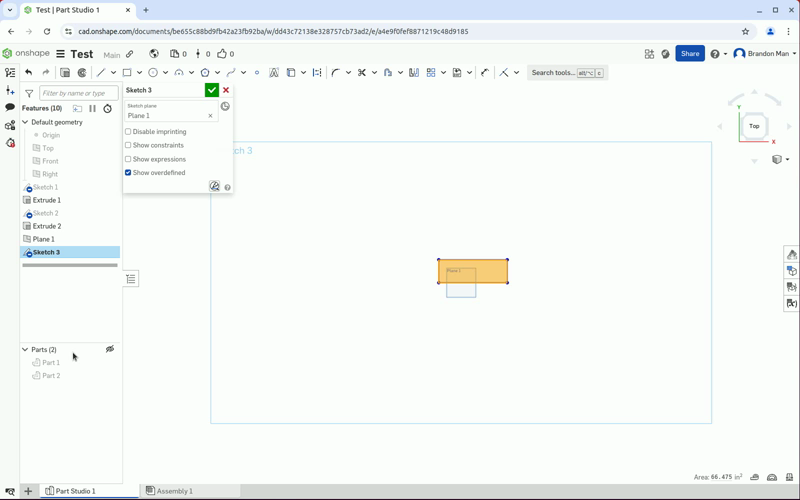
key(shift+e)
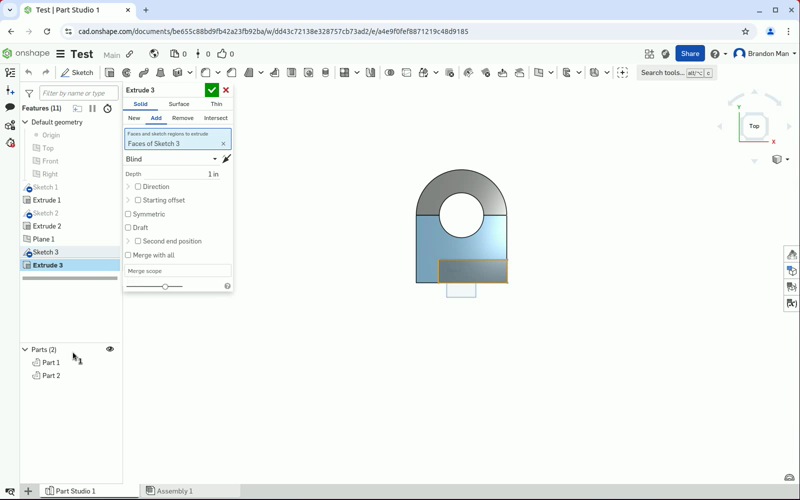
mouse_move(143, 106)
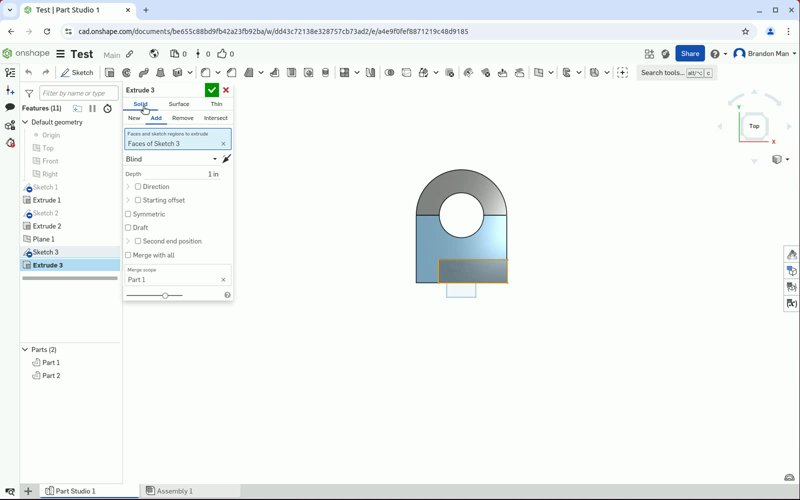
click(143, 106)
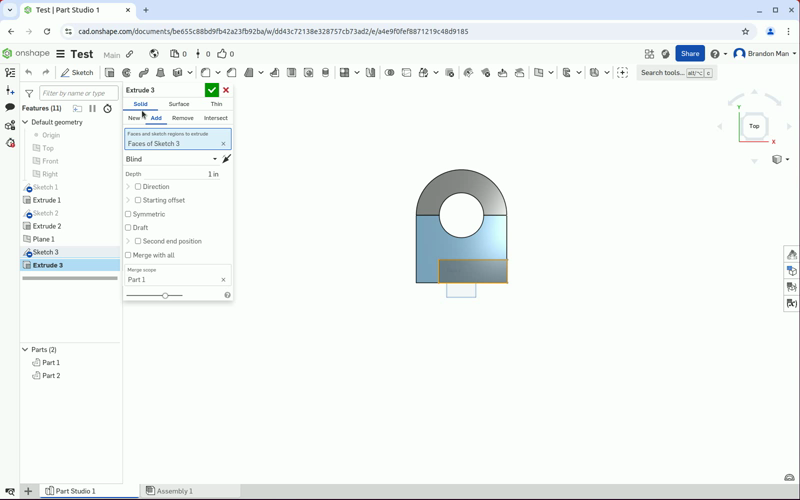
mouse_move(137, 120)
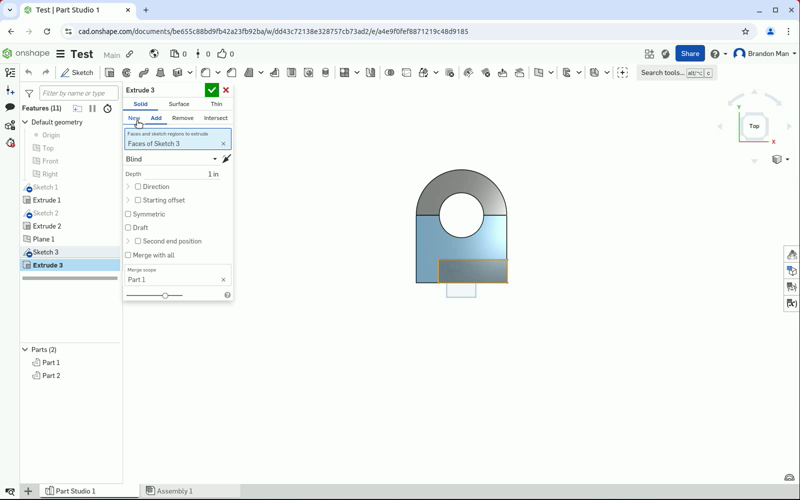
click(137, 120)
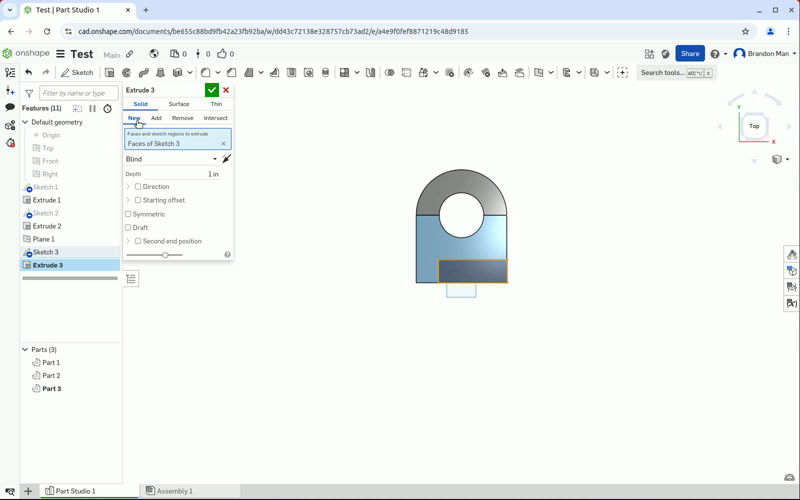
key(tab, 4)
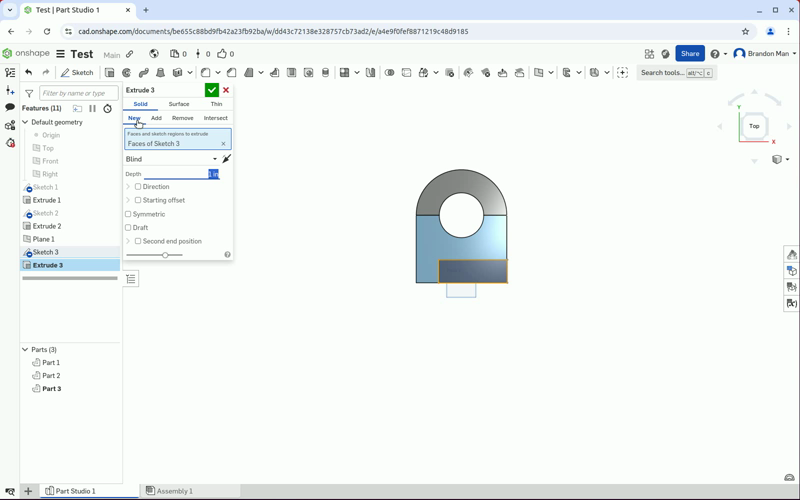
text(9.147)
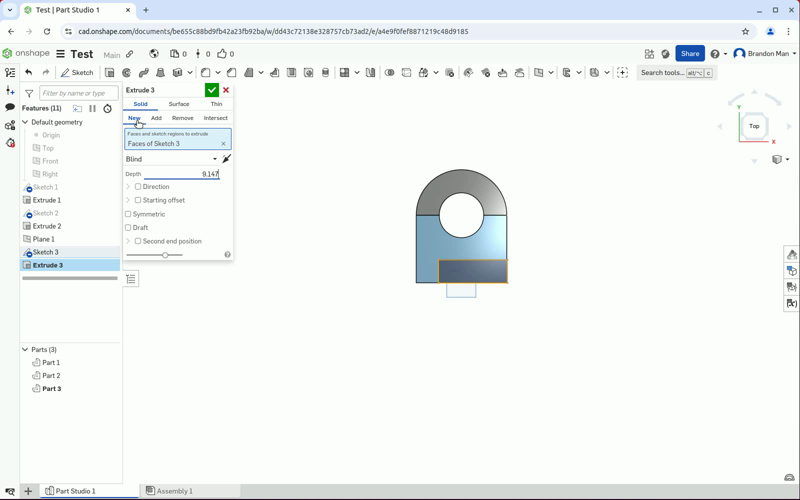
key(enter)
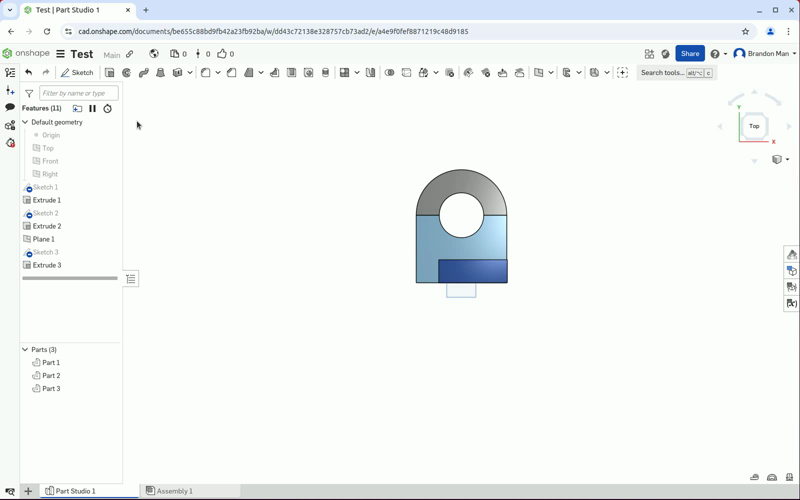
key(shift+h)
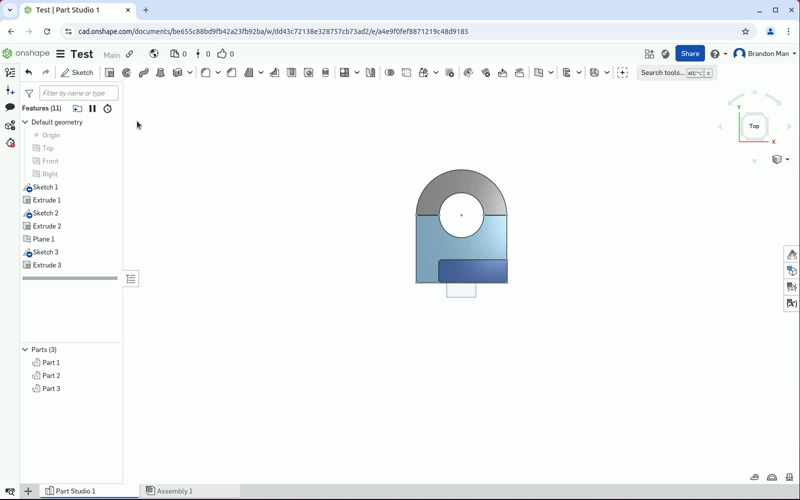
key(shift+h)
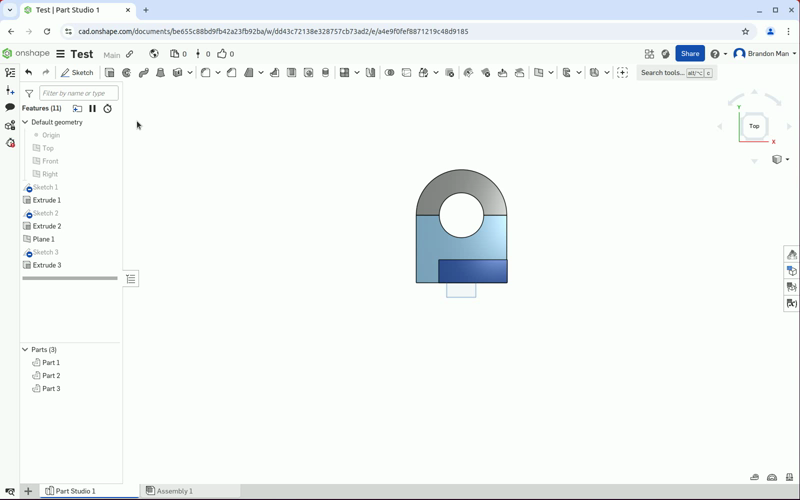
mouse_move(73, 189)
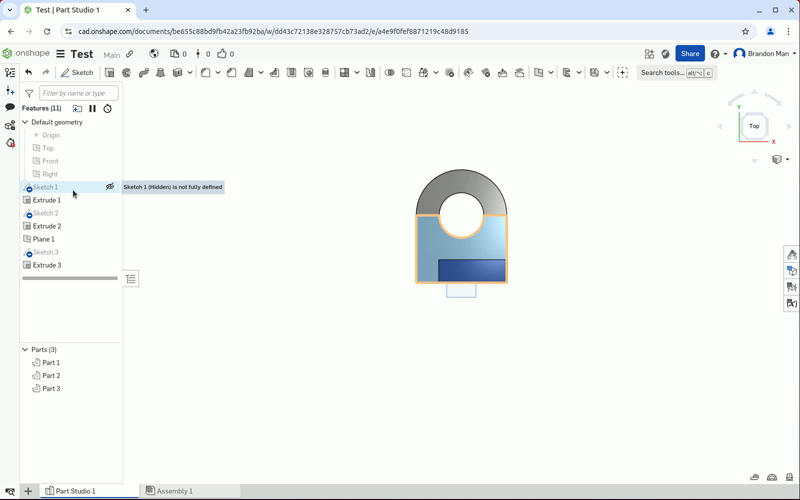
click(73, 189)
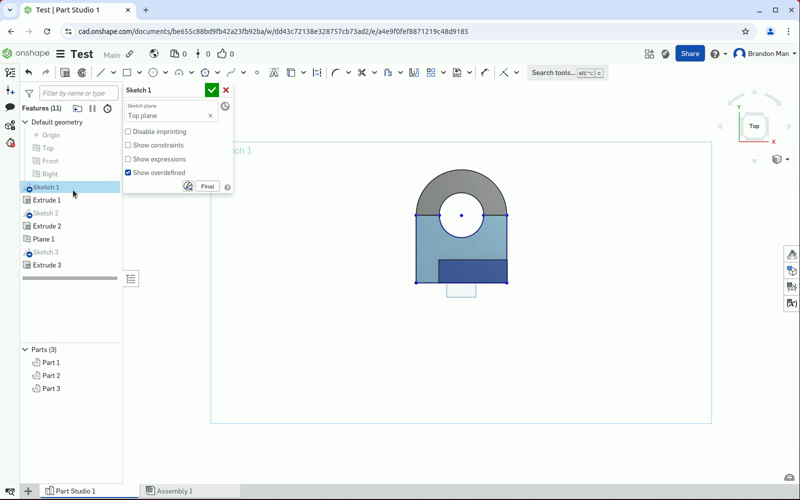
mouse_move(229, 92)
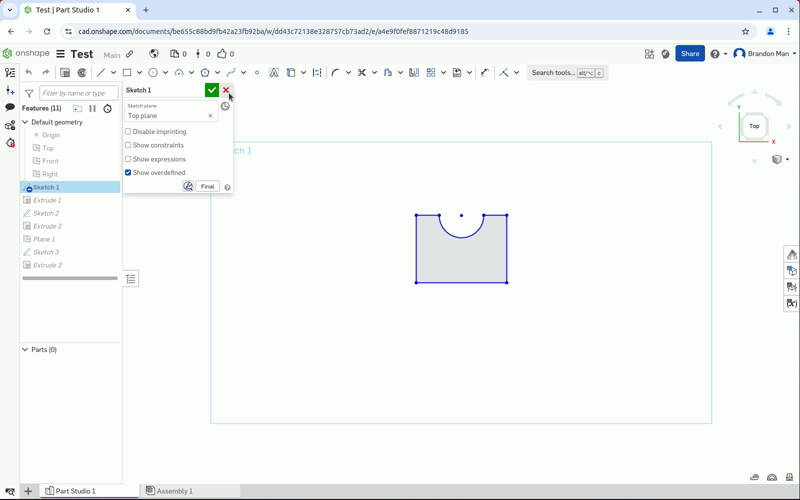
click(229, 92)
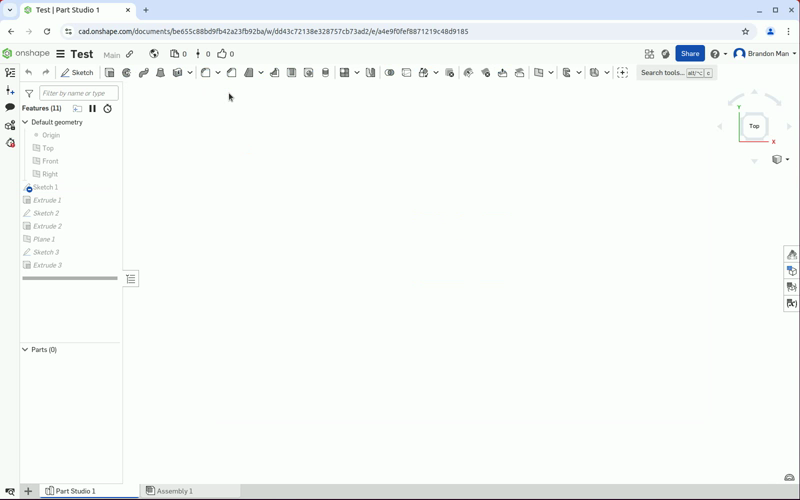
key(shift+s)
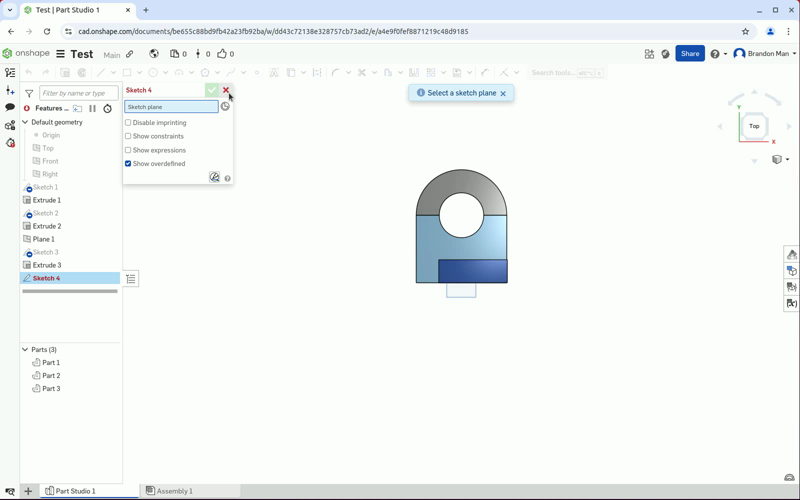
mouse_move(73, 241)
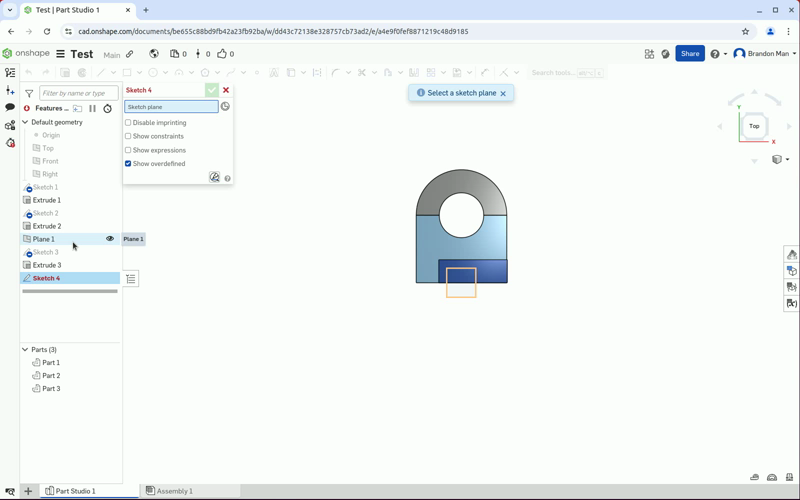
click(73, 241)
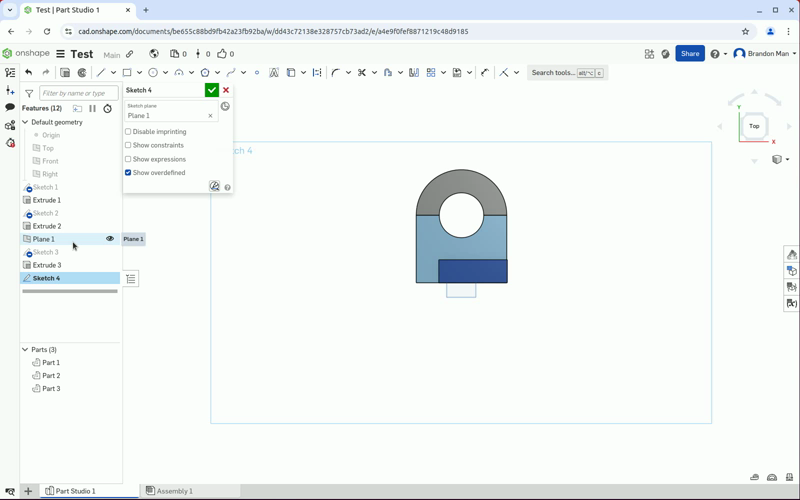
mouse_move(73, 352)
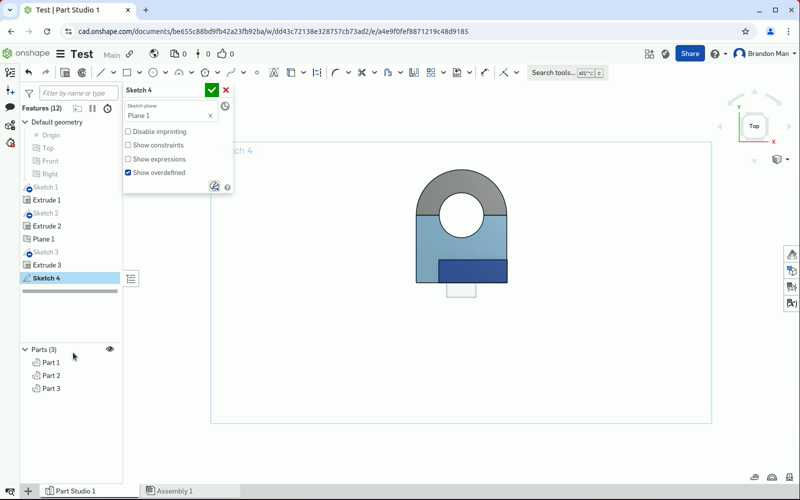
key(y)
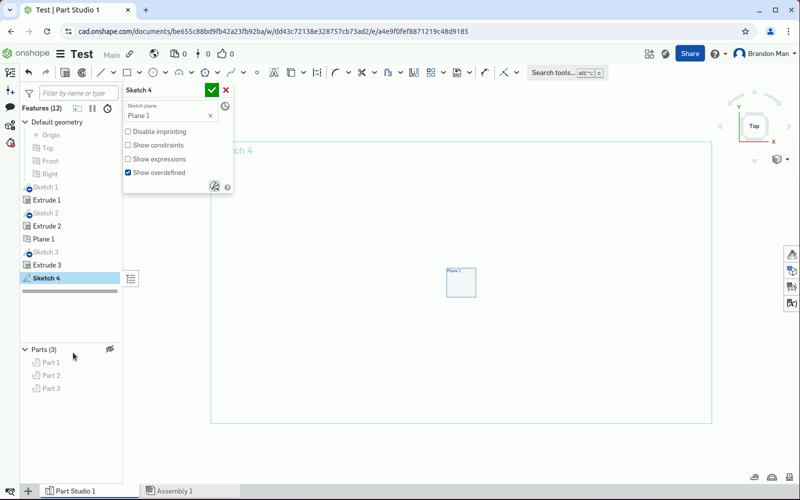
key(l)
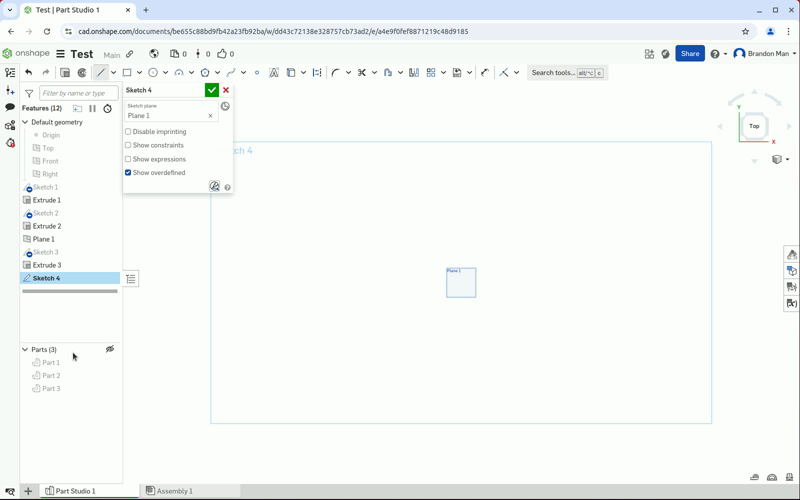
key_down(shift)
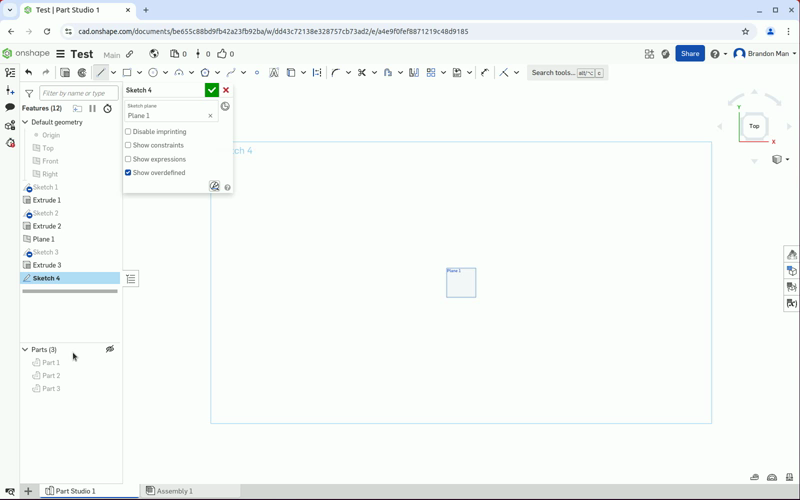
mouse_move(416, 282)
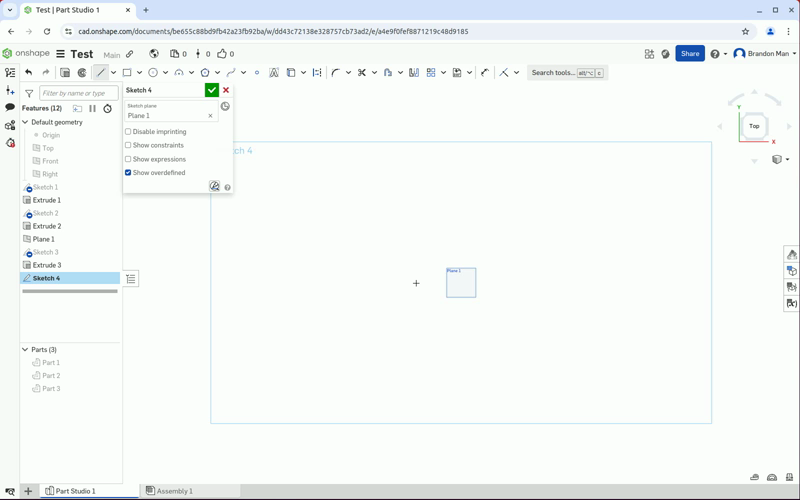
click(416, 282)
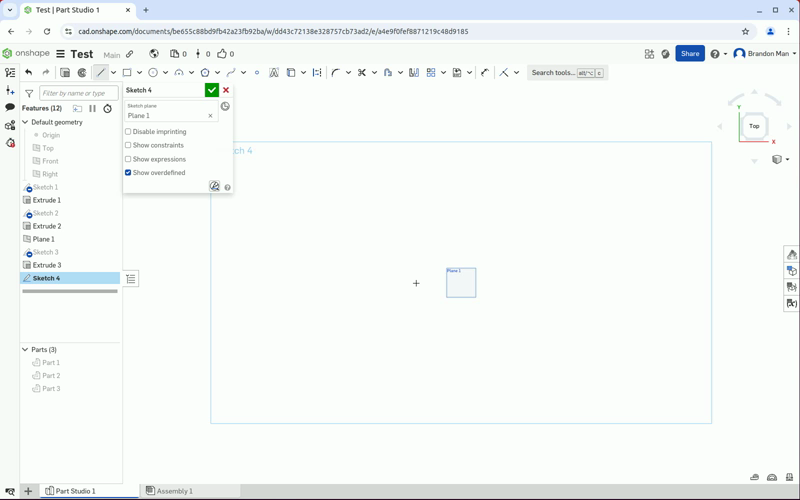
key_up(shift)
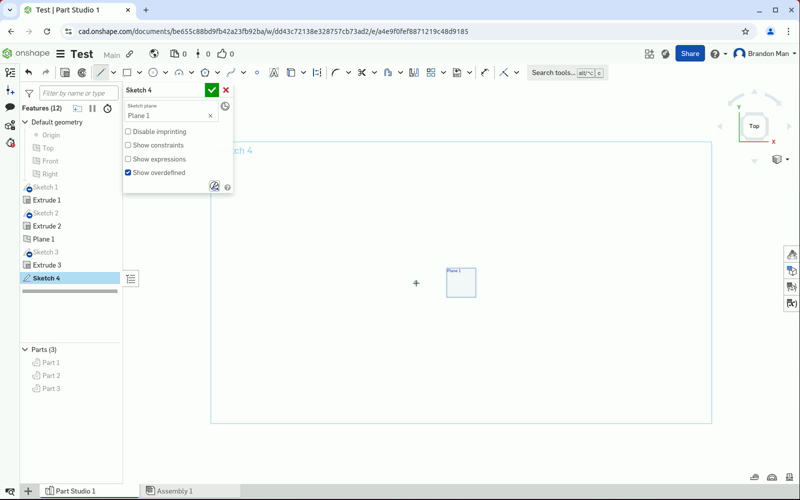
key_down(shift)
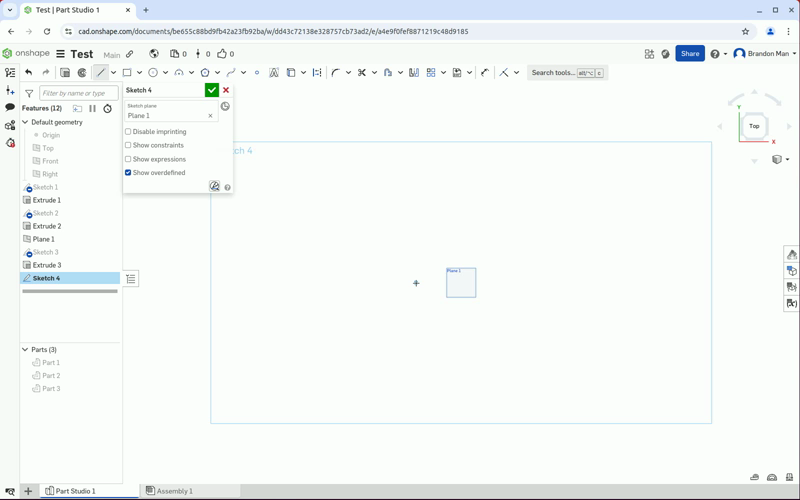
mouse_move(446, 282)
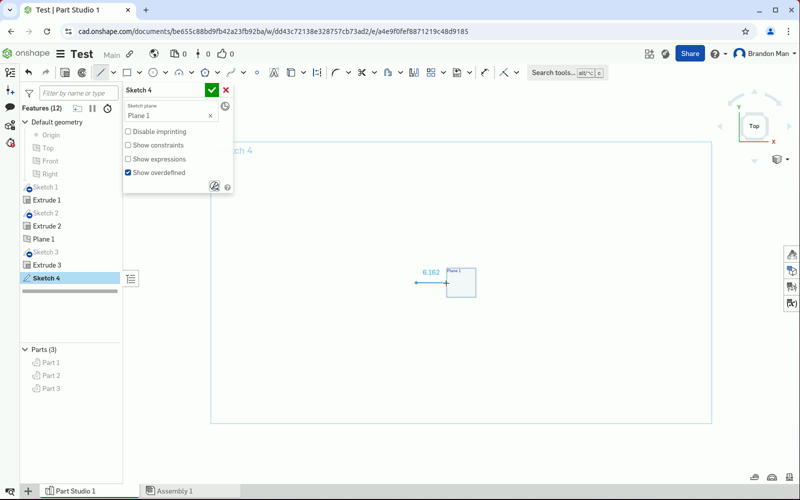
mouse_move(439, 282)
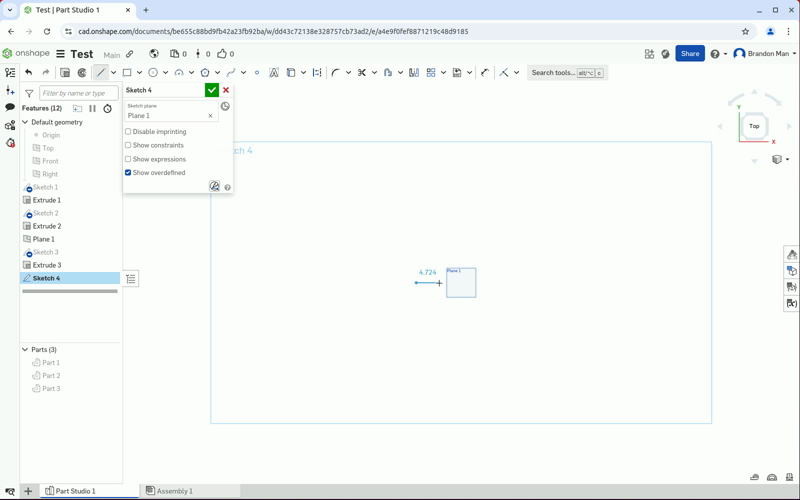
click(439, 282)
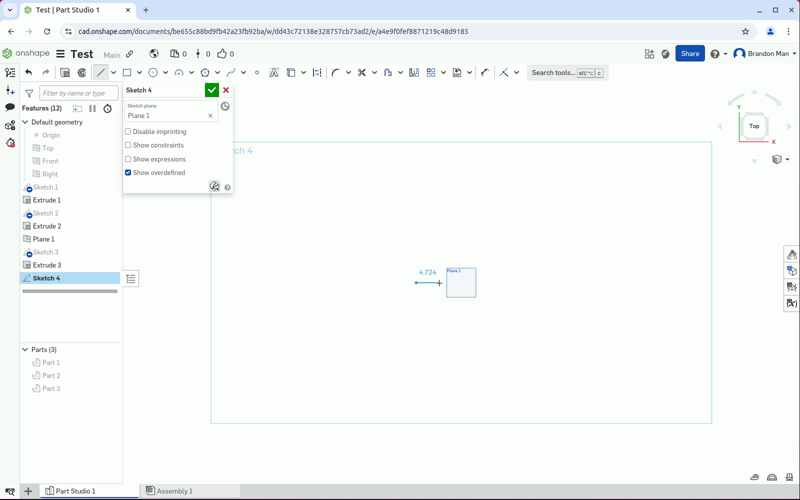
key_up(shift)
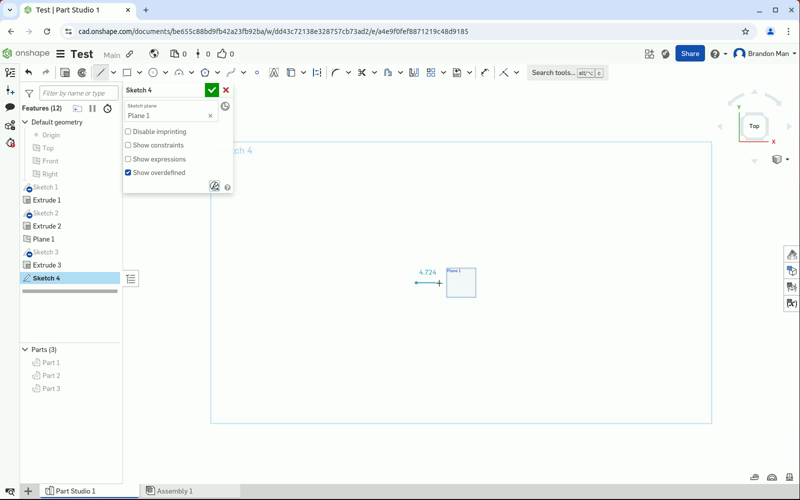
key_down(shift)
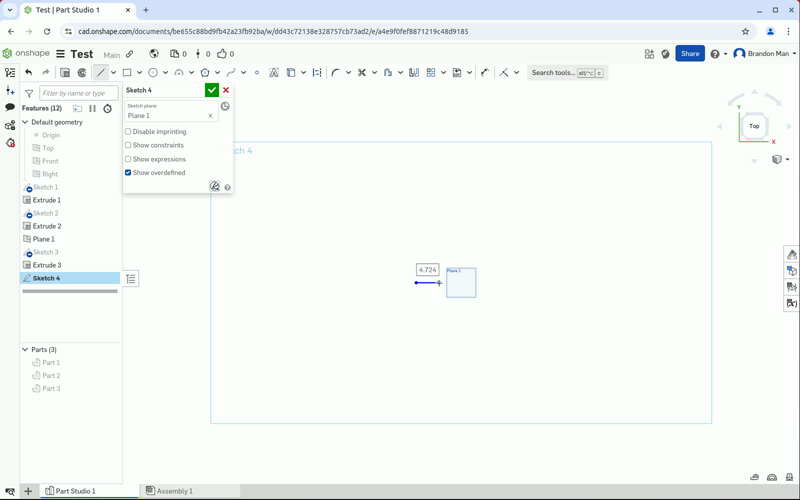
mouse_move(469, 282)
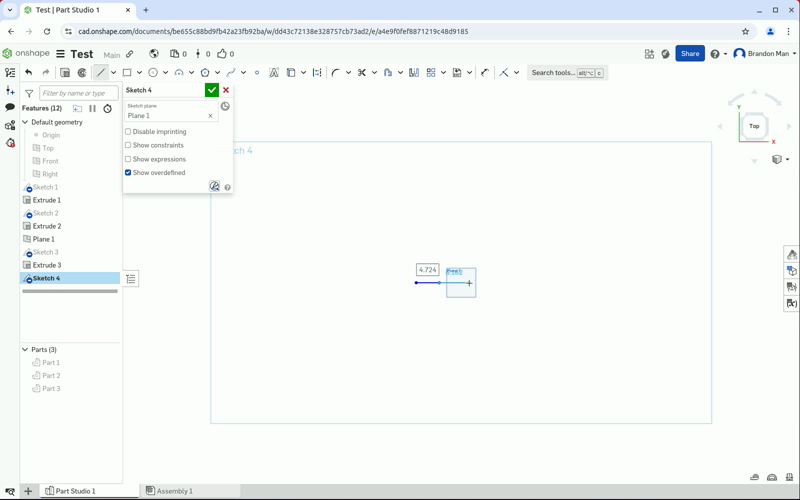
mouse_move(439, 259)
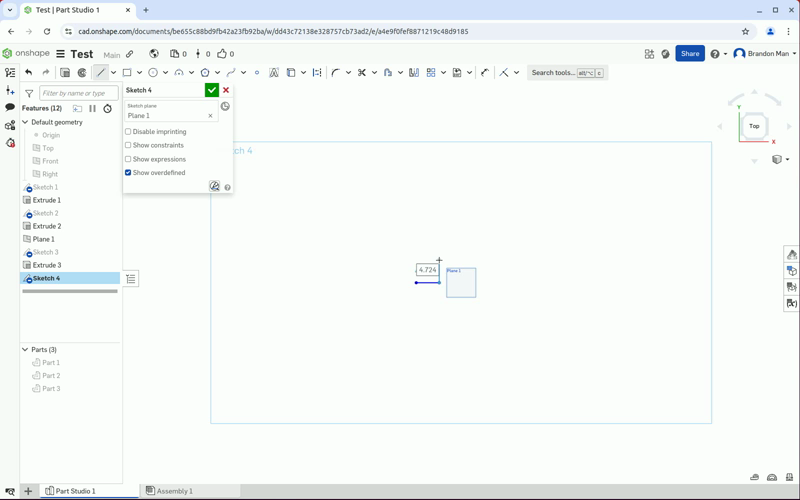
click(439, 259)
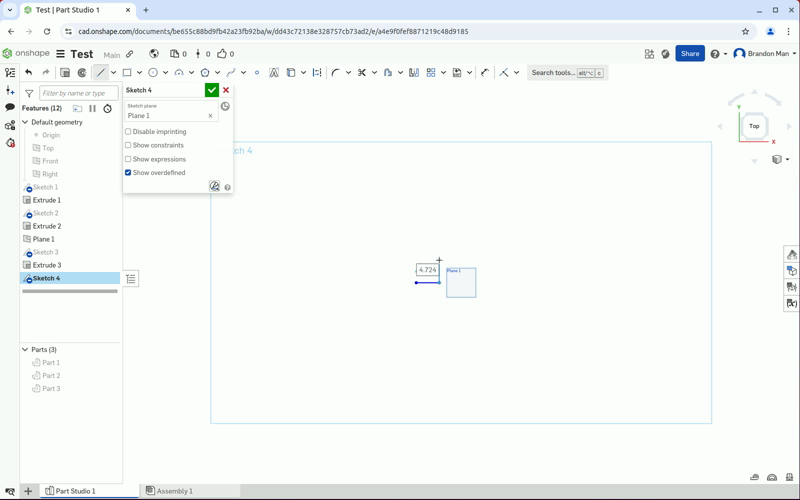
key_up(shift)
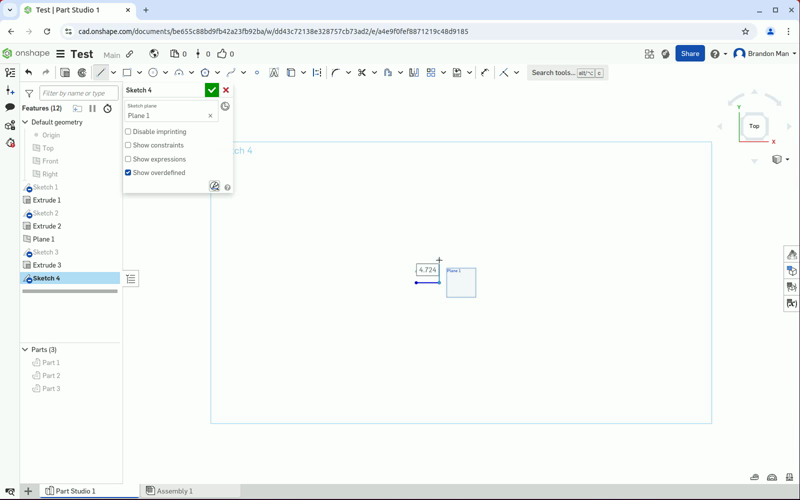
key_down(shift)
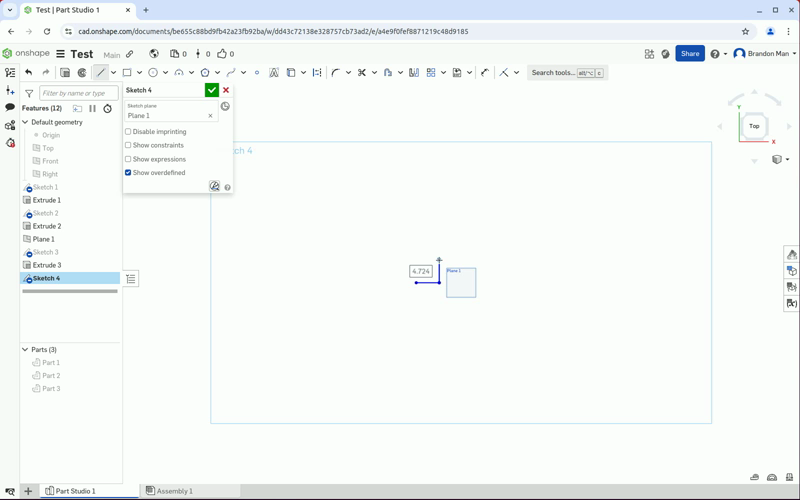
mouse_move(469, 259)
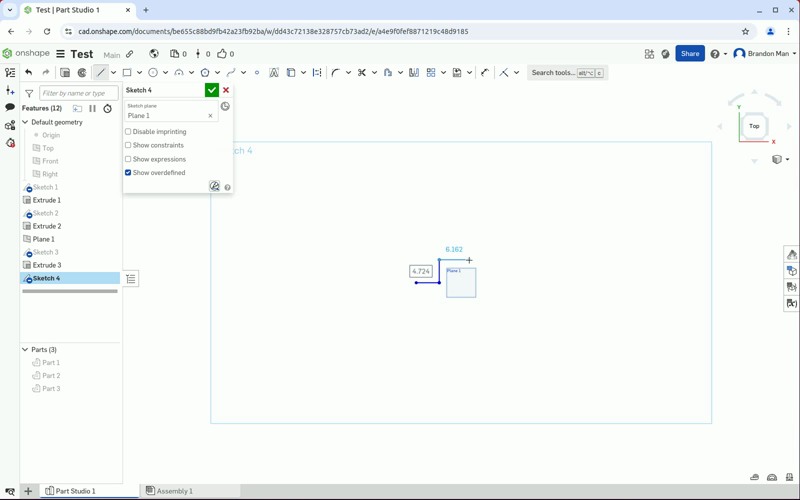
mouse_move(416, 259)
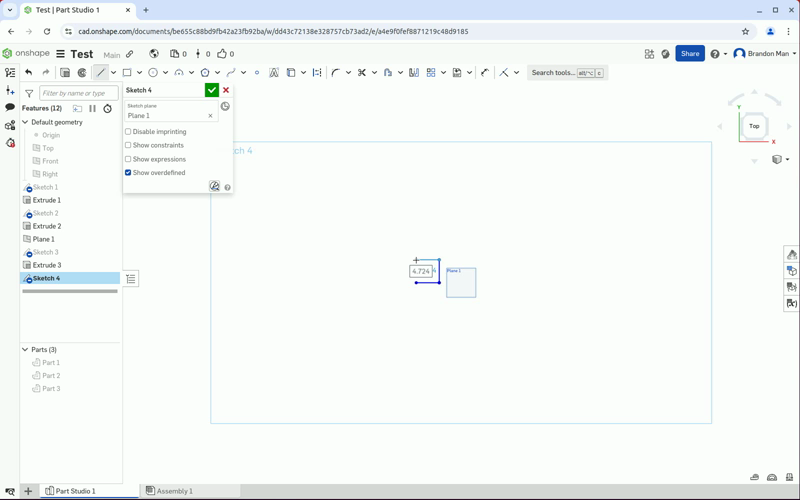
click(416, 259)
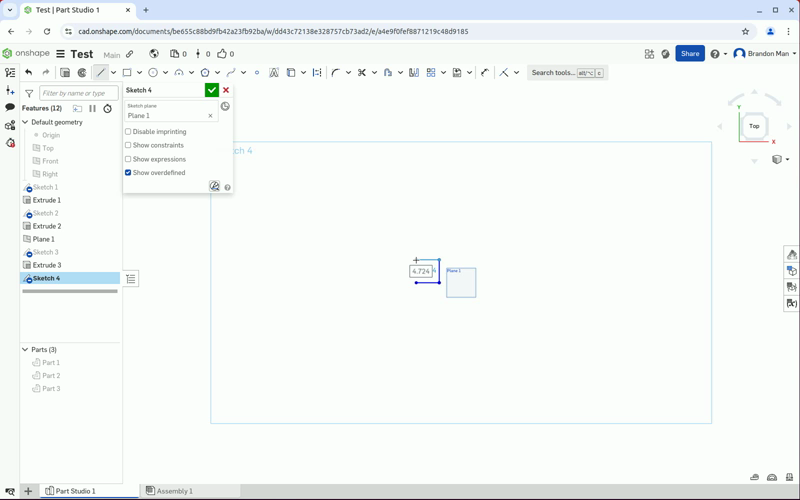
key_up(shift)
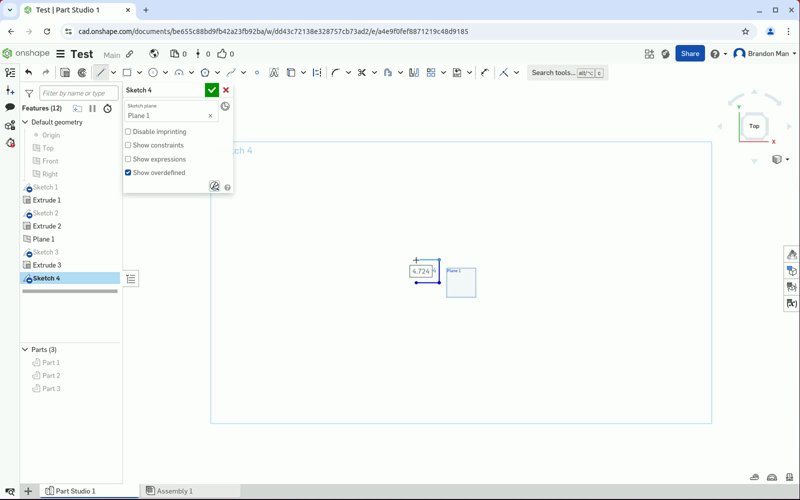
mouse_move(446, 259)
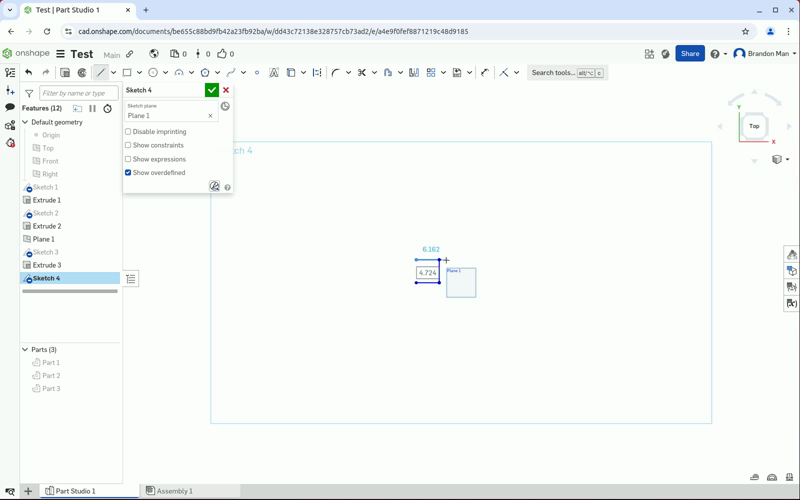
key_down(shift)
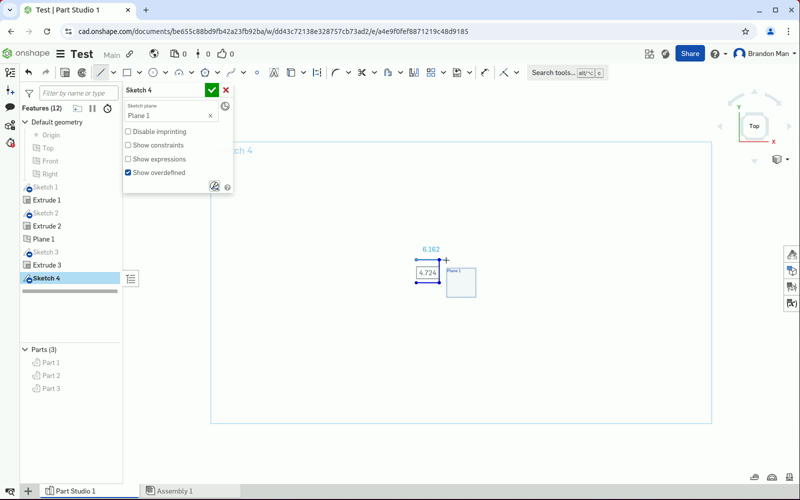
mouse_move(416, 282)
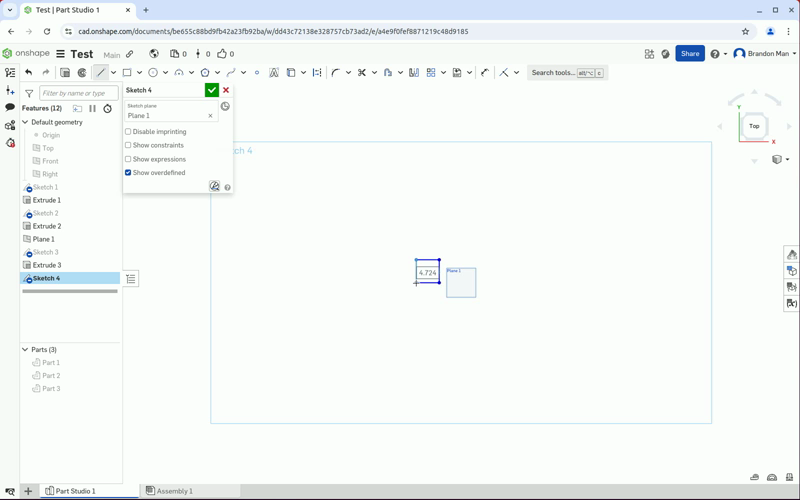
key_up(shift)
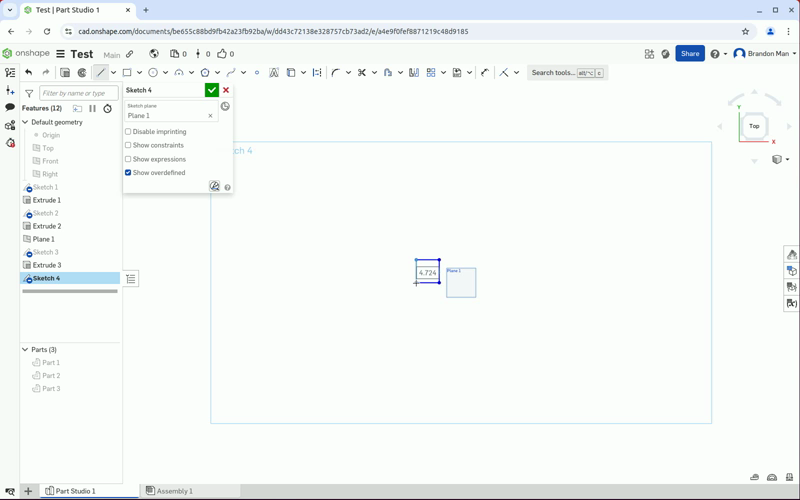
click(416, 282)
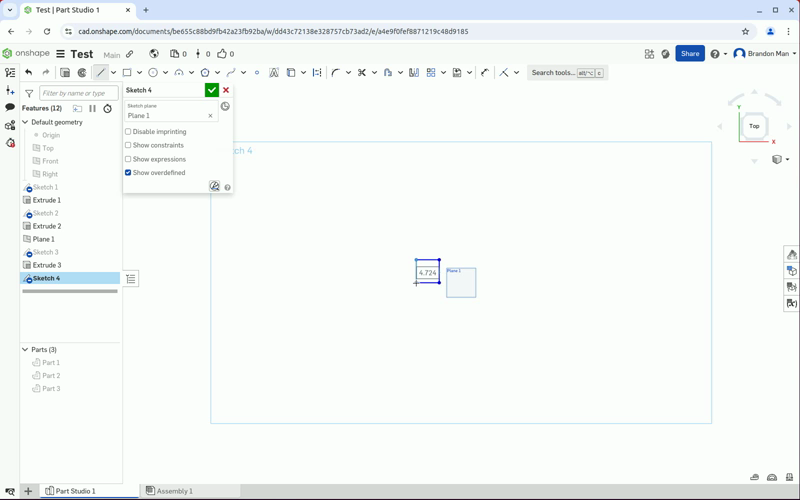
key(esc)
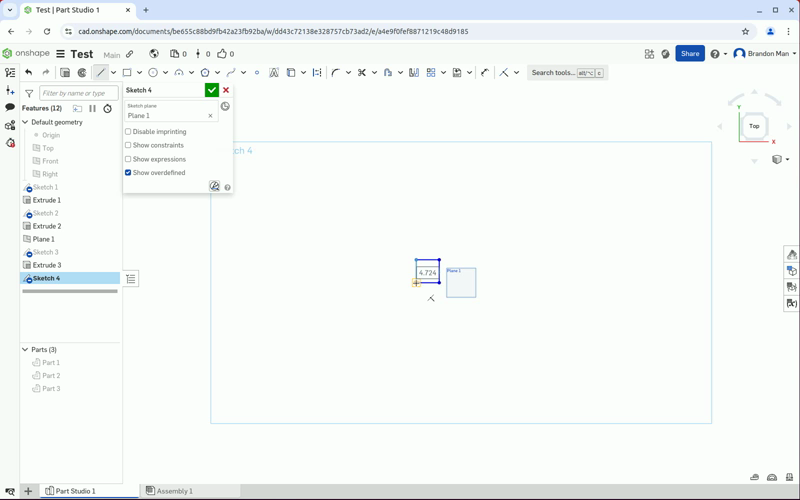
mouse_move(423, 260)
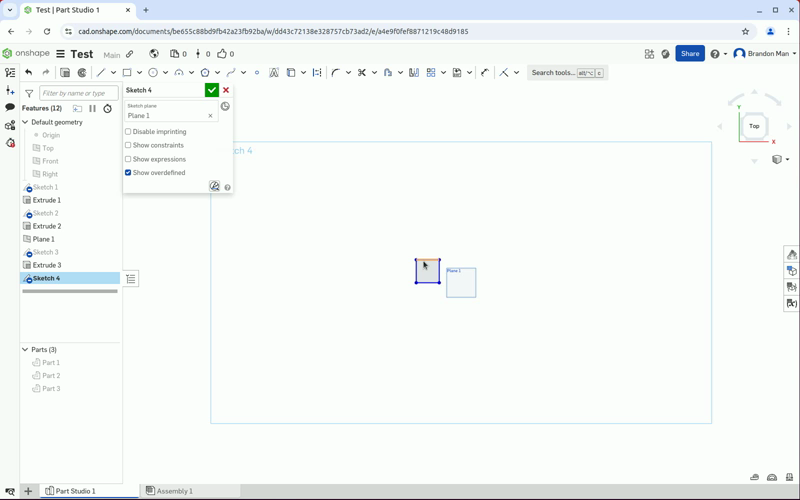
scroll(6)
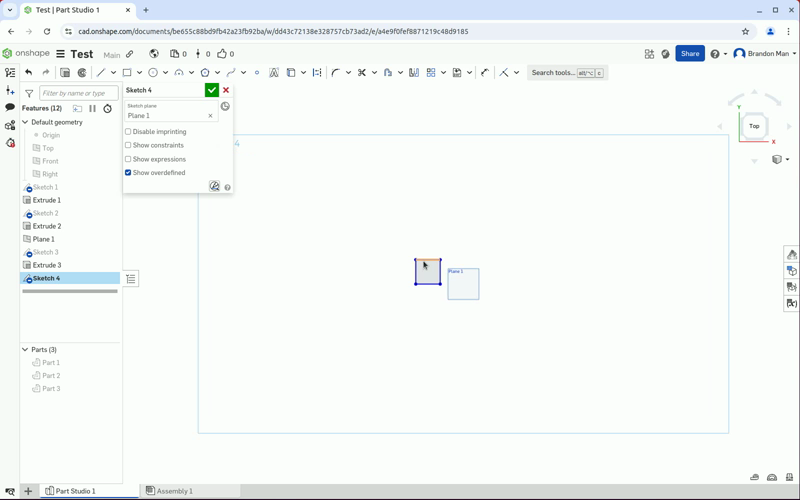
scroll(6)
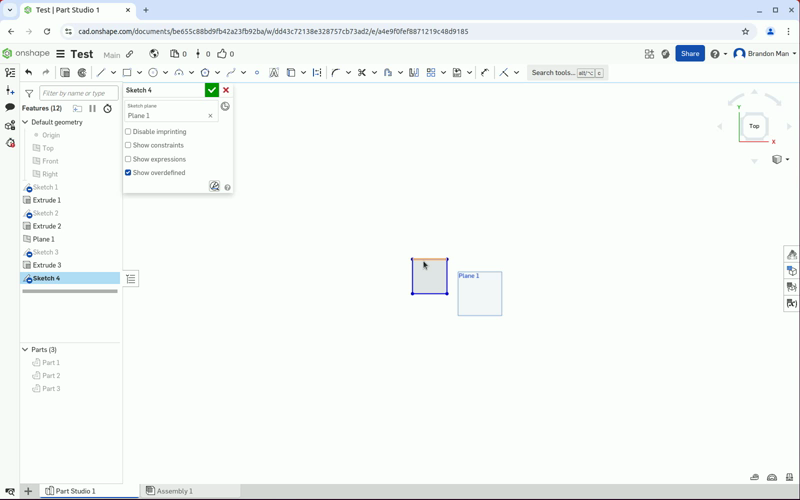
scroll(6)
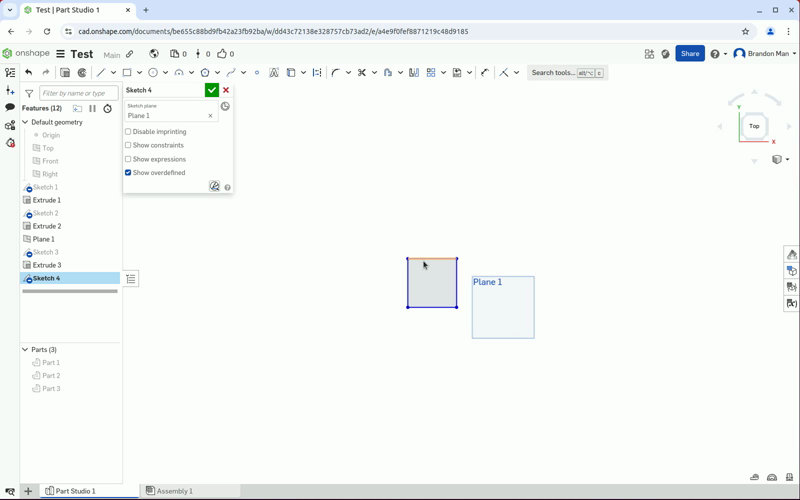
scroll(6)
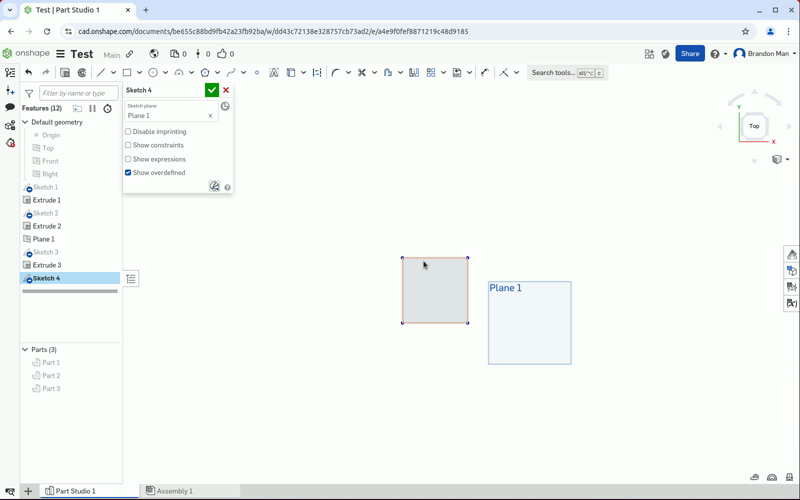
scroll(6)
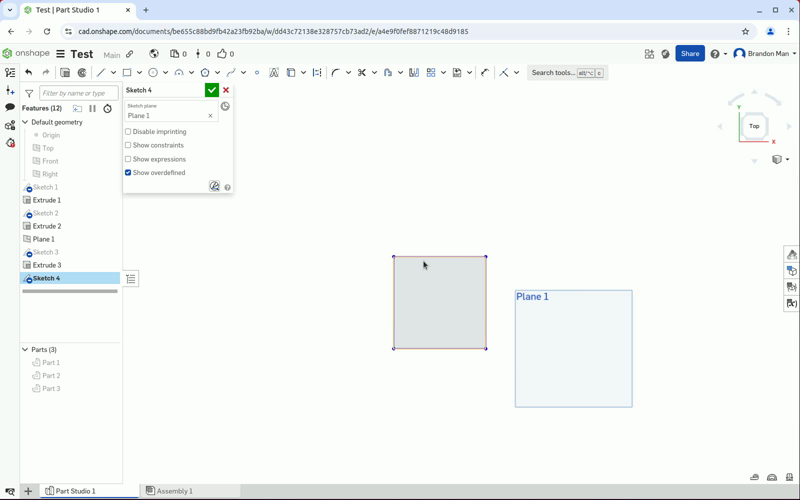
scroll(6)
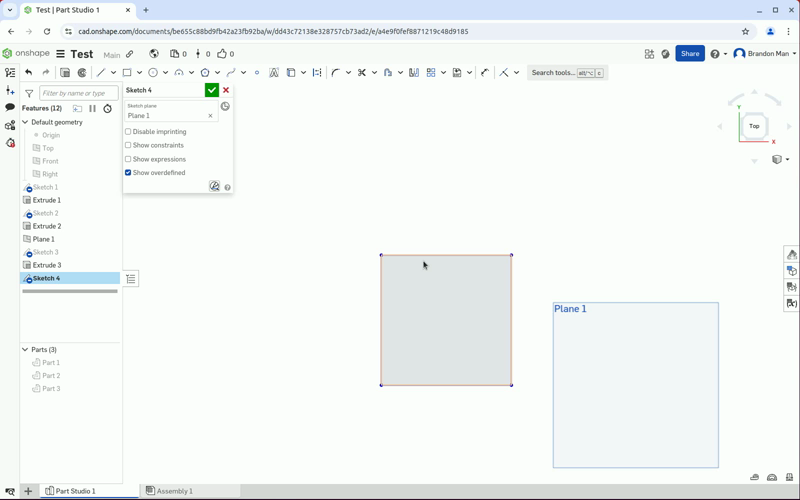
scroll(6)
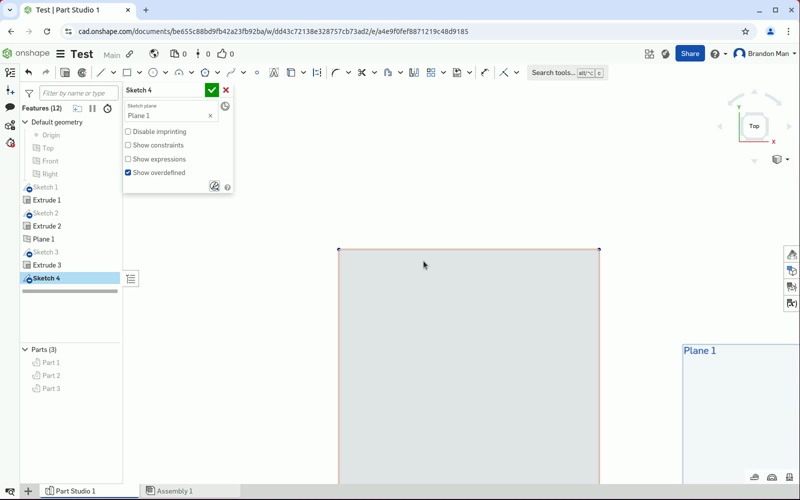
click(423, 260)
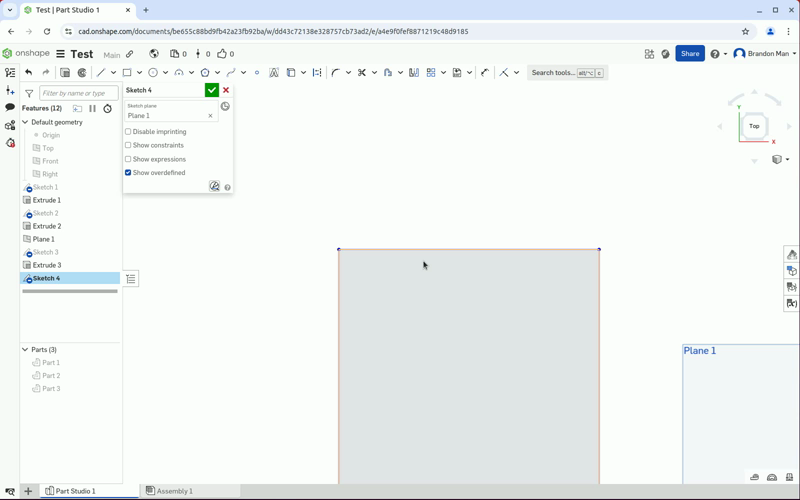
scroll(-6)
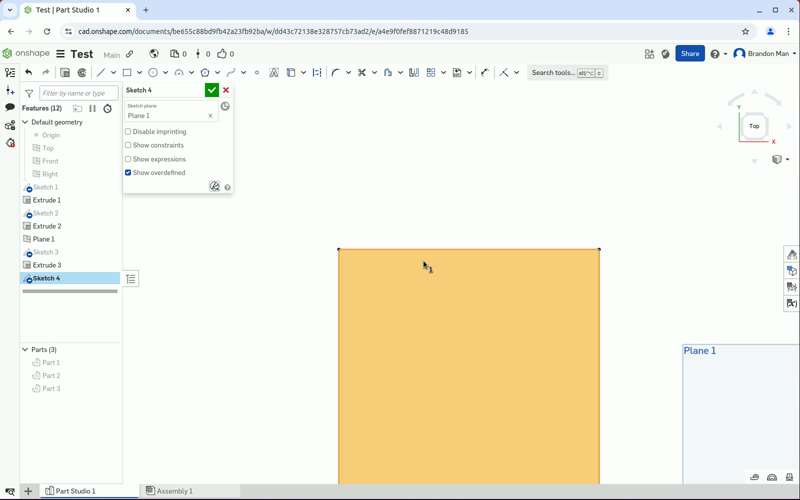
scroll(-6)
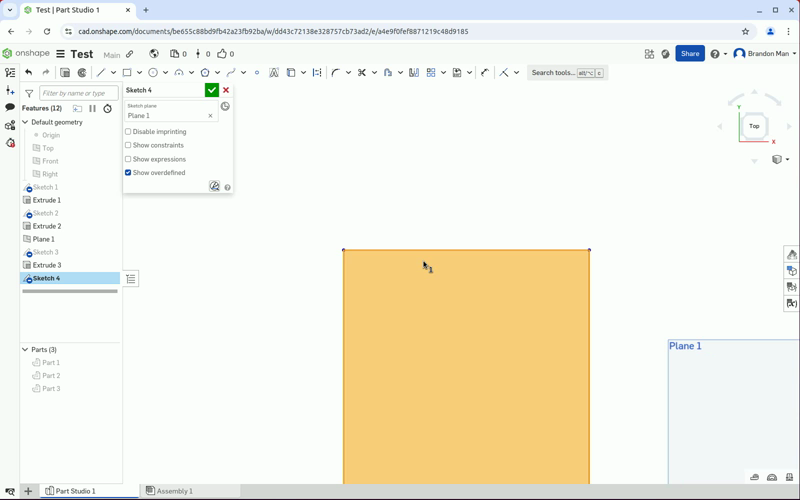
scroll(-6)
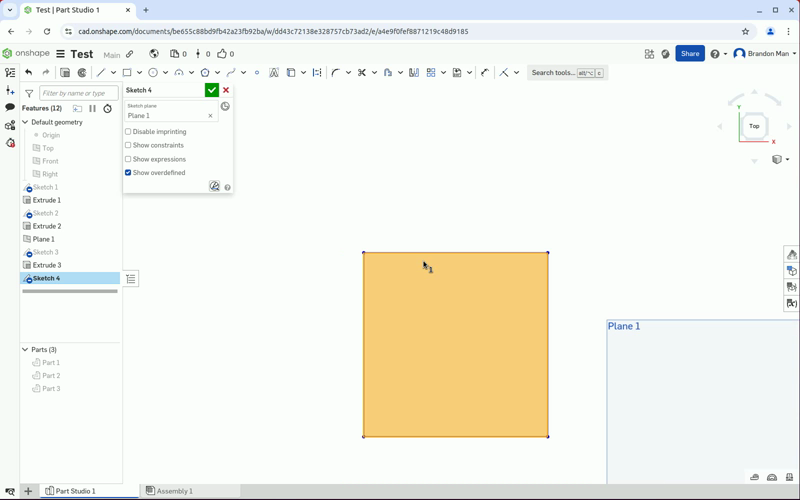
scroll(-6)
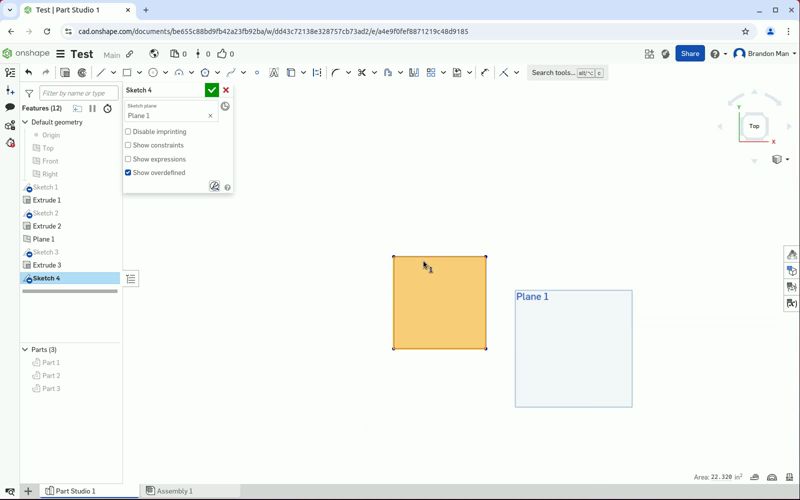
scroll(-6)
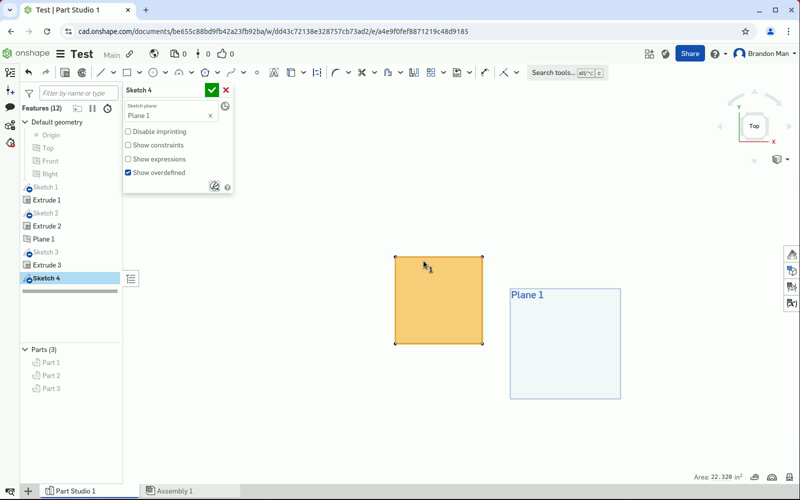
scroll(-6)
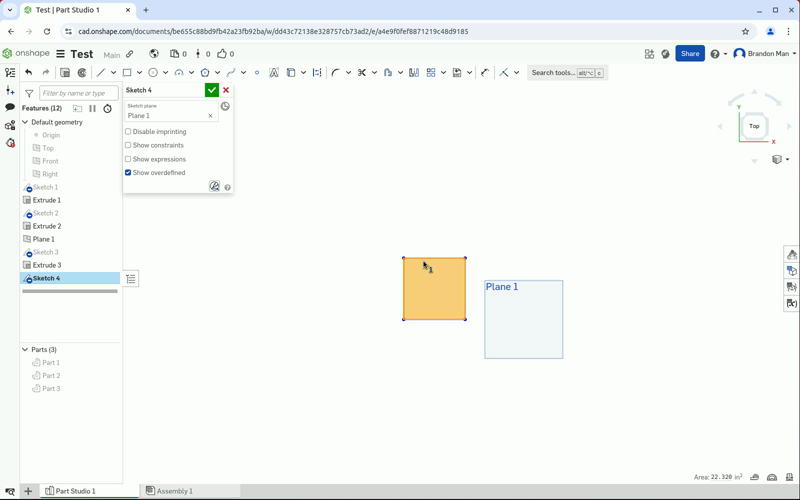
scroll(-6)
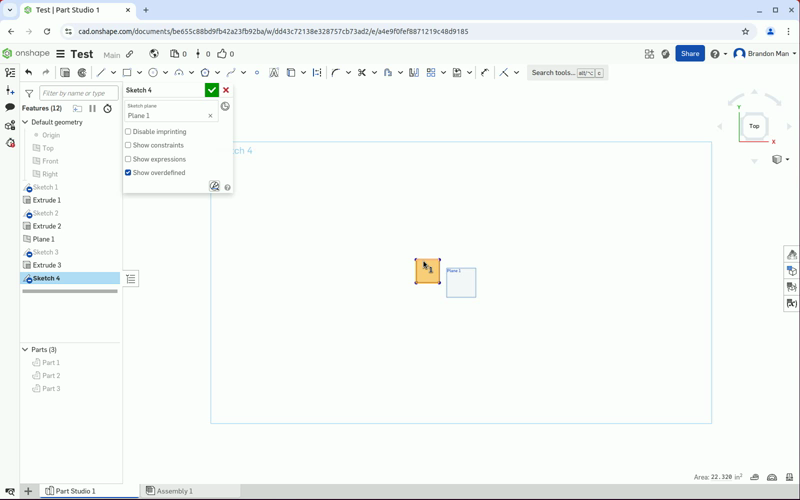
mouse_move(73, 352)
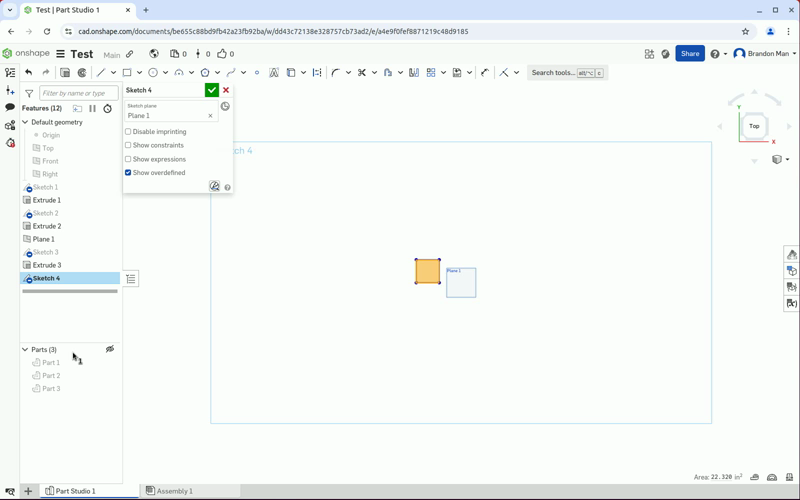
key(shift+y)
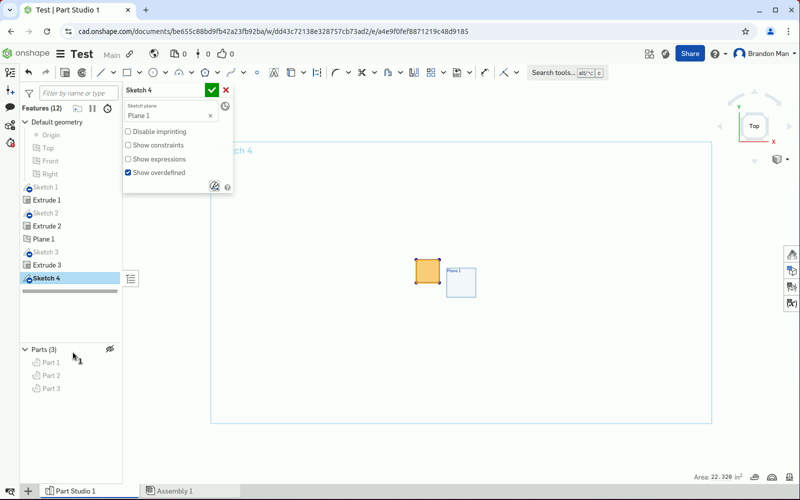
key(shift+e)
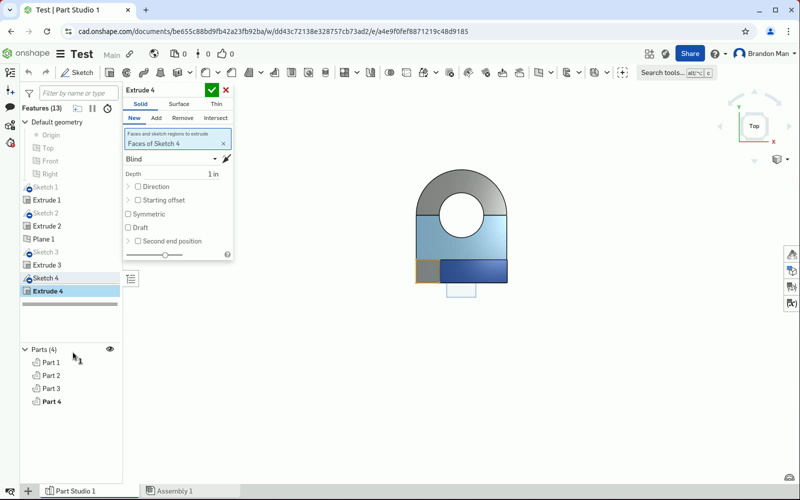
mouse_move(143, 106)
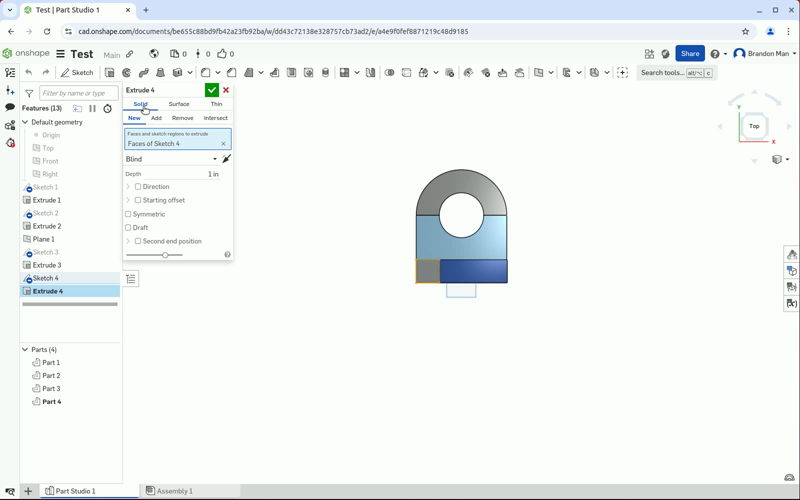
click(143, 106)
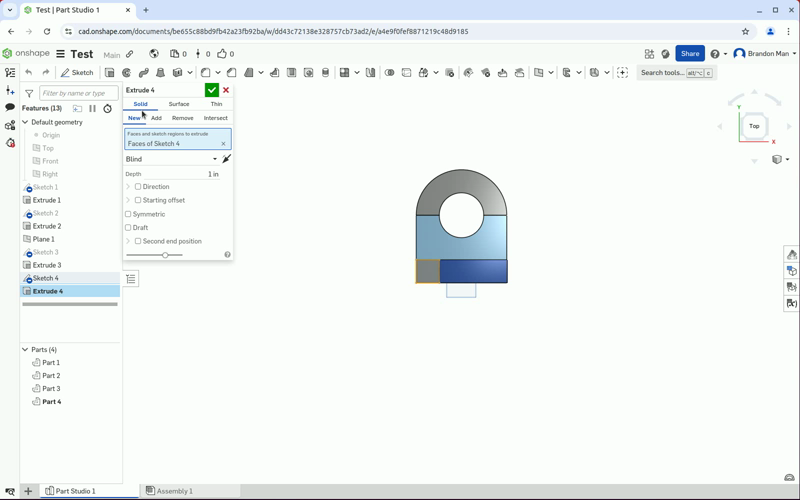
mouse_move(137, 120)
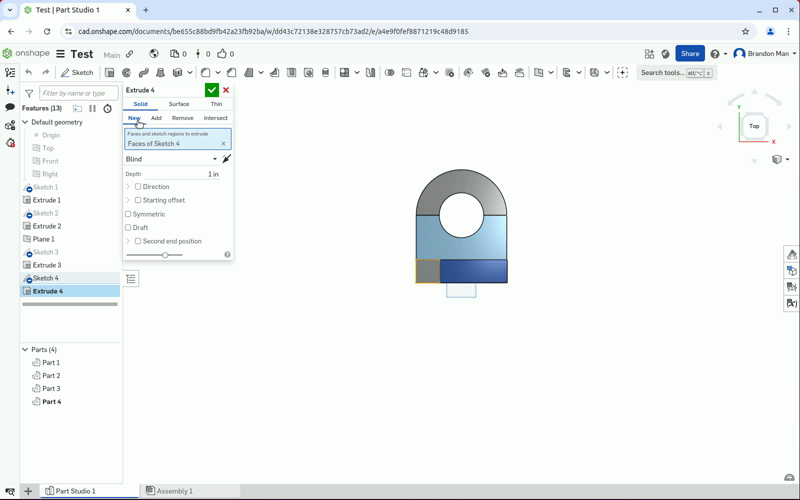
click(137, 120)
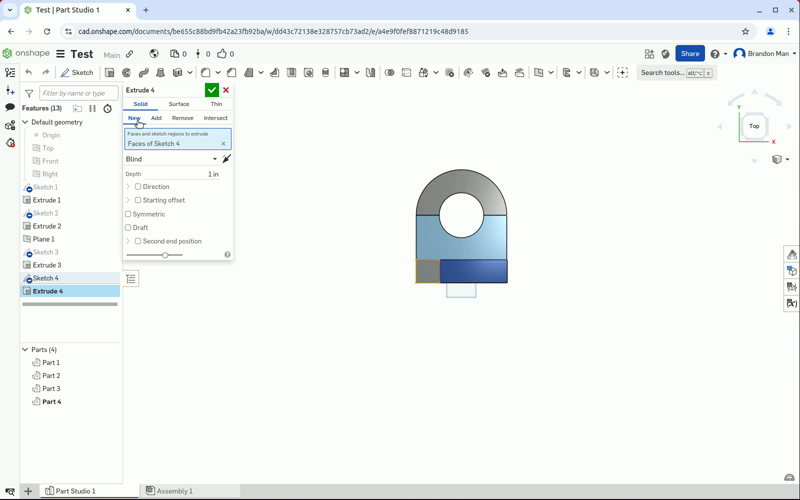
key(tab, 4)
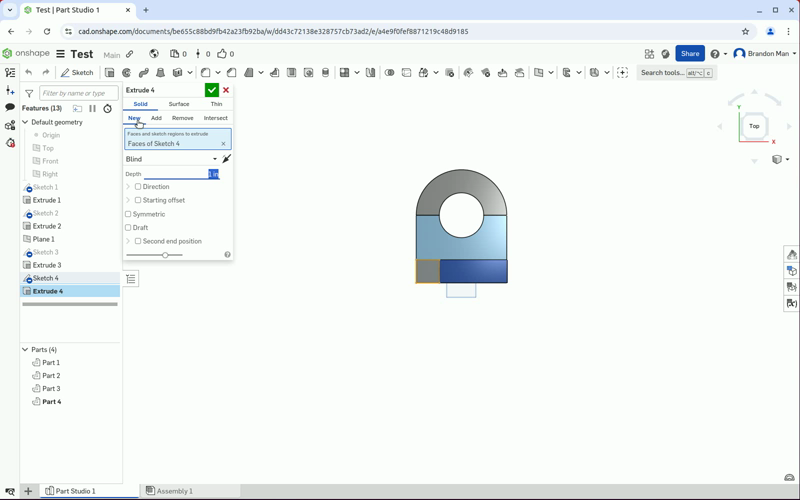
text(9.147)
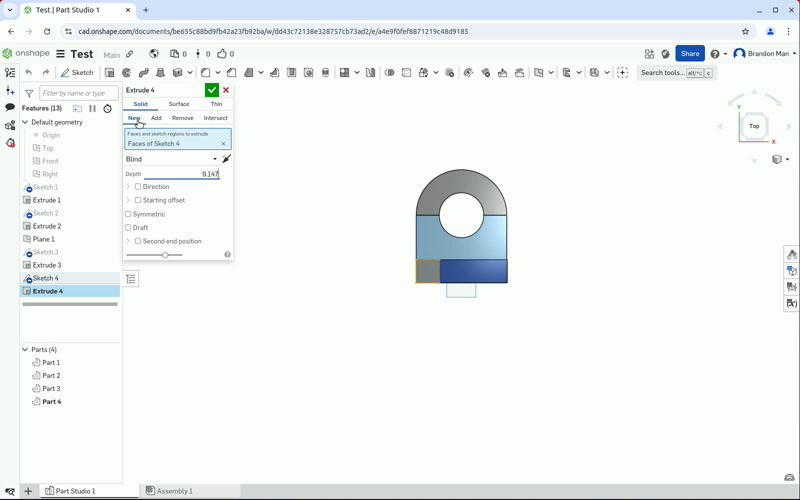
key(enter)
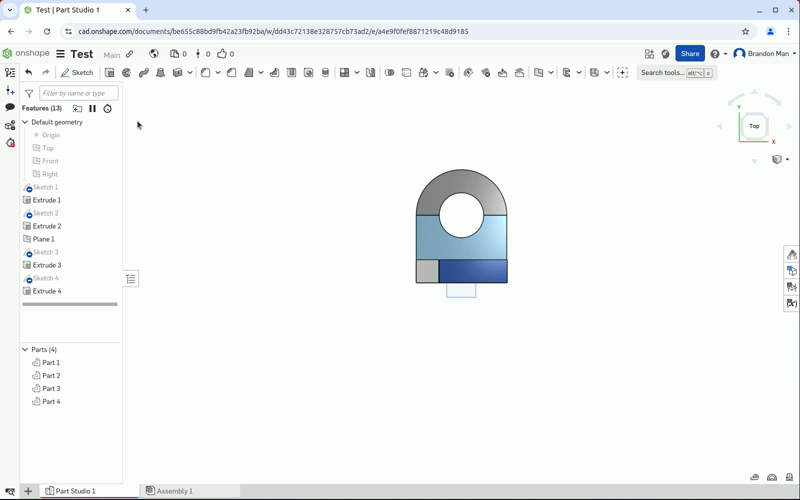
key(shift+h)
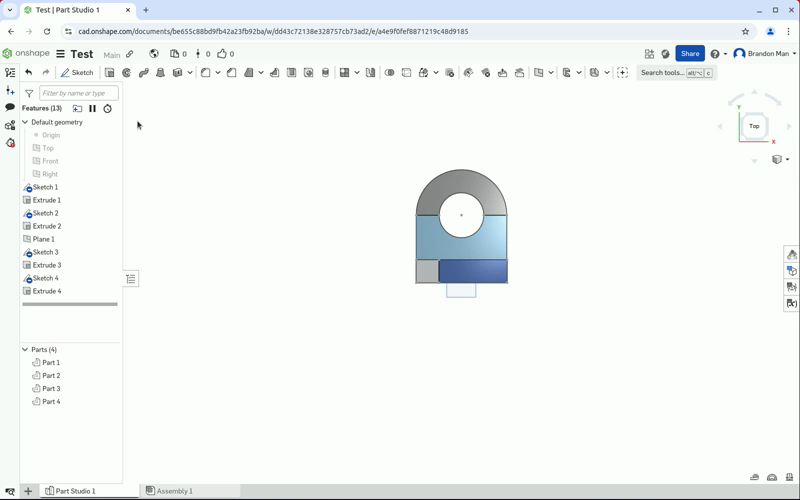
key(shift+h)
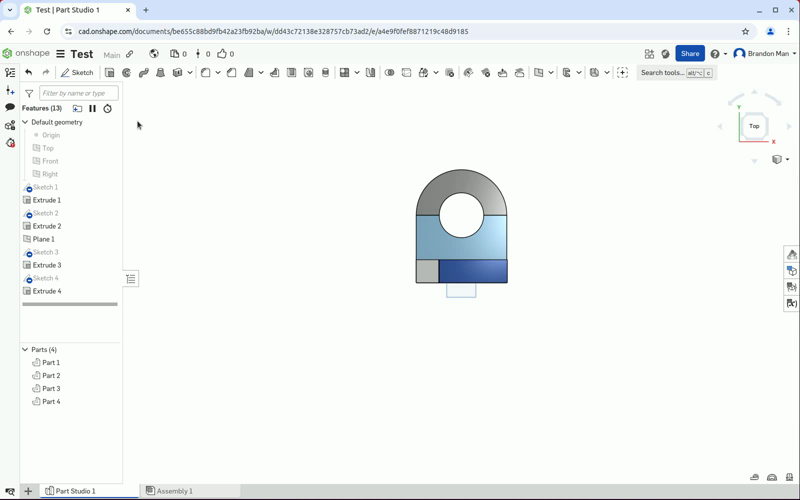
mouse_move(73, 189)
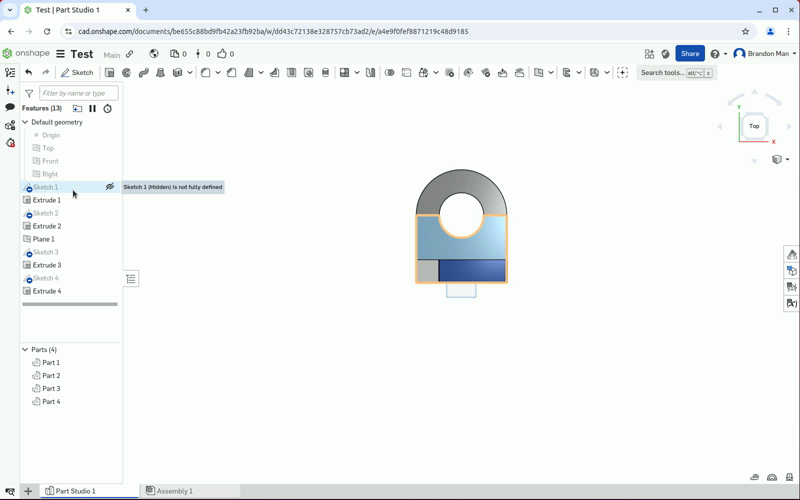
click(73, 189)
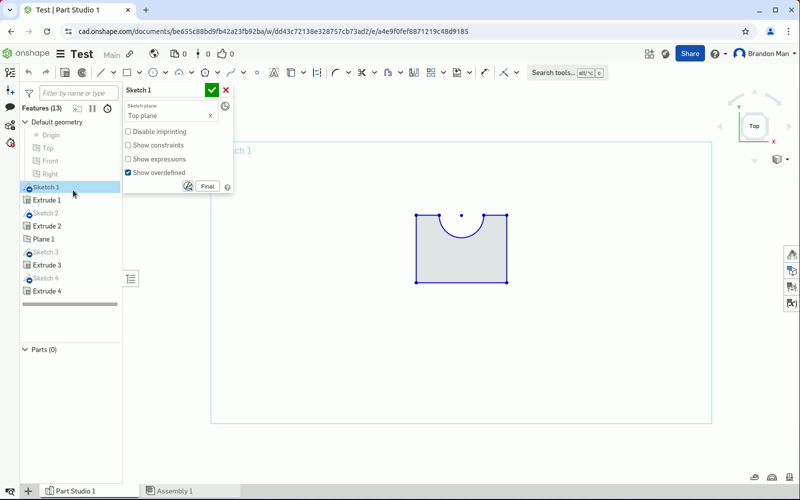
mouse_move(229, 92)
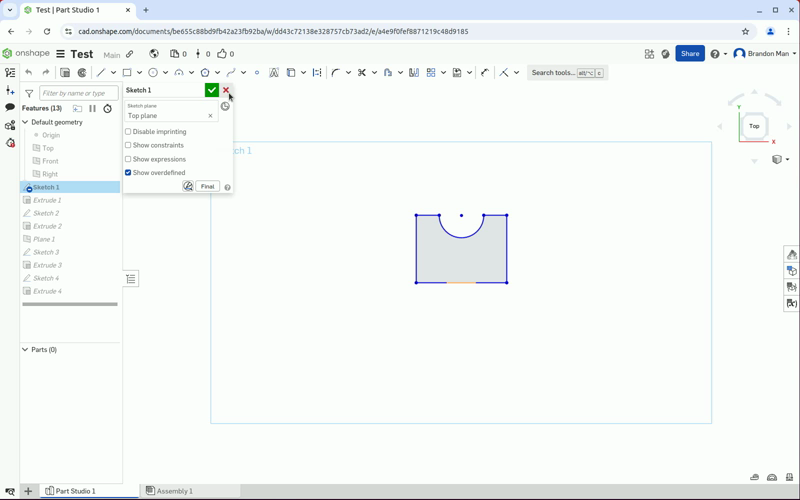
click(229, 92)
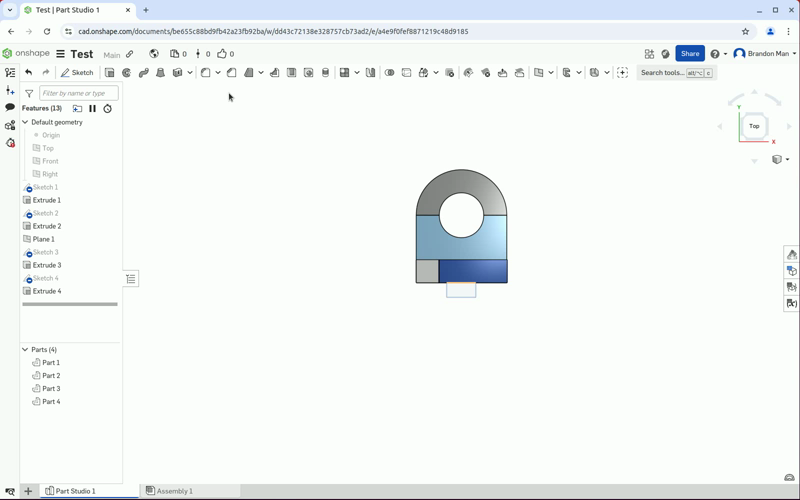
mouse_move(541, 75)
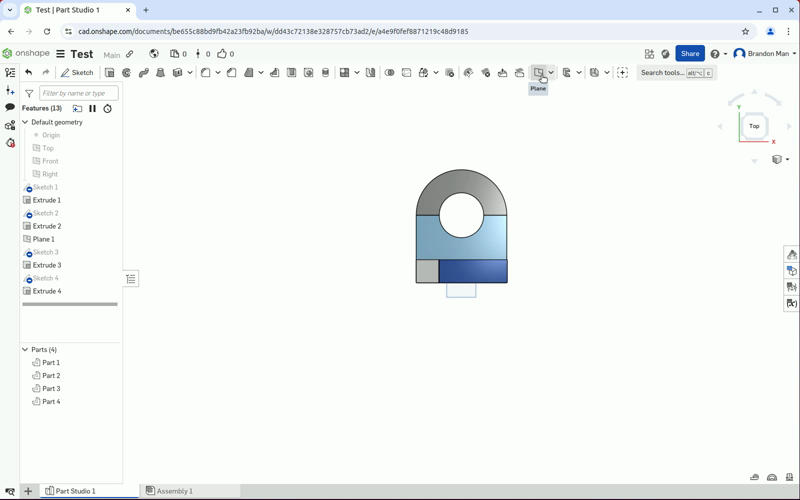
click(541, 75)
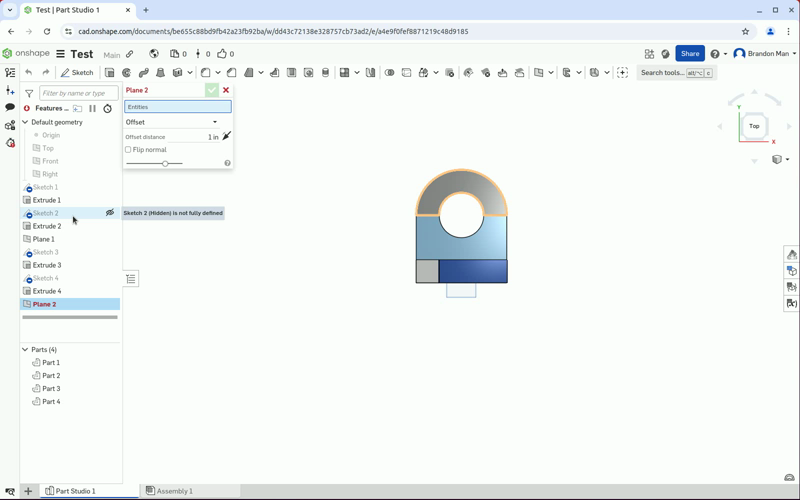
scroll(3)
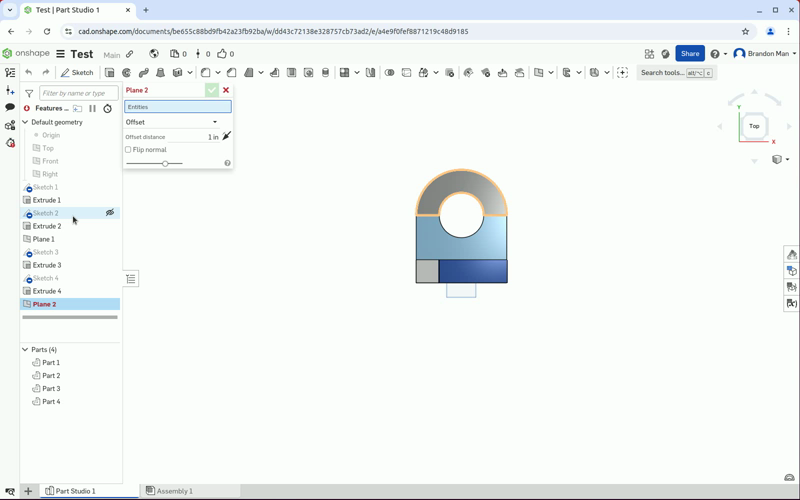
mouse_move(73, 150)
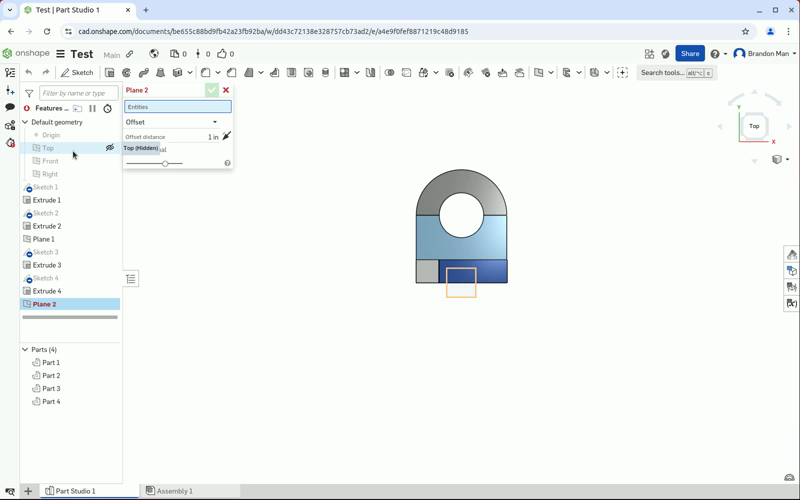
click(73, 150)
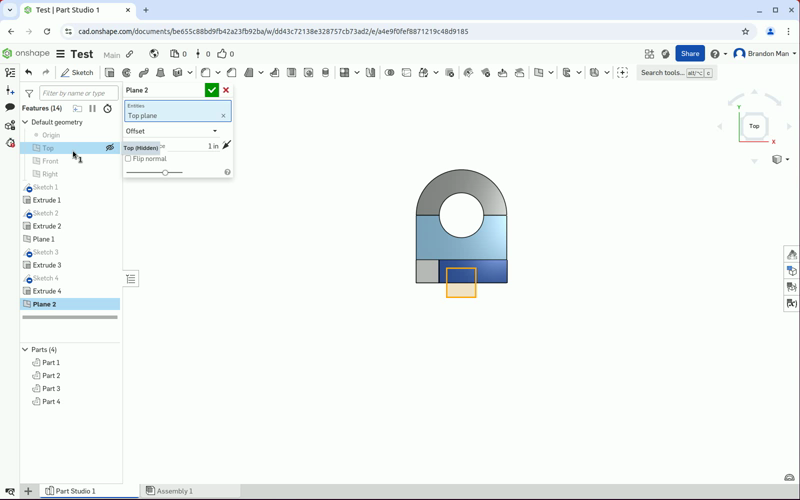
key(tab, 2)
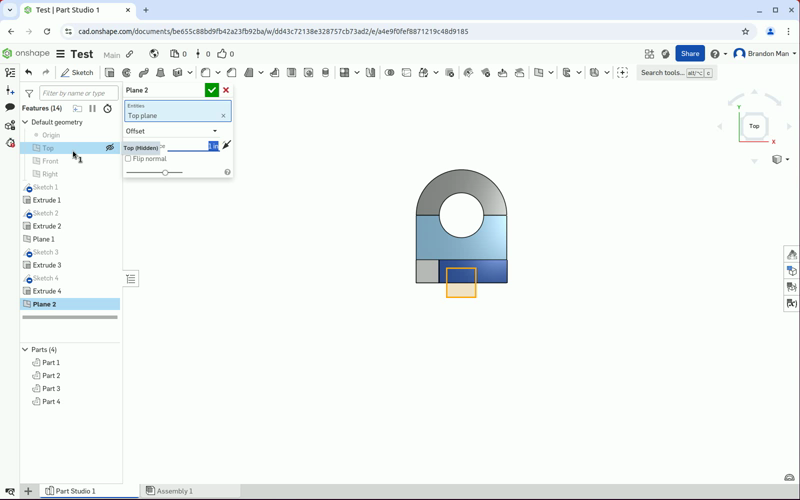
text(13.957)
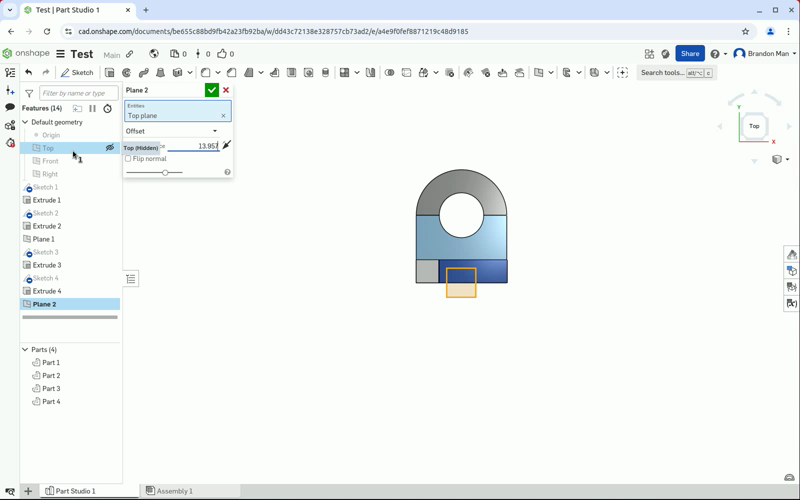
key(enter, 2)
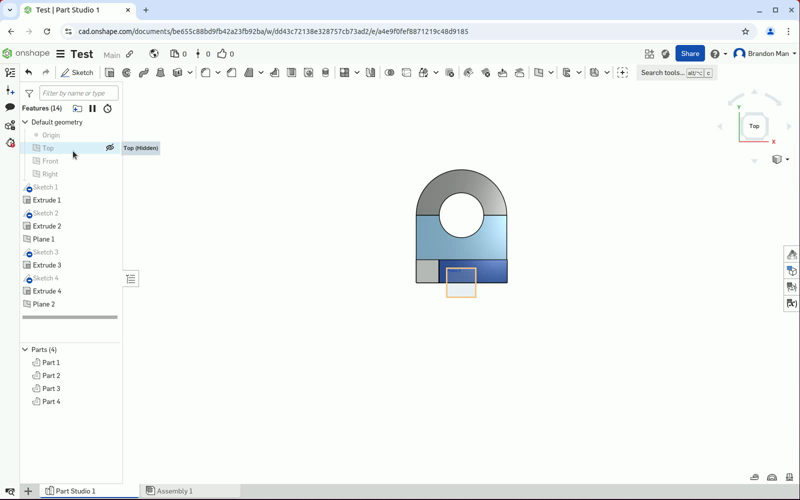
key(shift+s)
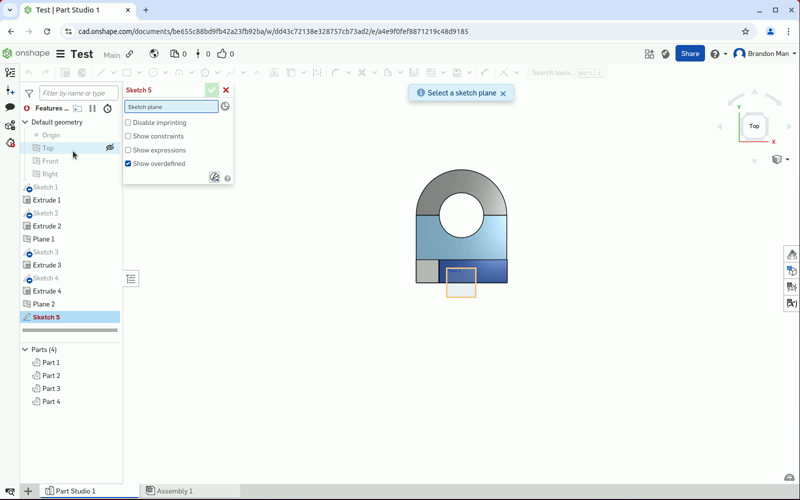
mouse_move(73, 306)
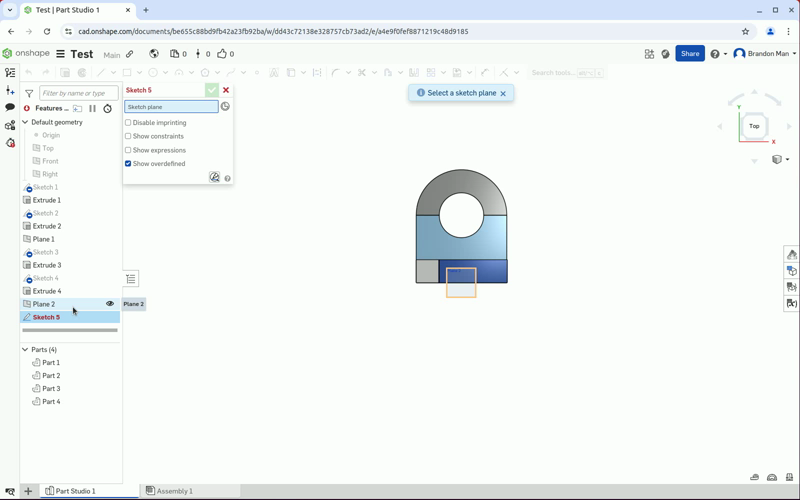
click(73, 306)
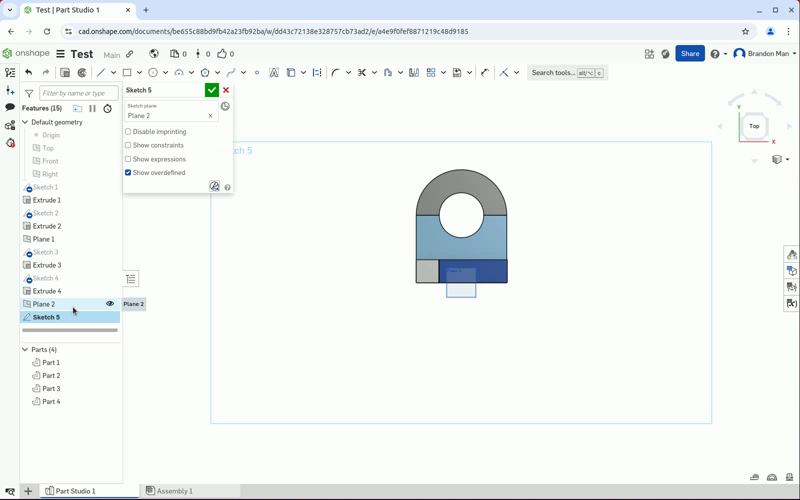
mouse_move(73, 352)
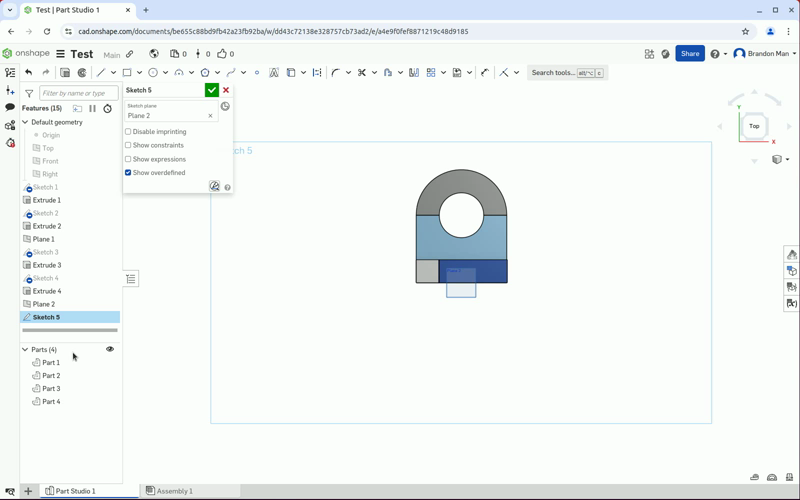
key(y)
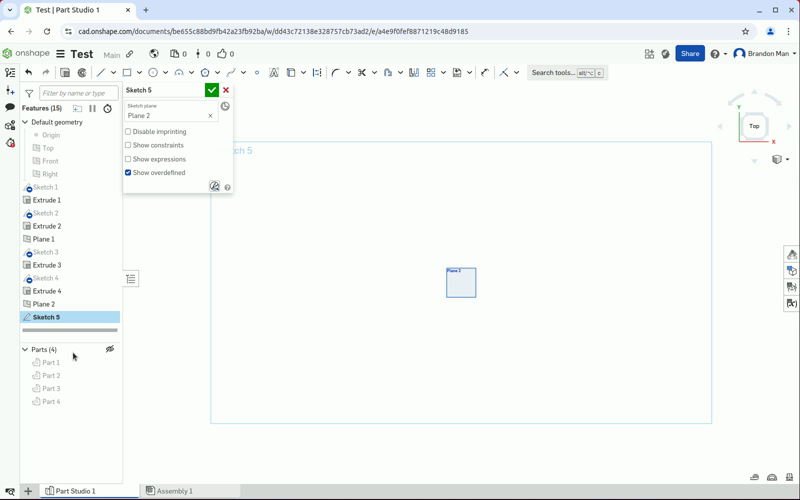
key(l)
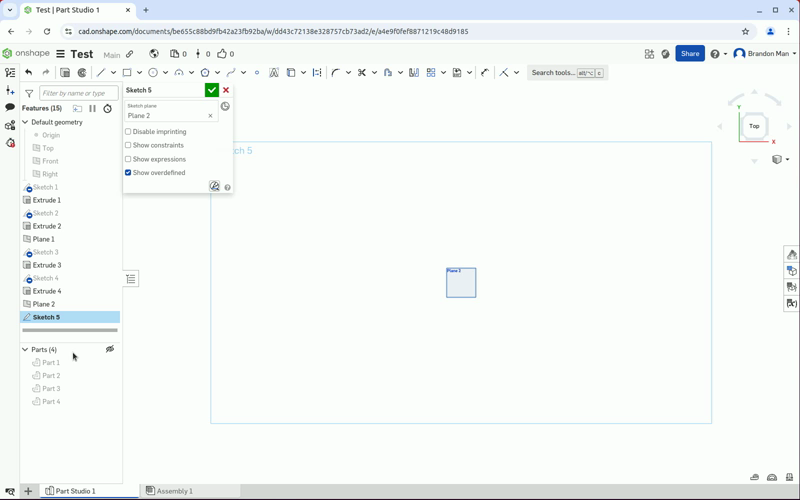
key_down(shift)
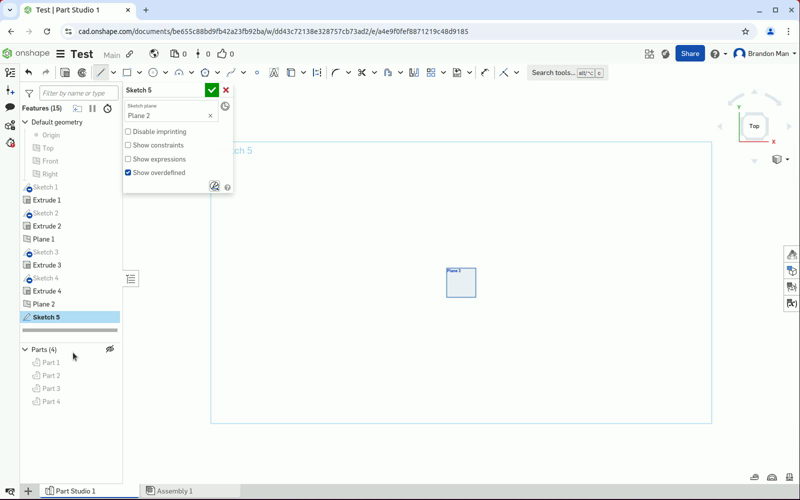
mouse_move(416, 282)
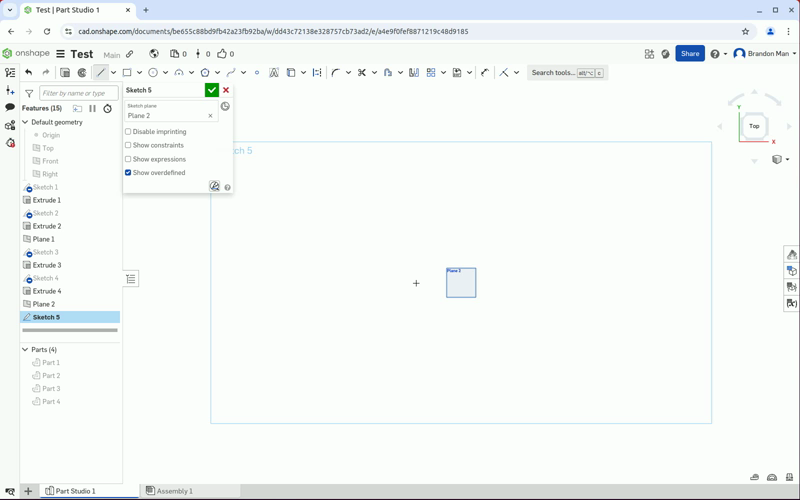
click(416, 282)
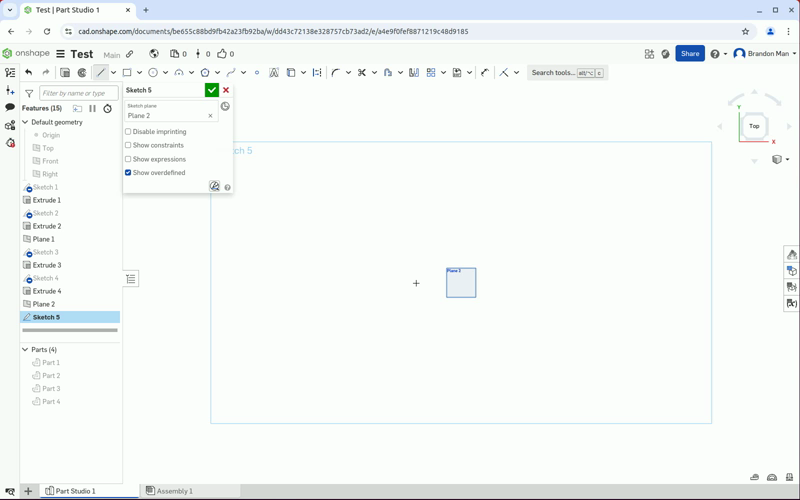
key_up(shift)
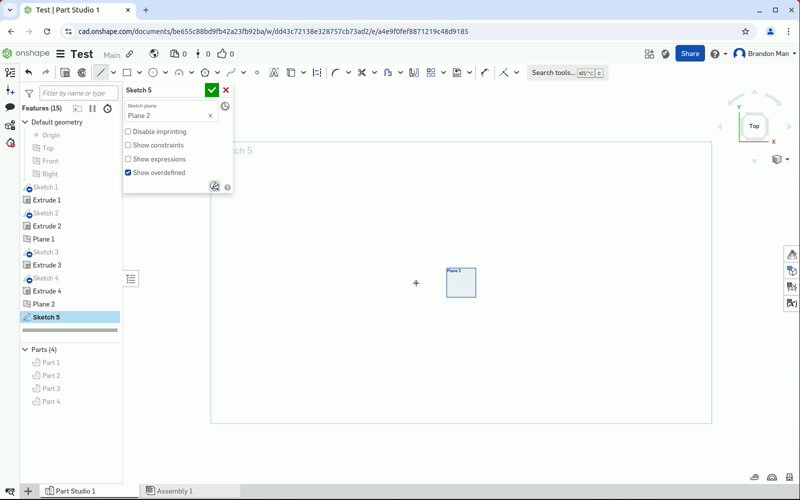
key_down(shift)
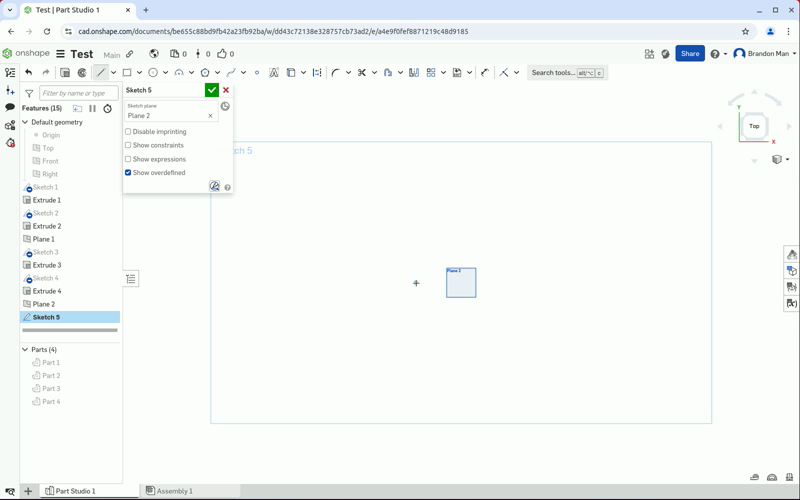
mouse_move(446, 282)
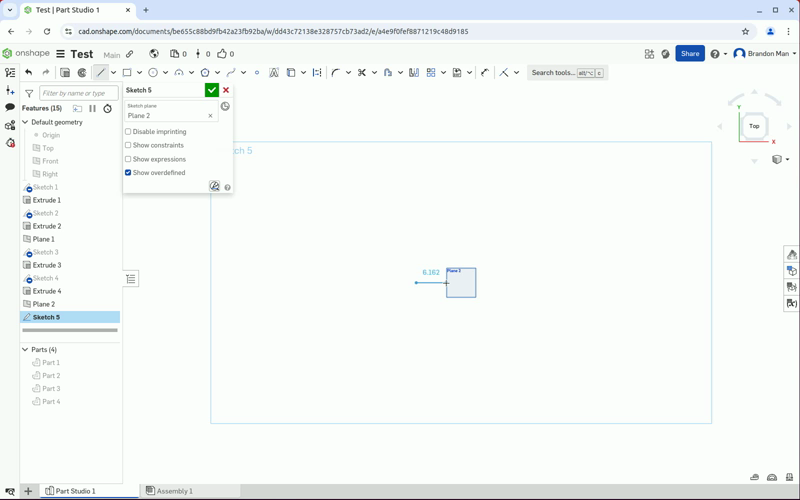
mouse_move(439, 282)
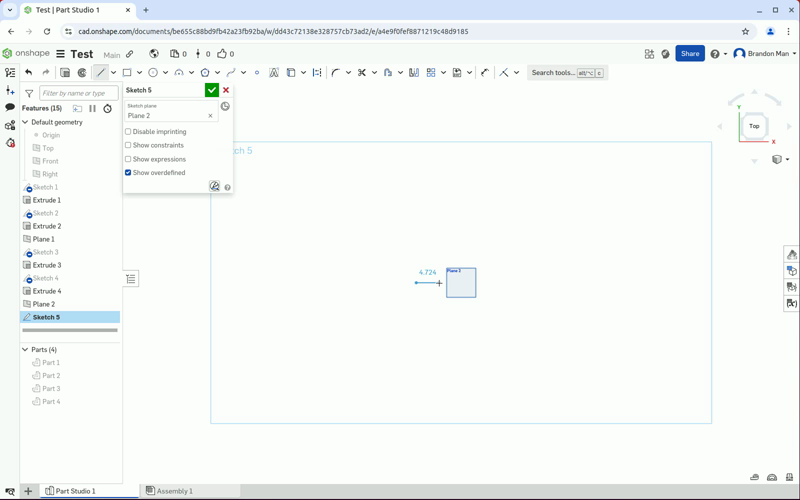
click(439, 282)
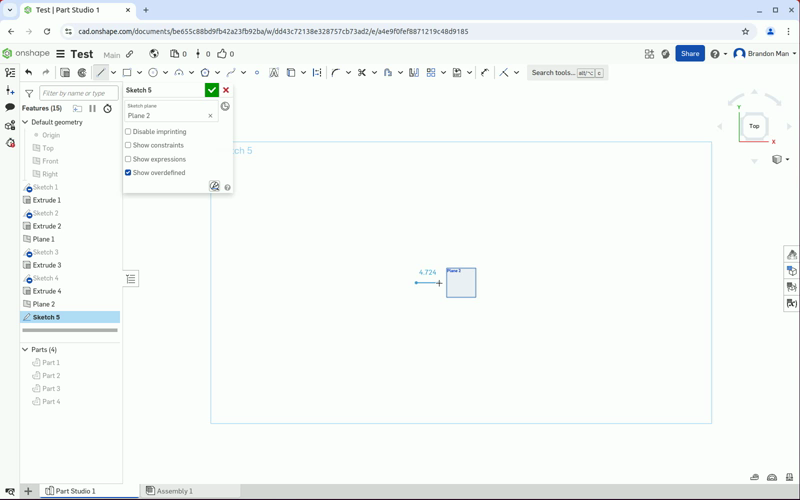
key_up(shift)
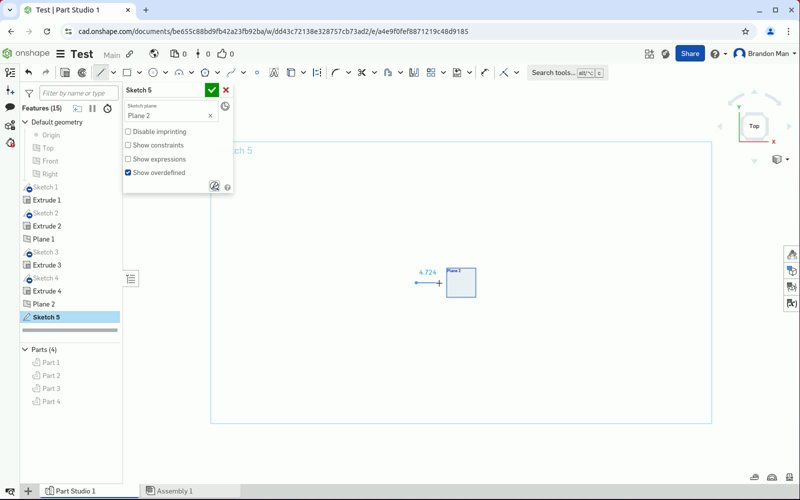
key_down(shift)
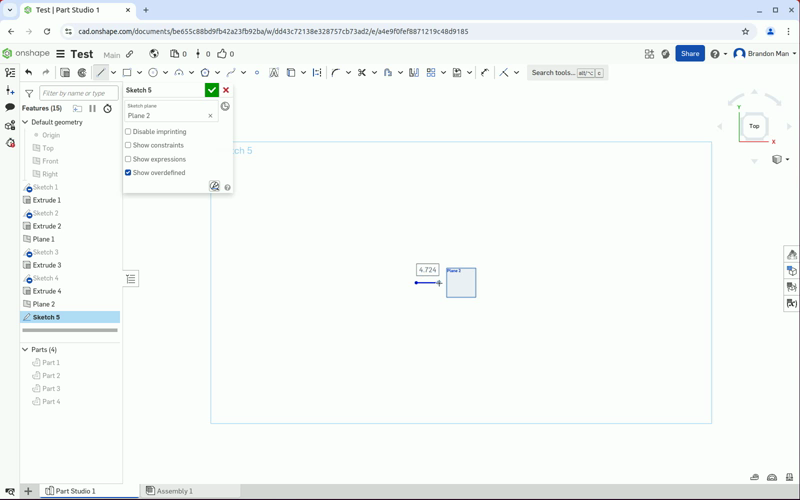
mouse_move(469, 282)
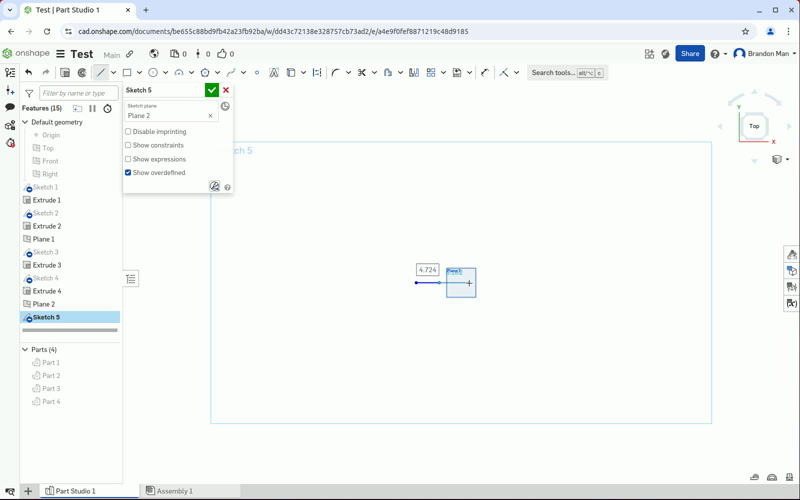
mouse_move(439, 259)
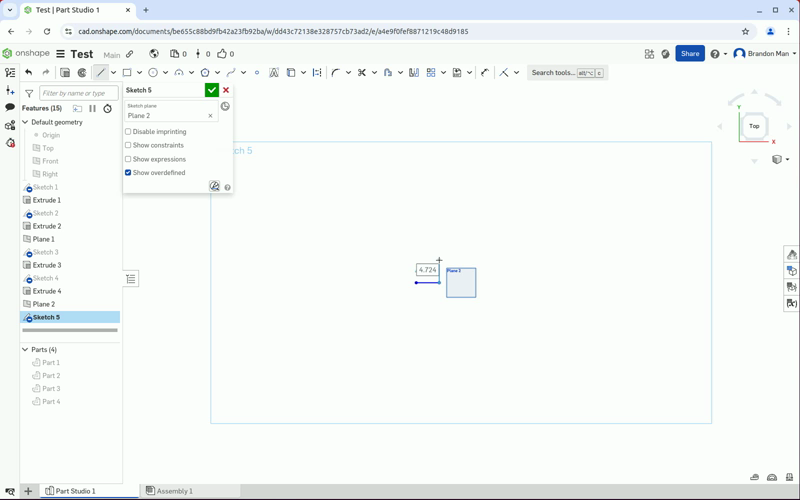
click(439, 259)
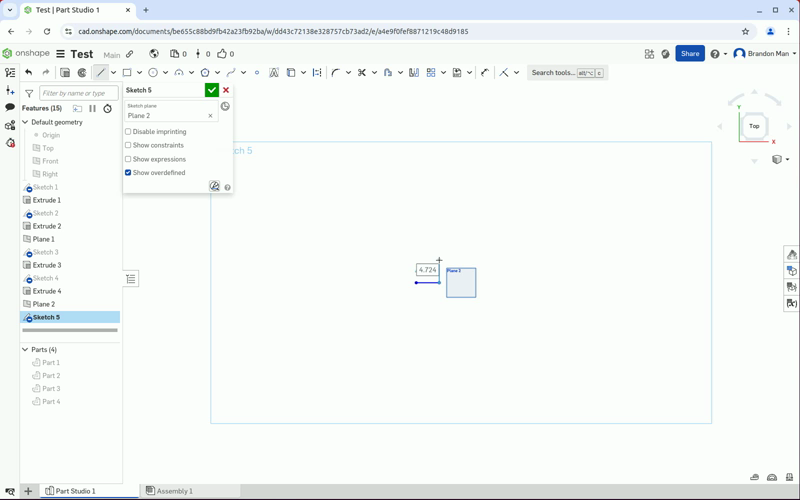
key_up(shift)
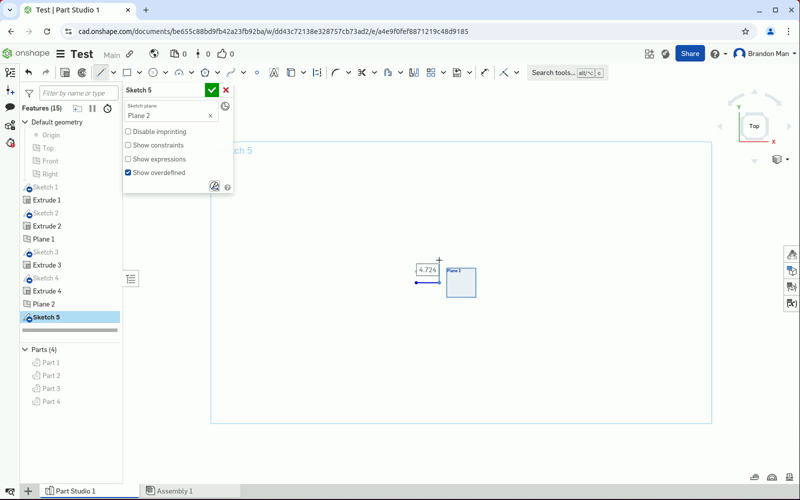
key_down(shift)
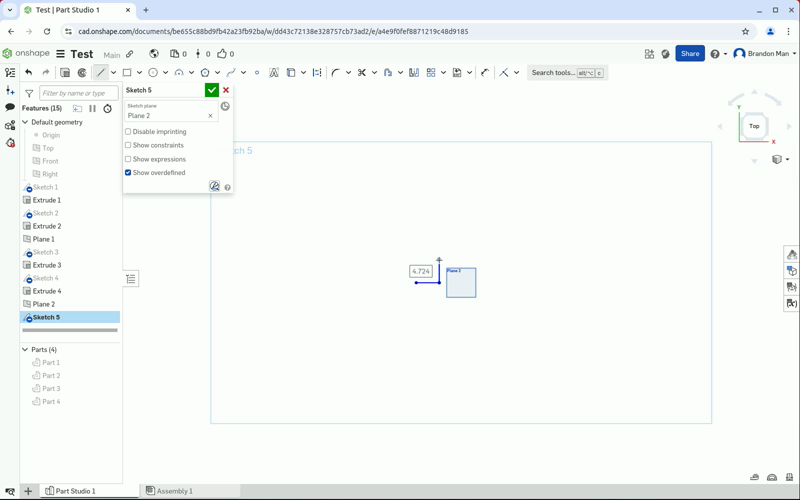
mouse_move(469, 259)
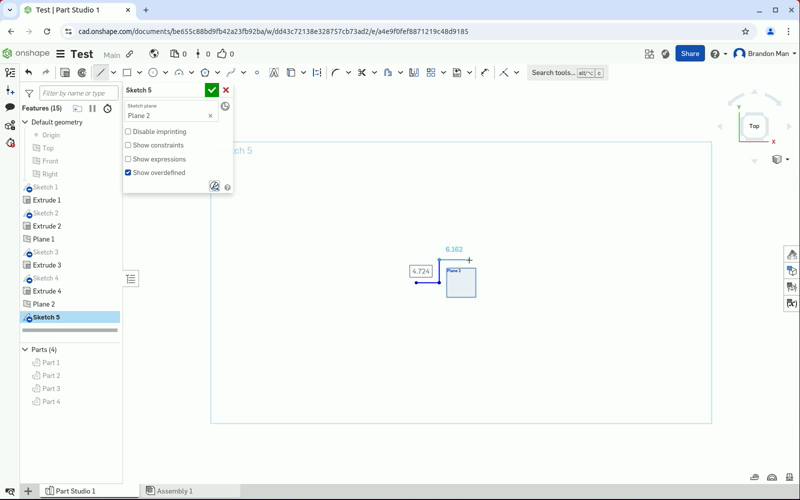
mouse_move(416, 259)
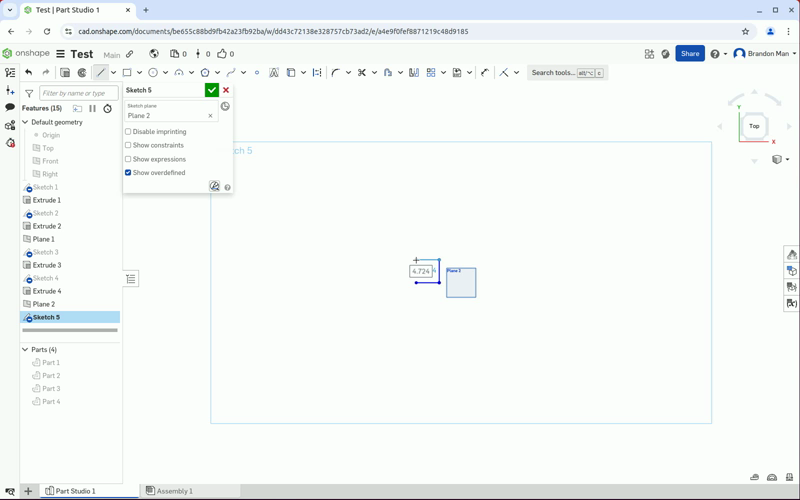
click(416, 259)
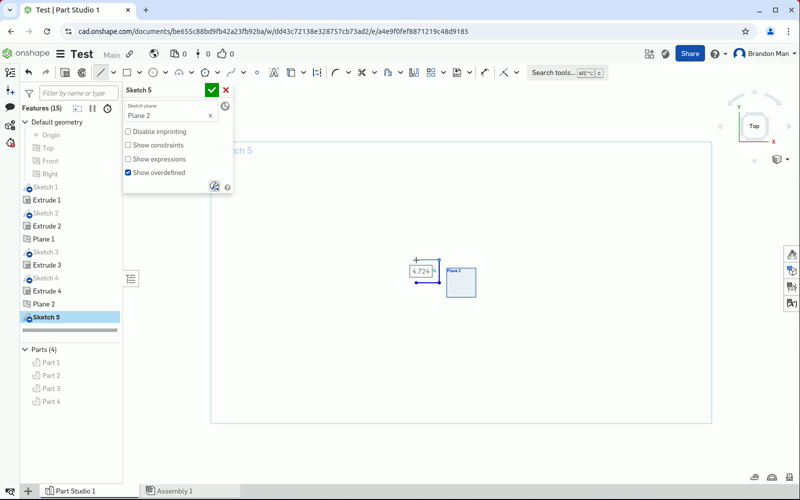
key_up(shift)
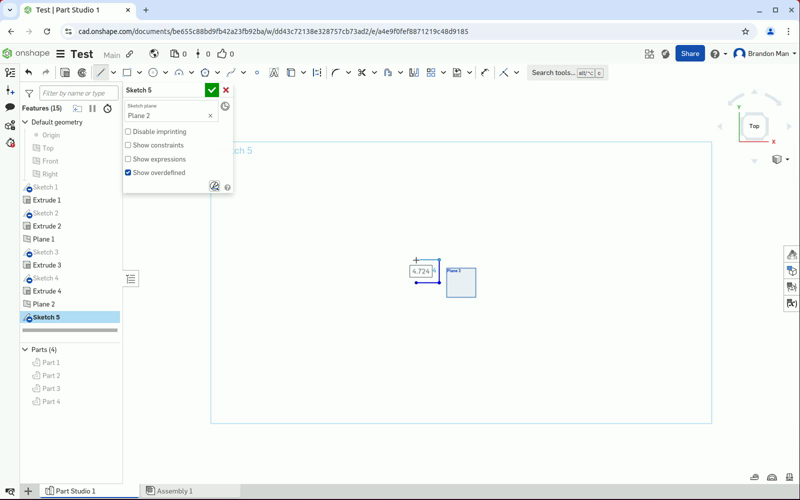
mouse_move(446, 259)
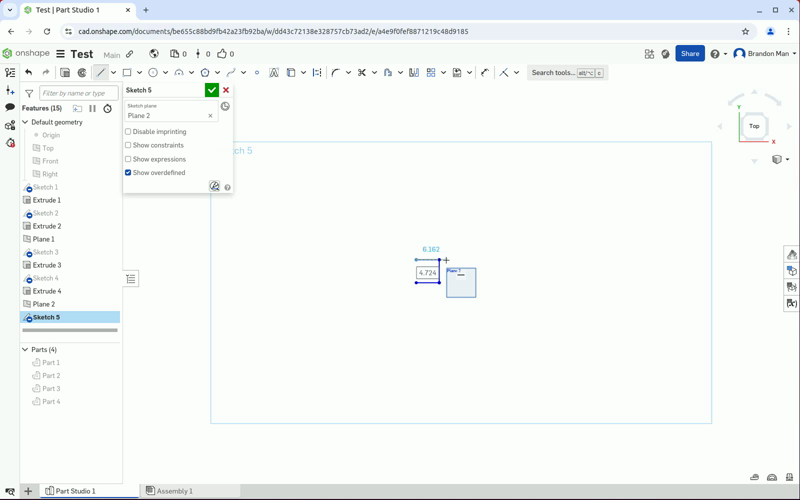
key_down(shift)
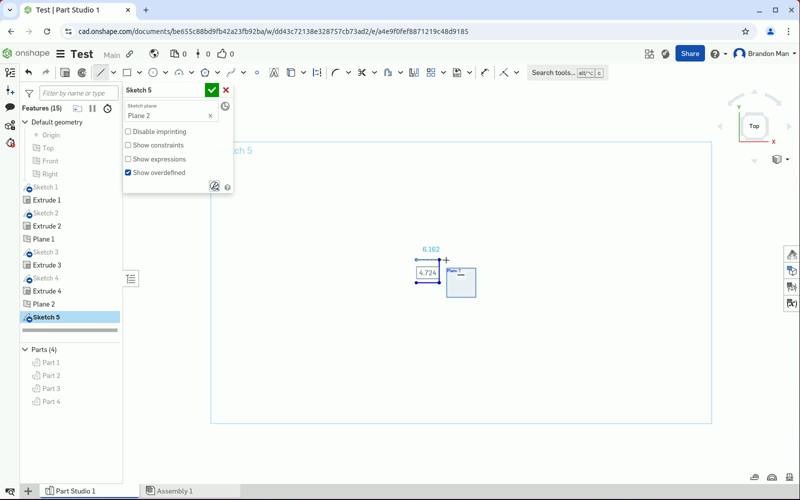
mouse_move(416, 282)
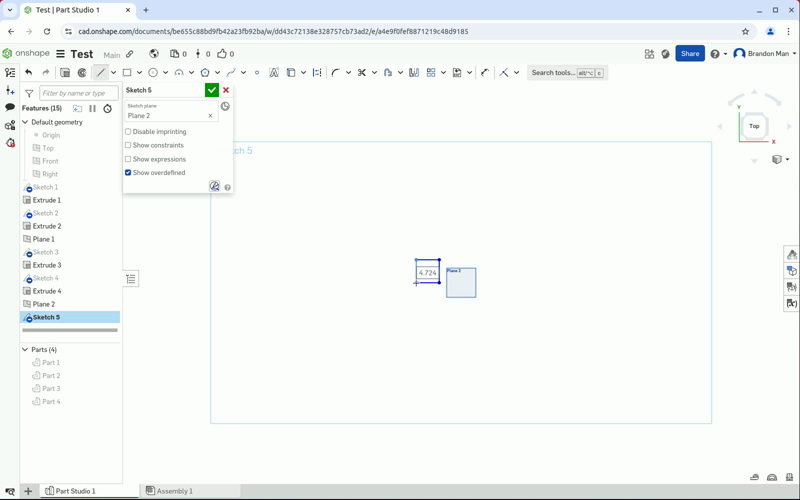
key_up(shift)
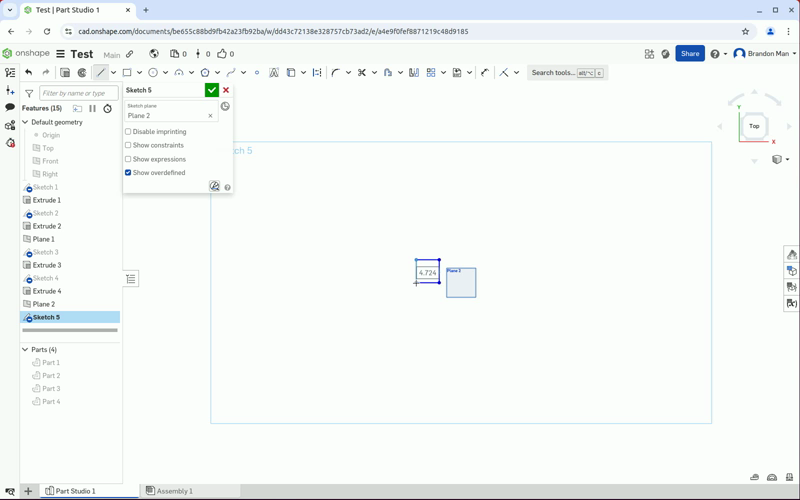
click(416, 282)
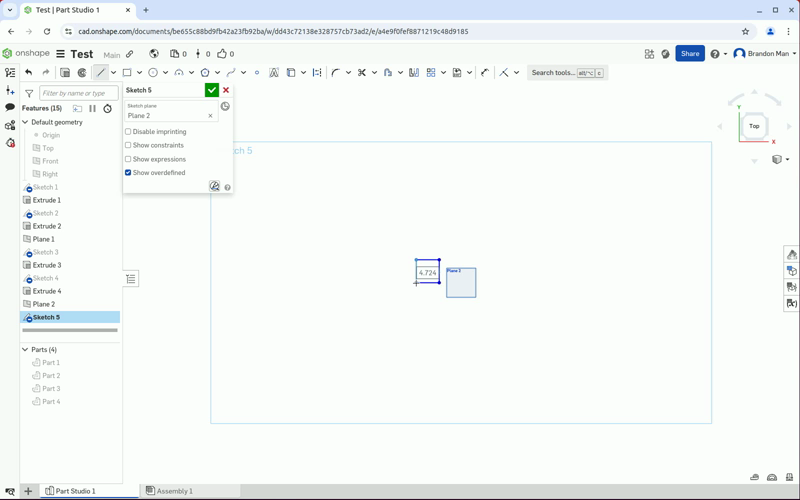
key(esc)
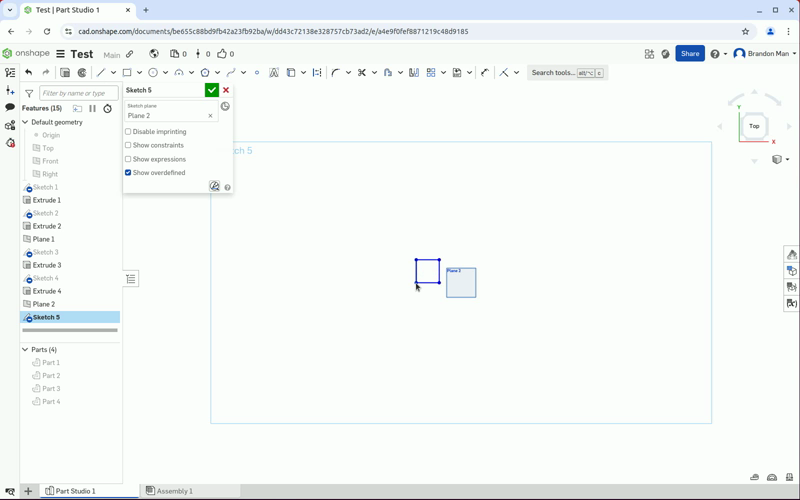
mouse_move(417, 278)
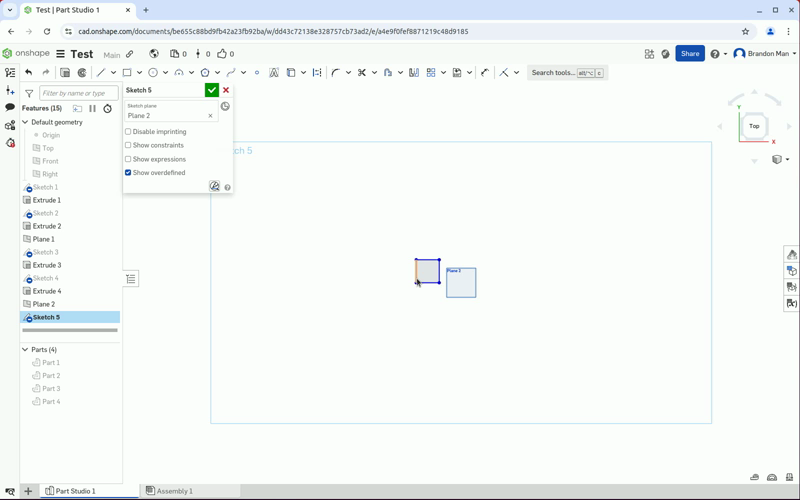
scroll(6)
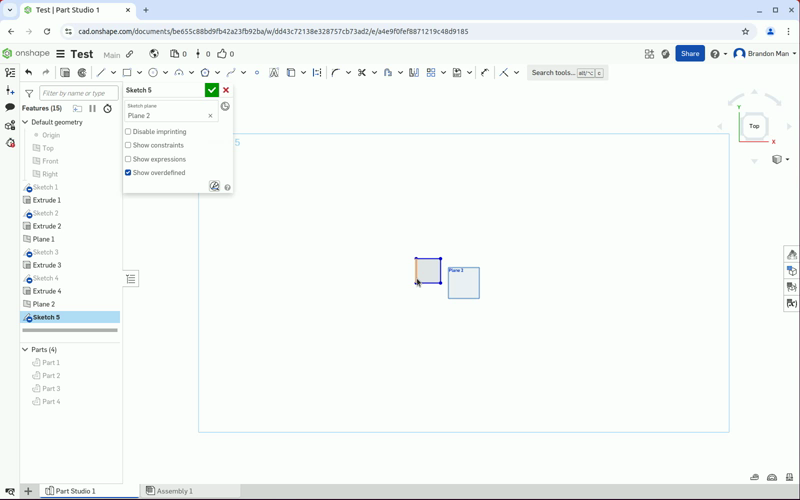
scroll(6)
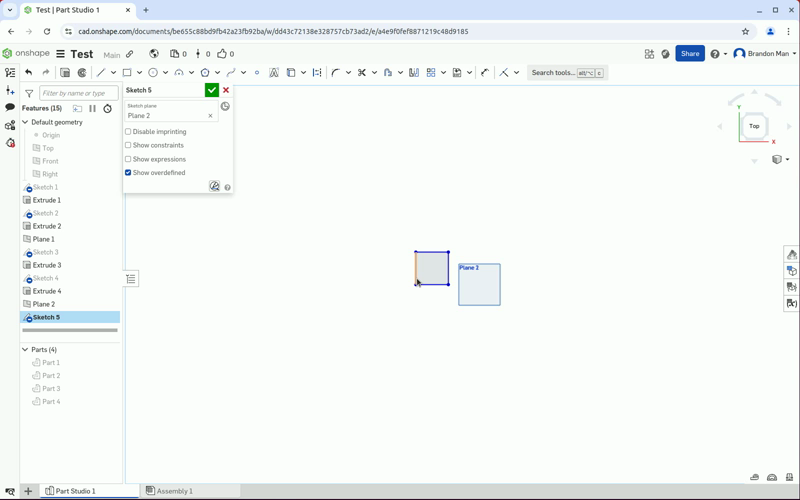
scroll(6)
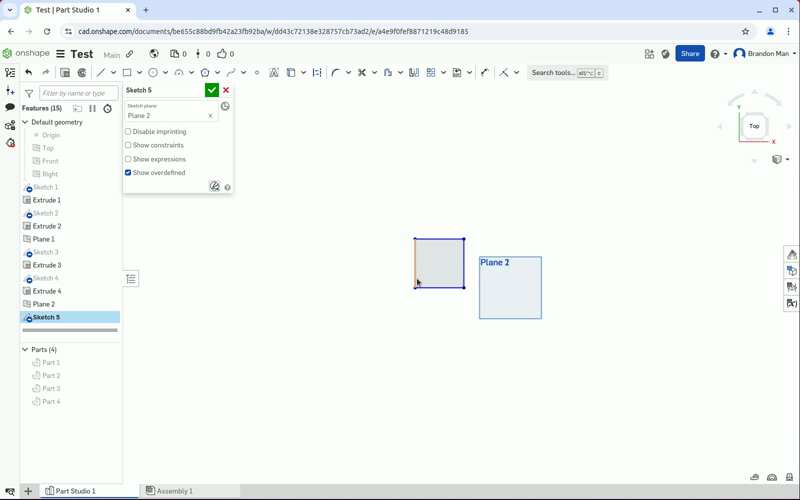
scroll(6)
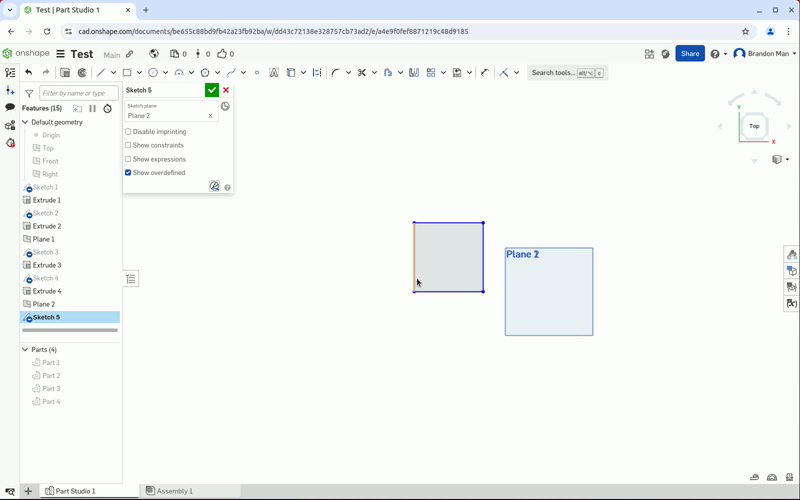
scroll(6)
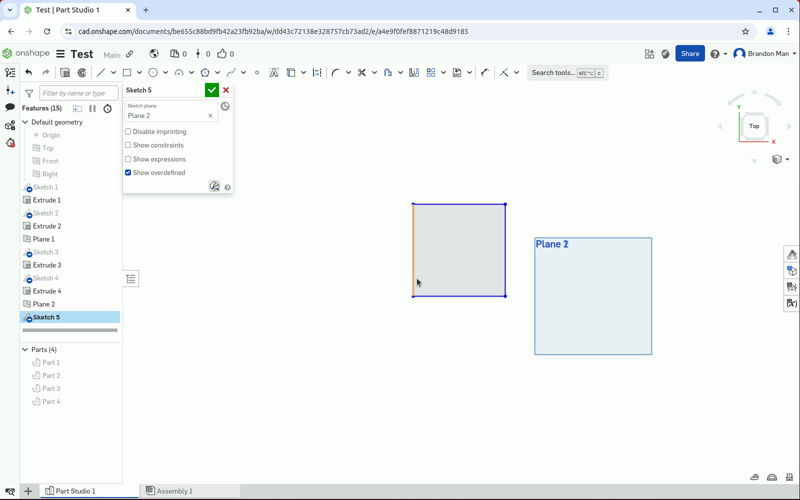
scroll(6)
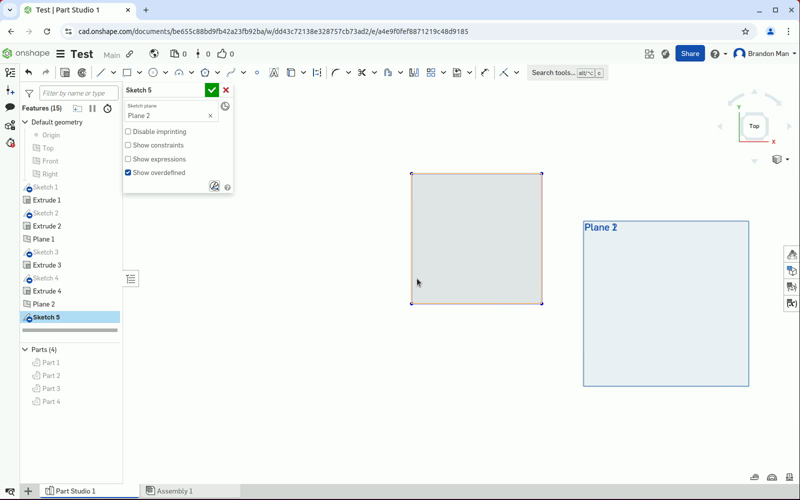
scroll(6)
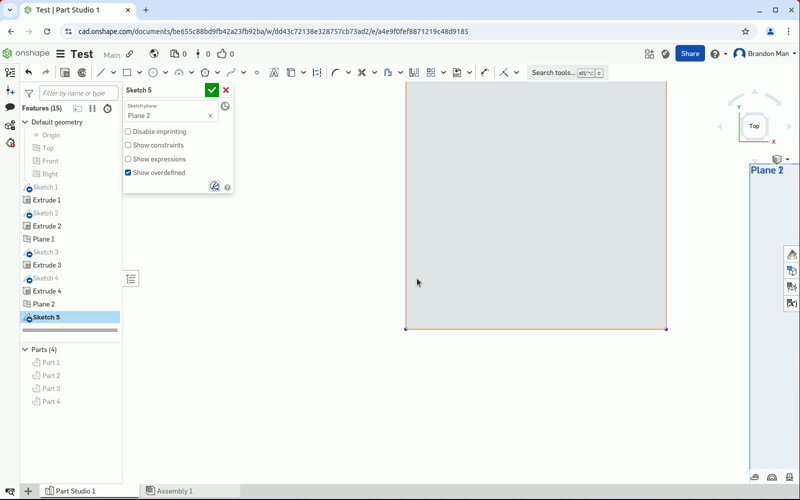
click(417, 278)
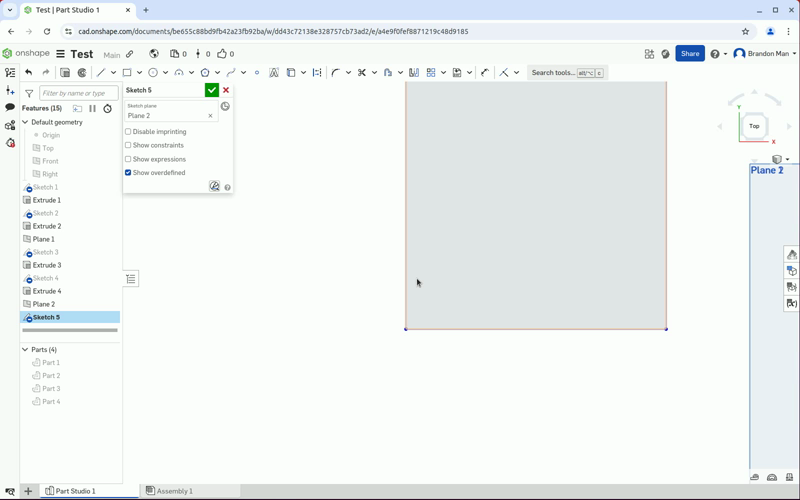
scroll(-6)
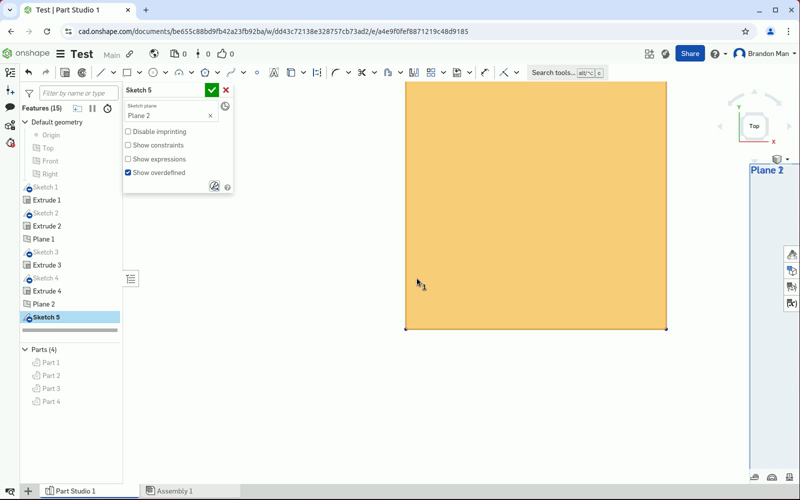
scroll(-6)
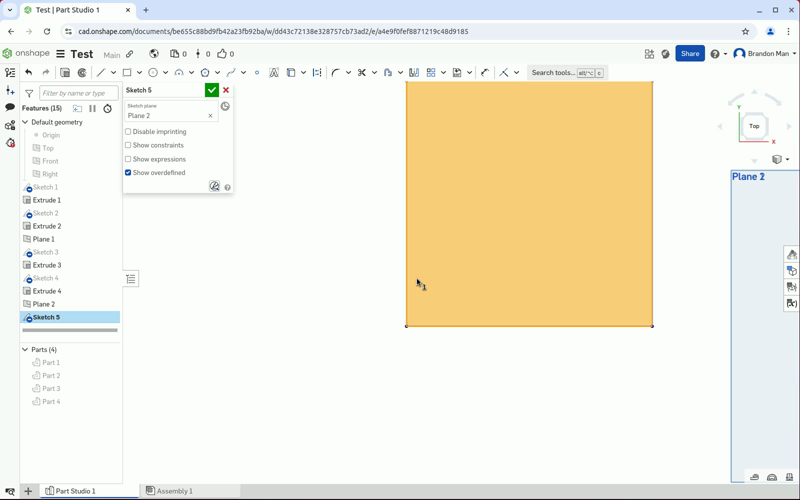
scroll(-6)
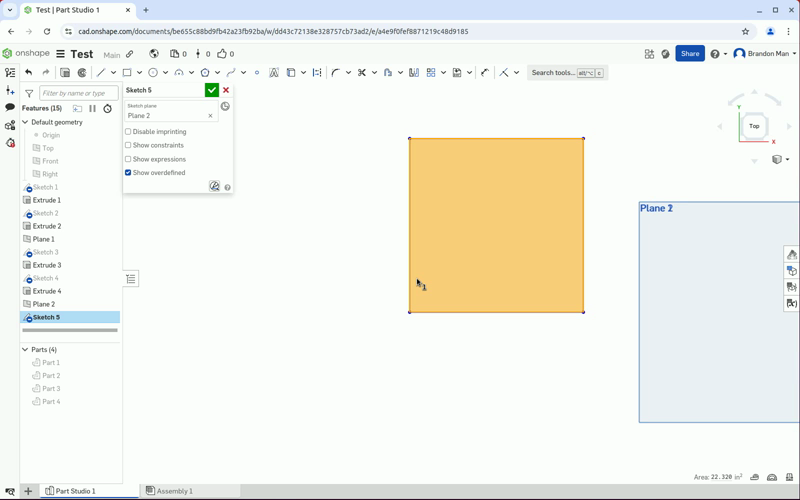
scroll(-6)
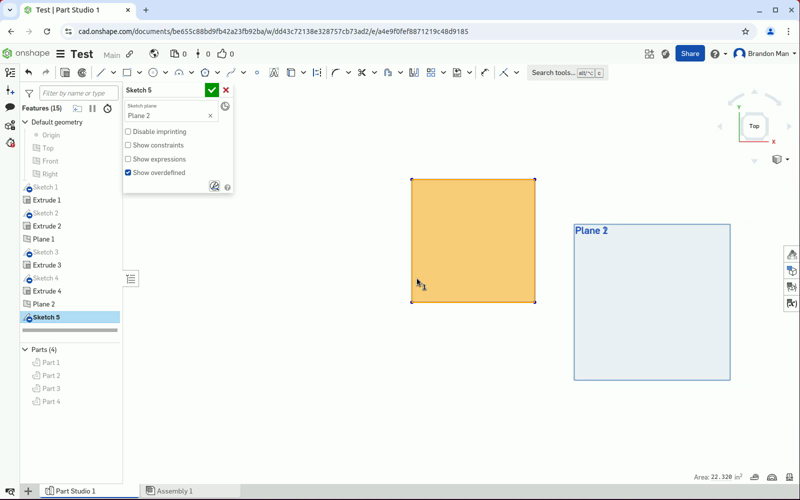
scroll(-6)
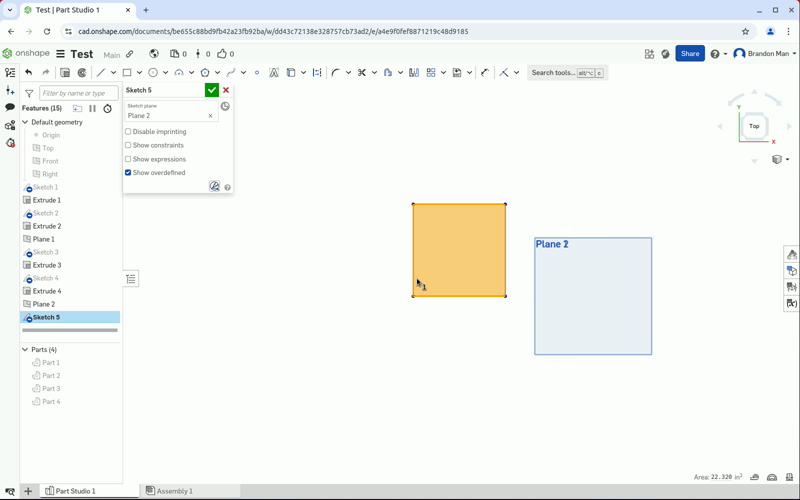
scroll(-6)
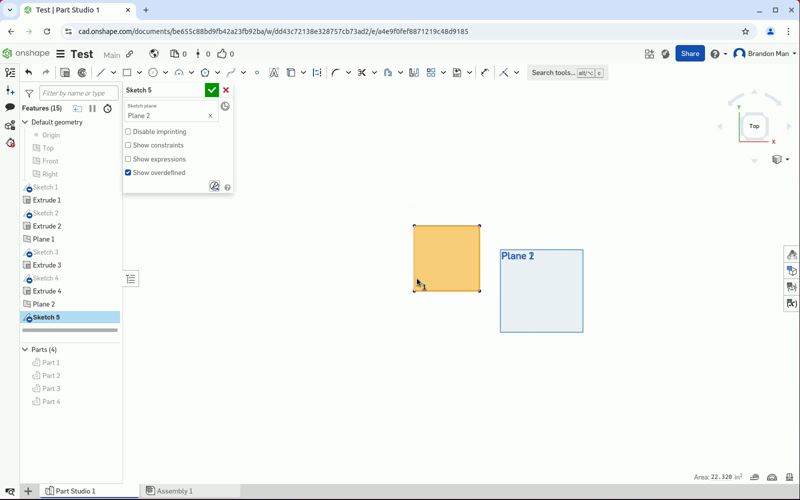
scroll(-6)
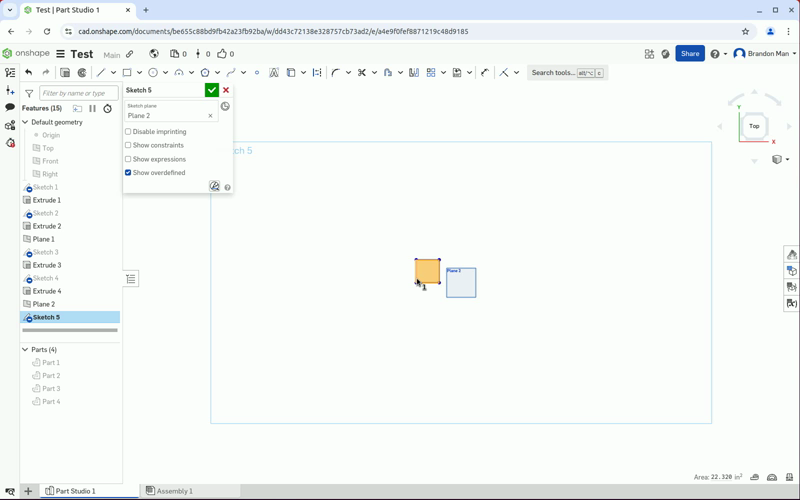
mouse_move(73, 352)
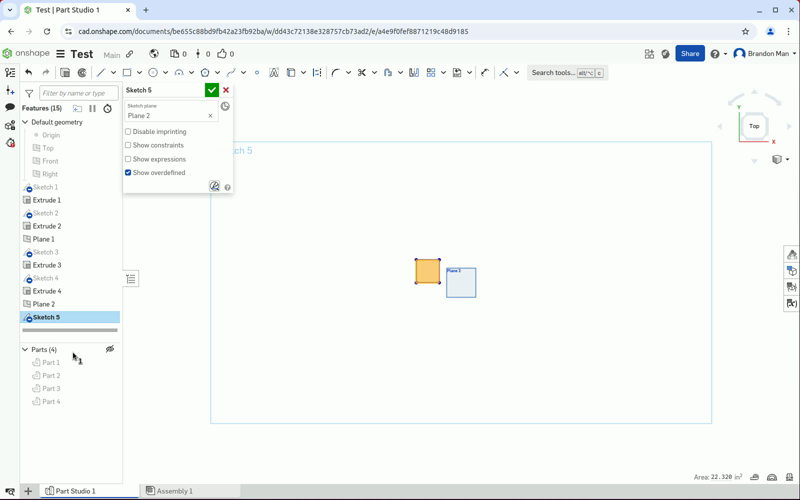
key(shift+y)
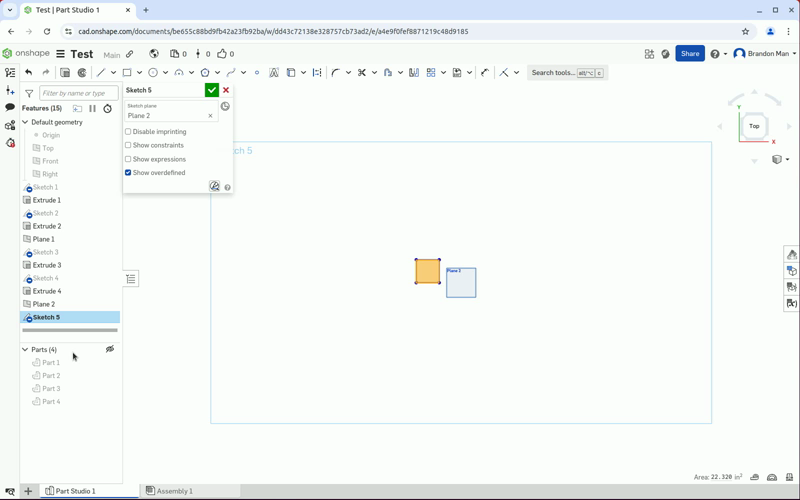
key(shift+e)
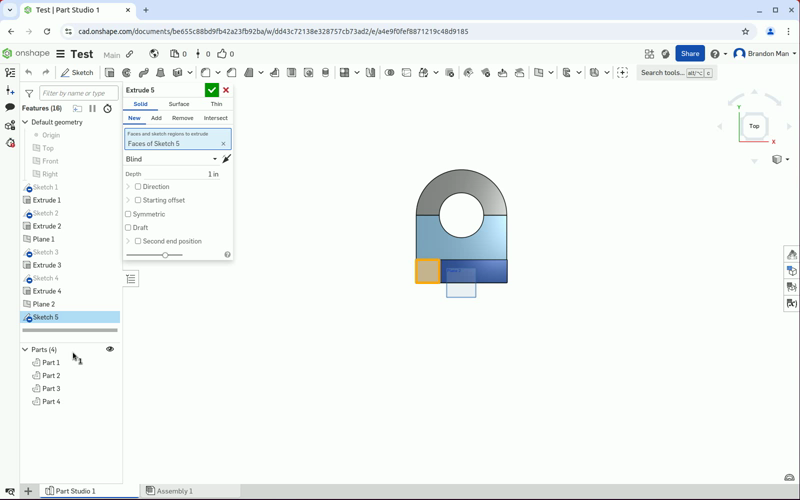
mouse_move(143, 106)
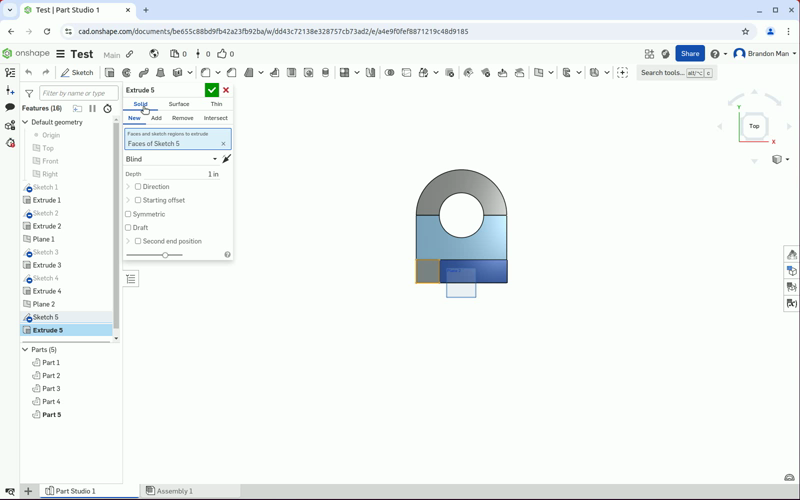
click(143, 106)
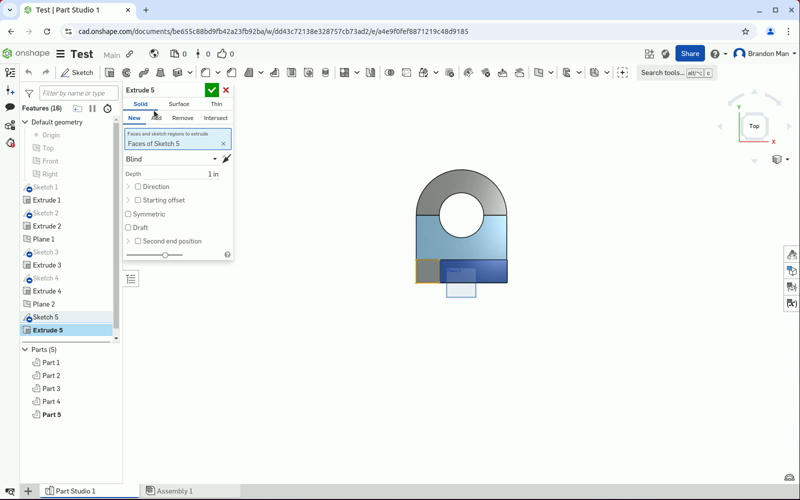
mouse_move(186, 120)
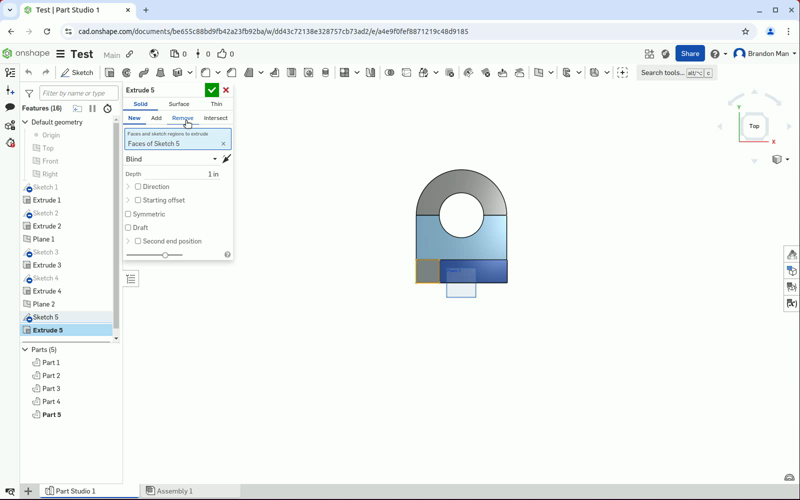
click(186, 120)
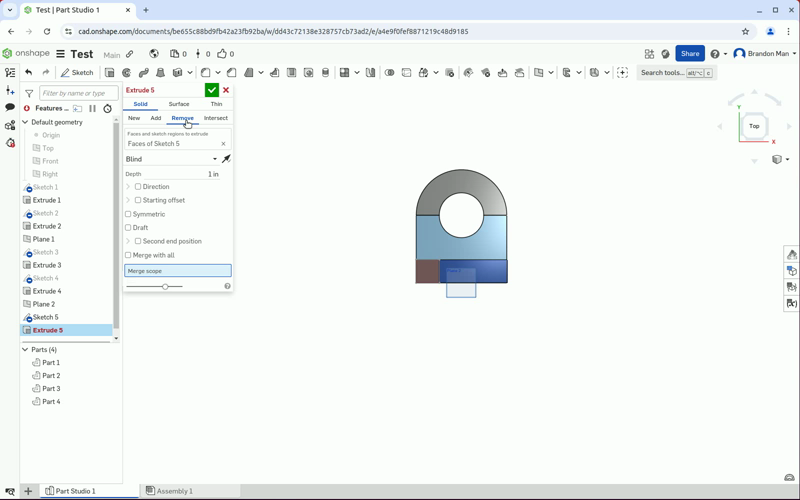
key(tab, 4)
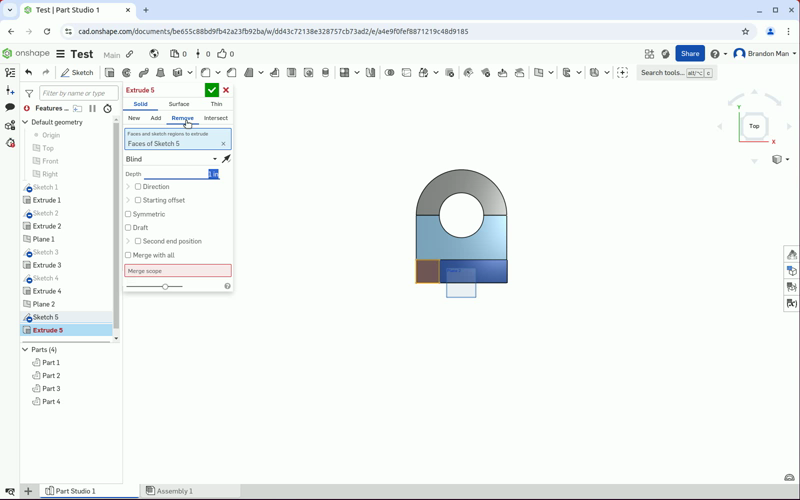
text(4.574)
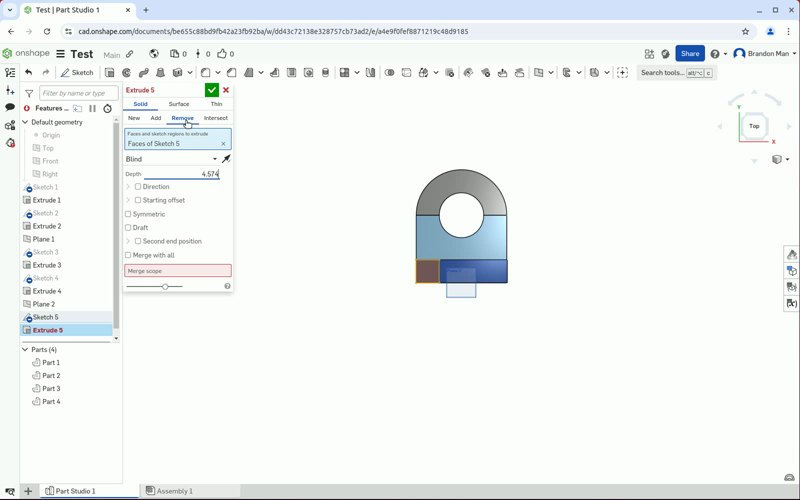
key(tab, 6)
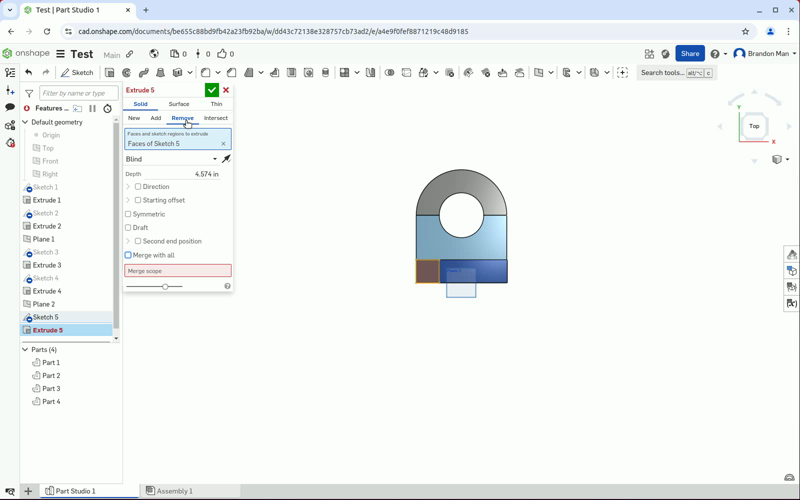
key(space)
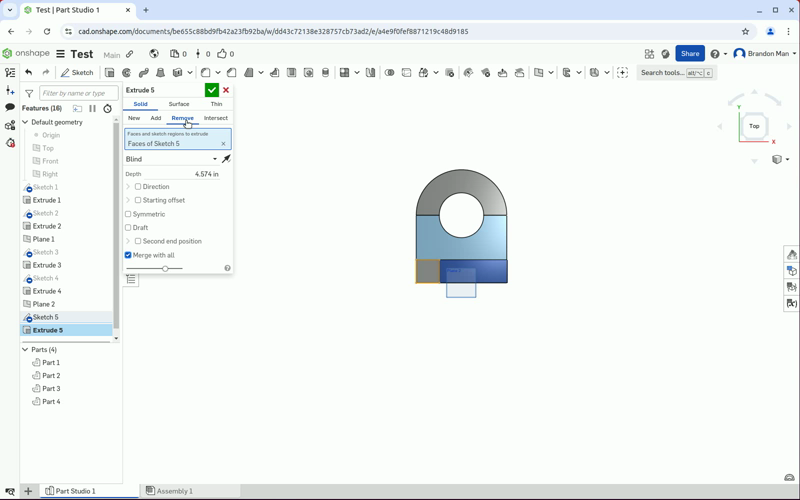
key(enter)
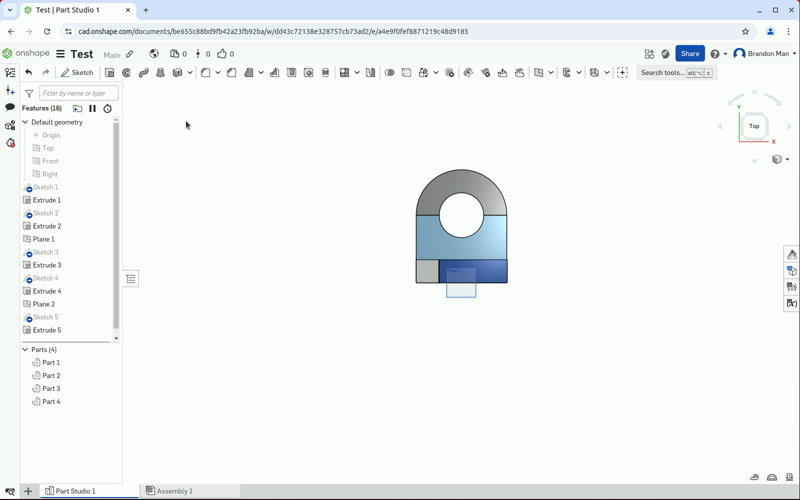
key(shift+h)
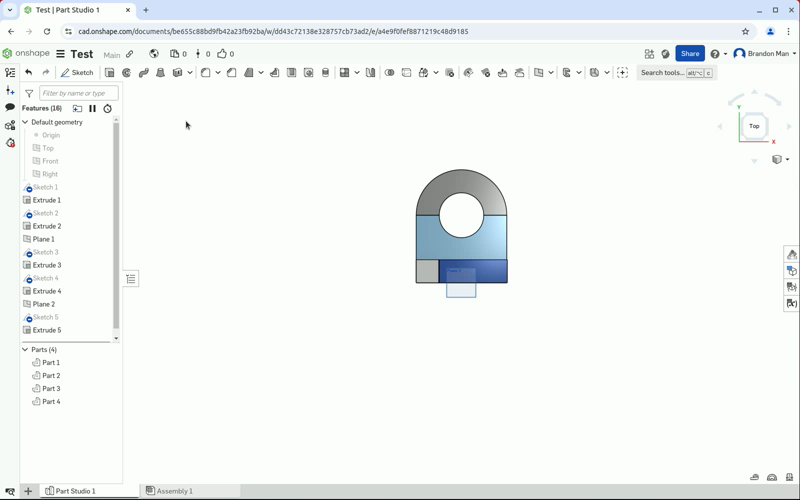
key(shift+h)
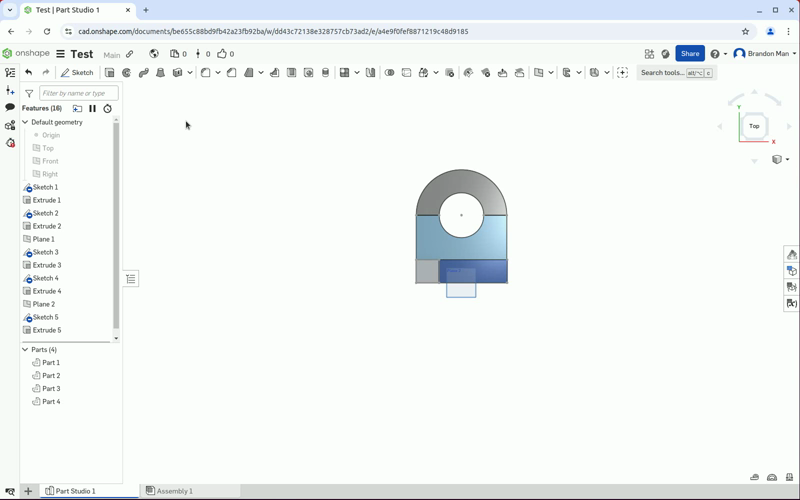
key(shift+7)
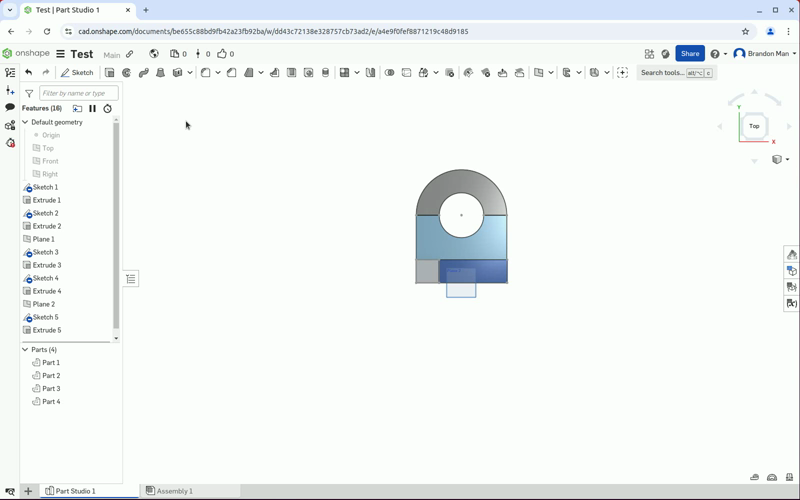
key(up, 3)
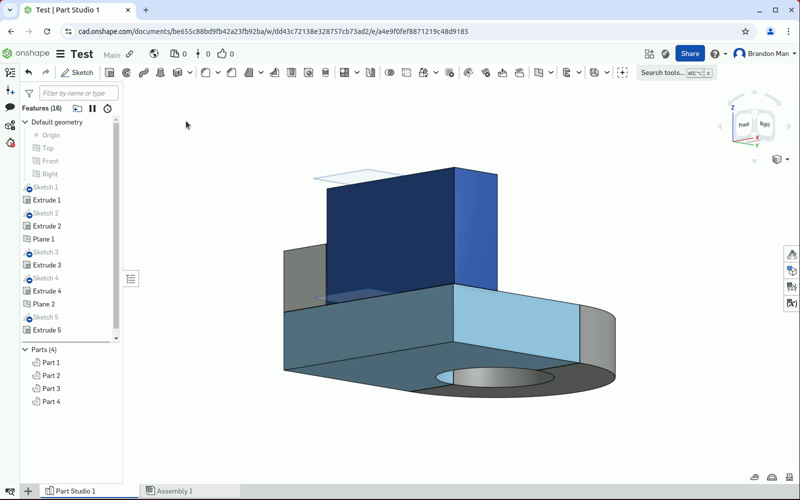
key(left, 3)
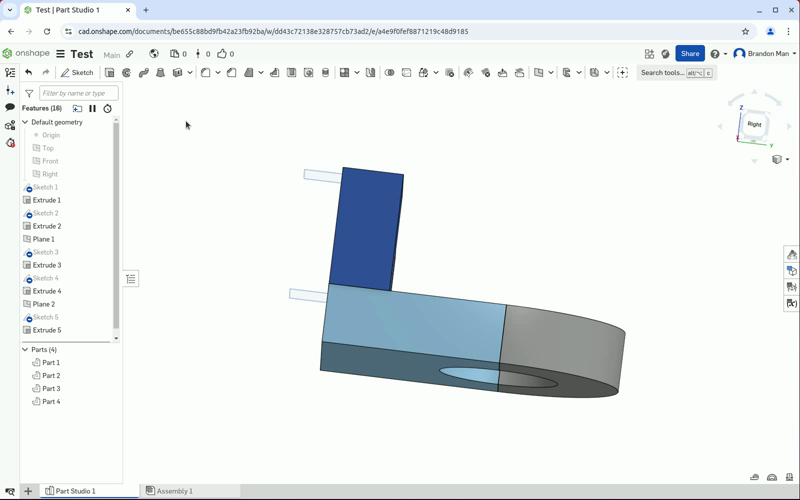
key(right, 3)
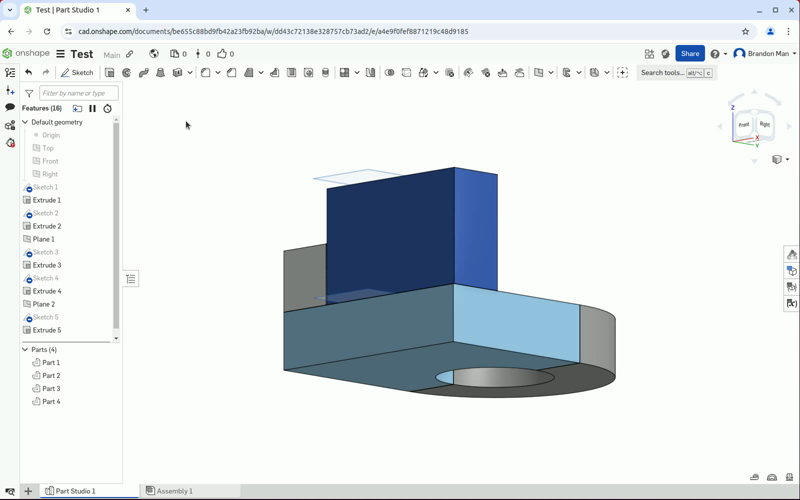
key(down, 3)
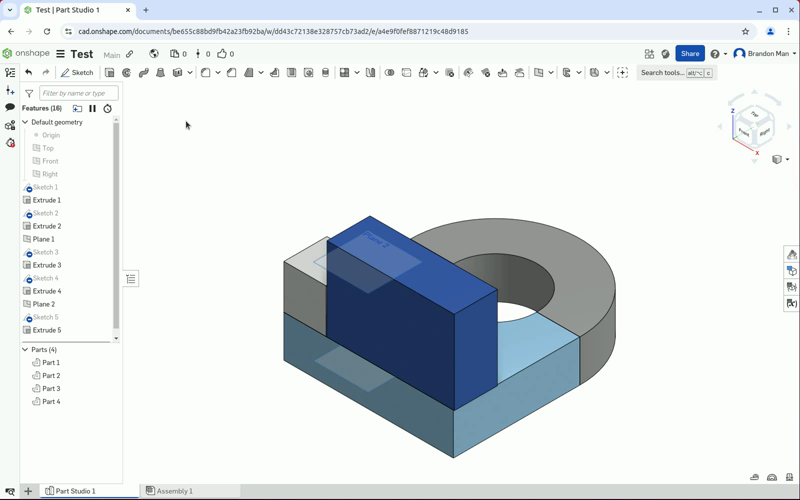
mouse_move(69, 189)
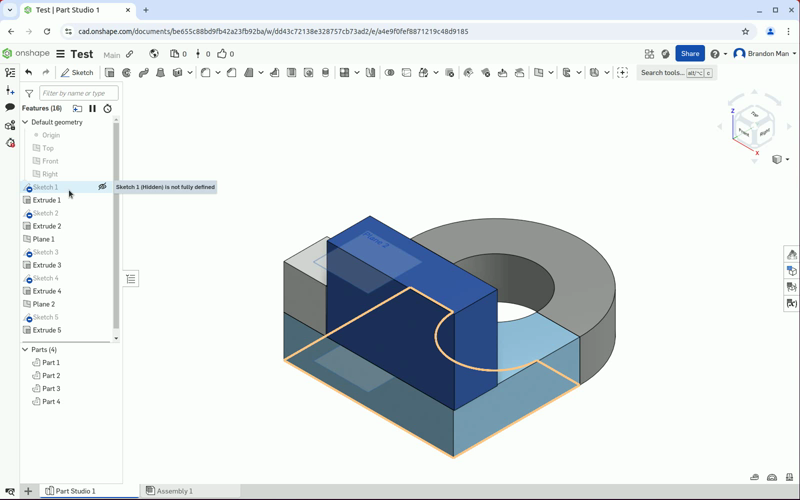
click(69, 189)